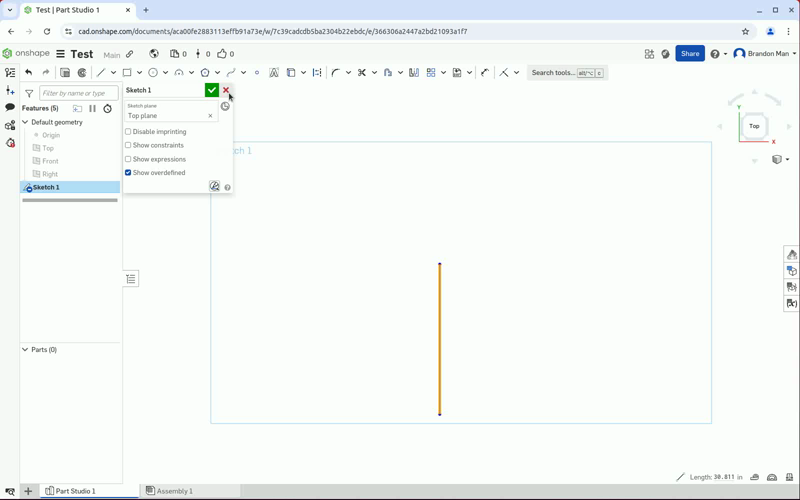
key(shift+h)
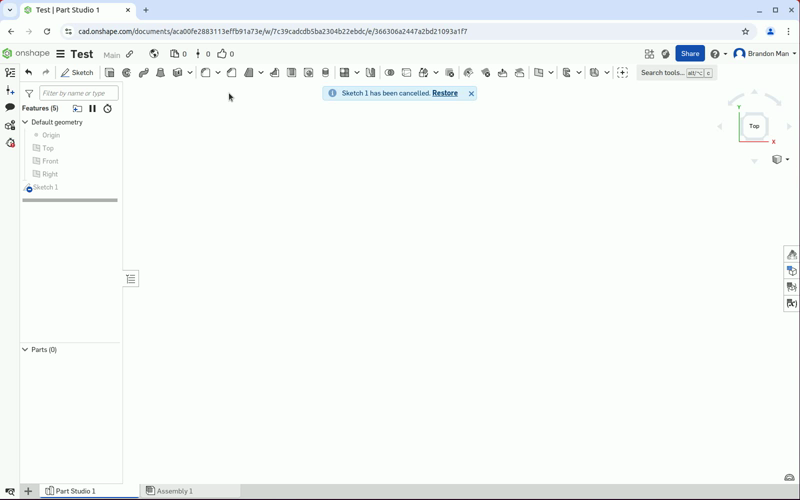
mouse_move(73, 352)
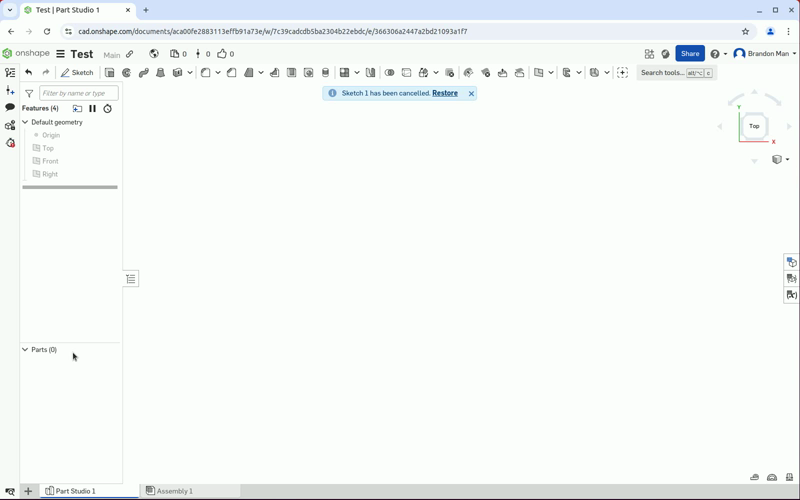
key(y)
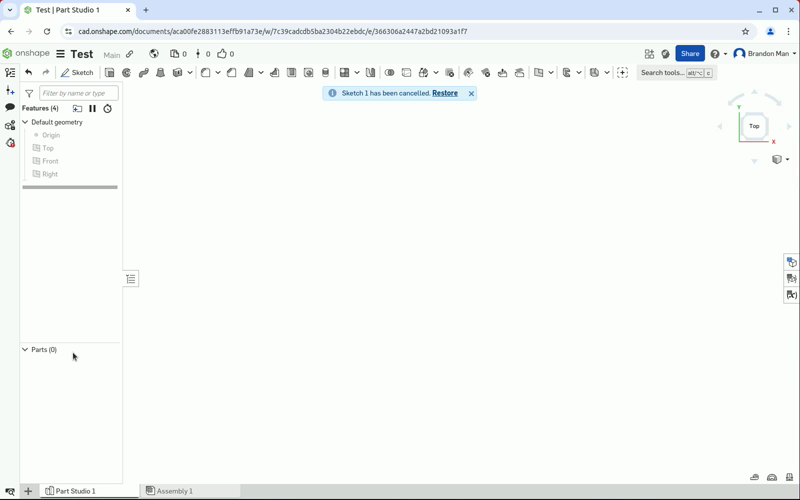
key(shift+p)
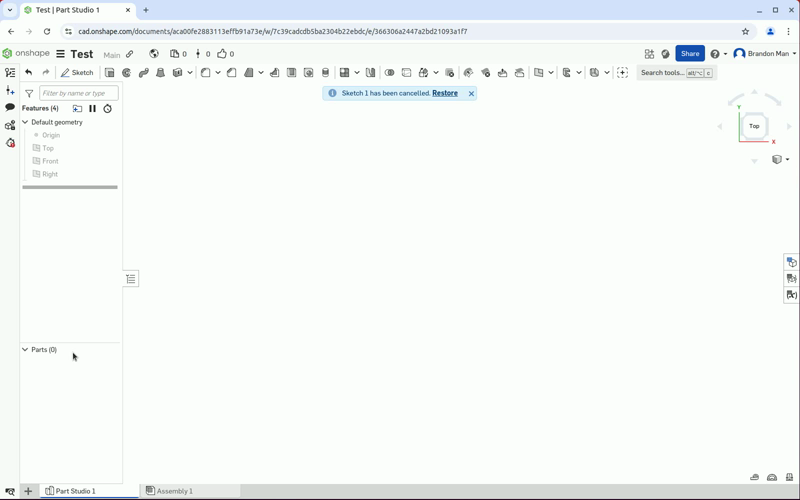
key(space)
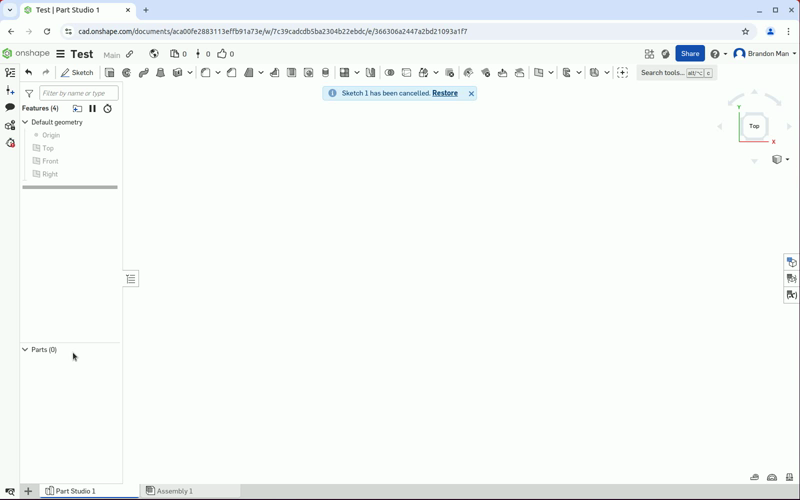
key_down(shift)
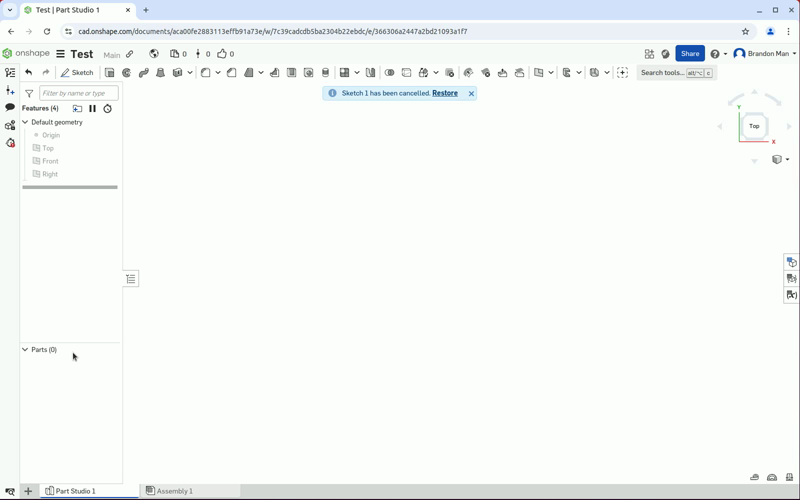
key(up)
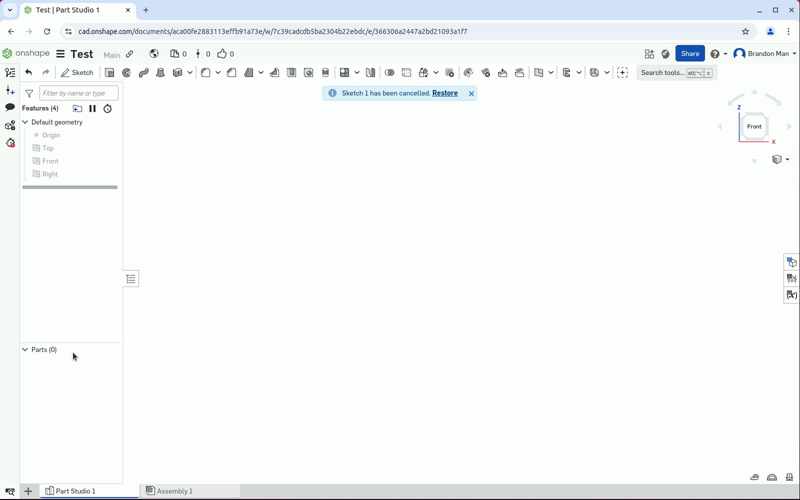
key_up(shift)
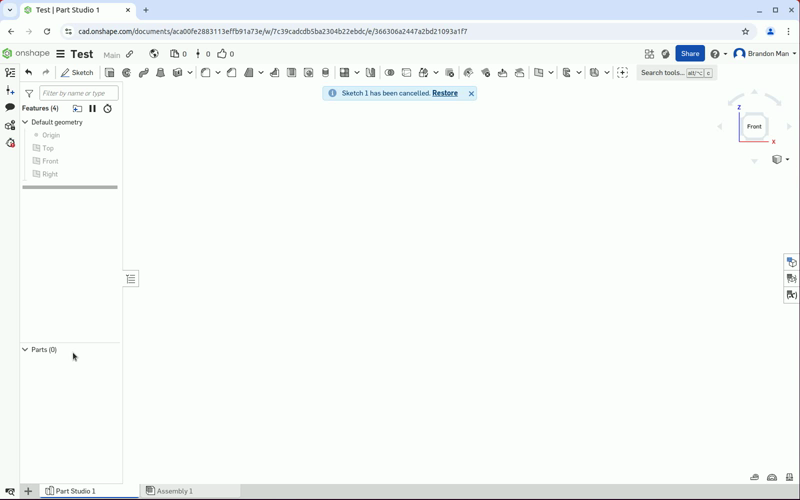
mouse_move(73, 352)
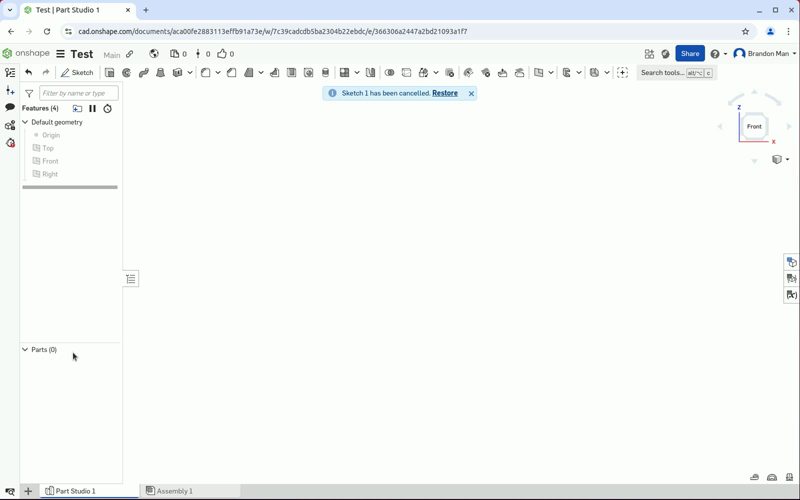
key(shift+y)
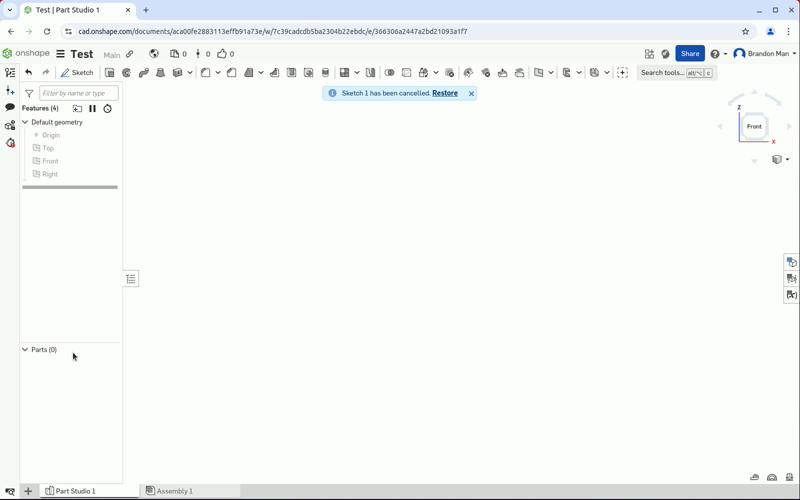
key(shift+s)
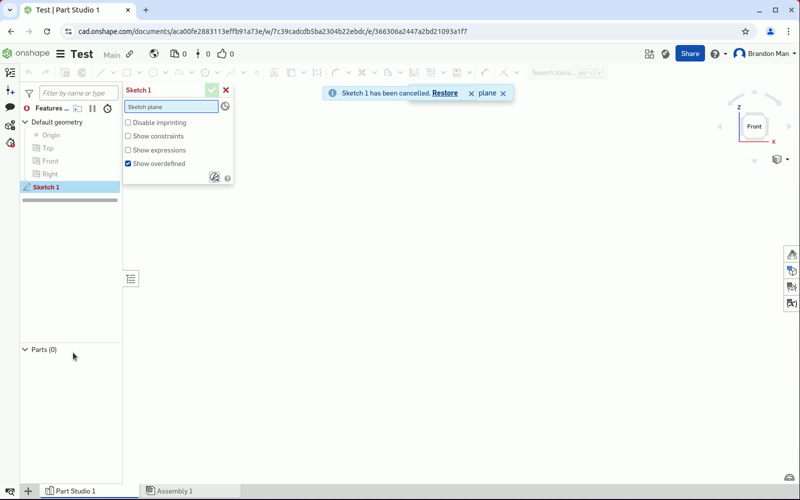
mouse_move(73, 163)
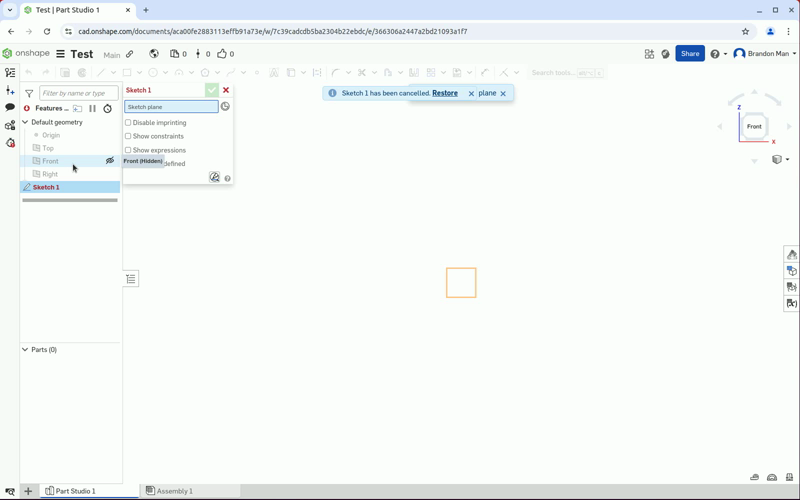
click(73, 163)
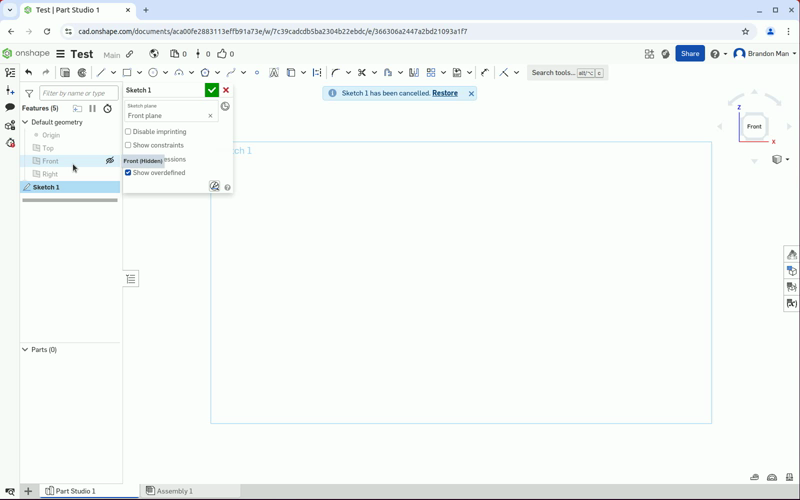
mouse_move(73, 352)
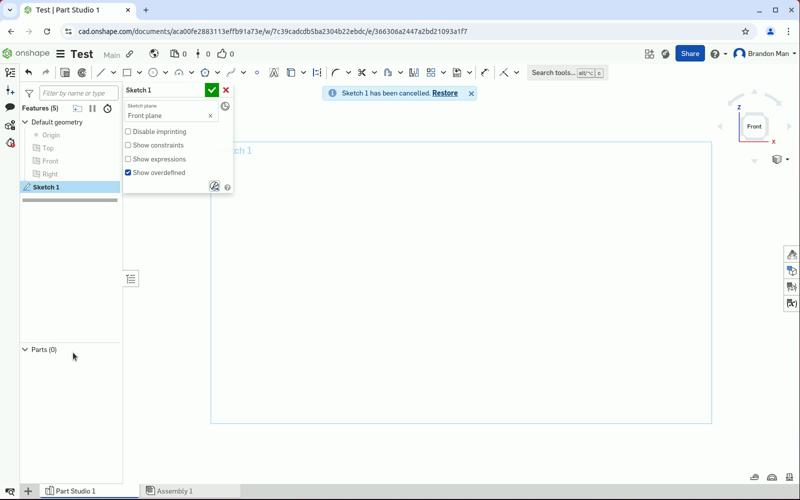
key(y)
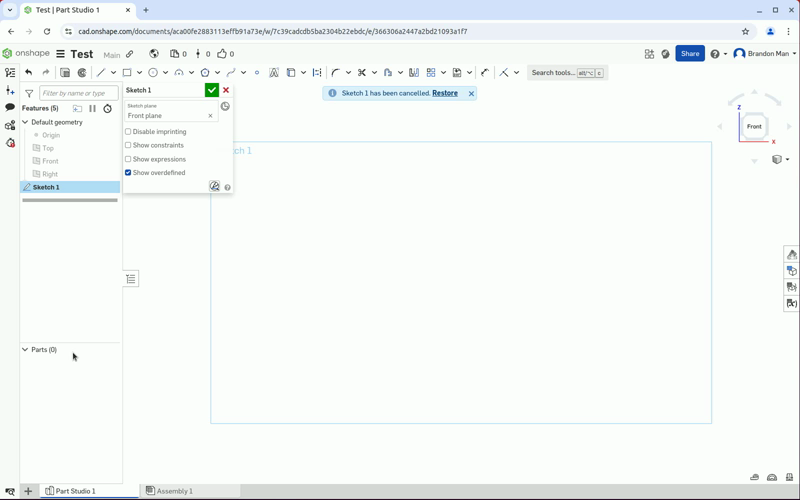
key(a)
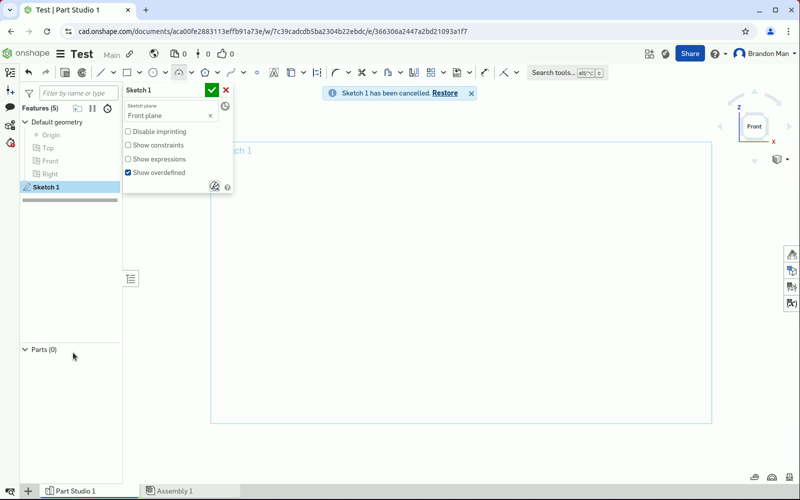
key_down(shift)
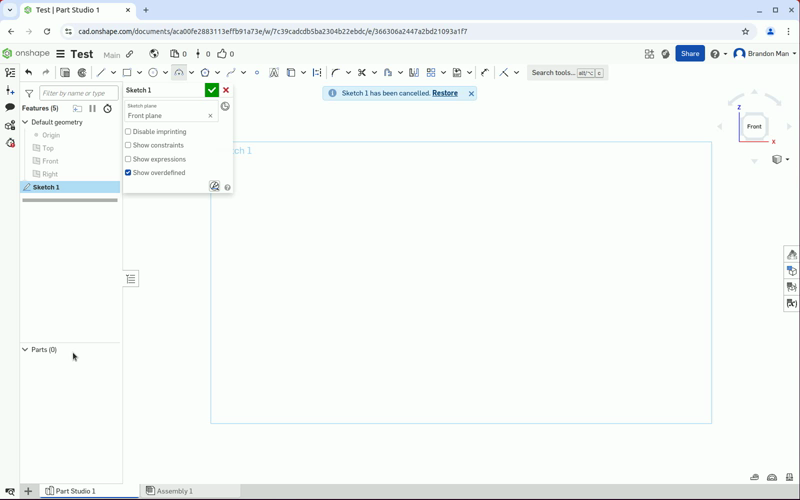
mouse_move(460, 249)
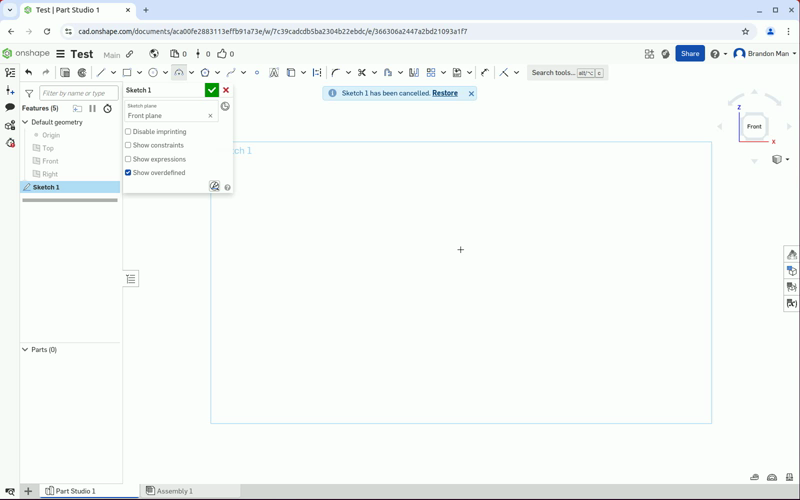
click(460, 249)
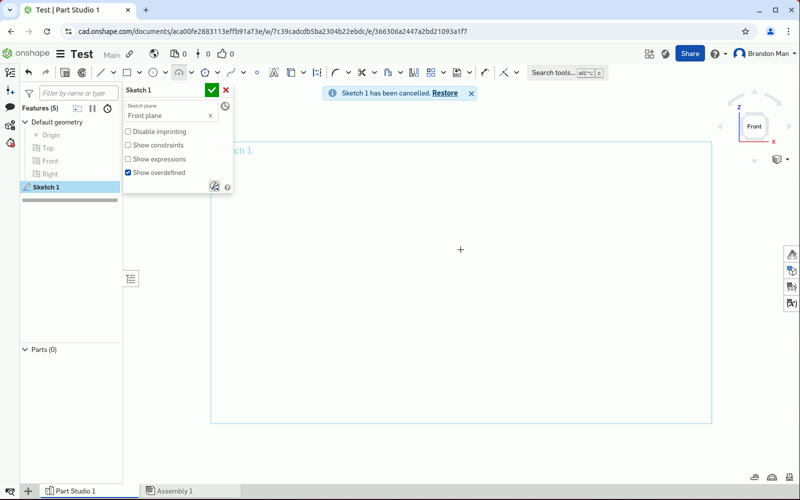
key_up(shift)
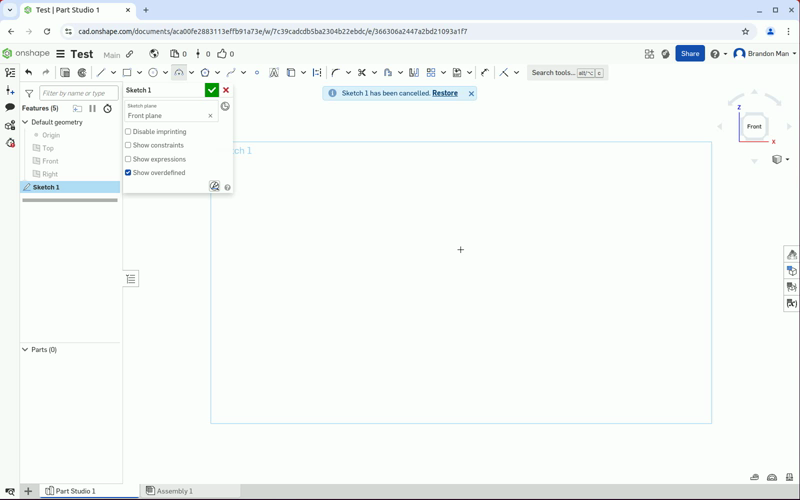
key_down(shift)
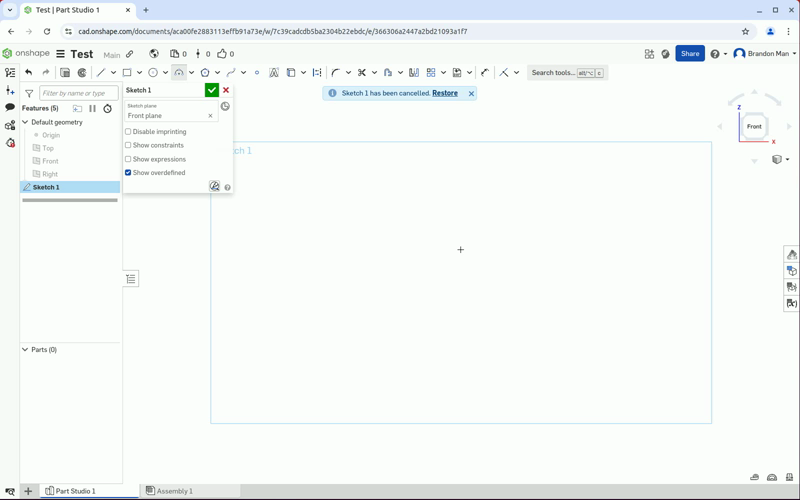
mouse_move(494, 282)
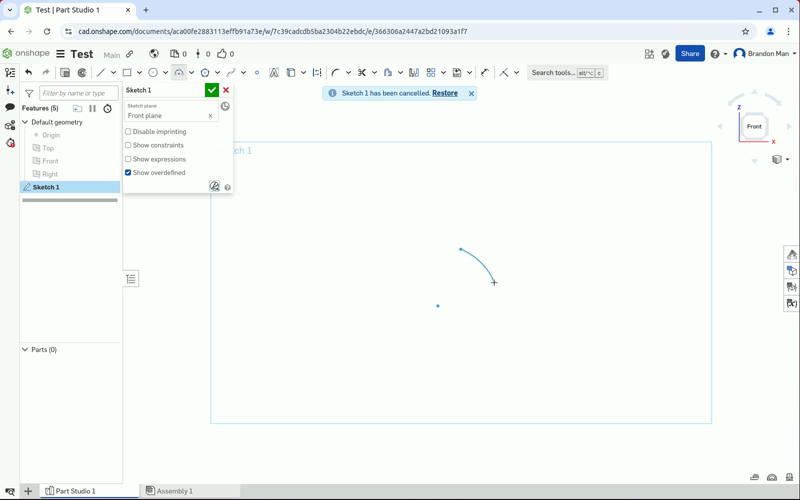
click(494, 282)
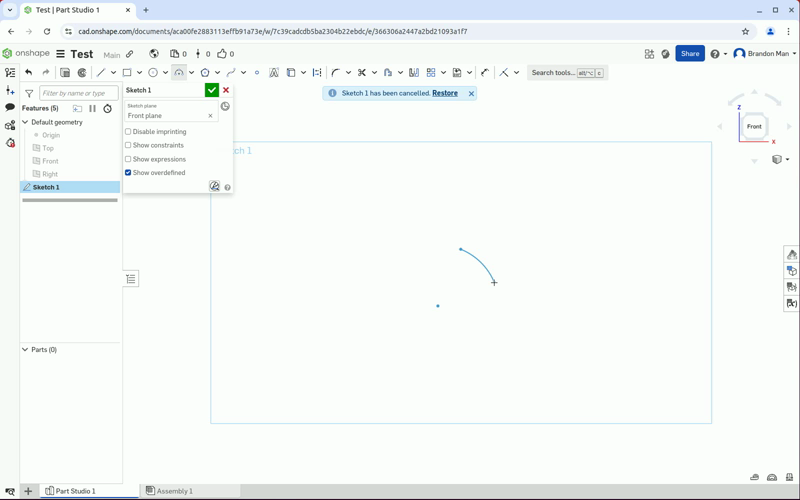
mouse_move(484, 258)
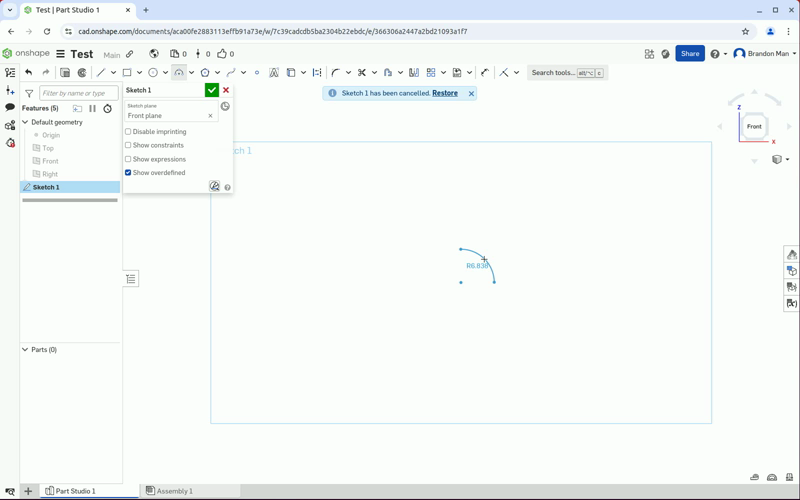
click(484, 258)
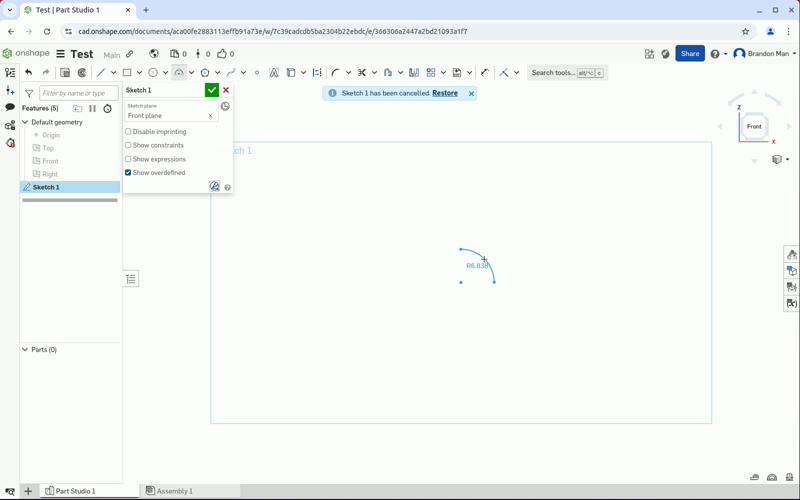
key_up(shift)
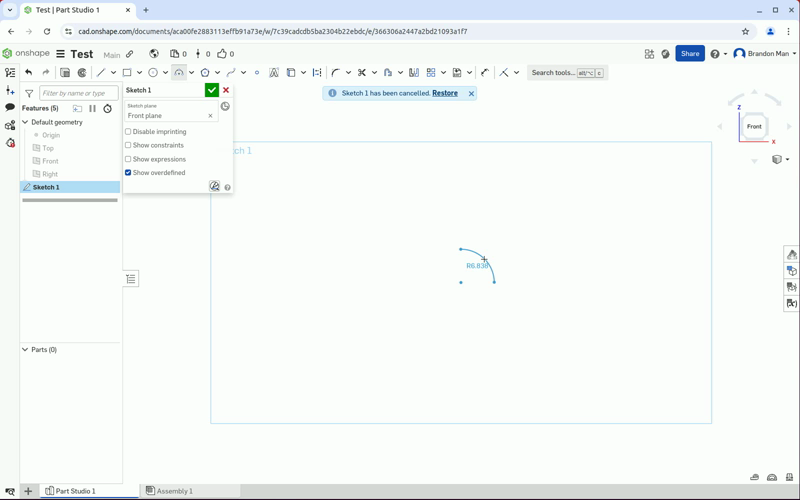
mouse_move(494, 282)
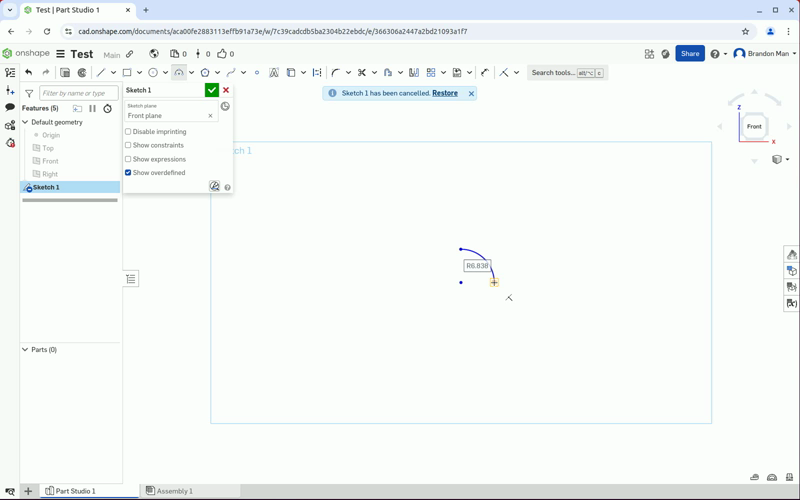
click(494, 282)
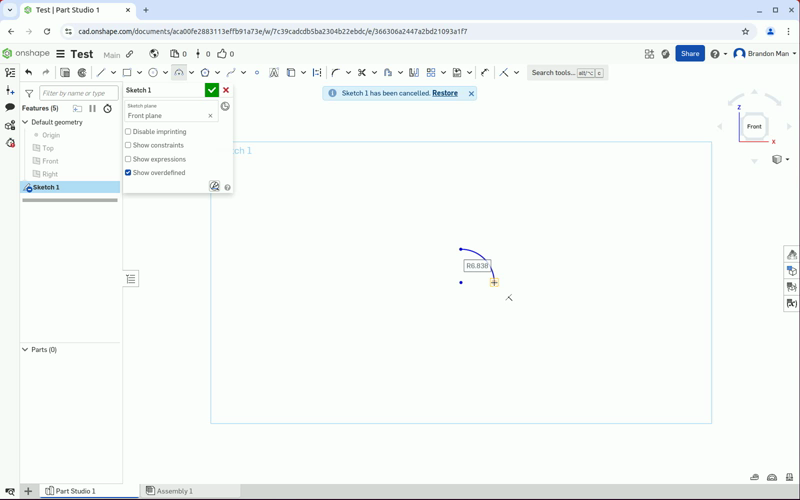
key_down(shift)
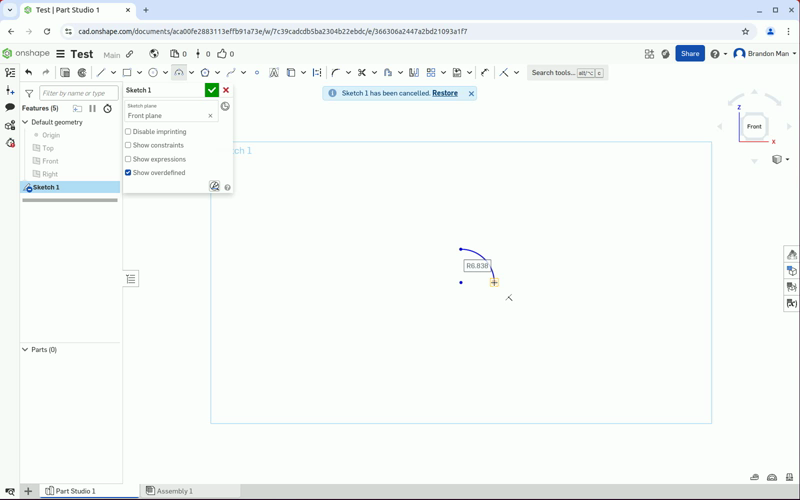
mouse_move(535, 282)
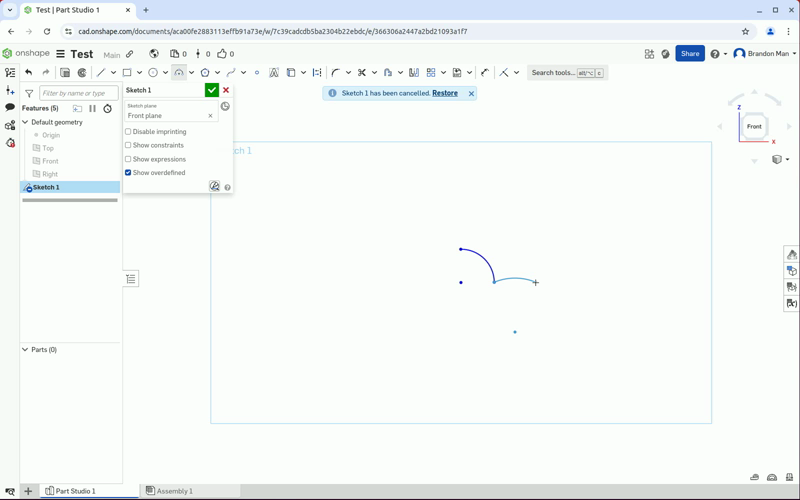
click(535, 282)
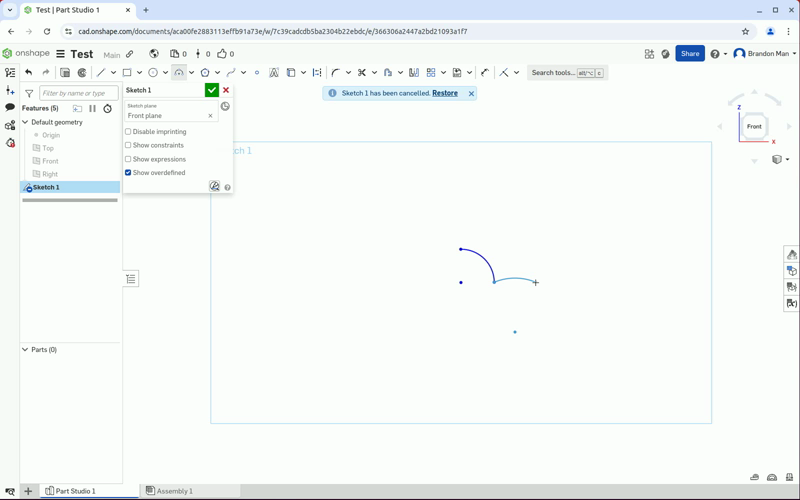
mouse_move(514, 278)
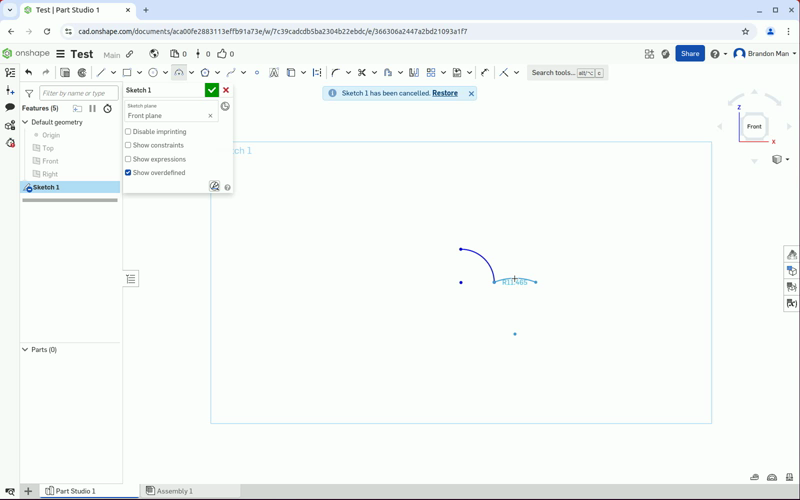
click(514, 278)
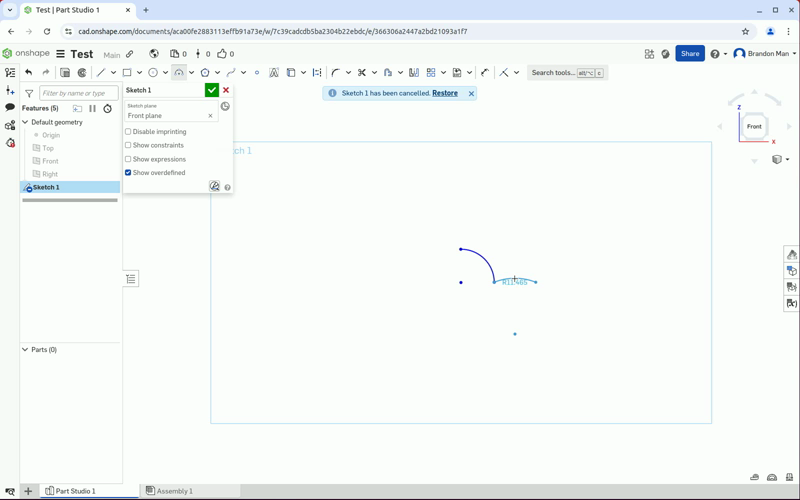
key_up(shift)
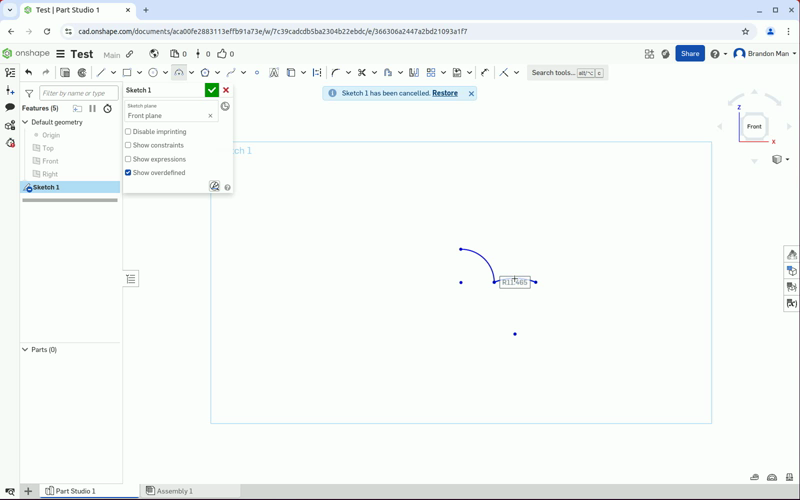
mouse_move(535, 282)
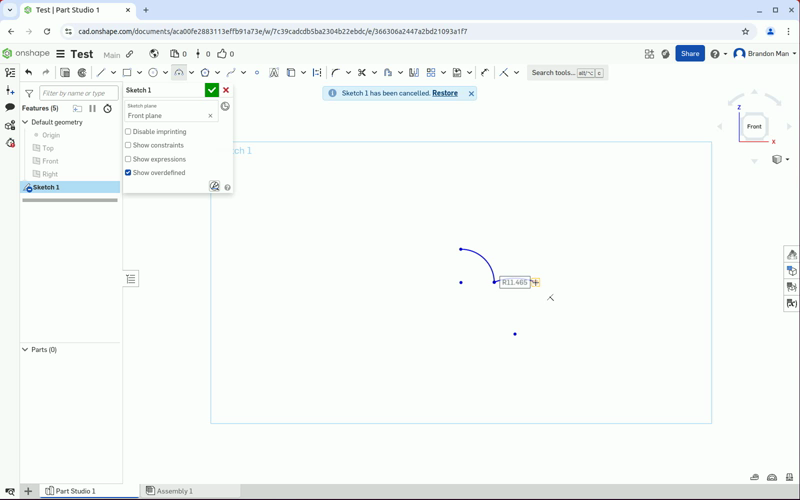
click(535, 282)
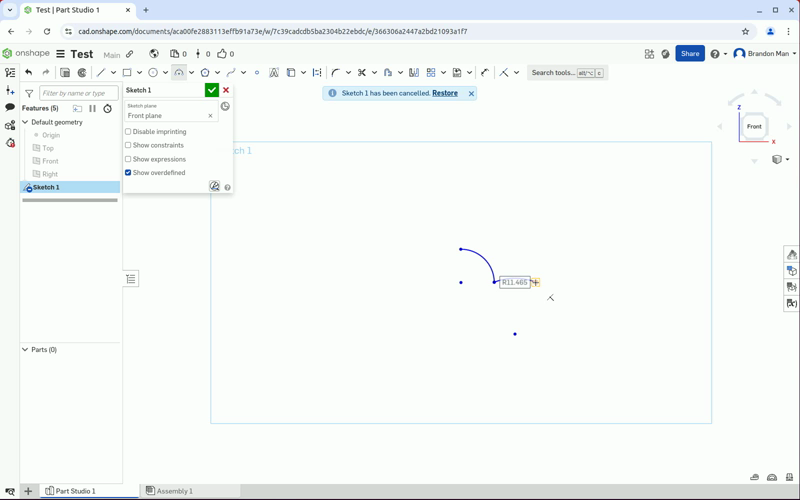
key_down(shift)
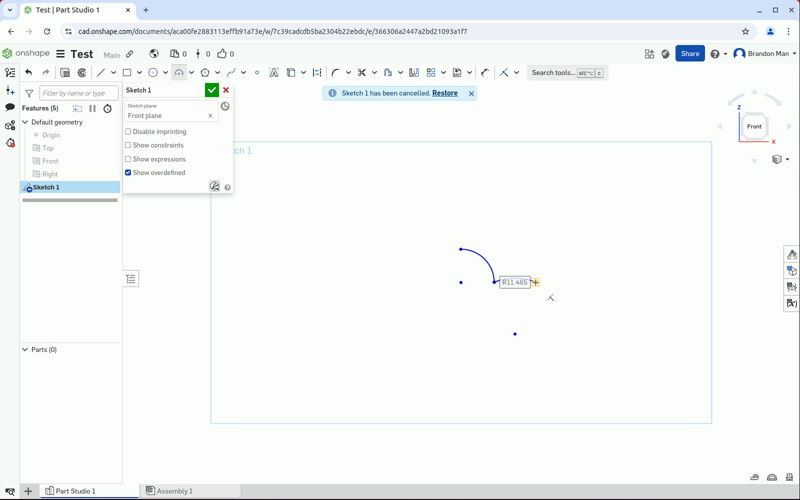
mouse_move(460, 207)
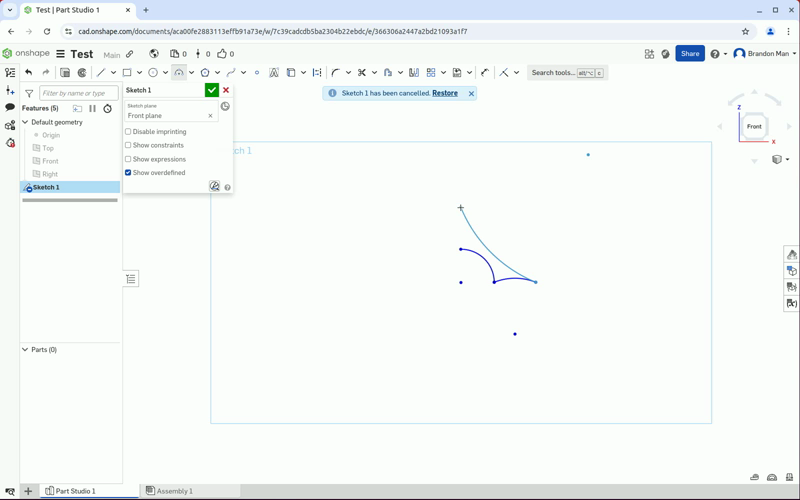
click(460, 207)
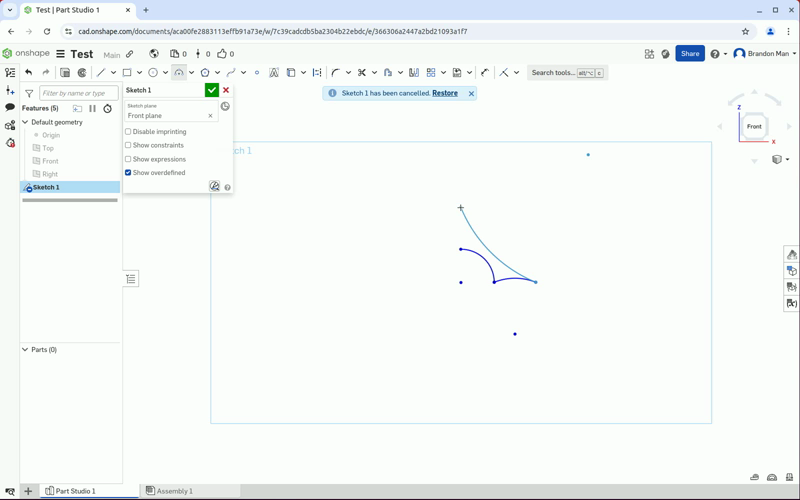
mouse_move(555, 187)
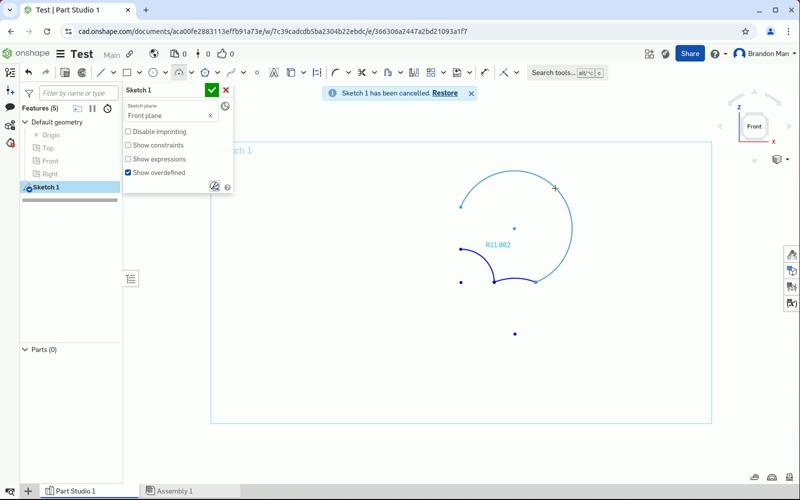
click(555, 187)
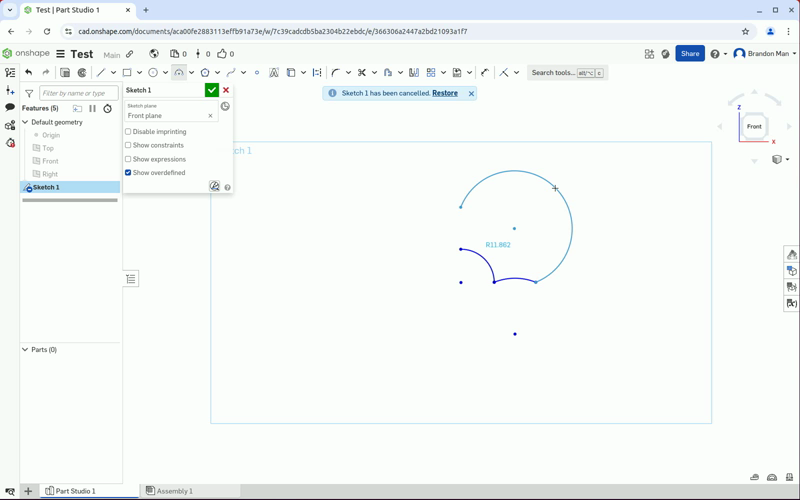
key_up(shift)
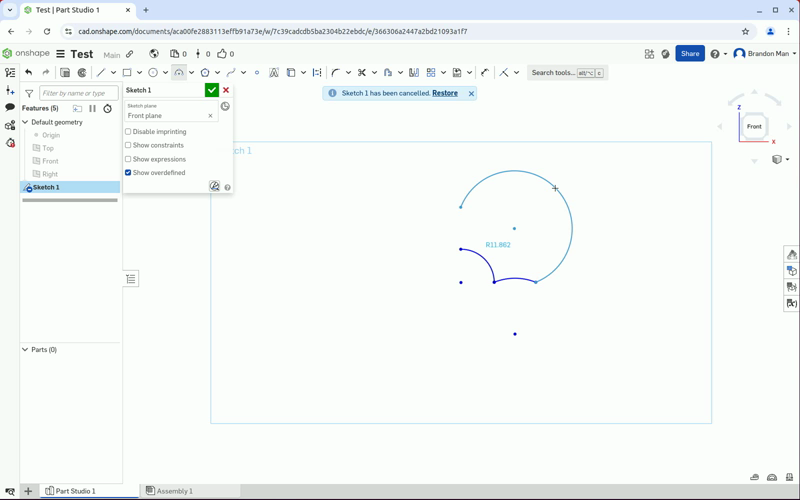
mouse_move(460, 207)
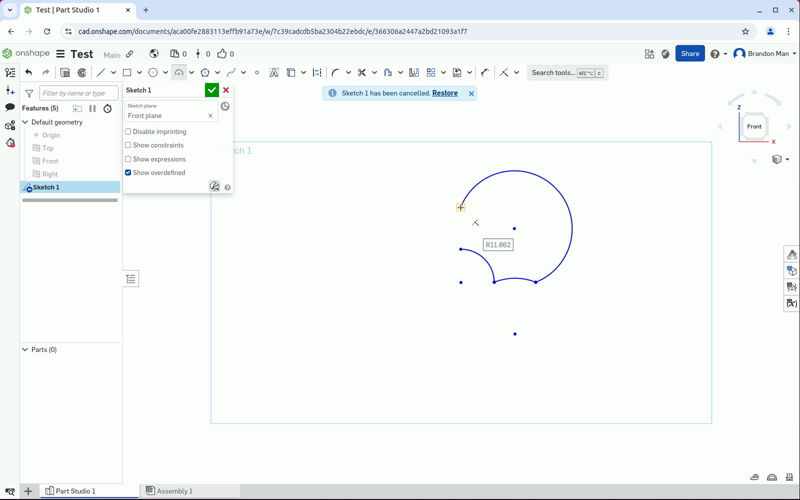
click(460, 207)
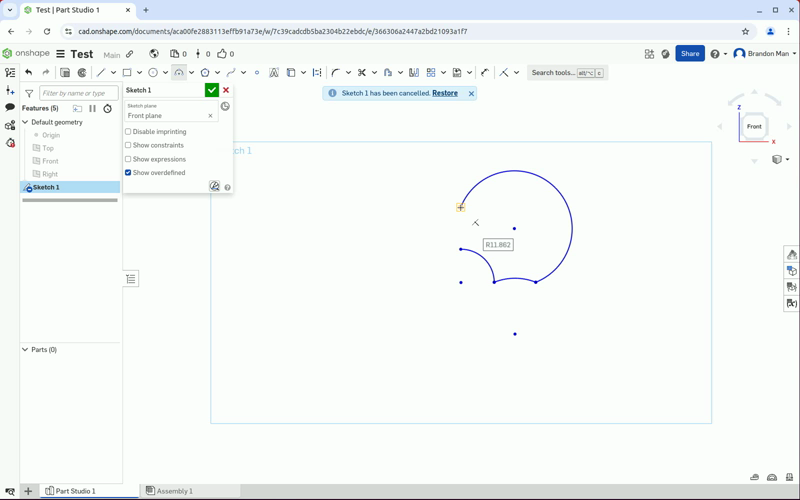
mouse_move(460, 249)
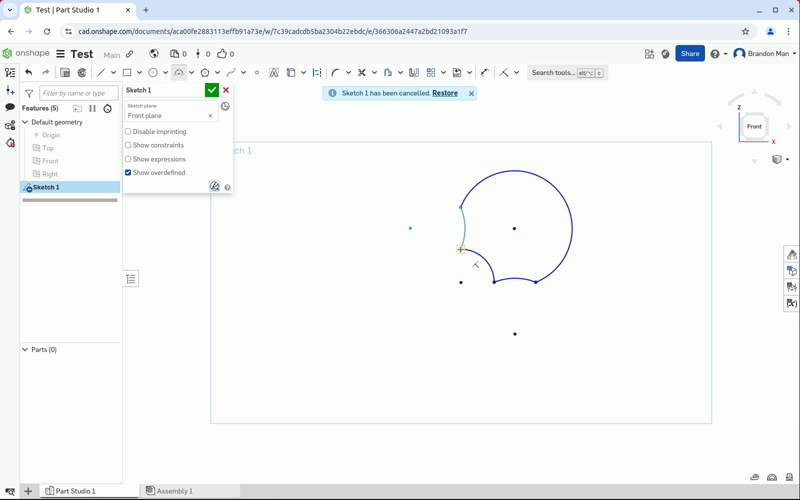
click(460, 249)
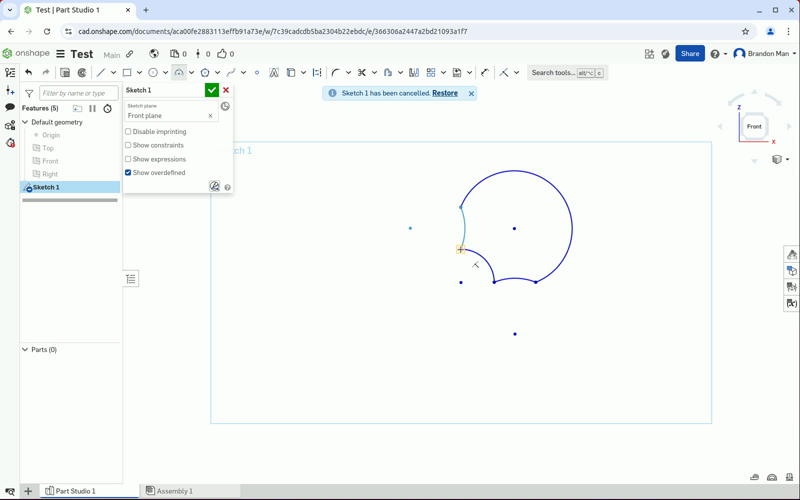
key_down(shift)
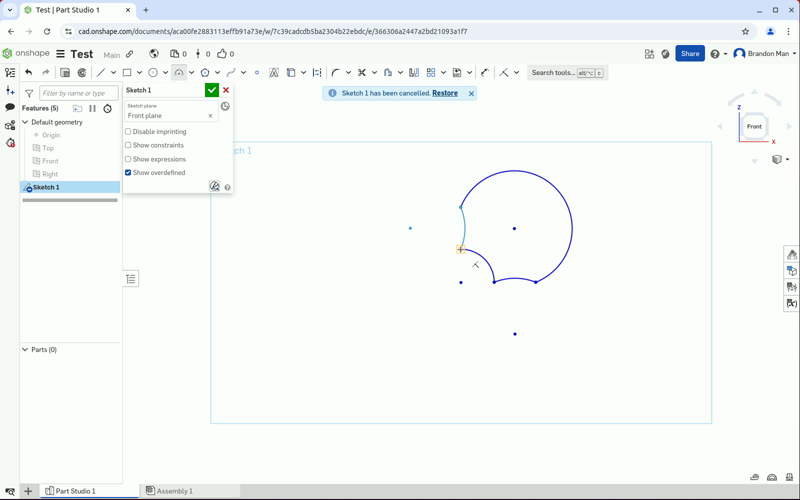
mouse_move(464, 228)
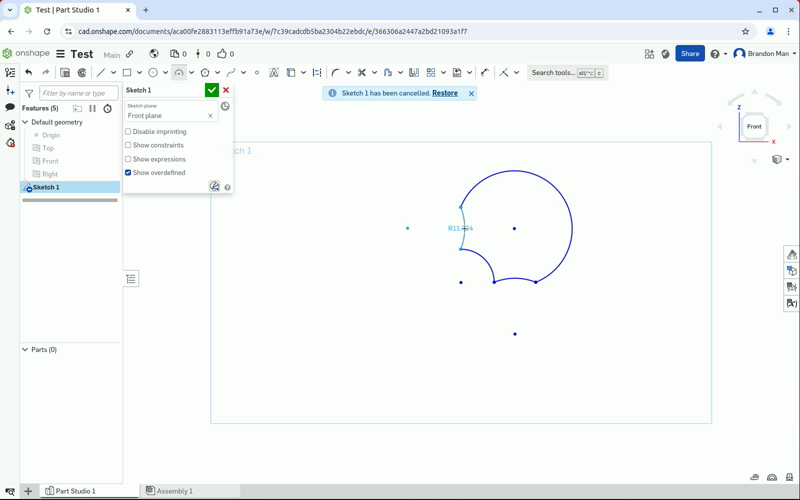
click(464, 228)
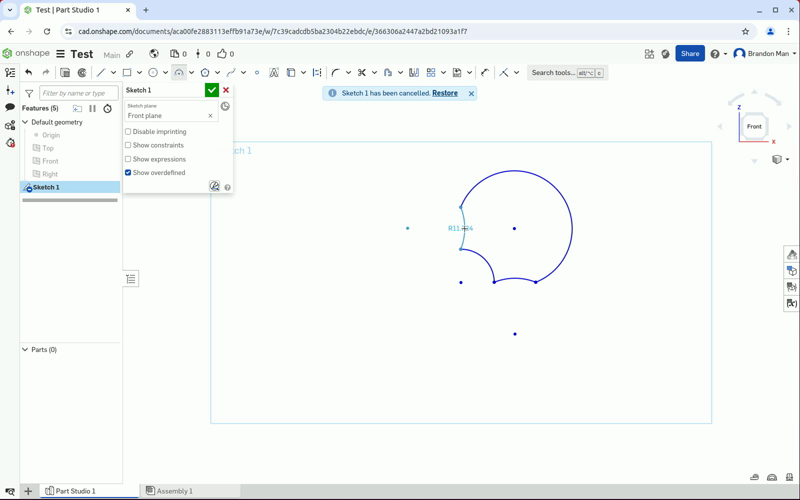
key_up(shift)
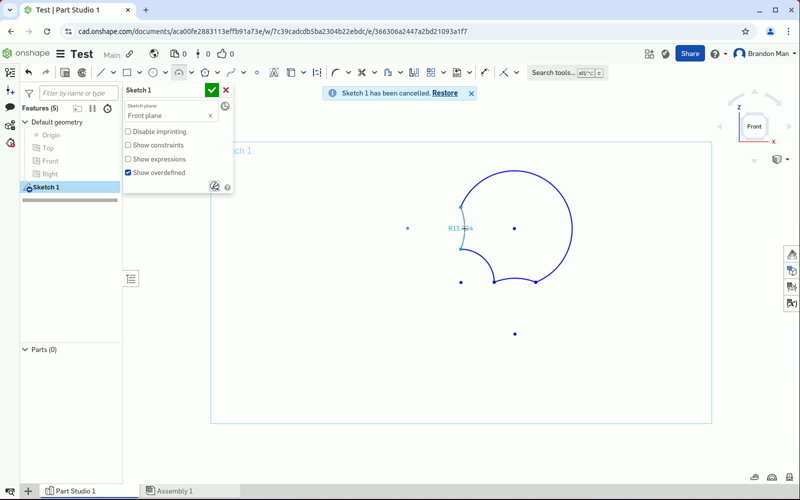
key(esc)
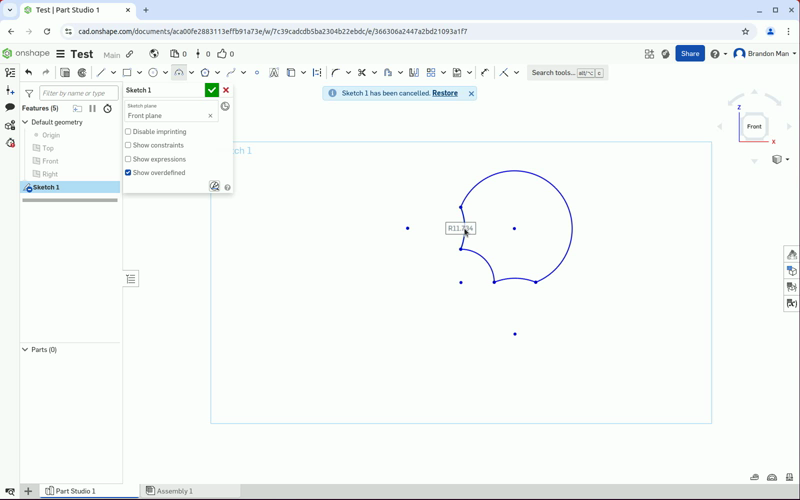
mouse_move(548, 258)
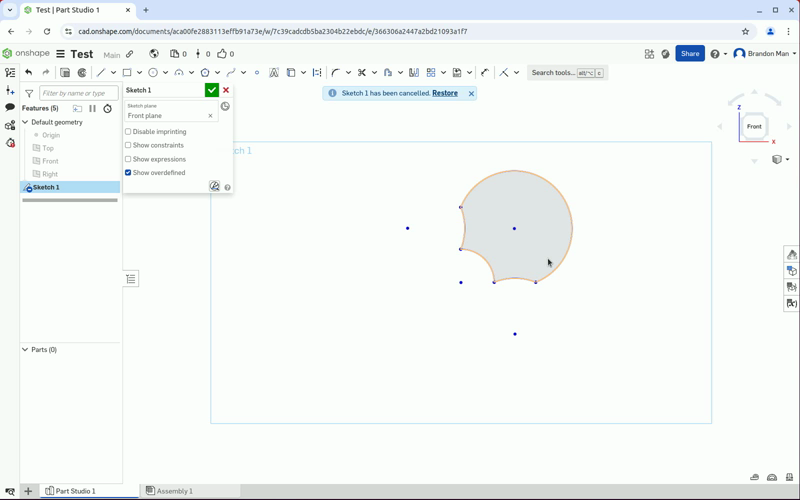
click(548, 258)
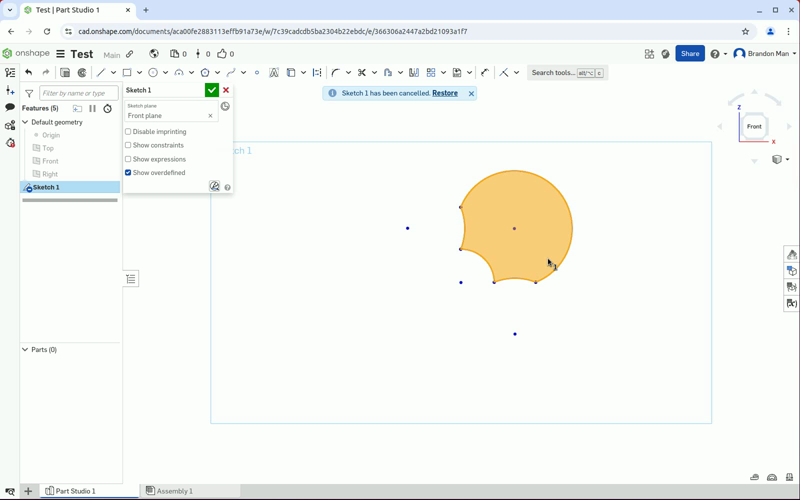
mouse_move(73, 352)
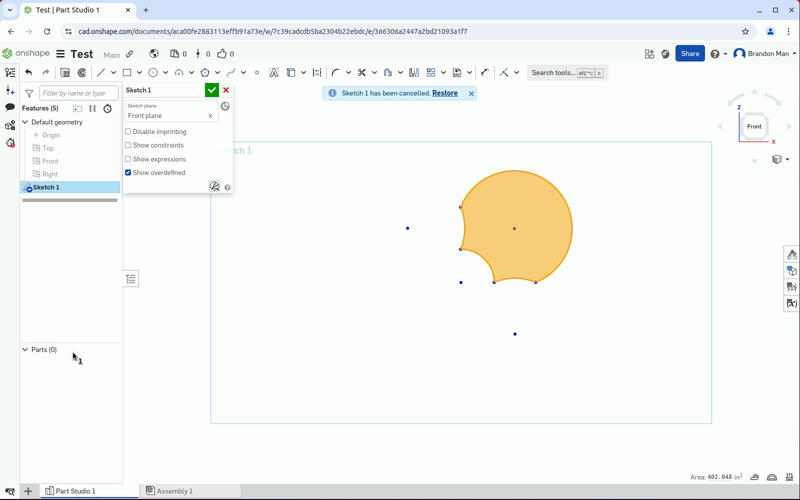
key(shift+y)
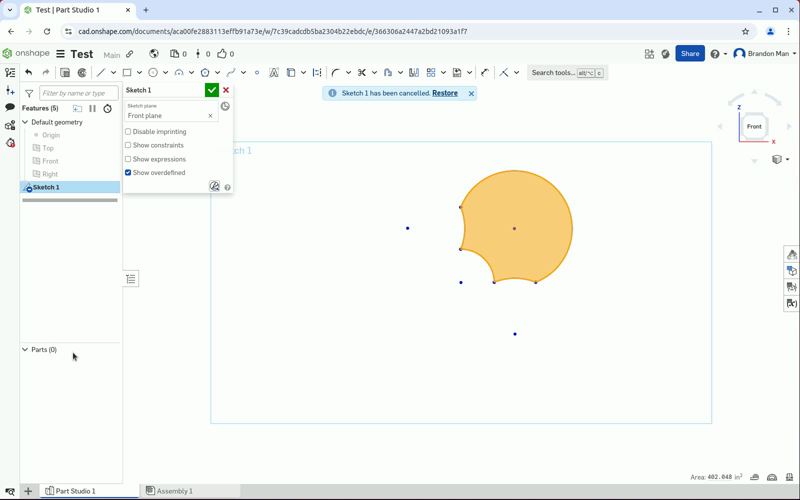
key(shift+e)
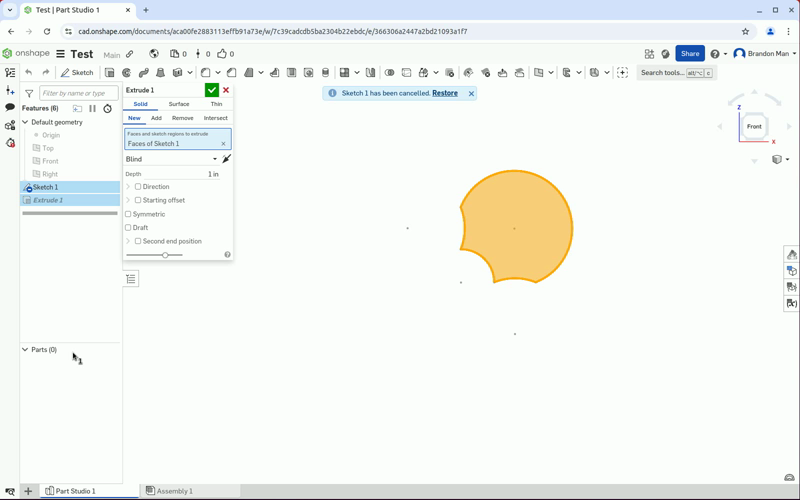
mouse_move(143, 106)
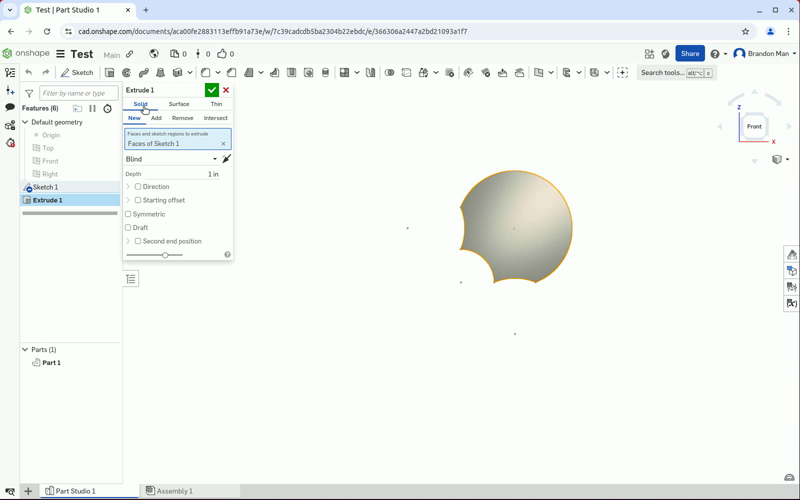
click(143, 106)
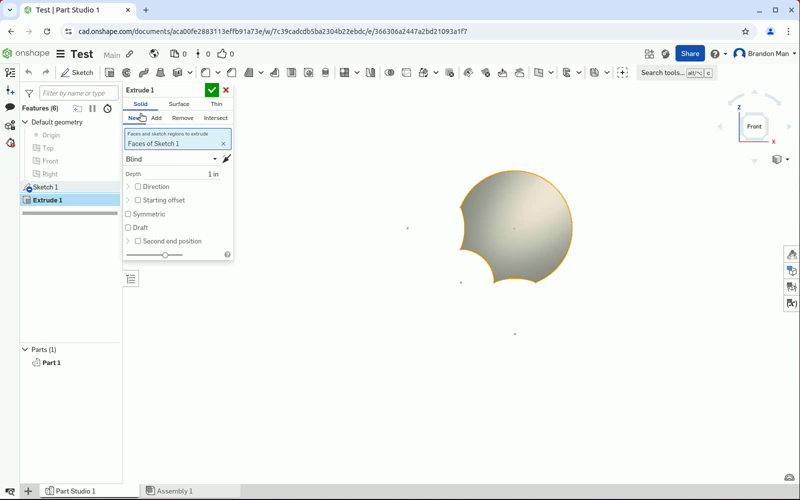
mouse_move(137, 120)
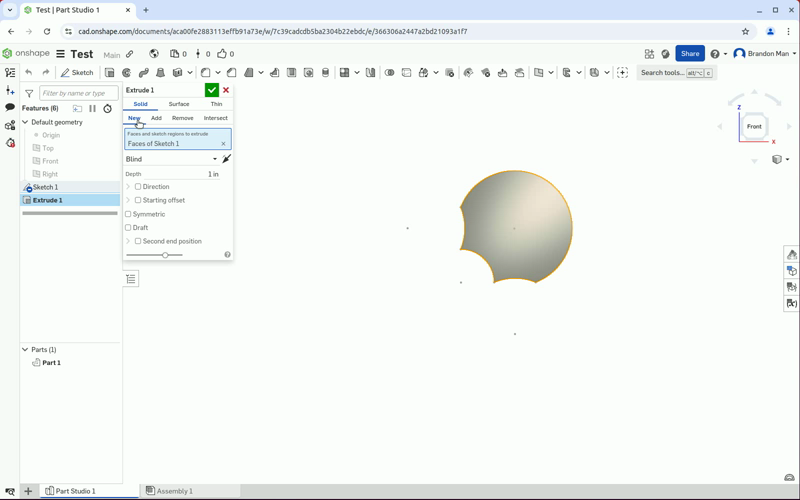
click(137, 120)
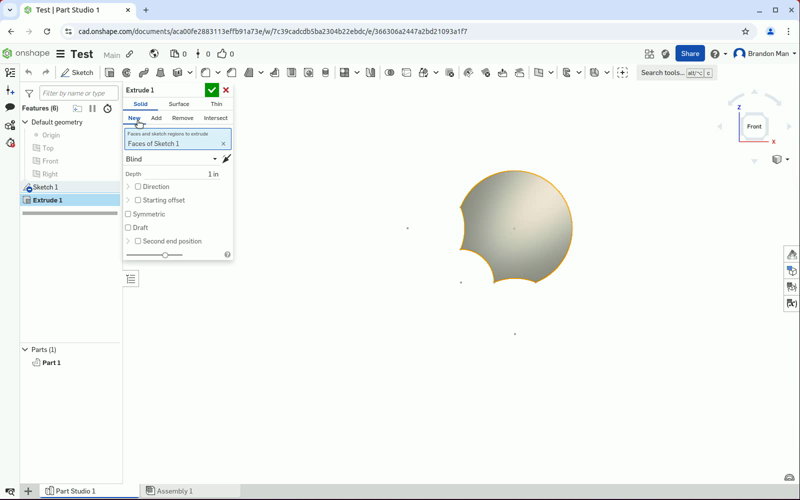
key(tab, 4)
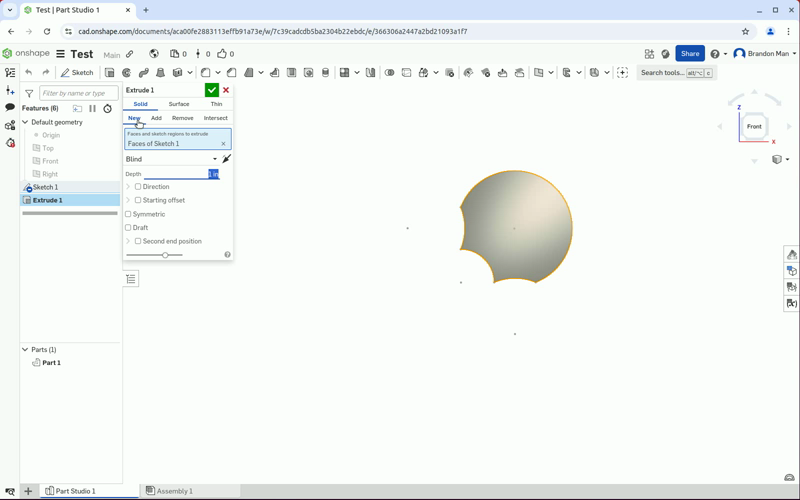
text(0.963)
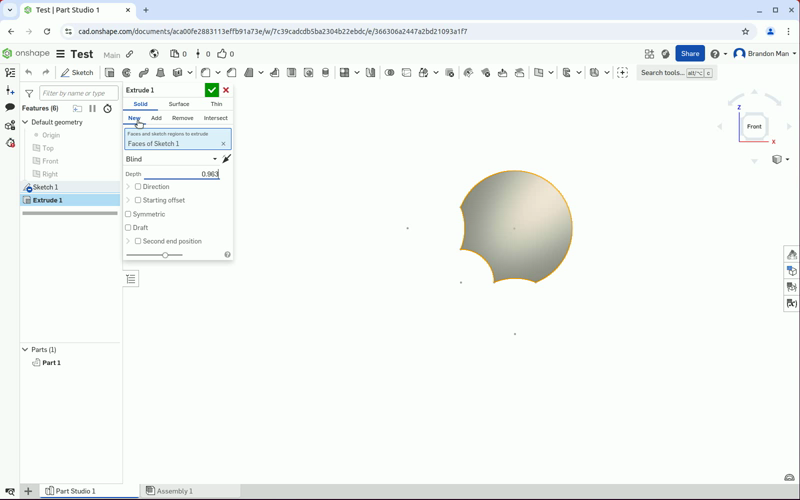
key(enter)
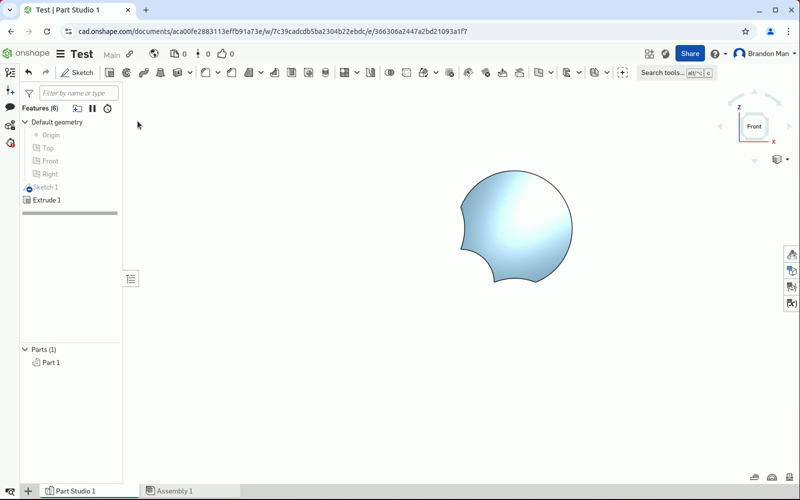
key(shift+h)
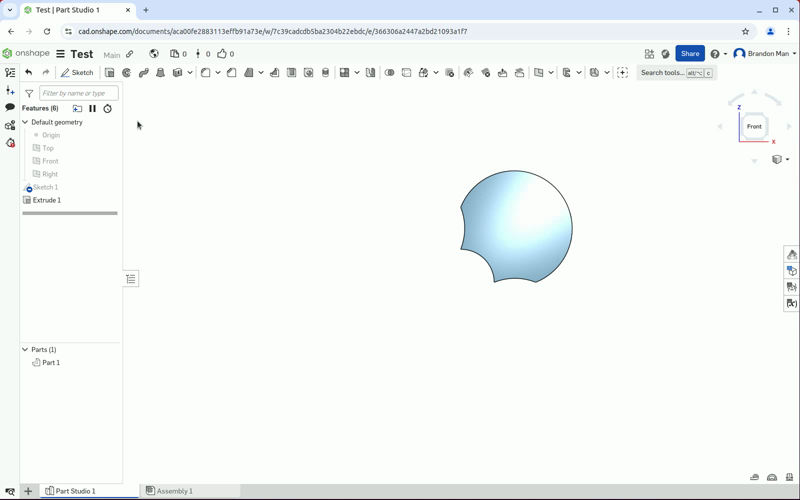
key(shift+h)
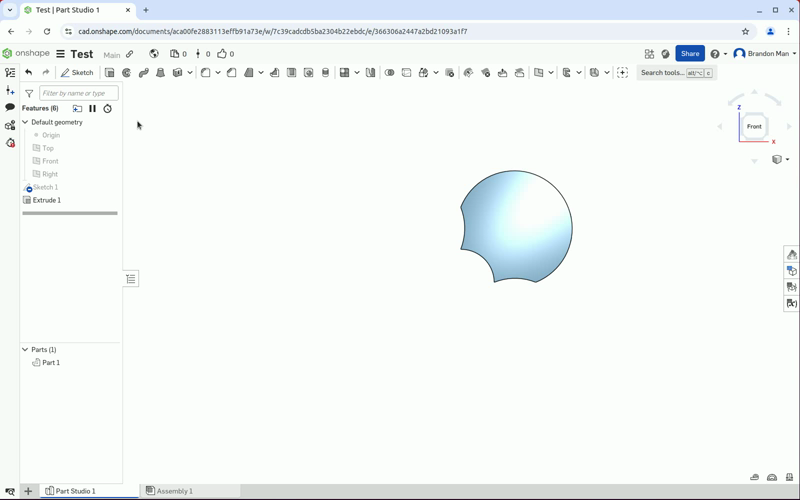
mouse_move(73, 189)
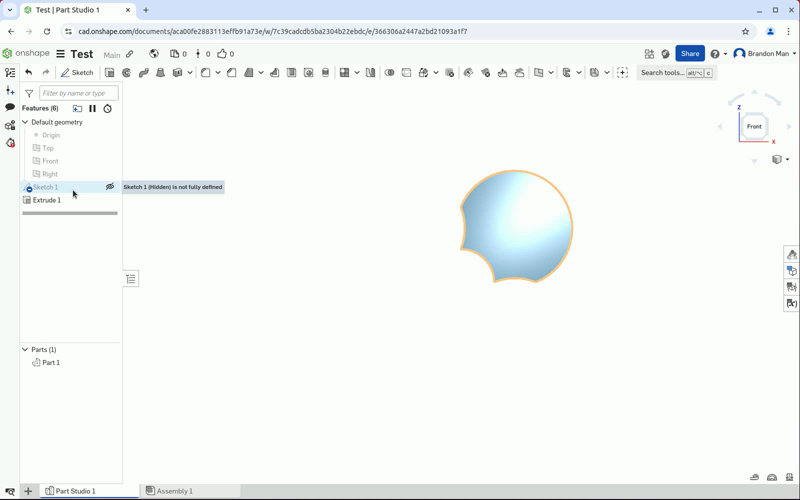
click(73, 189)
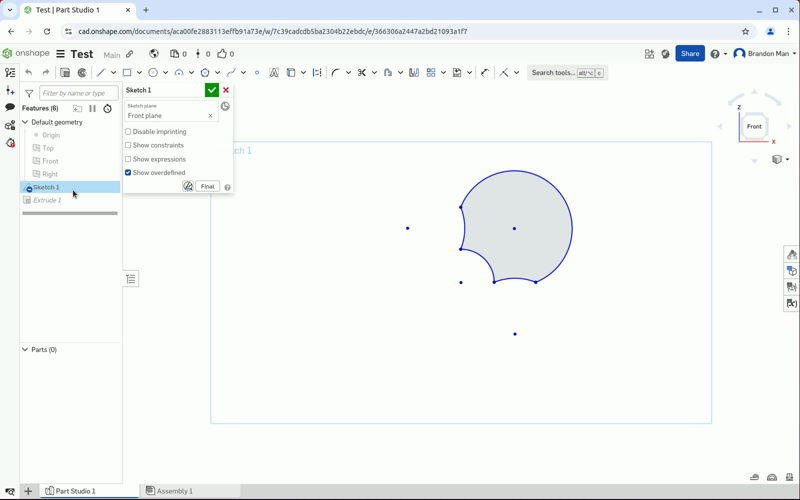
mouse_move(229, 92)
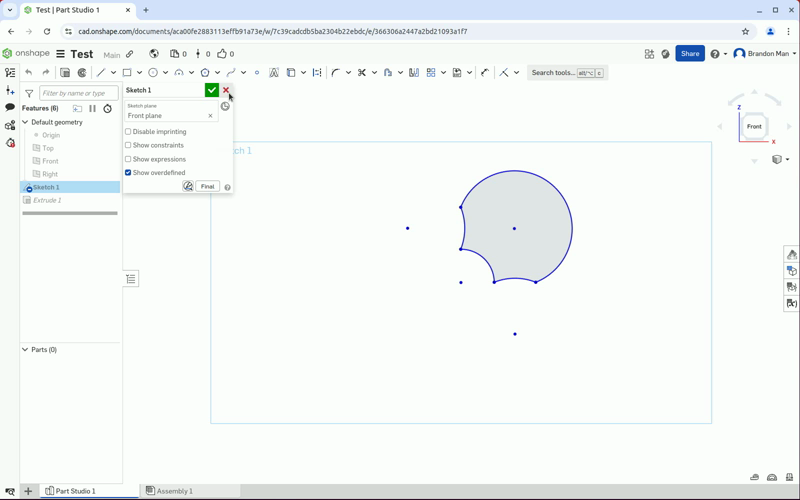
click(229, 92)
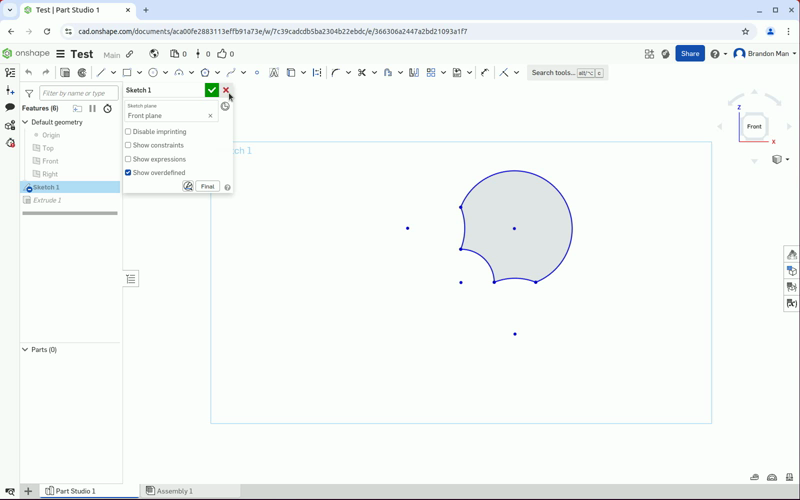
key(shift+s)
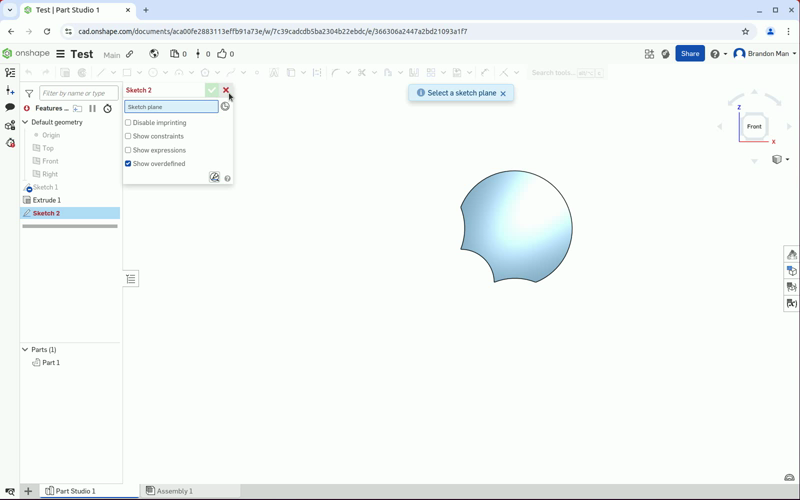
mouse_move(73, 163)
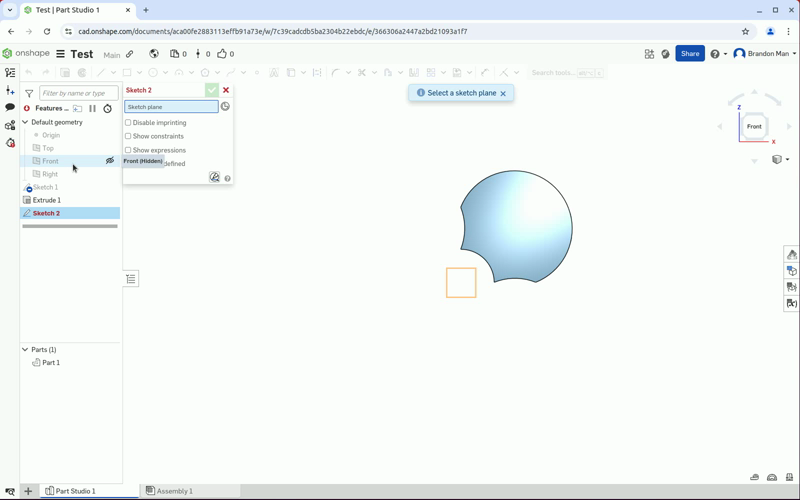
click(73, 163)
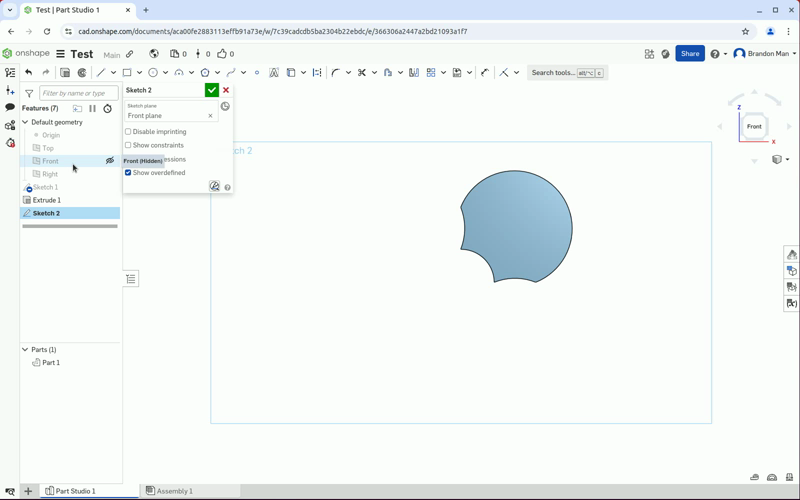
mouse_move(73, 352)
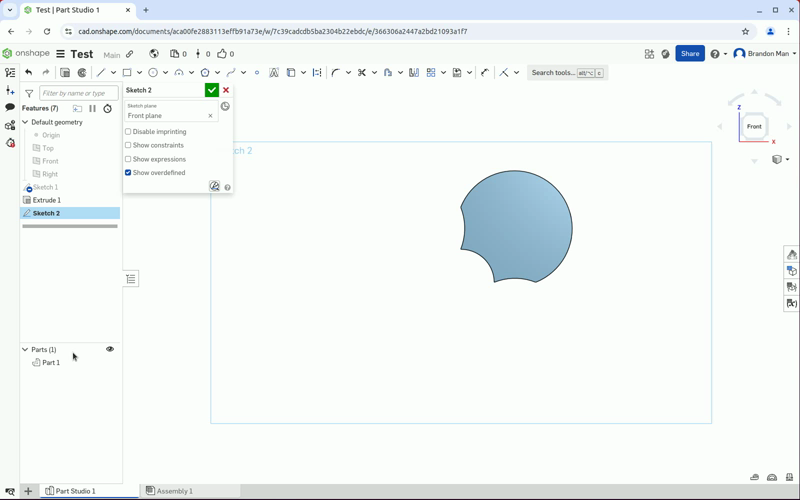
key(y)
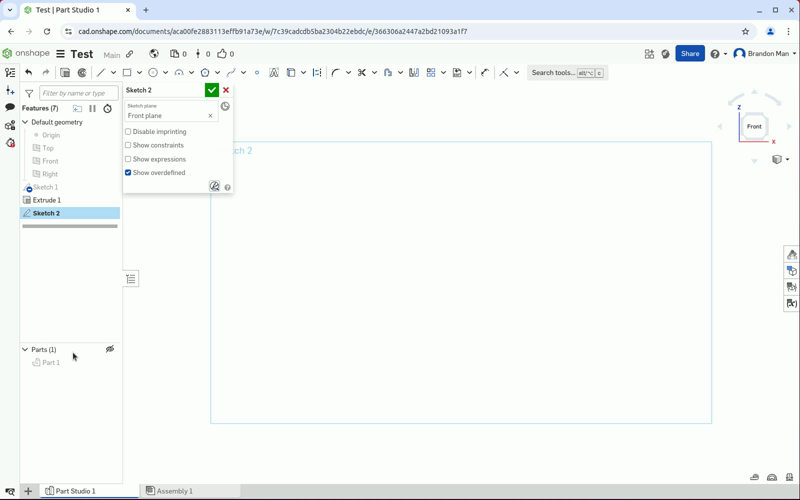
key(a)
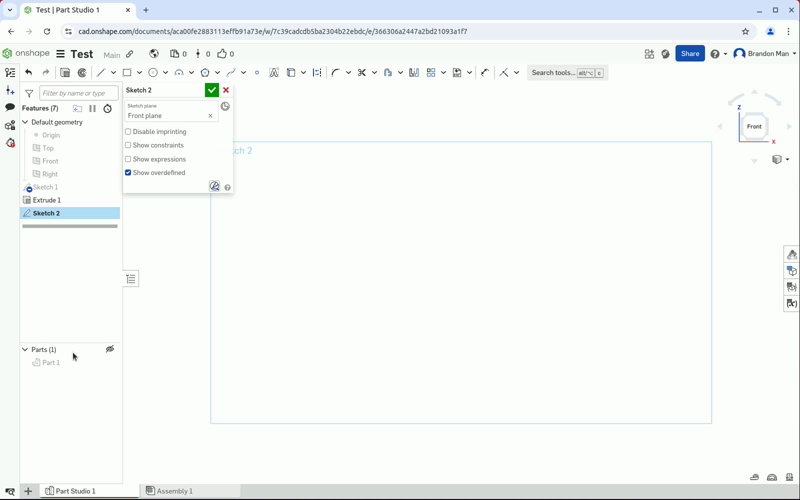
key_down(shift)
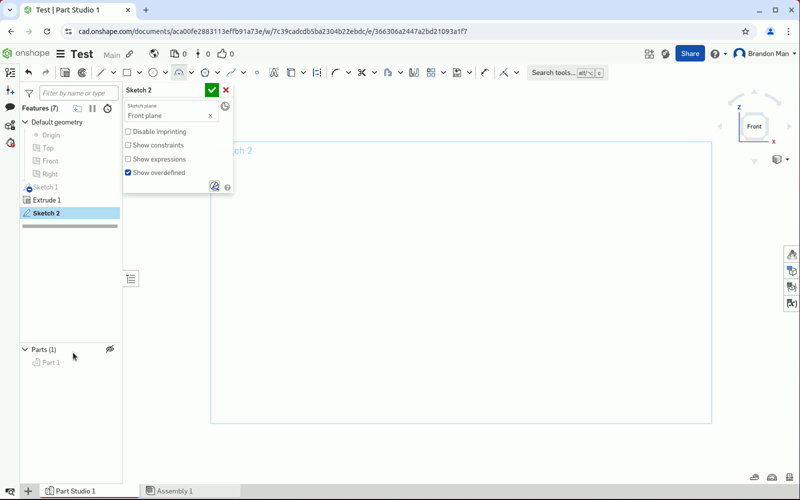
mouse_move(460, 357)
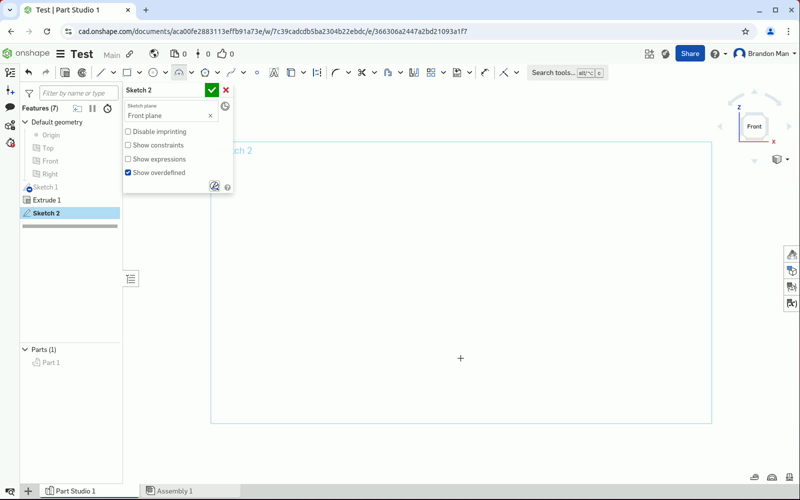
click(460, 357)
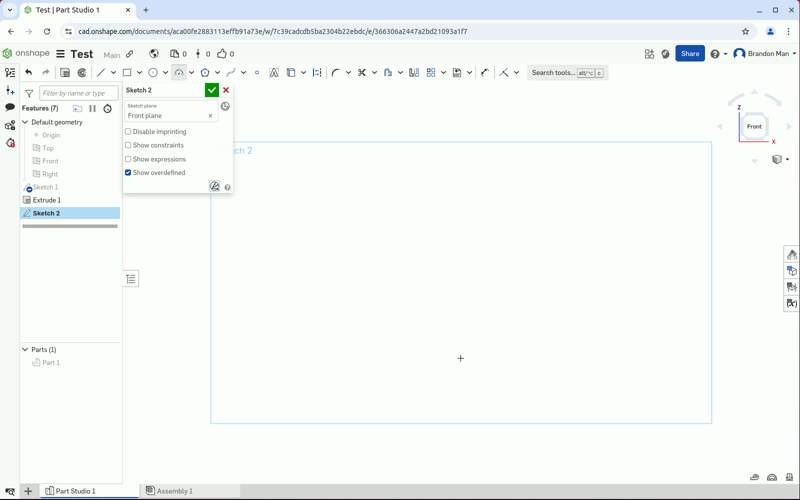
key_up(shift)
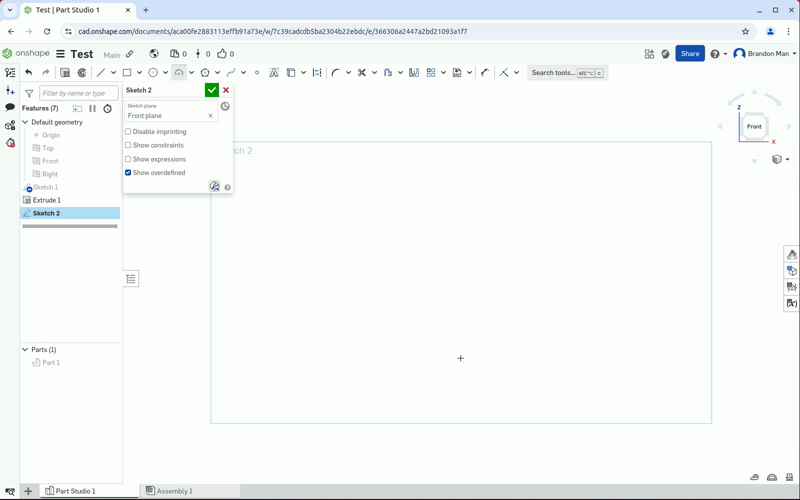
key_down(shift)
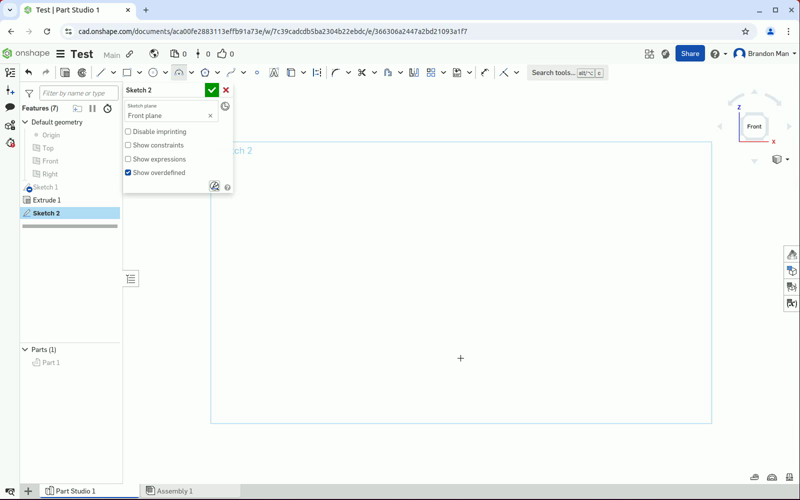
mouse_move(535, 283)
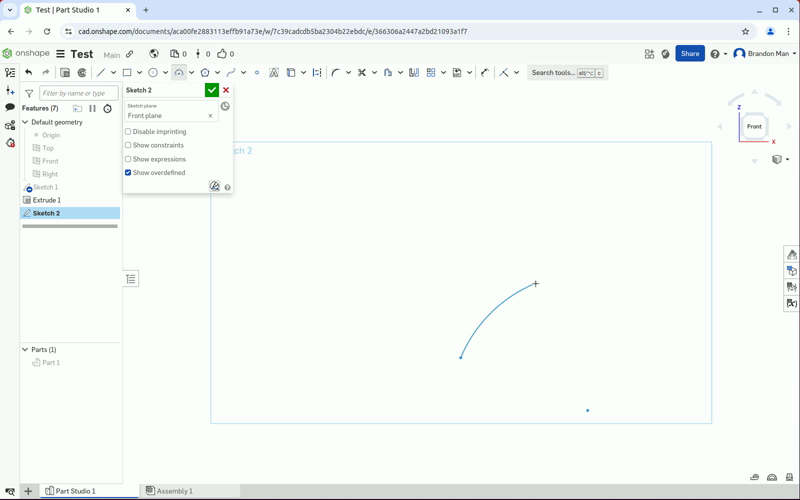
click(535, 283)
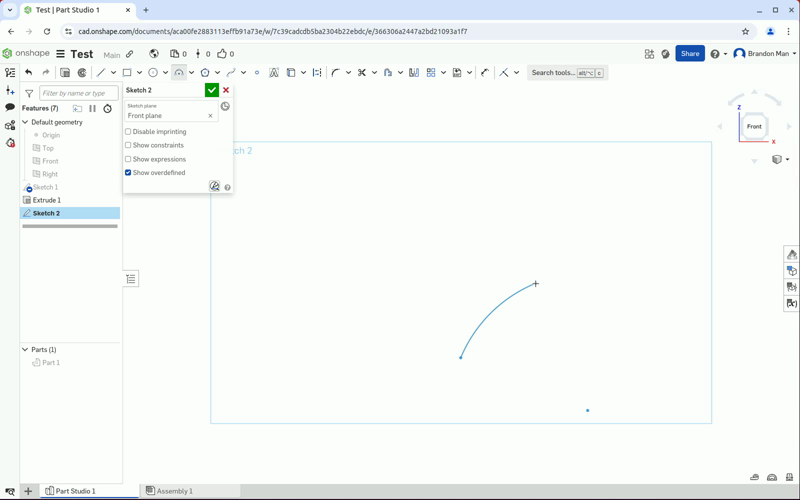
mouse_move(555, 378)
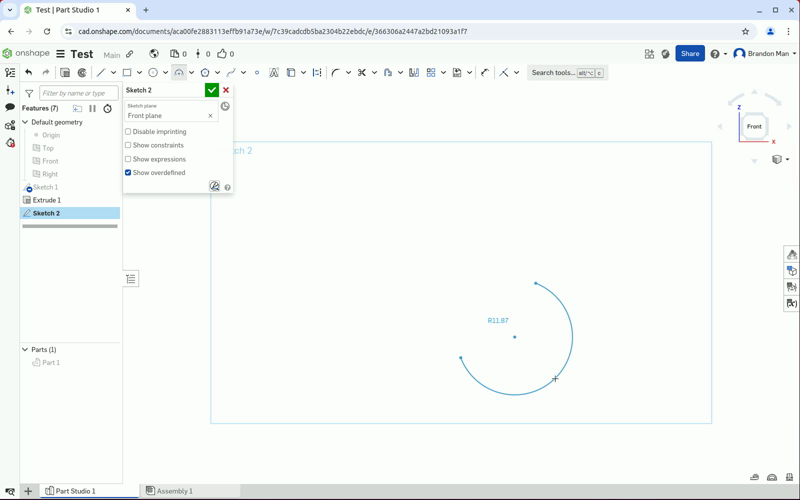
click(555, 378)
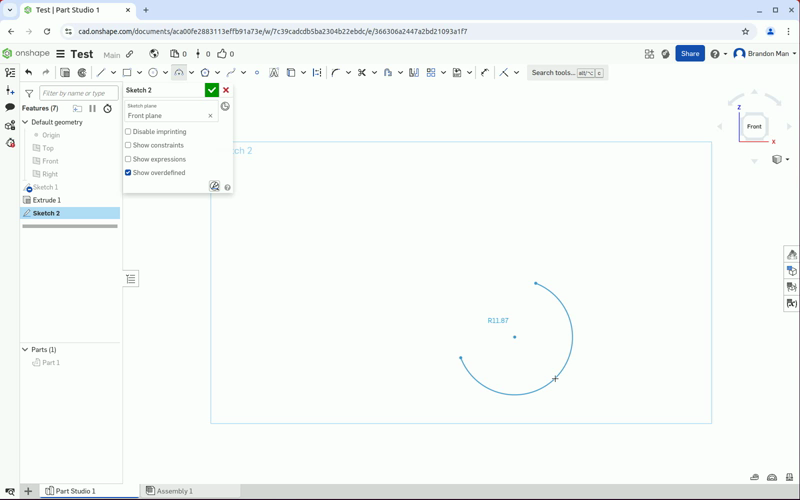
key_up(shift)
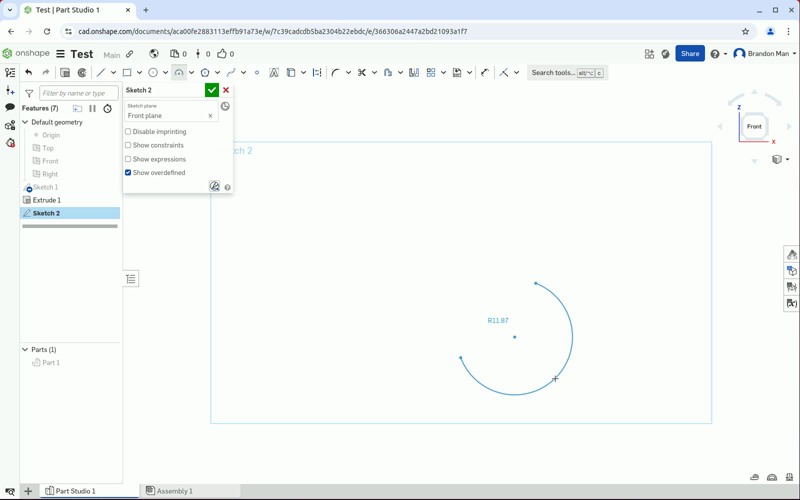
mouse_move(535, 283)
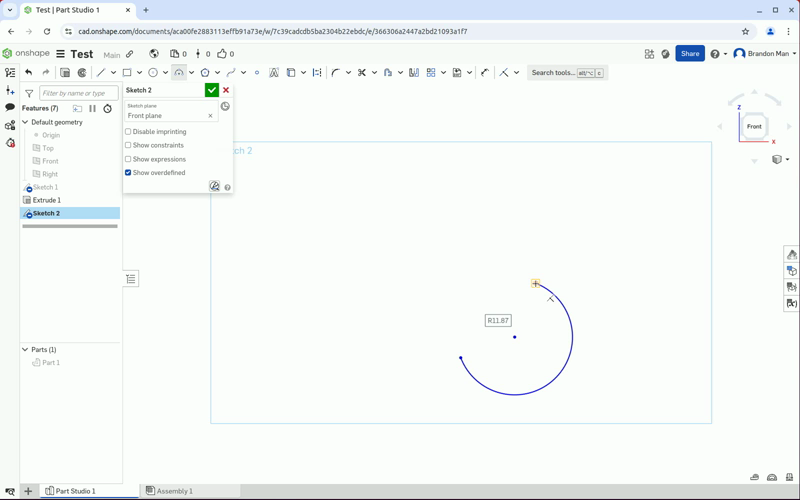
click(535, 283)
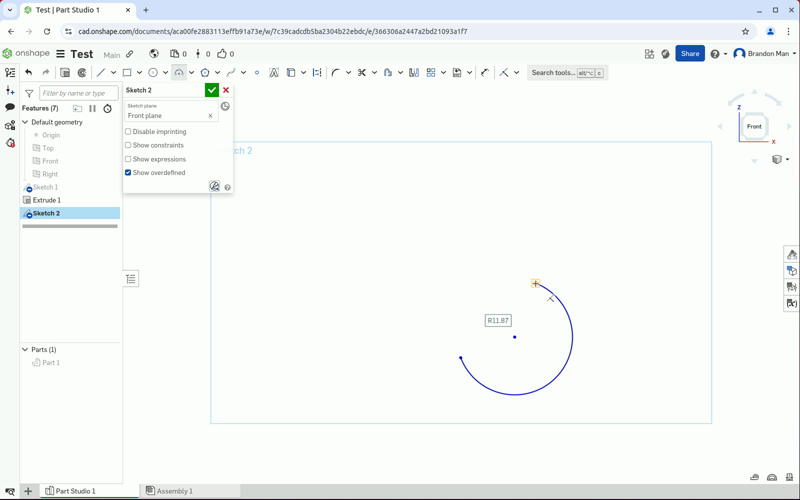
key_down(shift)
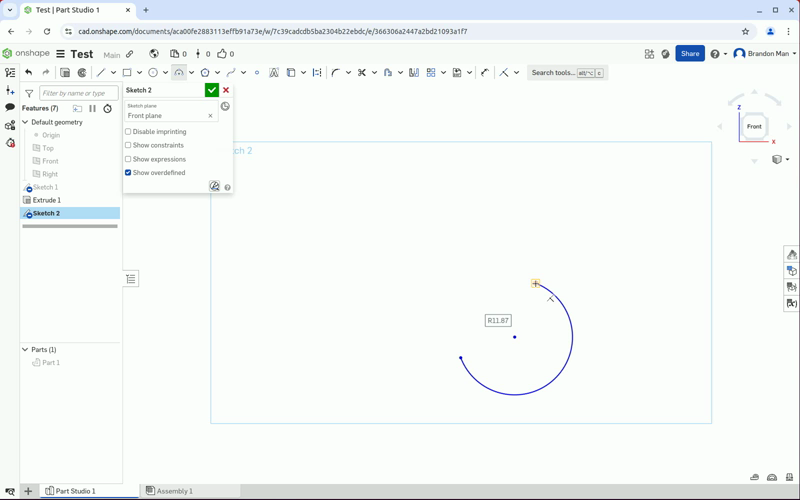
mouse_move(494, 283)
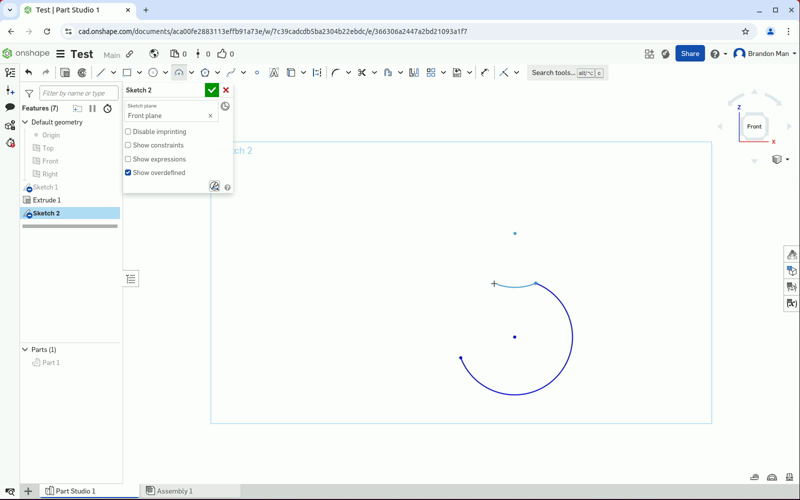
click(494, 283)
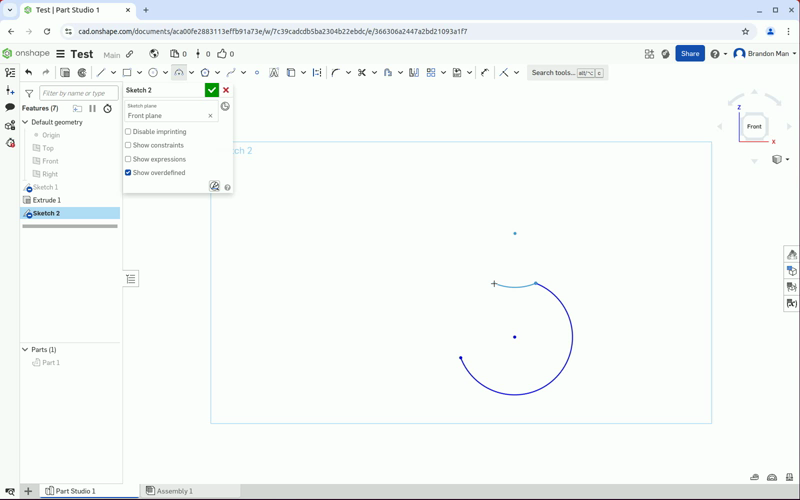
mouse_move(514, 287)
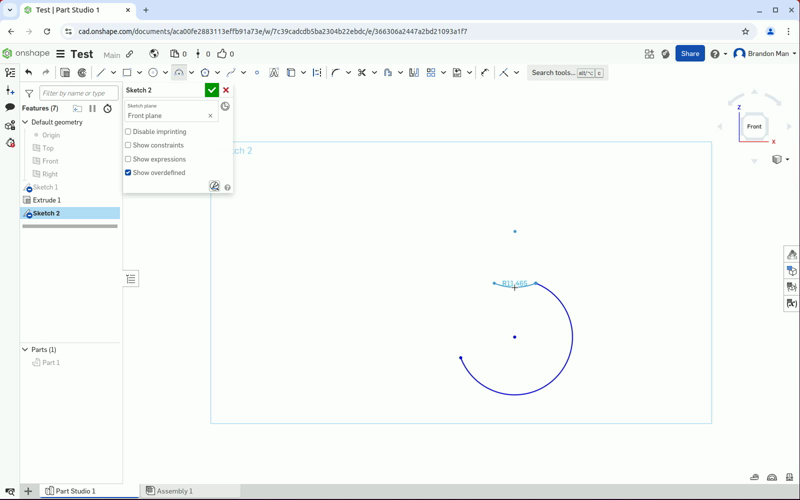
click(514, 287)
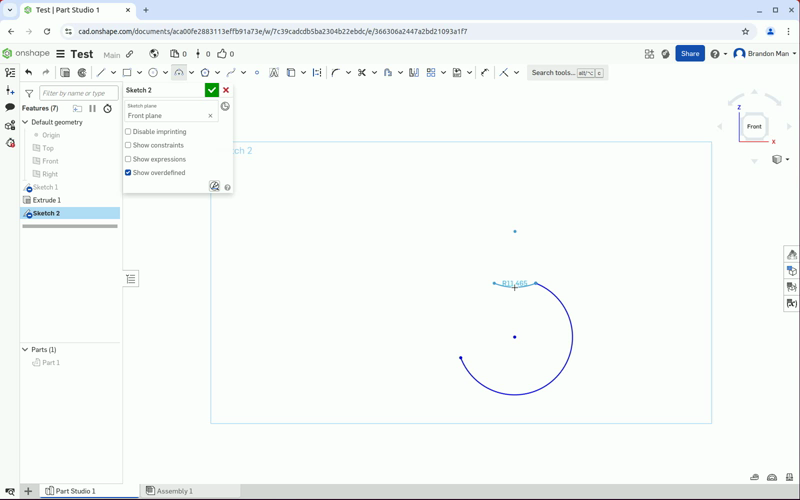
key_up(shift)
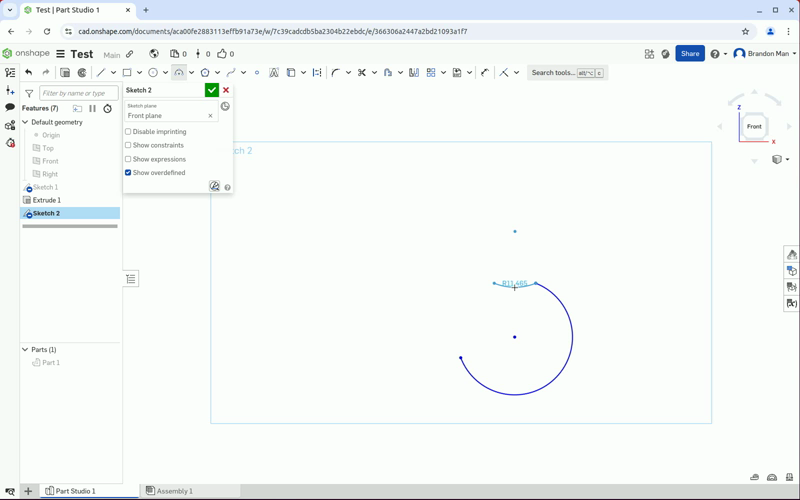
mouse_move(494, 283)
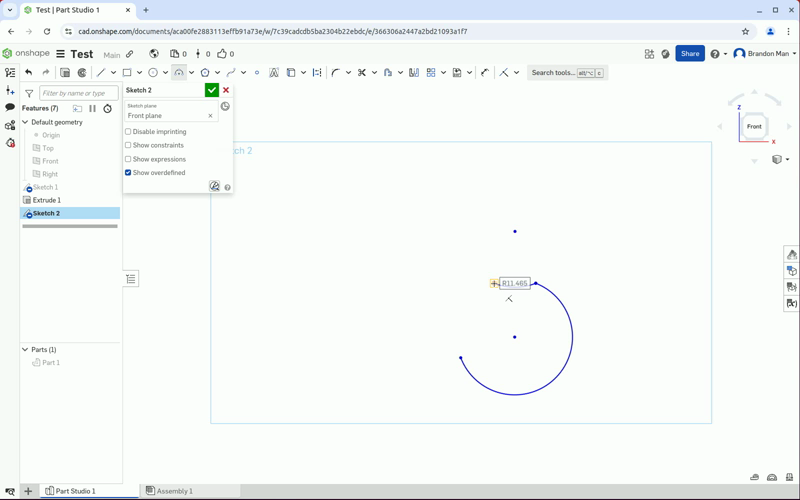
click(494, 283)
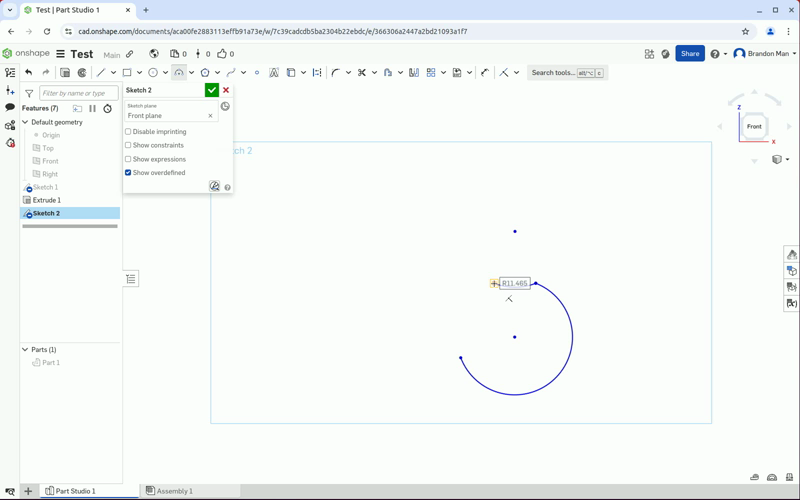
key_down(shift)
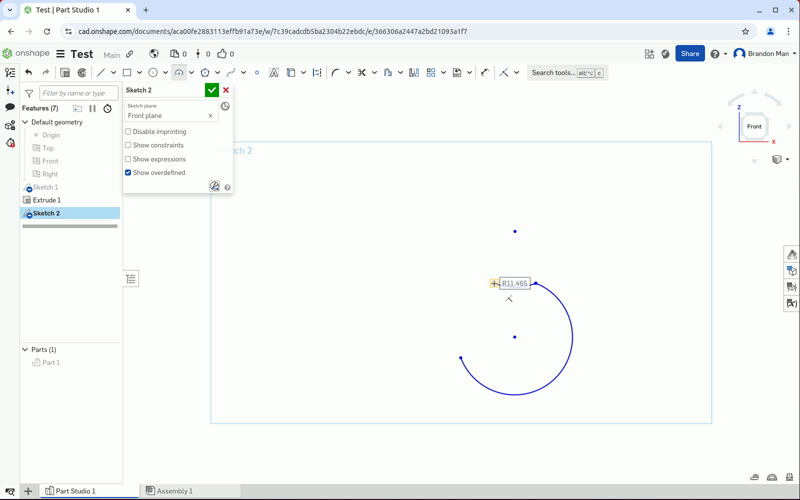
mouse_move(460, 316)
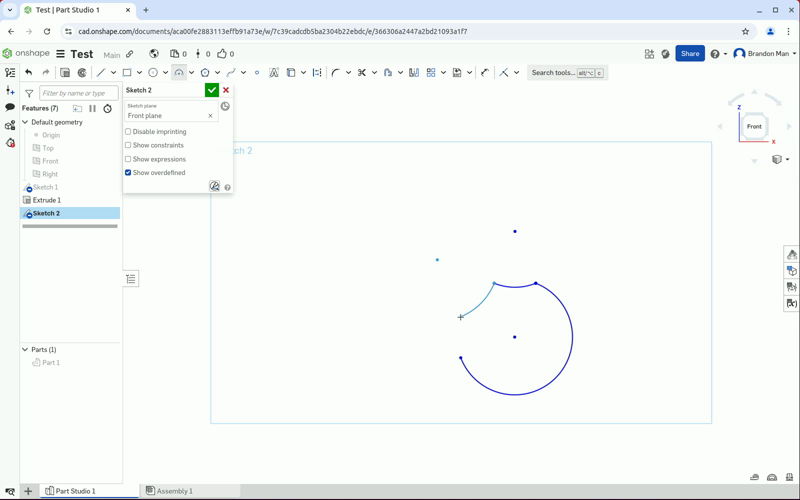
click(460, 316)
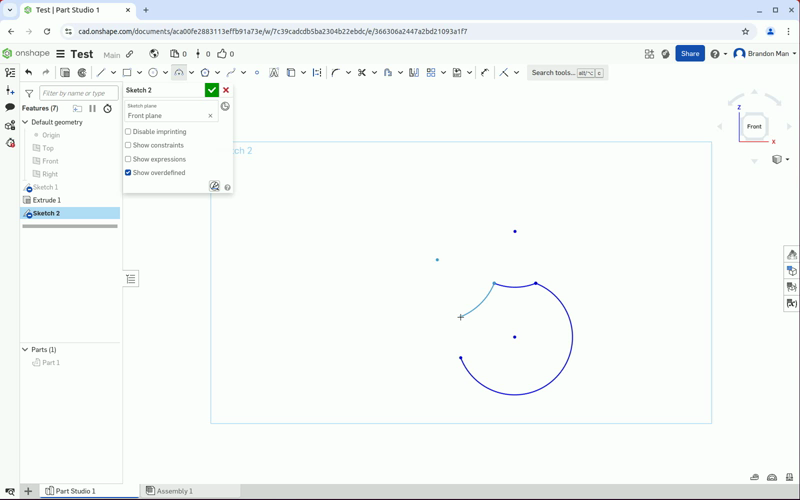
mouse_move(484, 306)
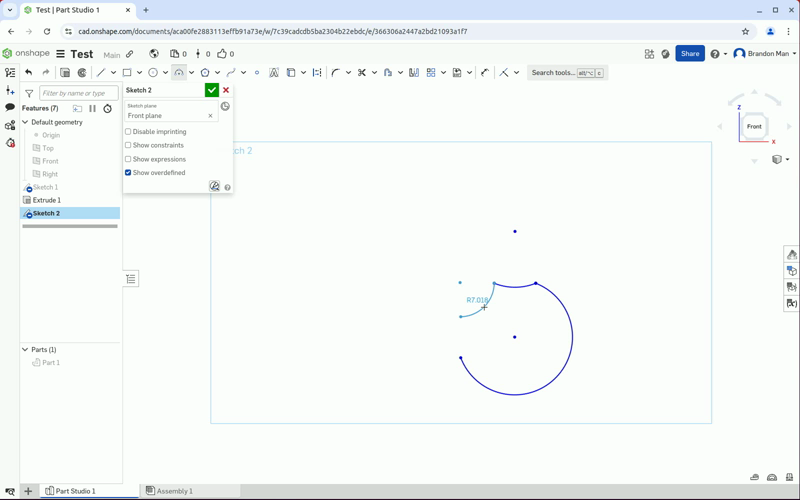
click(484, 306)
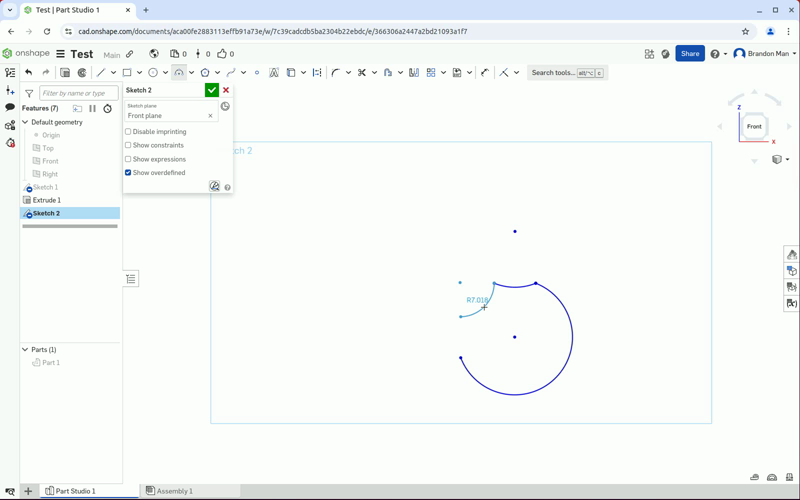
key_up(shift)
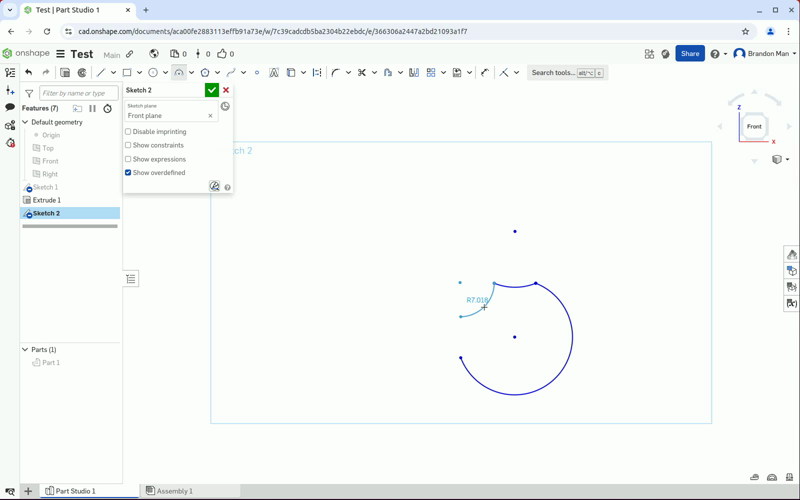
mouse_move(460, 316)
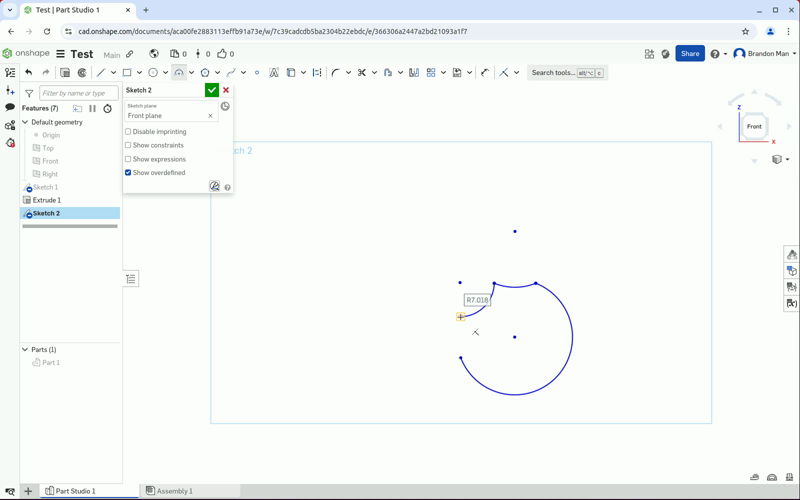
click(460, 316)
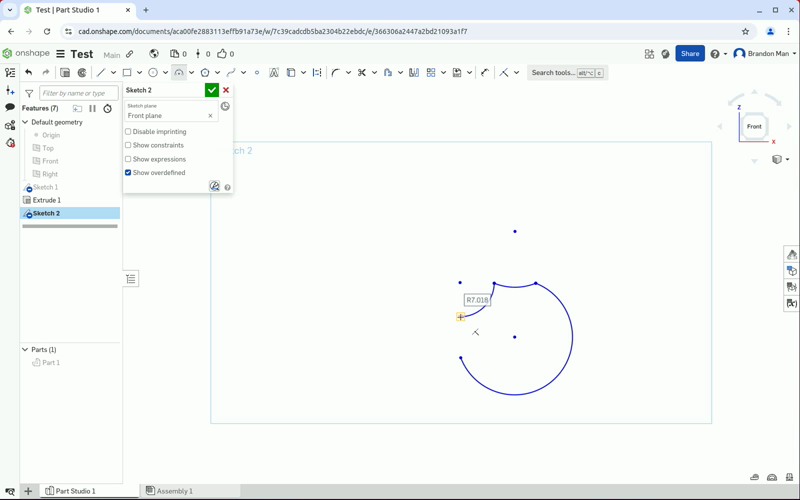
mouse_move(460, 357)
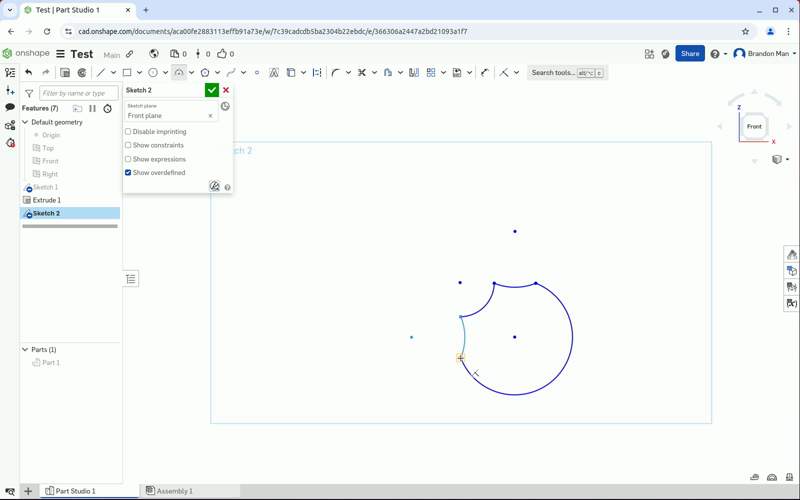
click(460, 357)
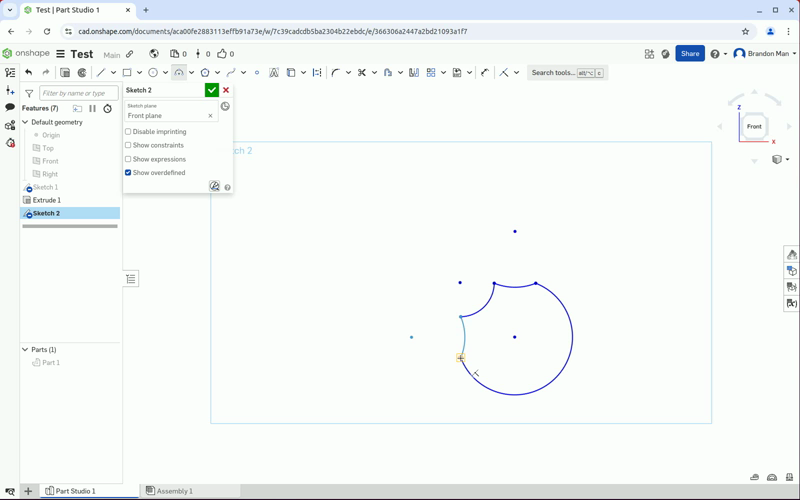
key_down(shift)
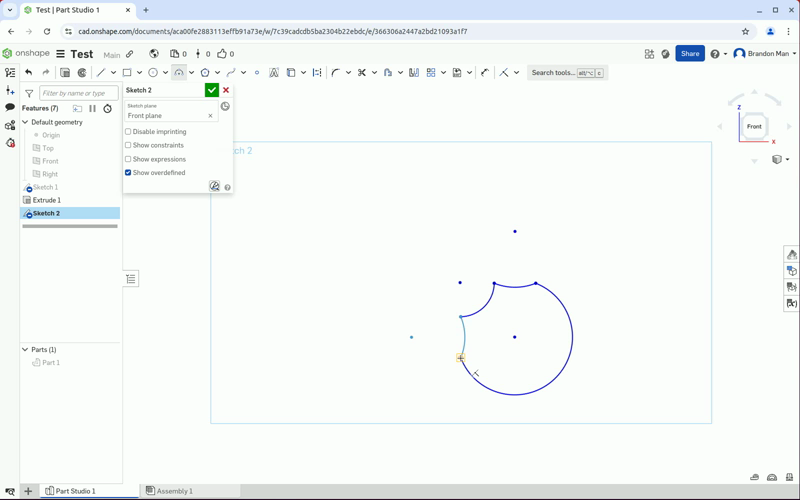
mouse_move(464, 337)
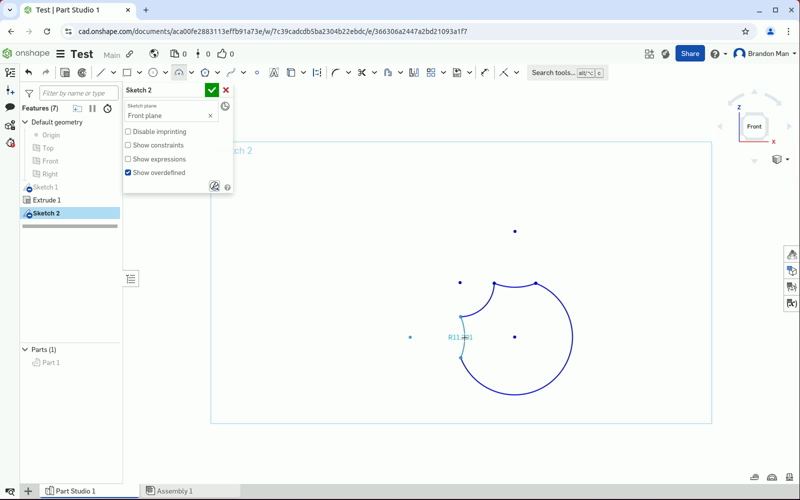
click(464, 337)
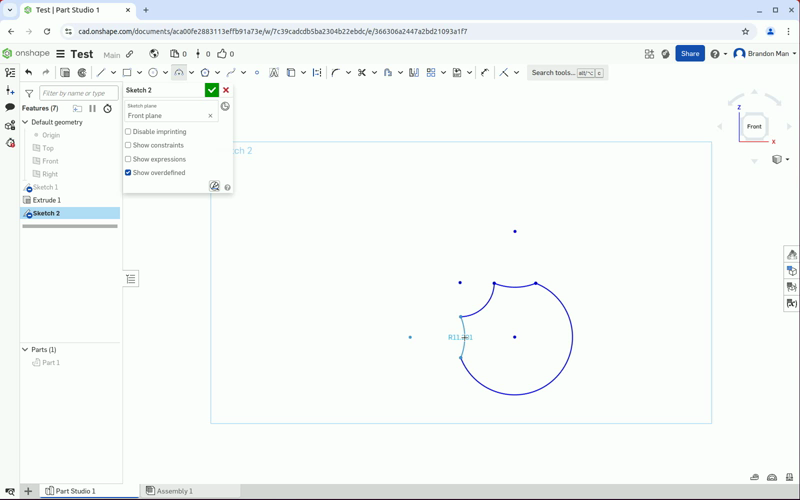
key_up(shift)
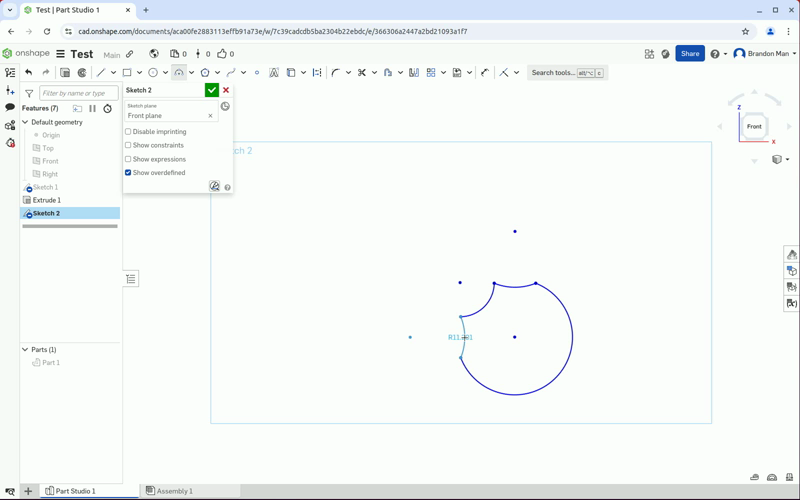
key(esc)
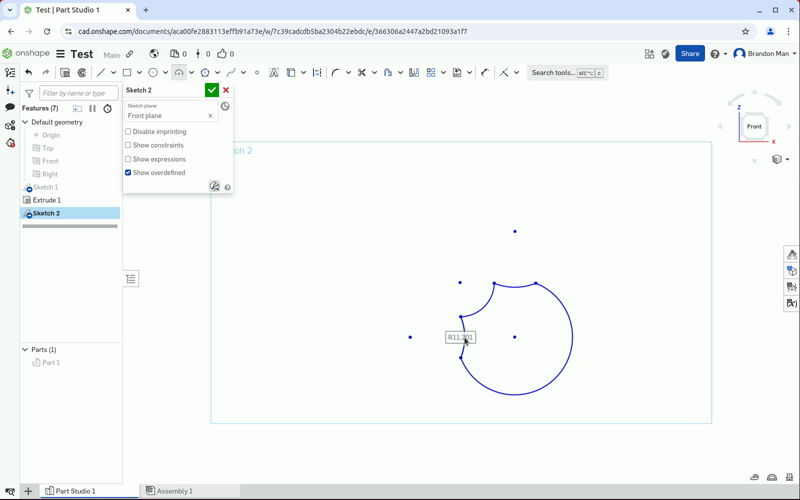
mouse_move(532, 383)
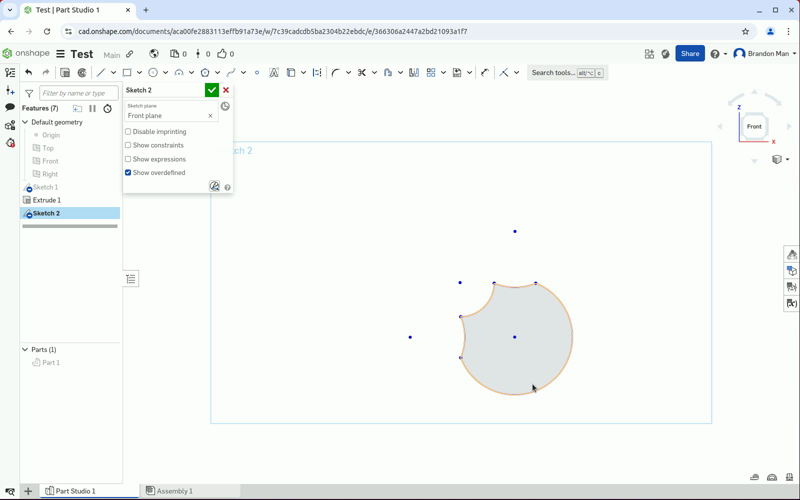
click(532, 383)
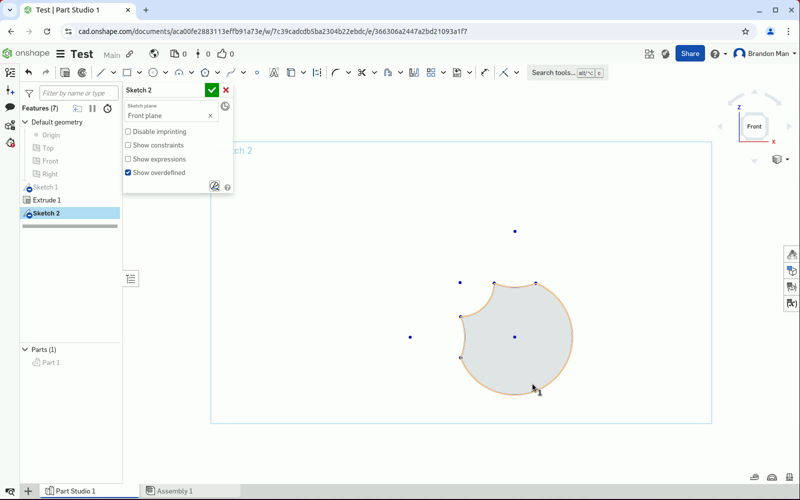
mouse_move(73, 352)
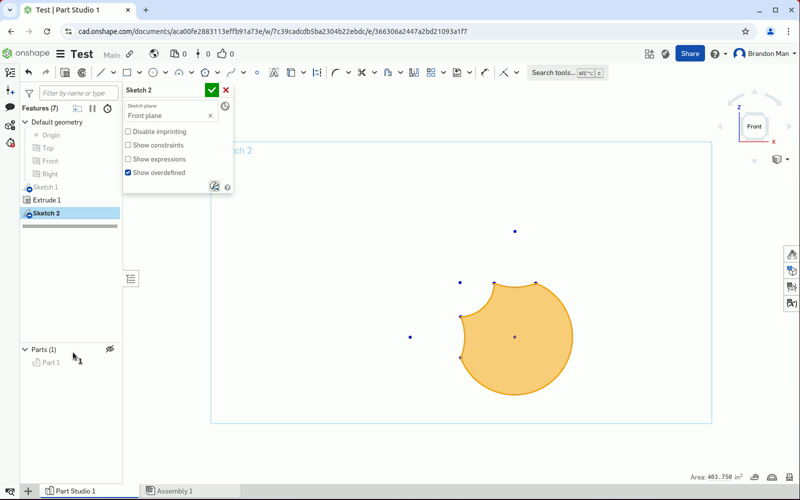
key(shift+y)
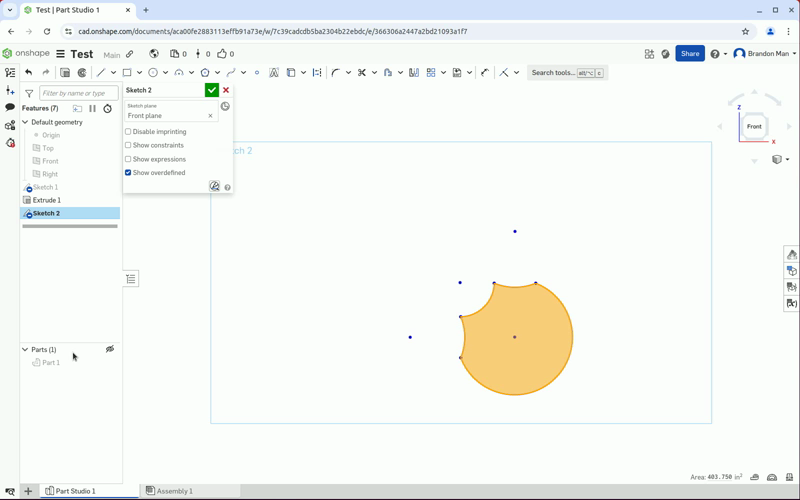
key(shift+e)
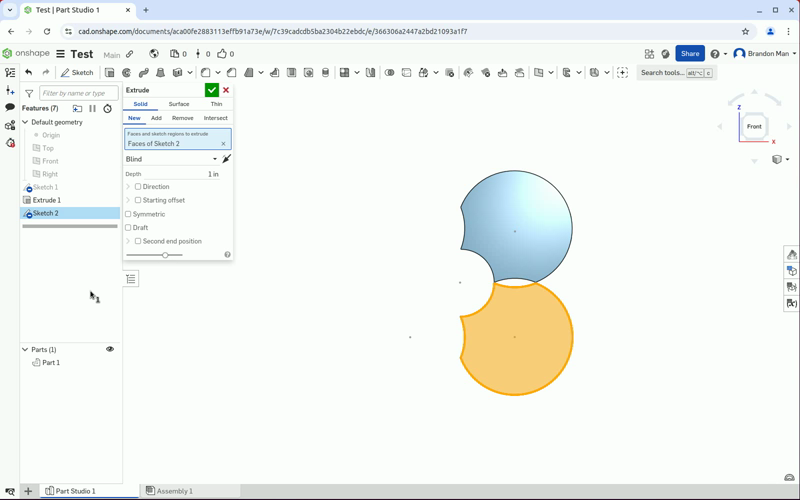
mouse_move(143, 106)
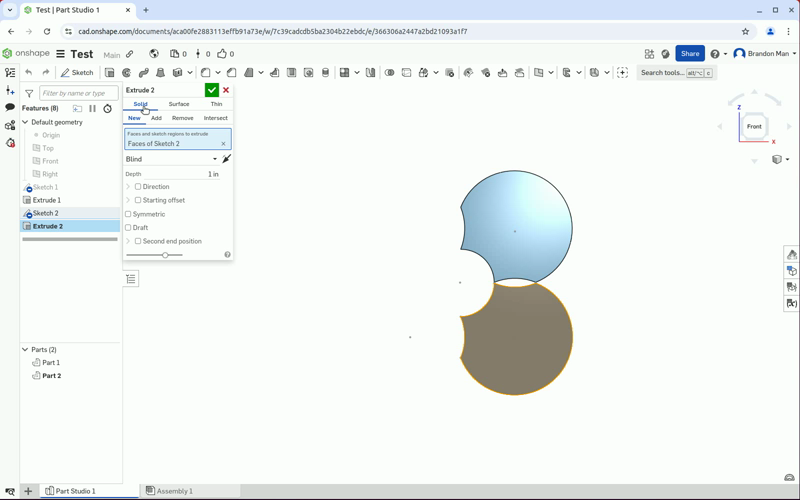
click(143, 106)
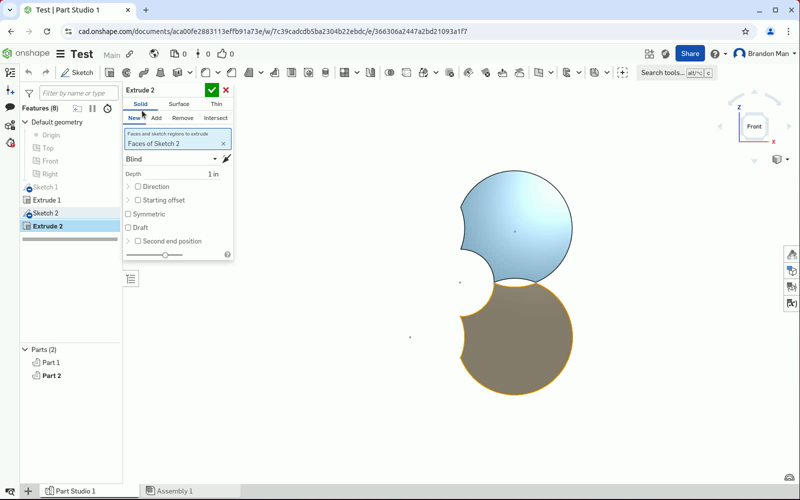
mouse_move(137, 120)
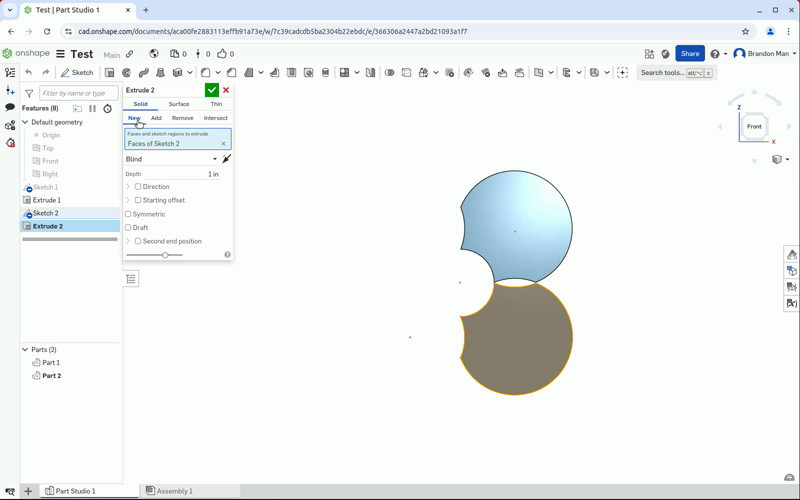
click(137, 120)
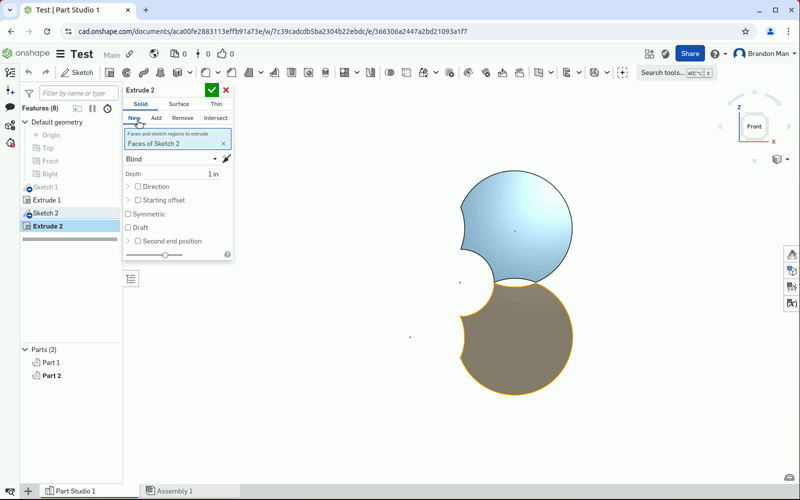
key(tab, 4)
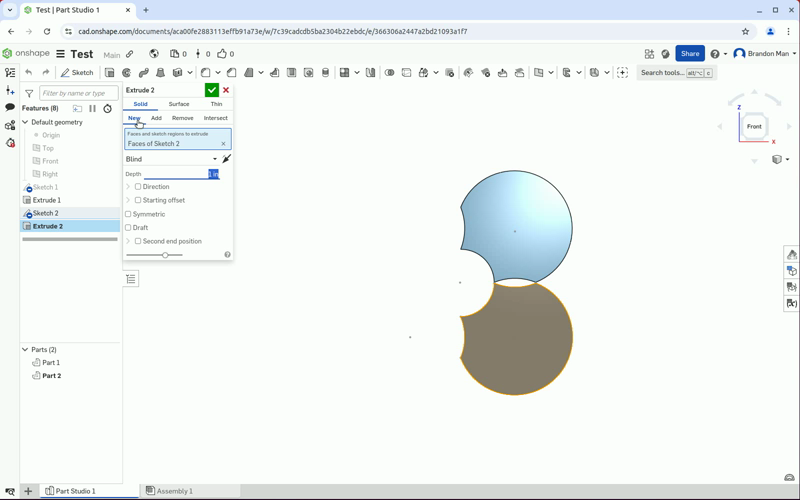
text(0.963)
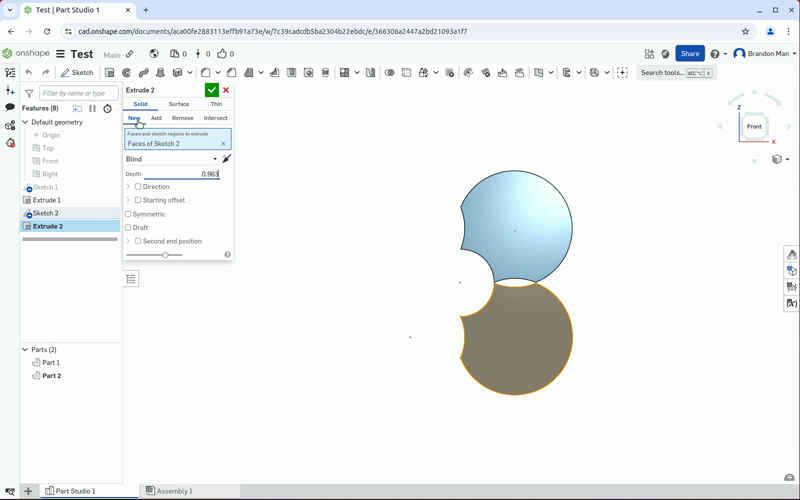
key(enter)
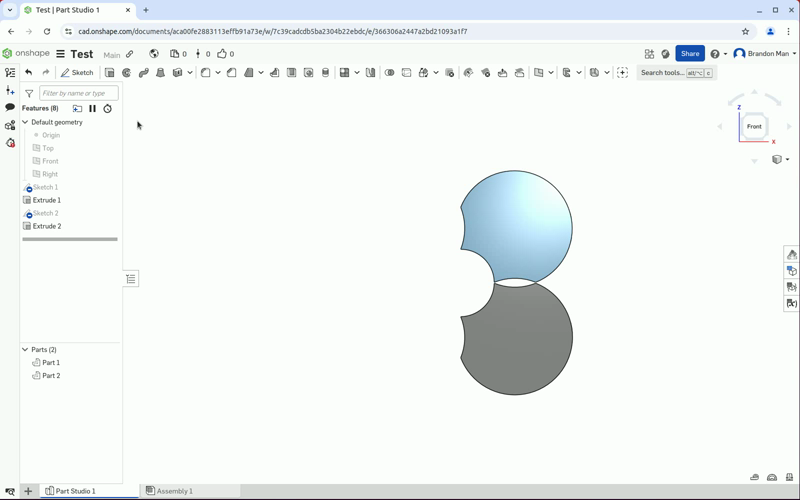
key(shift+h)
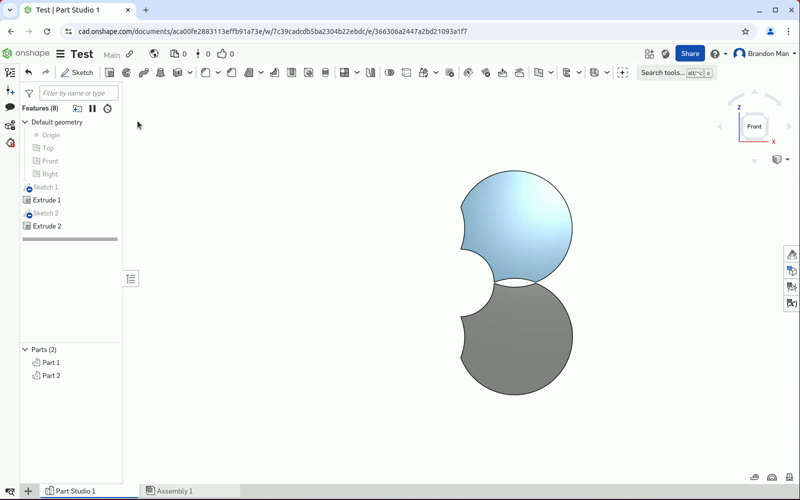
key(shift+h)
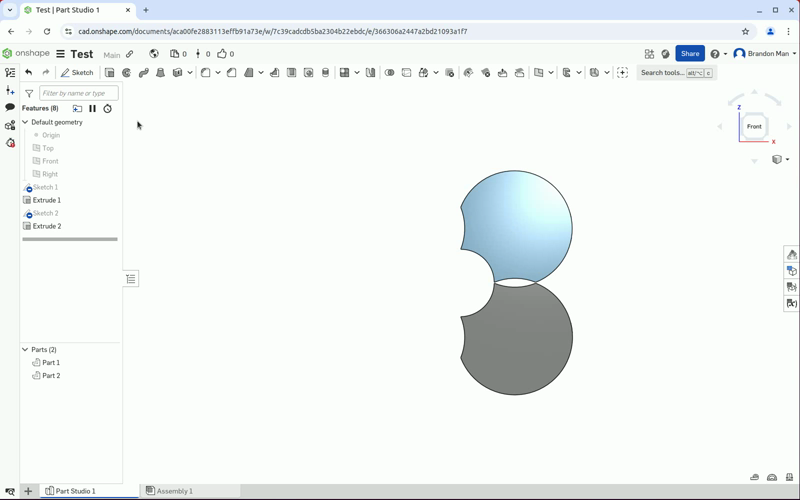
mouse_move(73, 189)
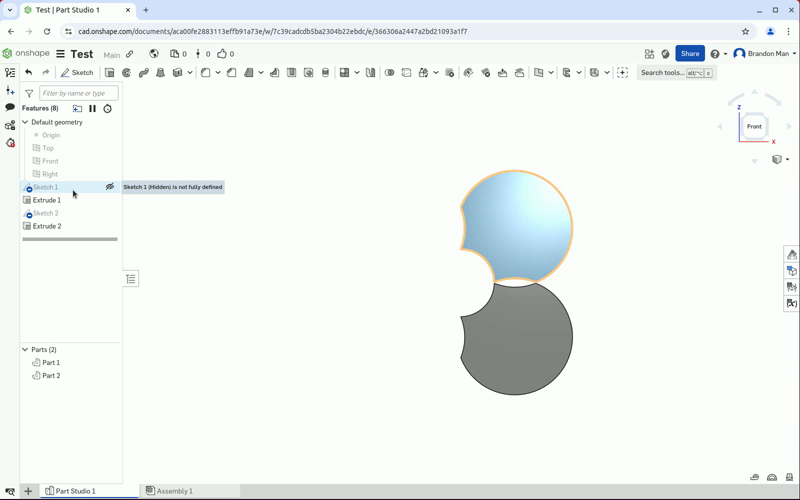
click(73, 189)
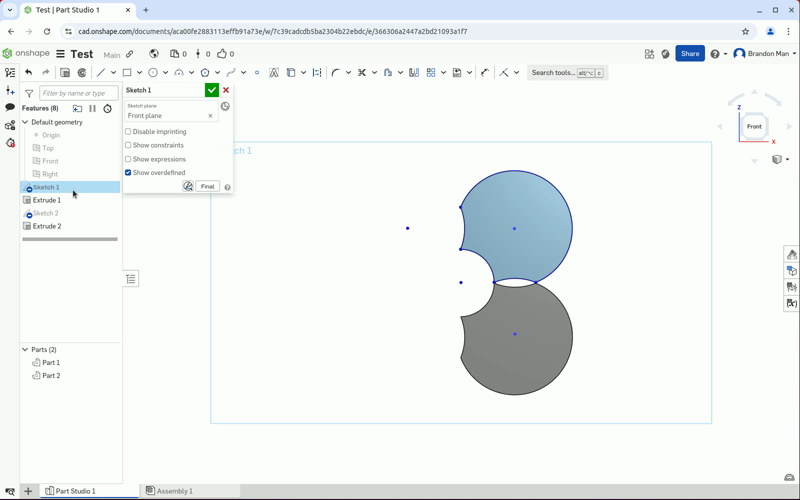
mouse_move(229, 92)
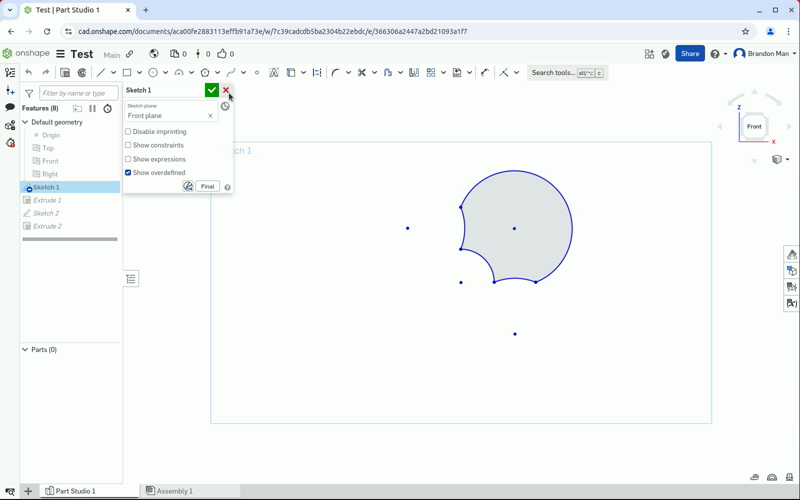
click(229, 92)
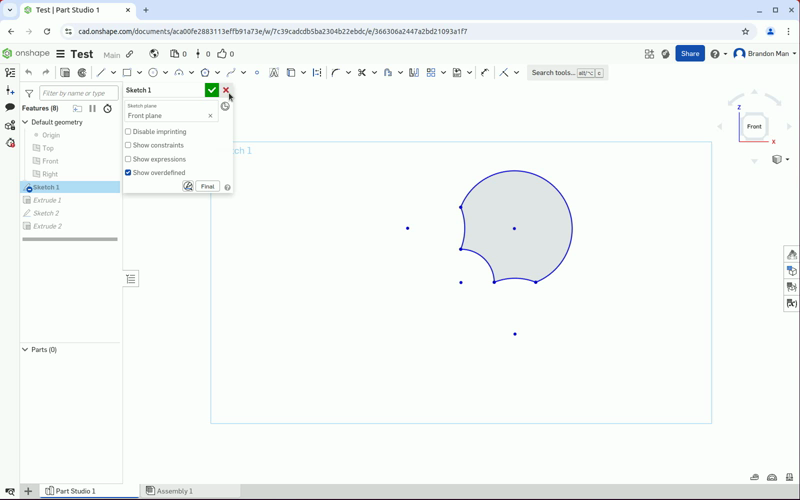
key(shift+s)
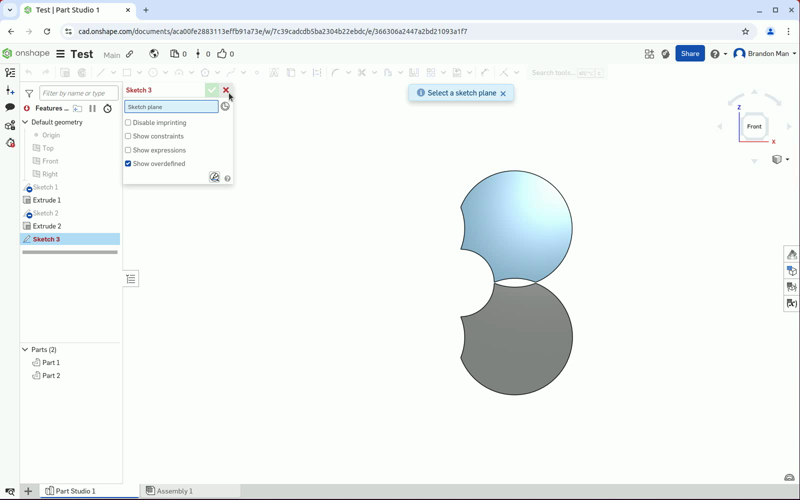
mouse_move(73, 163)
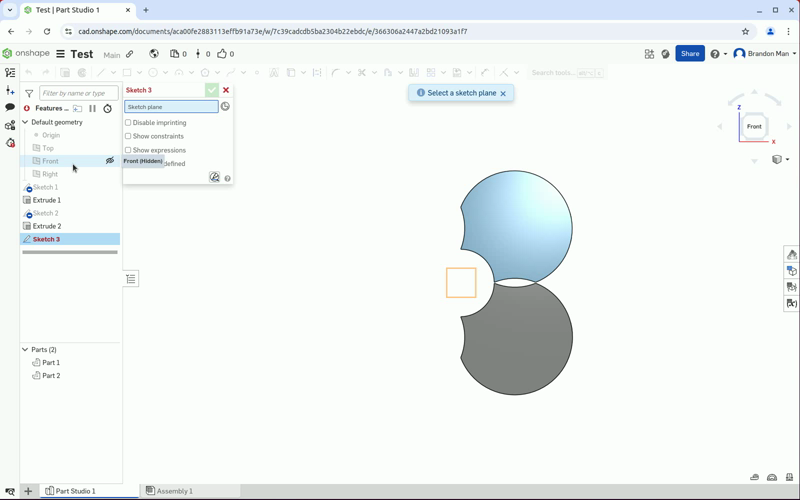
click(73, 163)
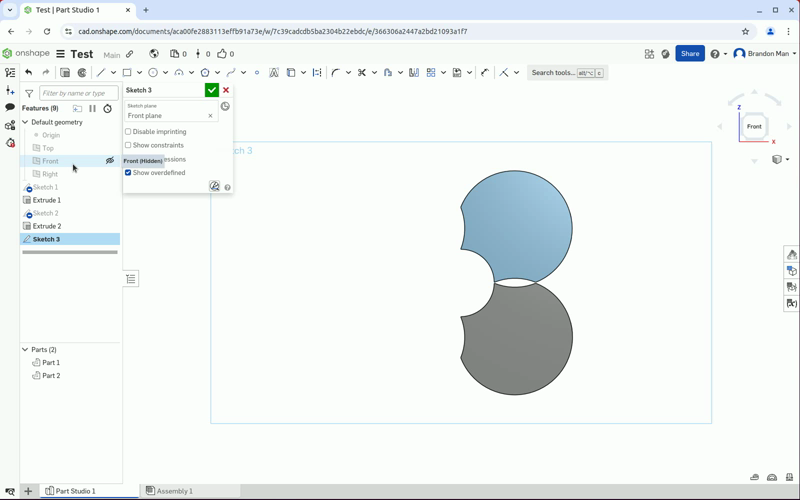
mouse_move(73, 352)
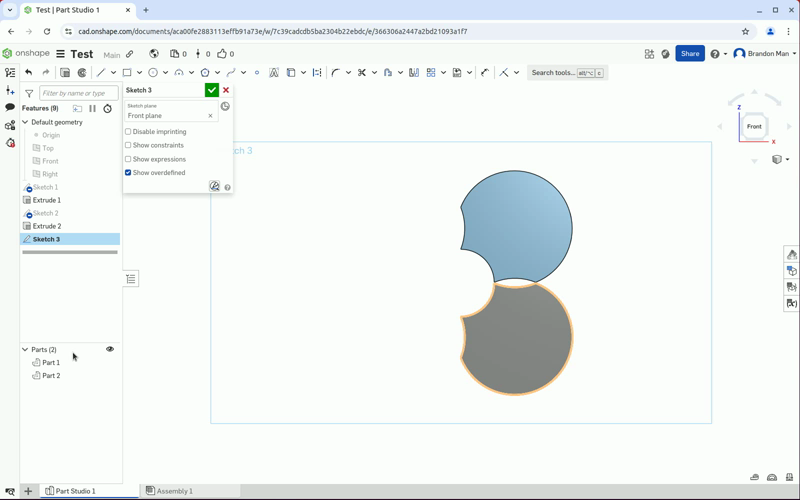
key(y)
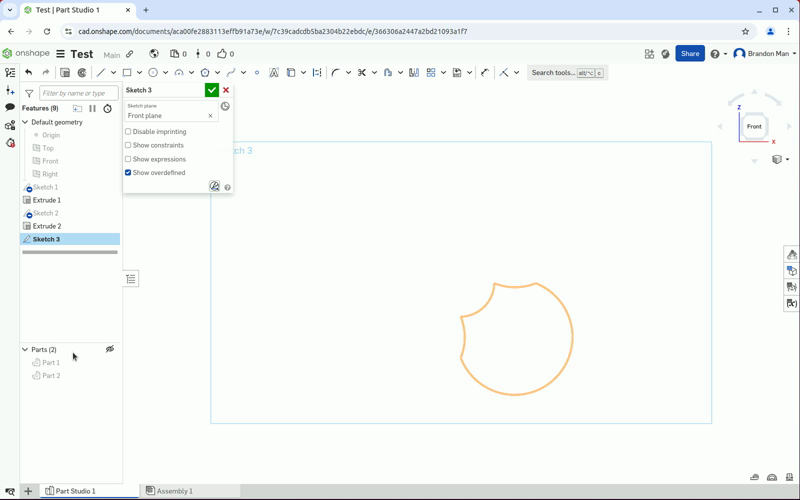
key(a)
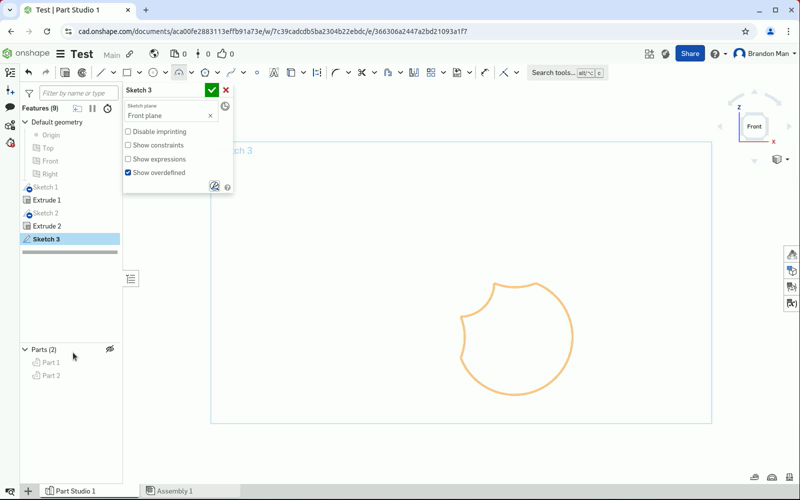
key_down(shift)
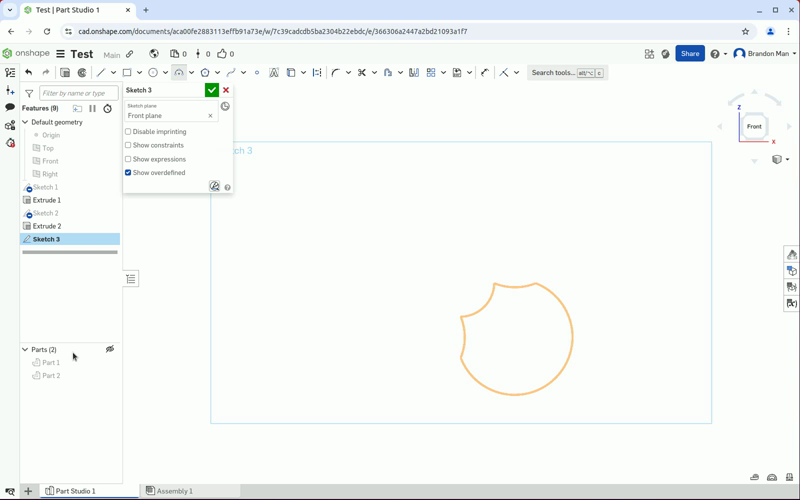
mouse_move(385, 282)
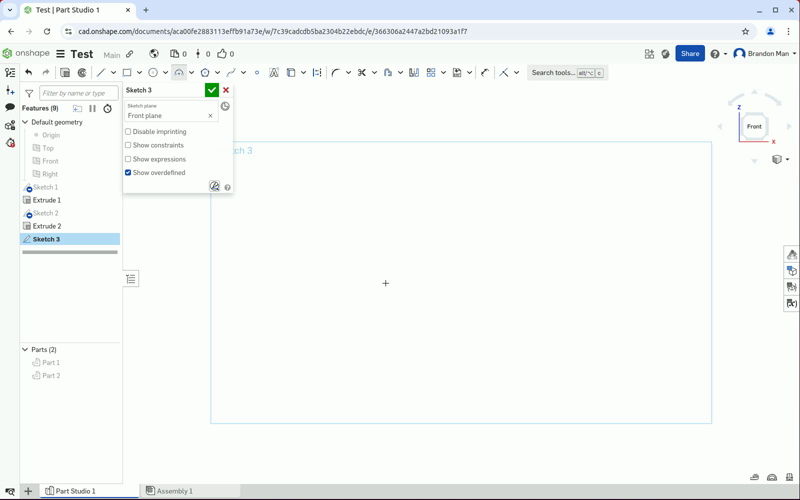
click(385, 282)
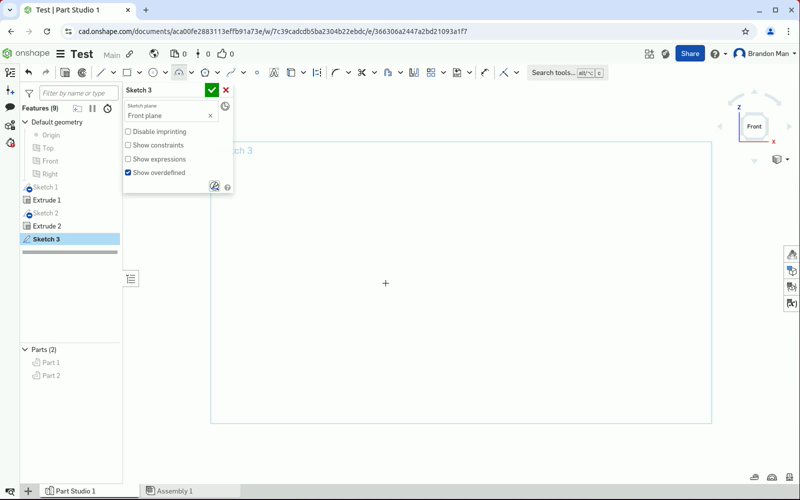
key_up(shift)
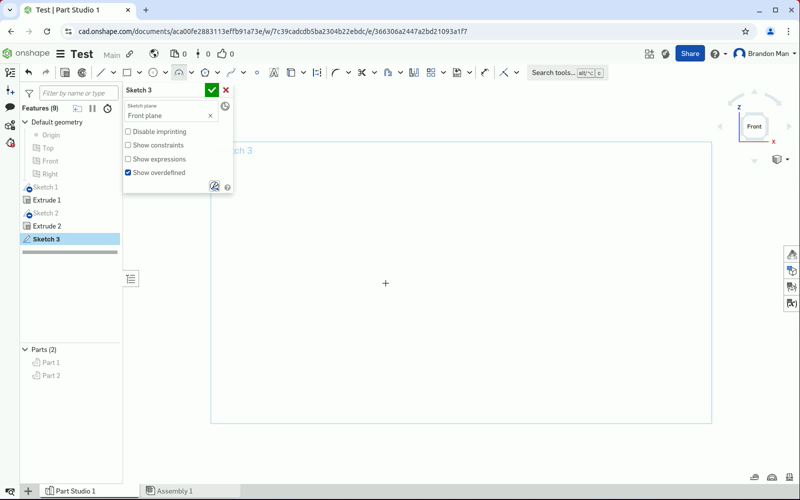
key_down(shift)
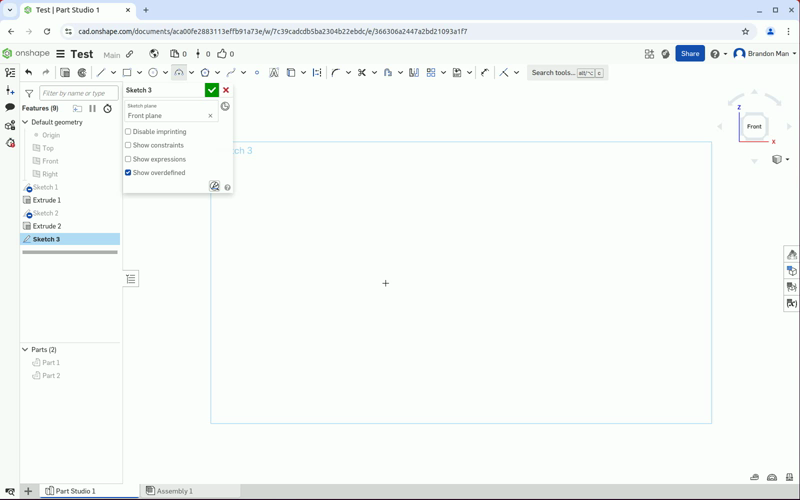
mouse_move(427, 282)
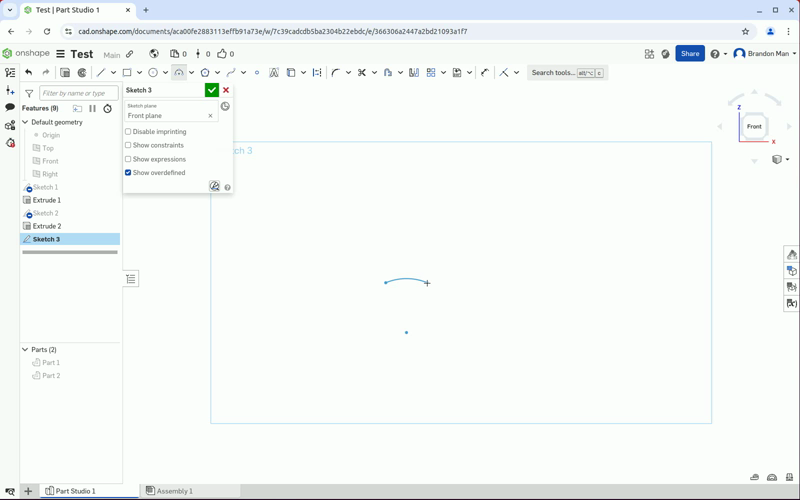
click(427, 282)
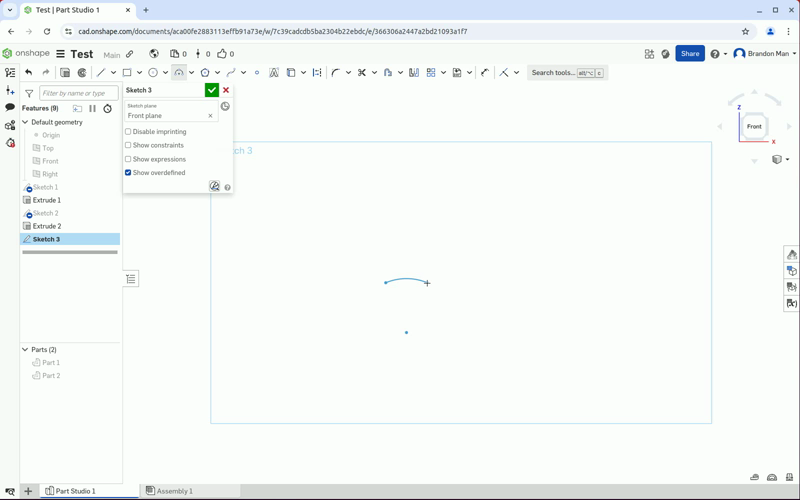
mouse_move(406, 279)
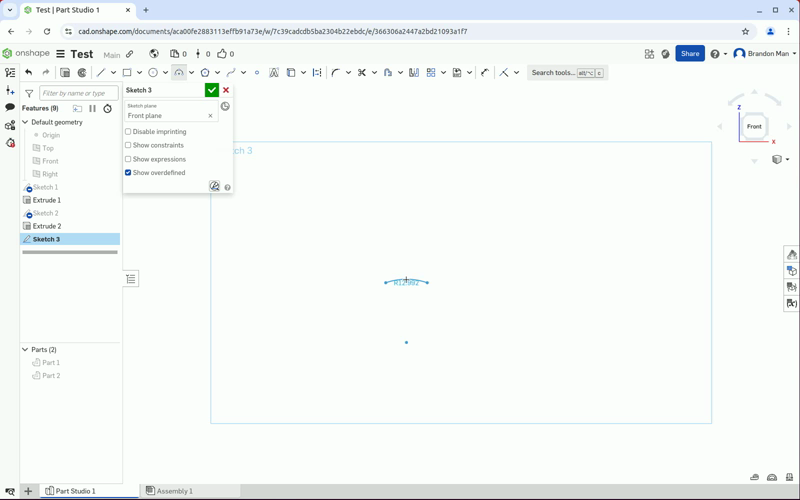
click(406, 279)
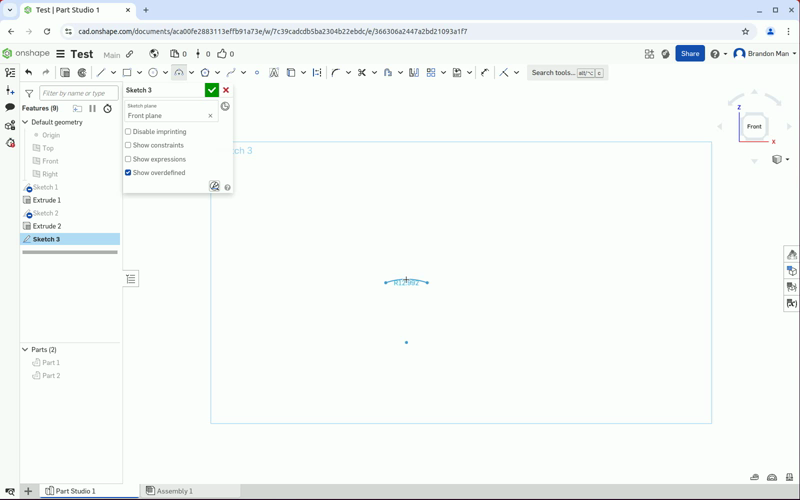
key_up(shift)
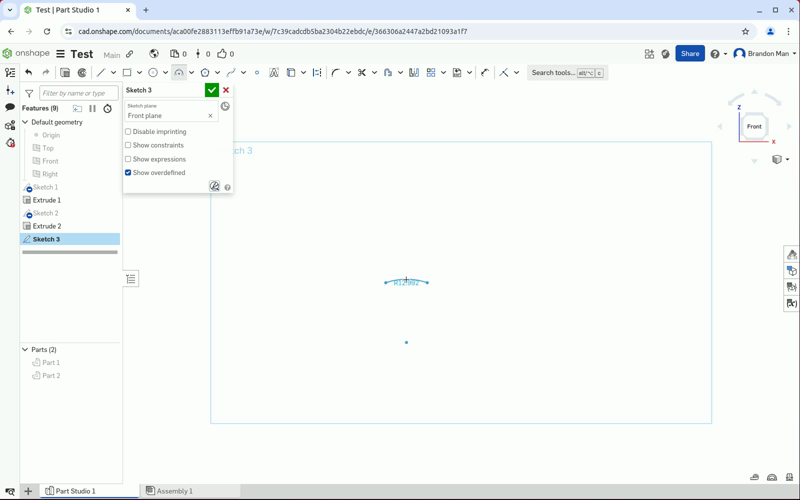
mouse_move(427, 282)
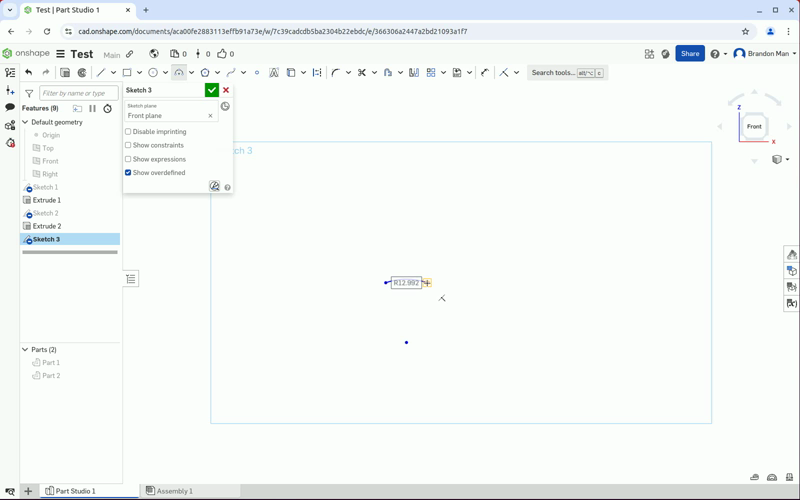
click(427, 282)
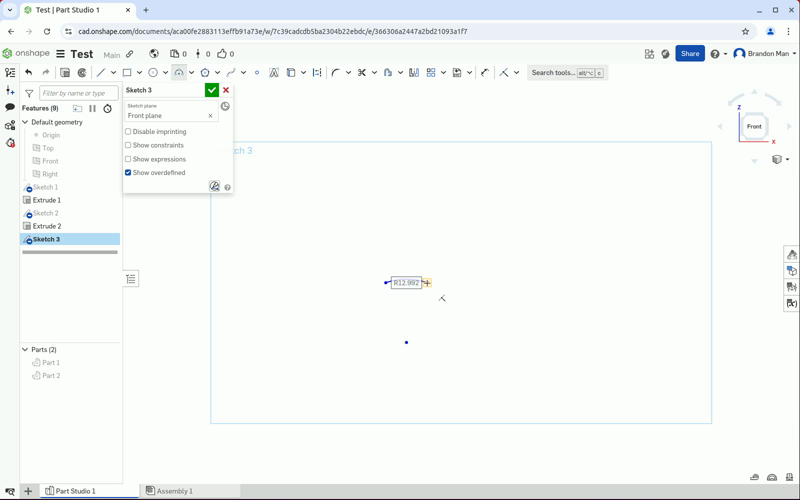
key_down(shift)
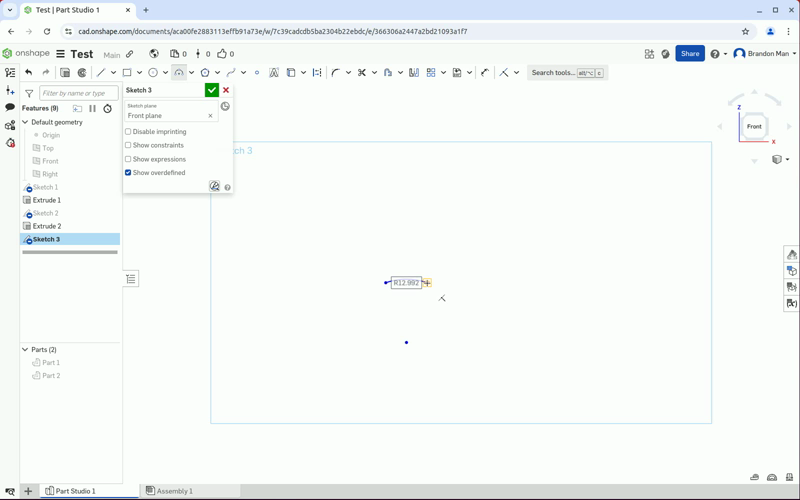
mouse_move(460, 249)
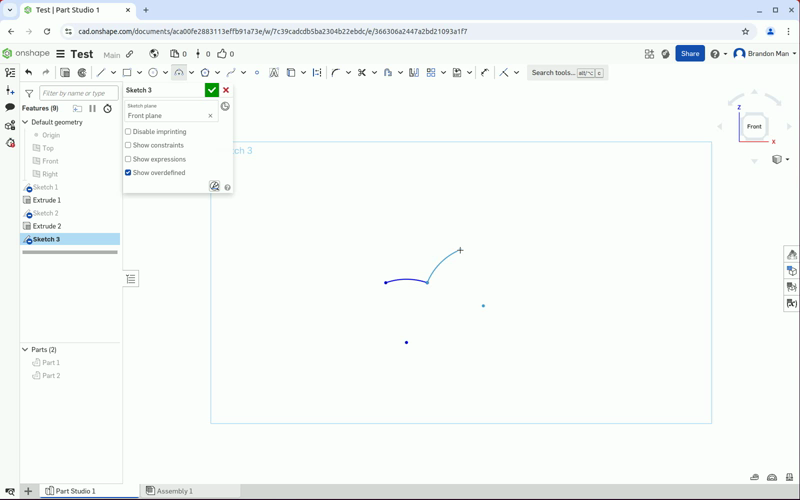
click(460, 249)
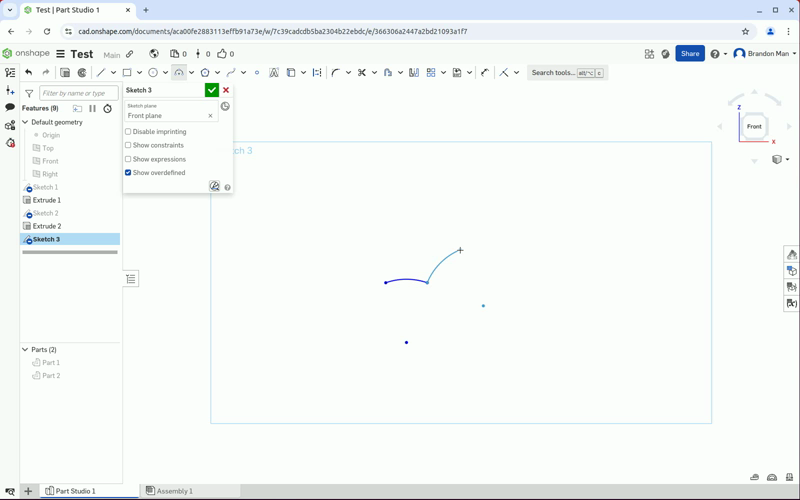
mouse_move(437, 259)
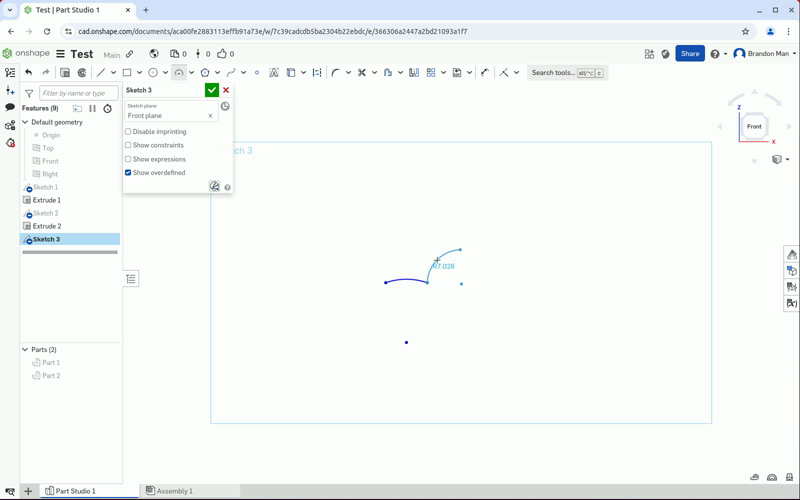
click(437, 259)
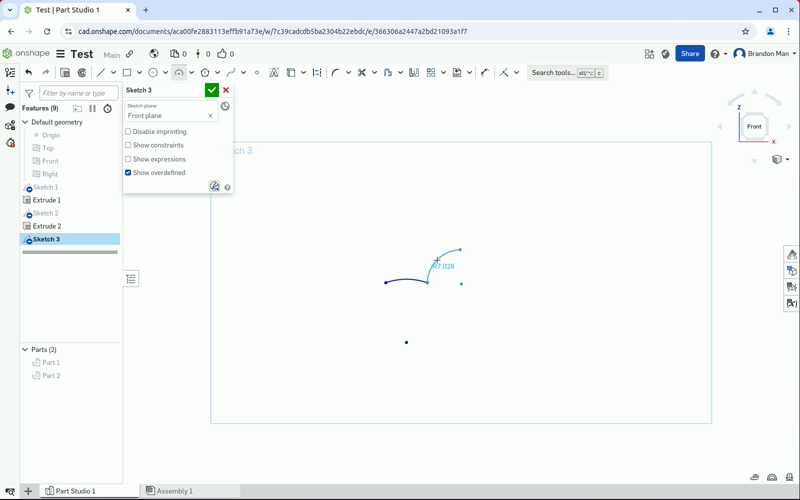
key_up(shift)
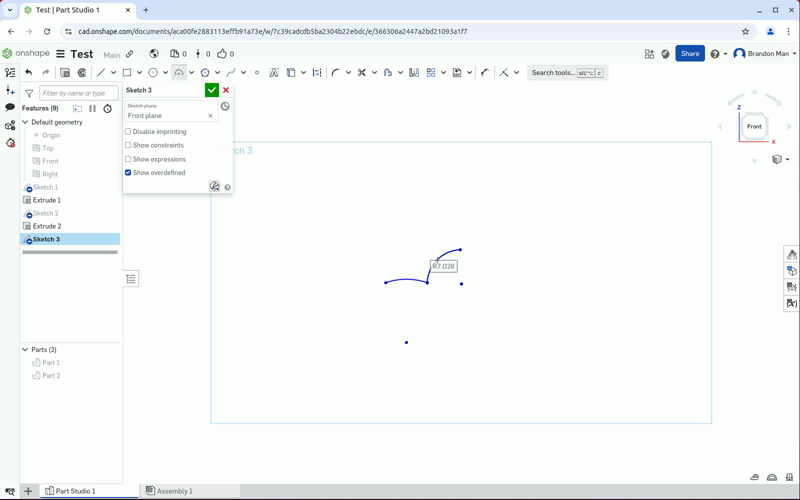
mouse_move(460, 249)
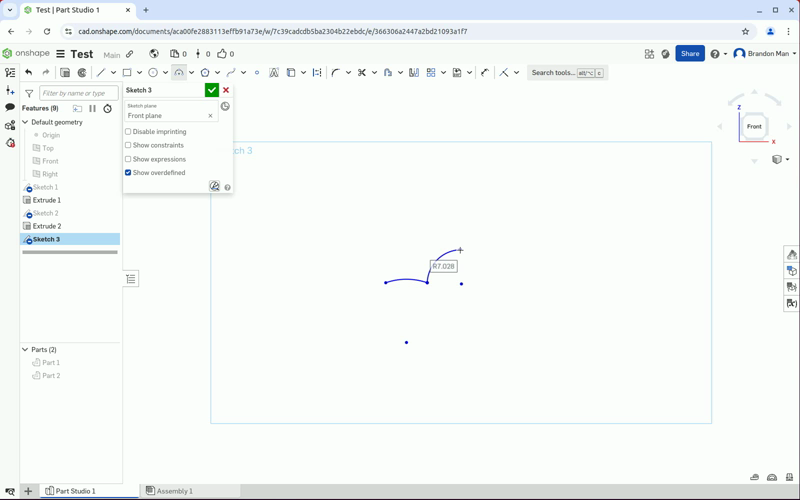
click(460, 249)
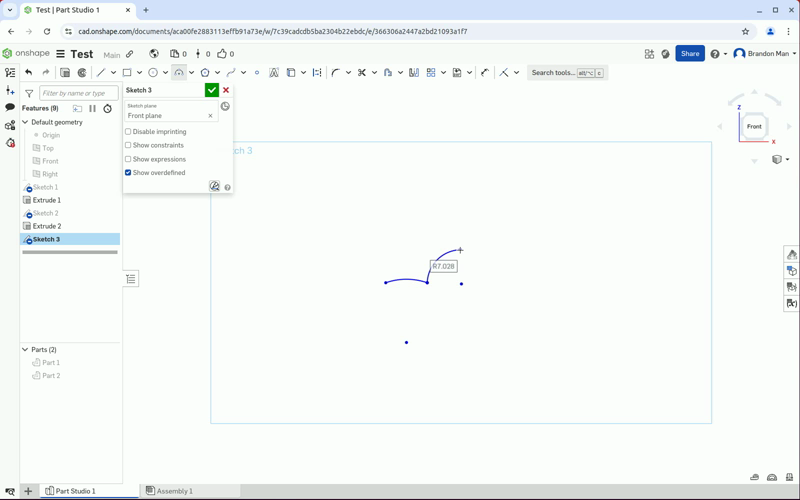
key_down(shift)
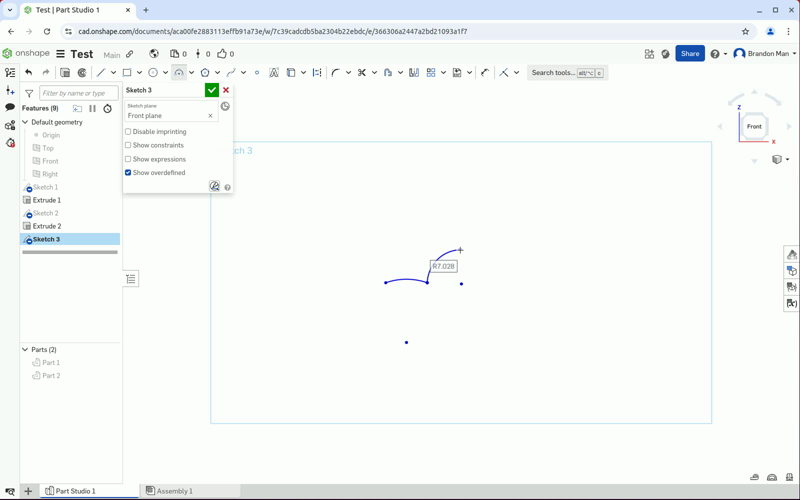
mouse_move(460, 208)
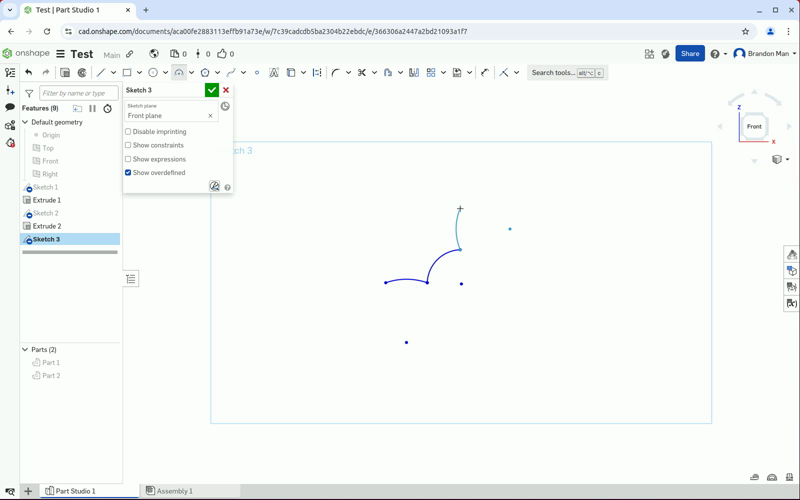
click(460, 208)
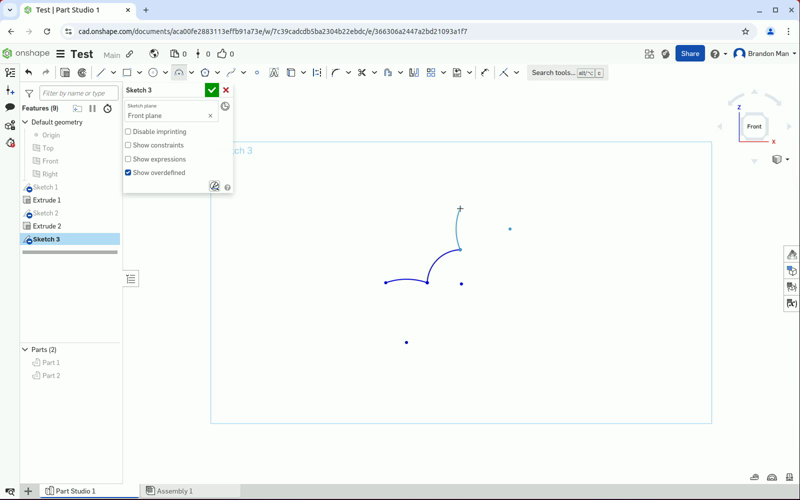
mouse_move(456, 228)
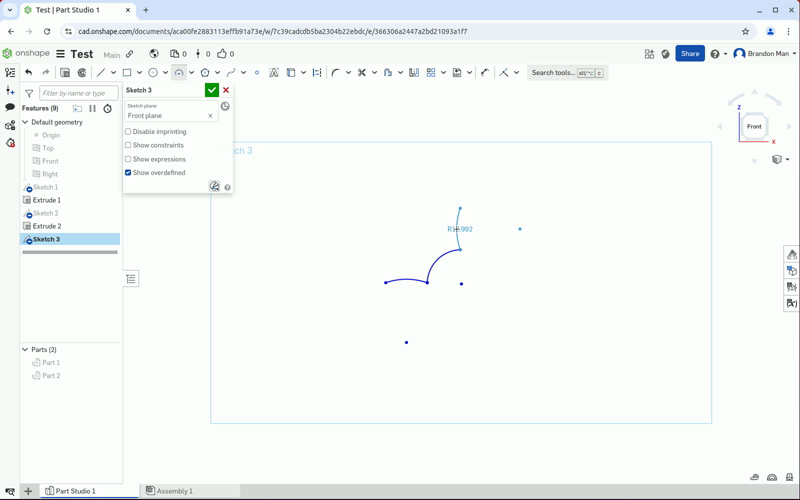
click(456, 228)
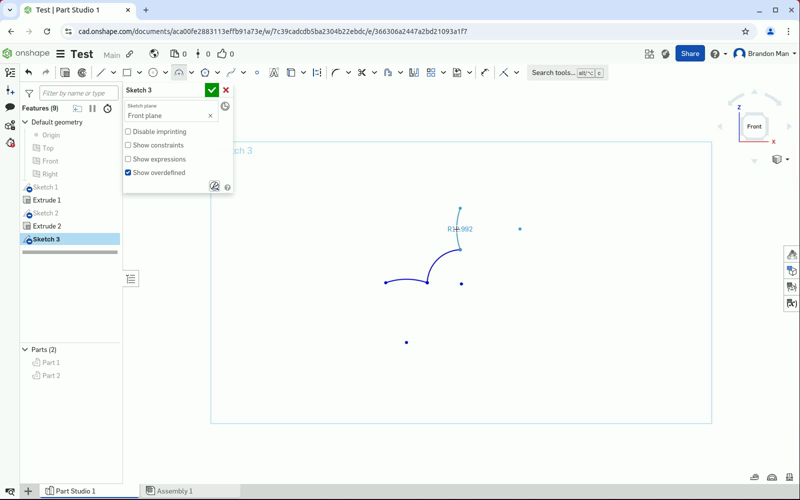
key_up(shift)
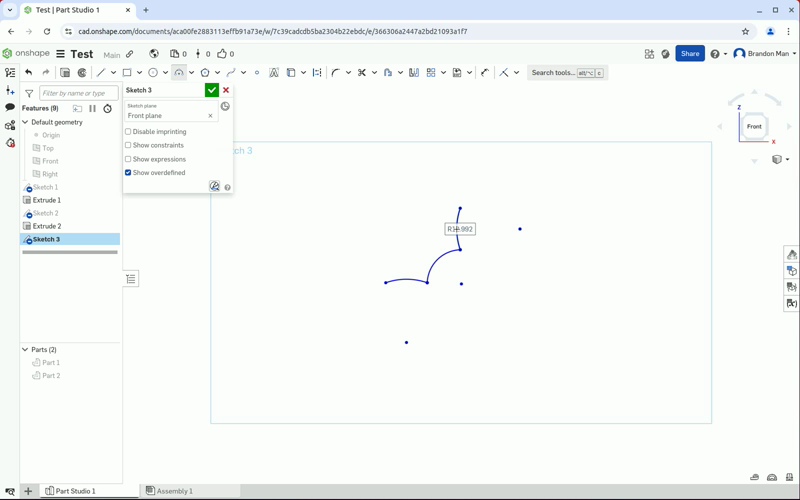
mouse_move(460, 208)
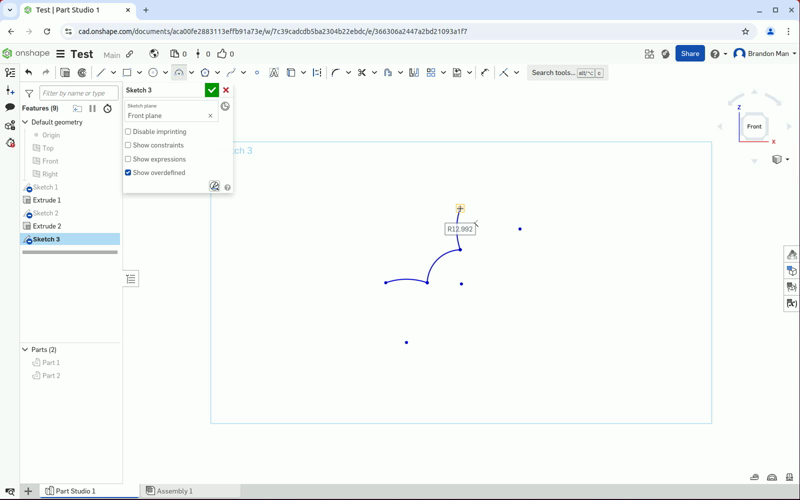
click(460, 208)
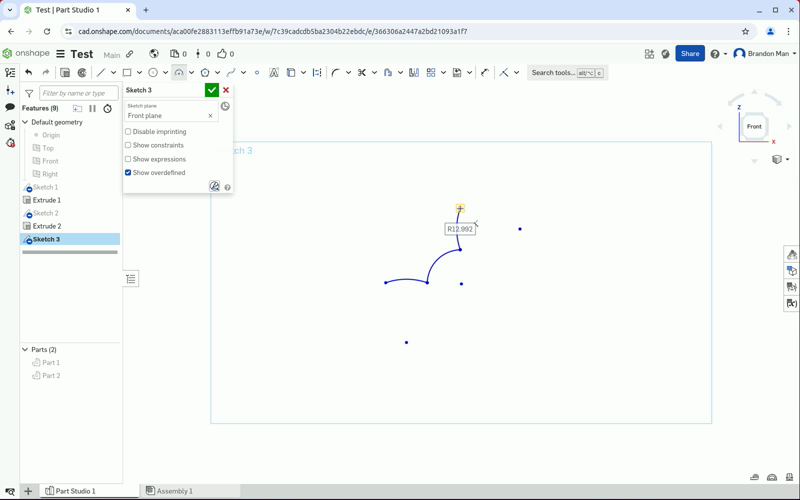
mouse_move(385, 282)
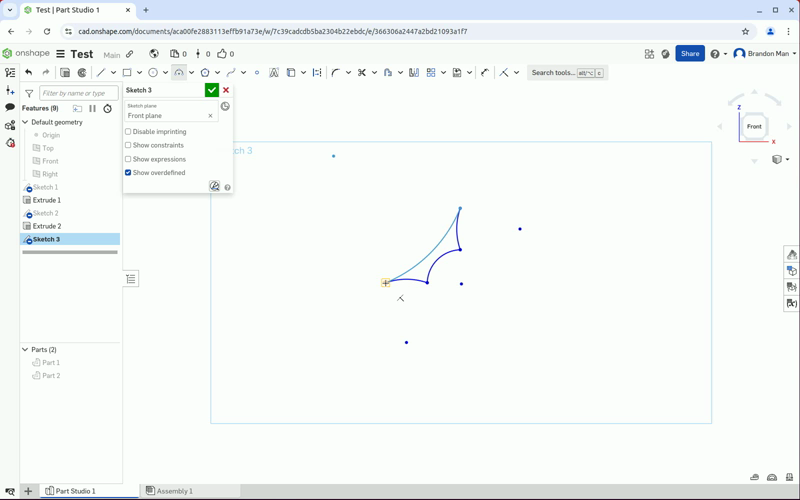
click(385, 282)
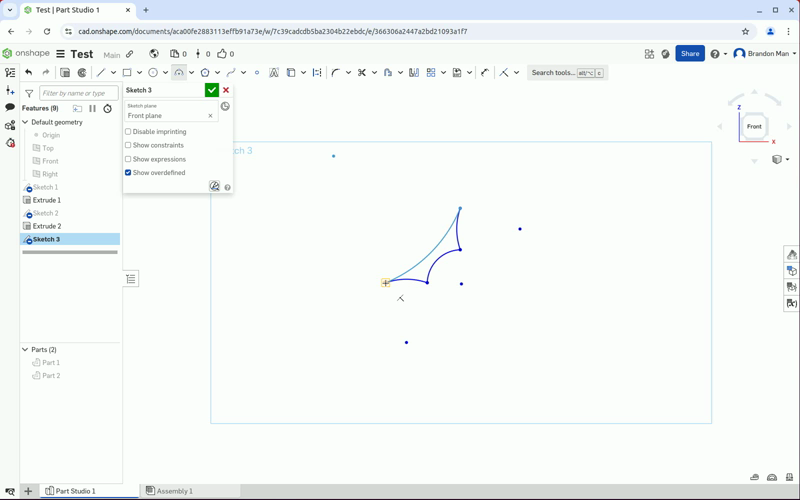
key_down(shift)
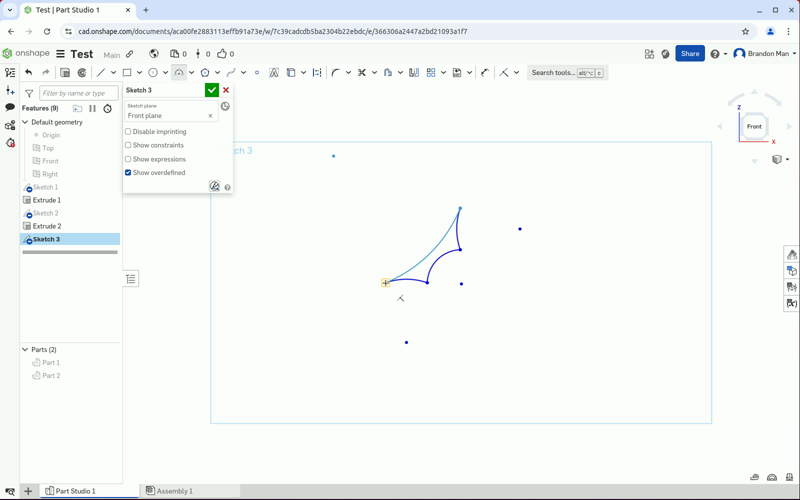
mouse_move(365, 188)
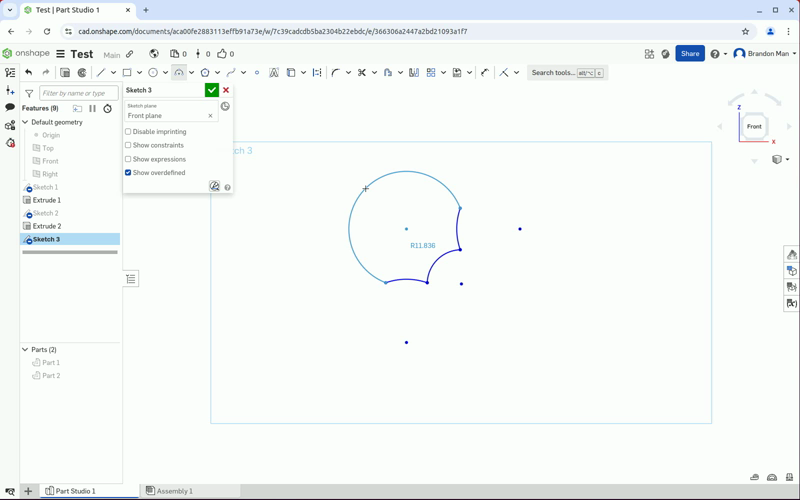
click(365, 188)
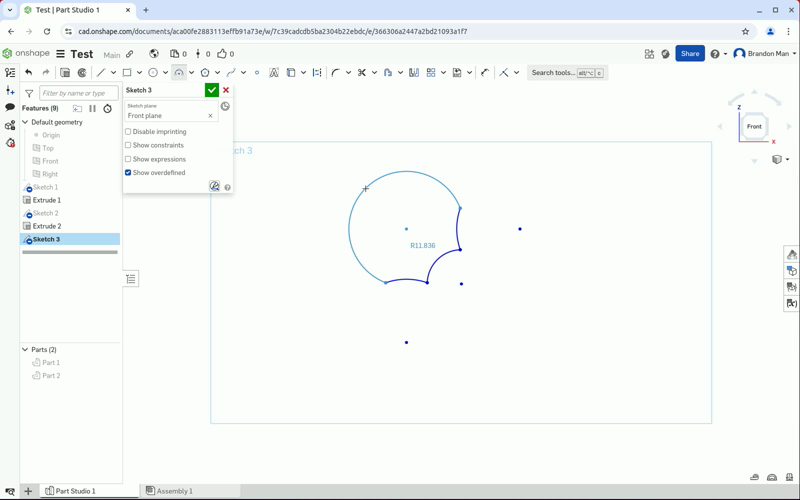
key_up(shift)
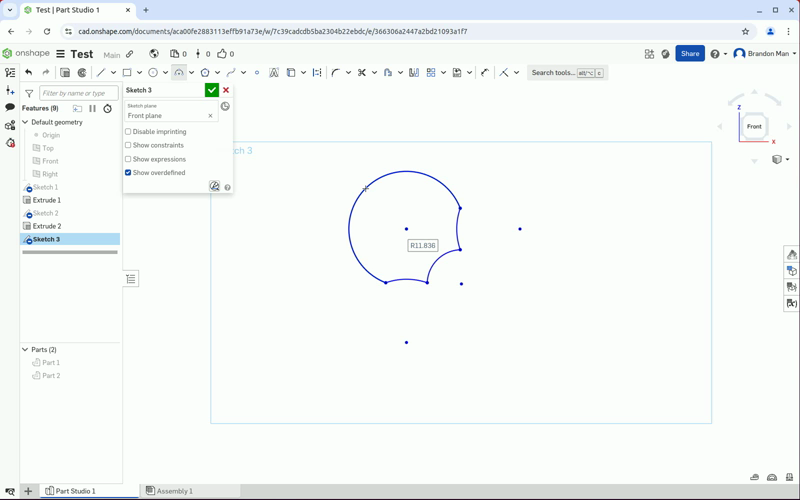
key(esc)
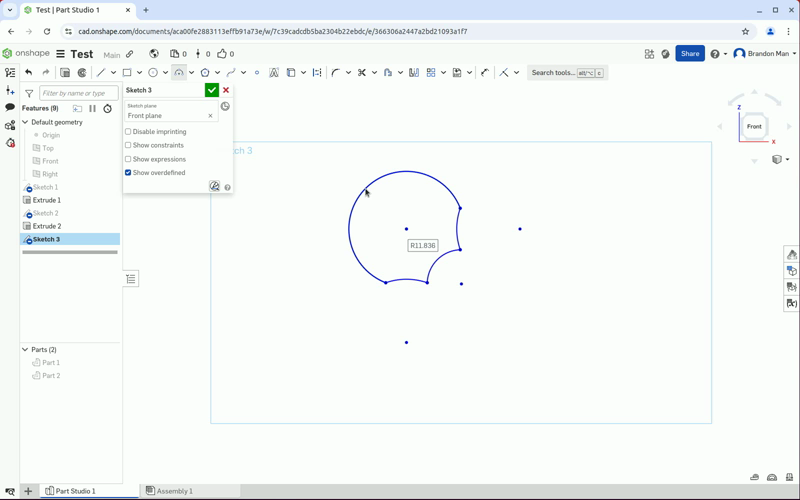
mouse_move(409, 255)
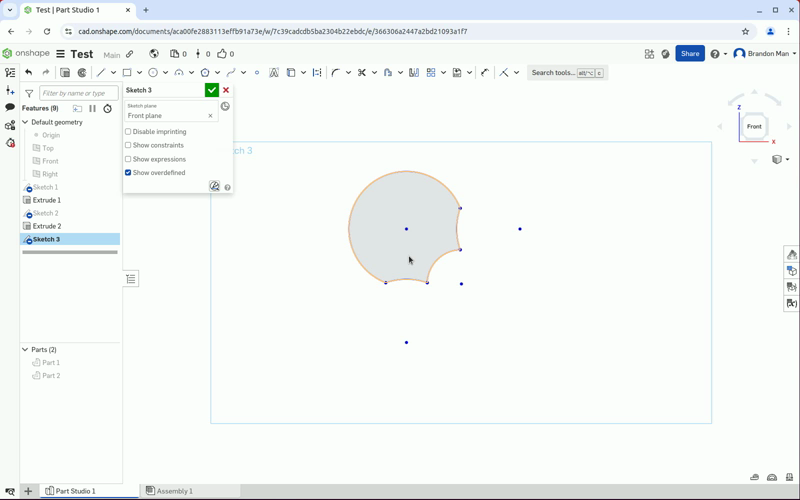
click(409, 255)
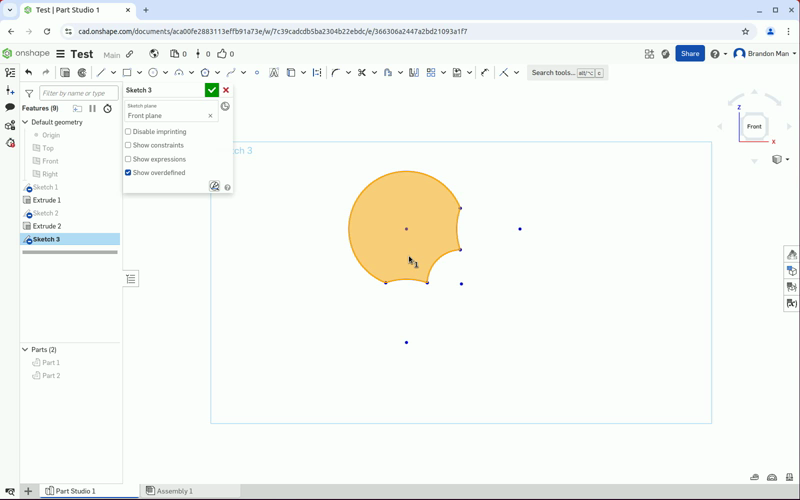
mouse_move(73, 352)
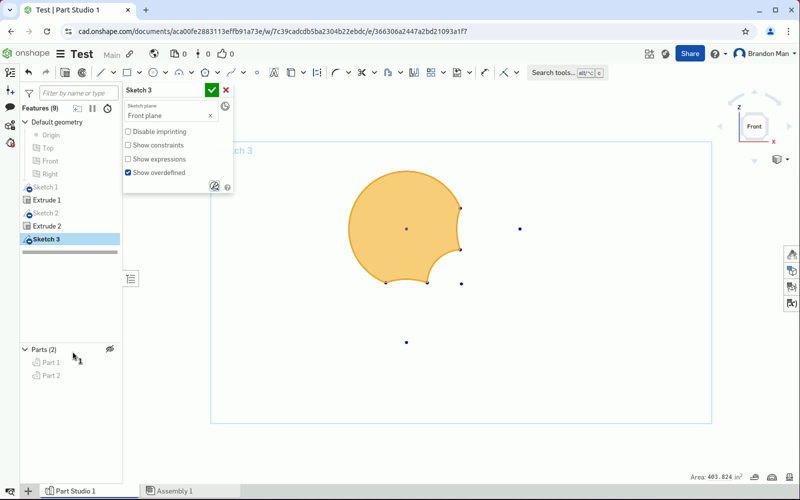
key(shift+y)
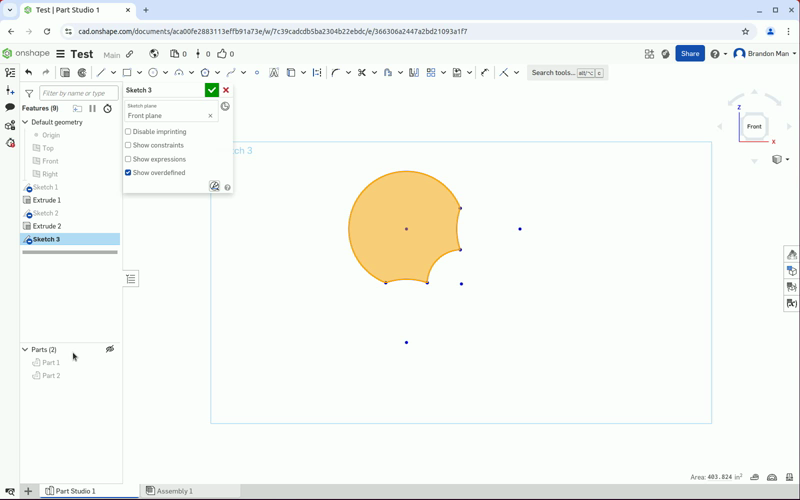
key(shift+e)
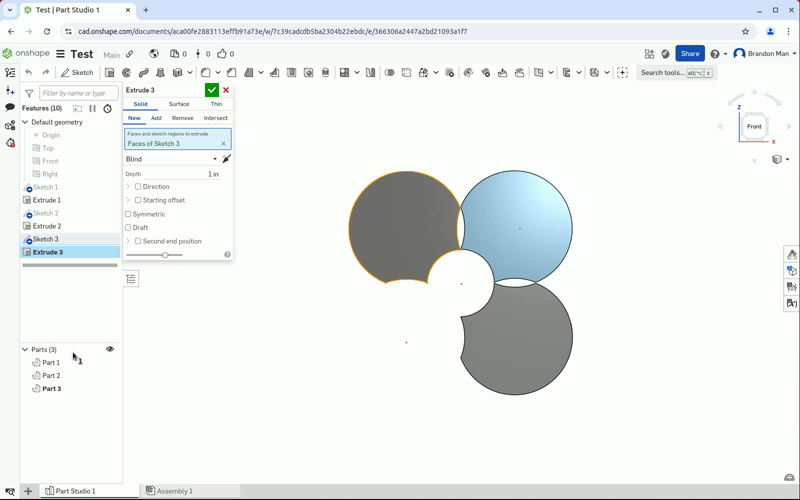
mouse_move(143, 106)
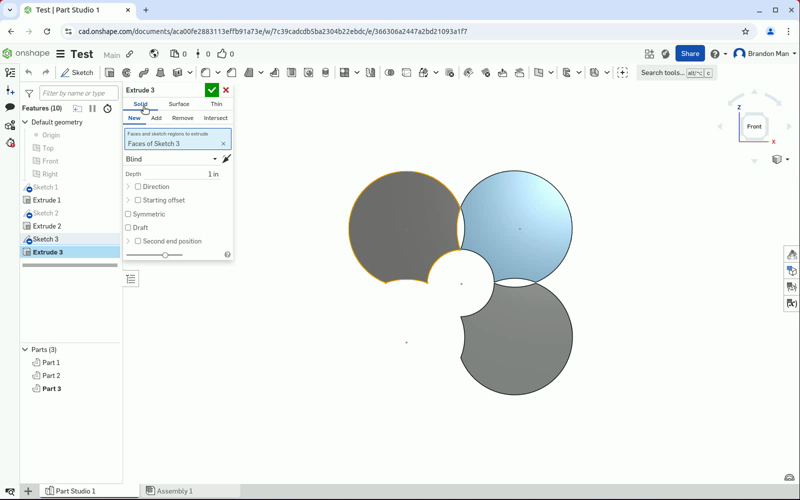
click(143, 106)
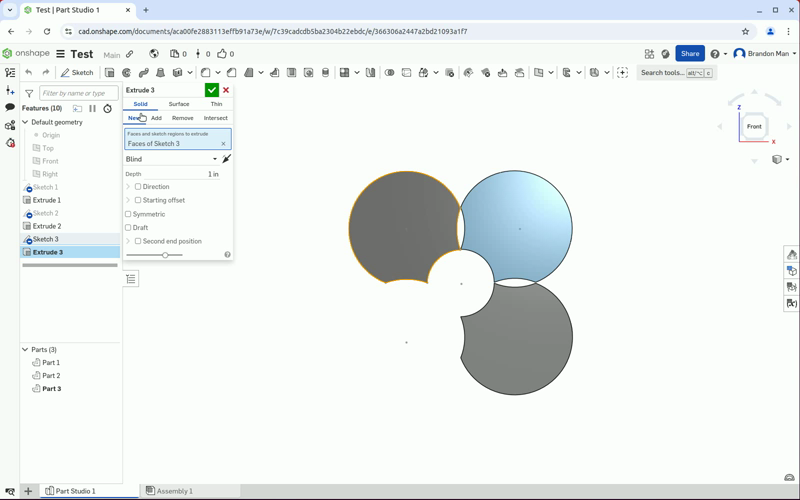
mouse_move(137, 120)
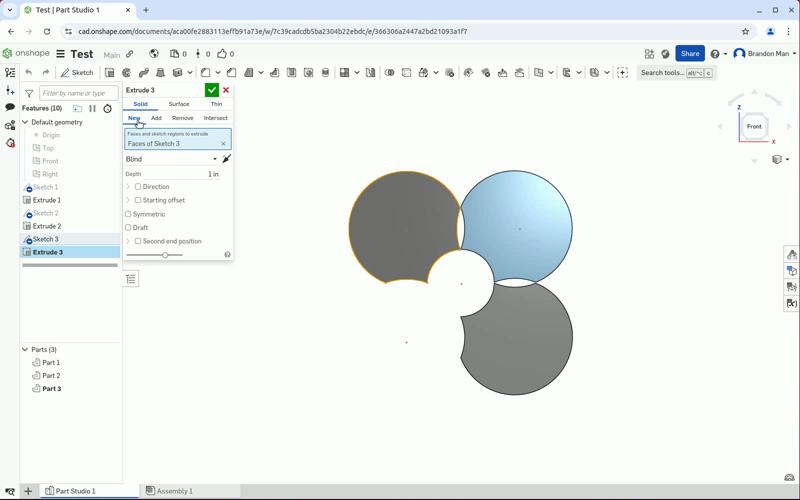
click(137, 120)
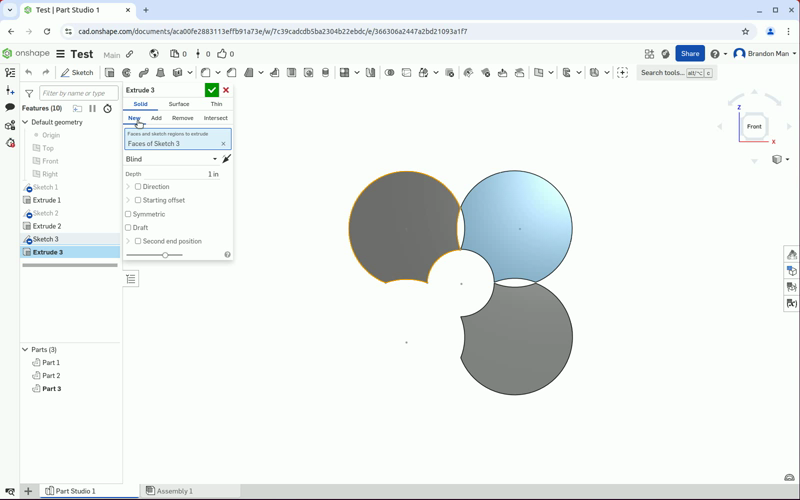
key(tab, 4)
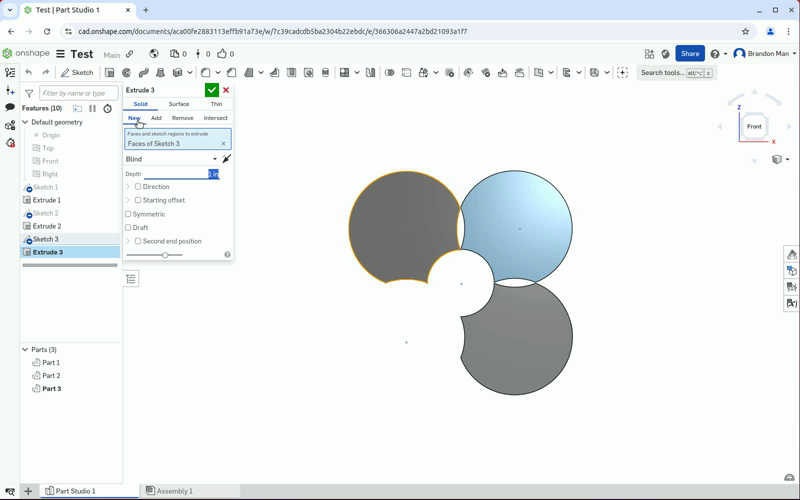
text(0.963)
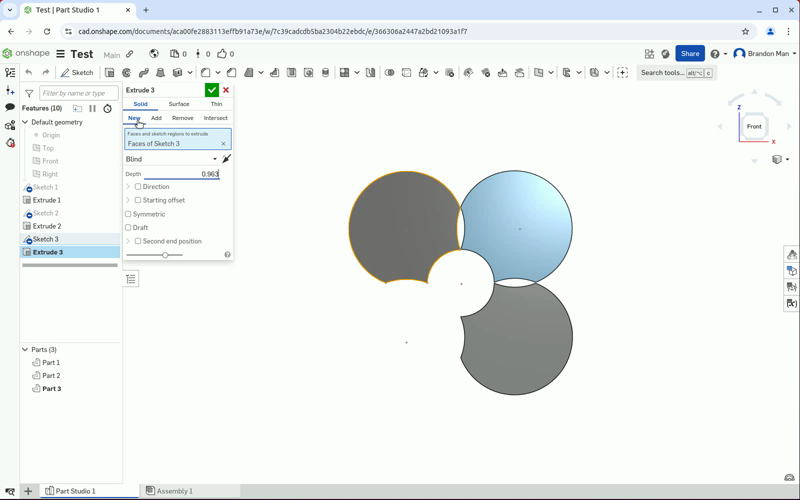
key(enter)
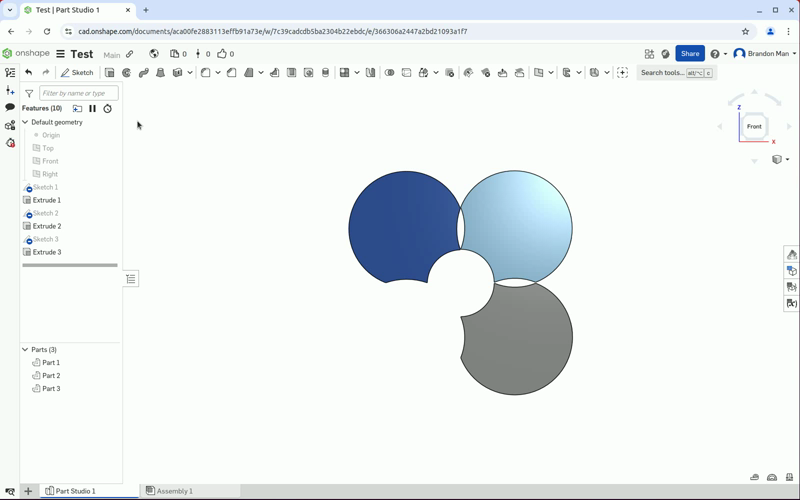
key(shift+h)
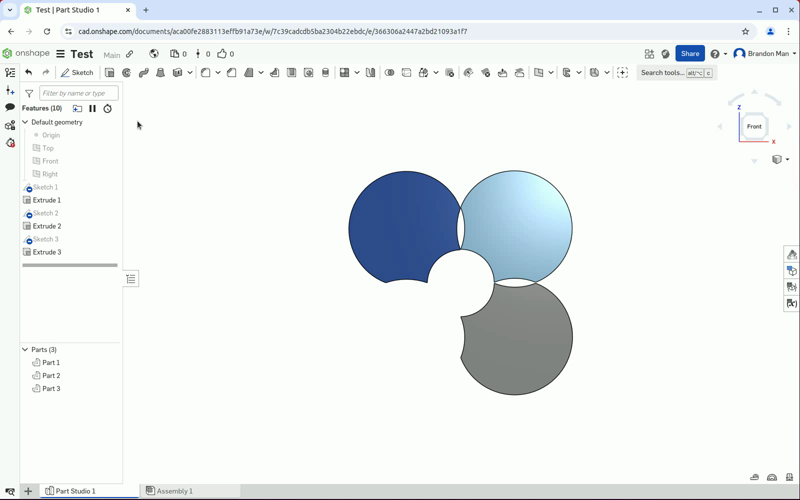
key(shift+h)
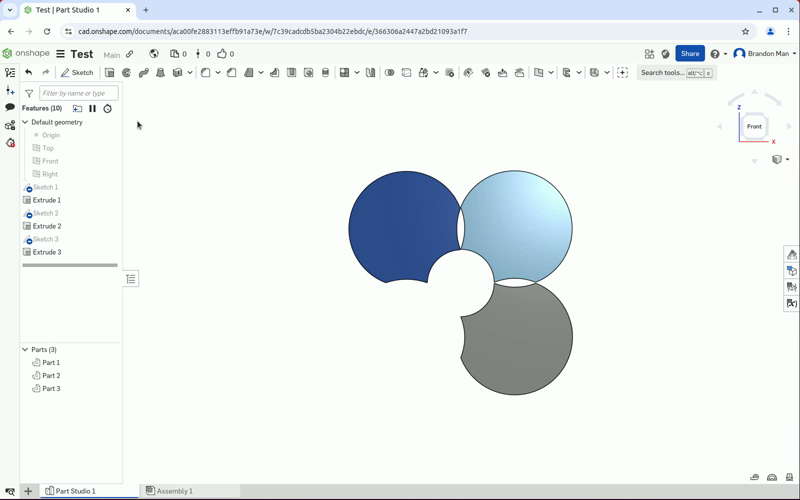
mouse_move(73, 189)
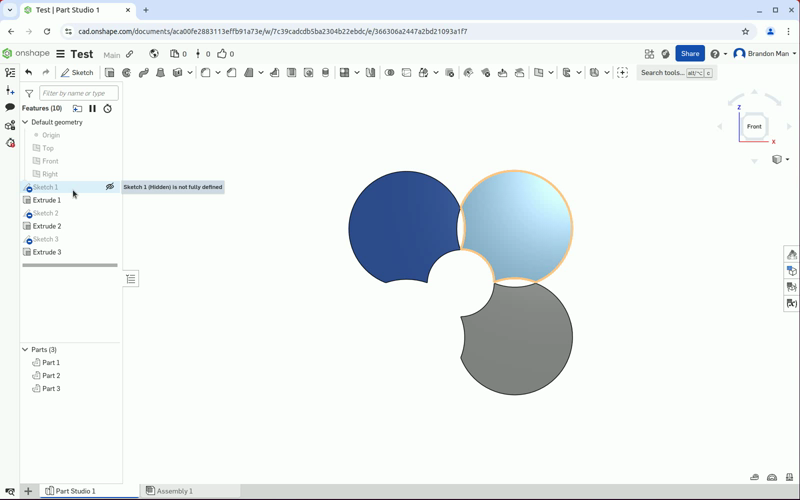
click(73, 189)
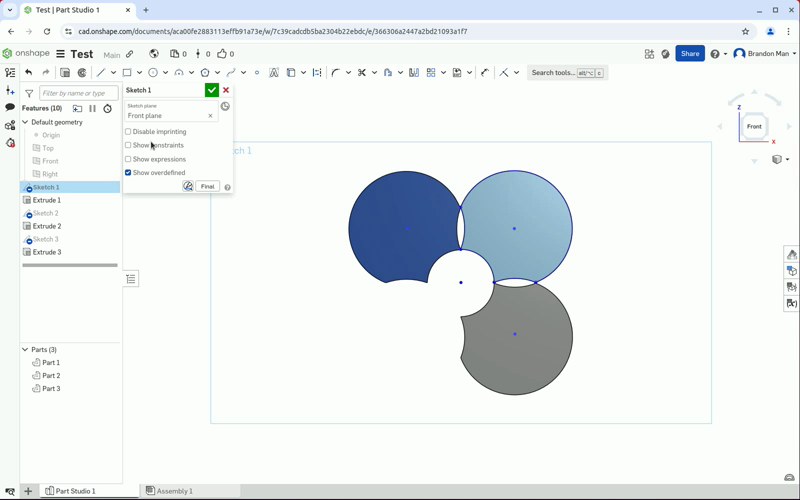
mouse_move(229, 92)
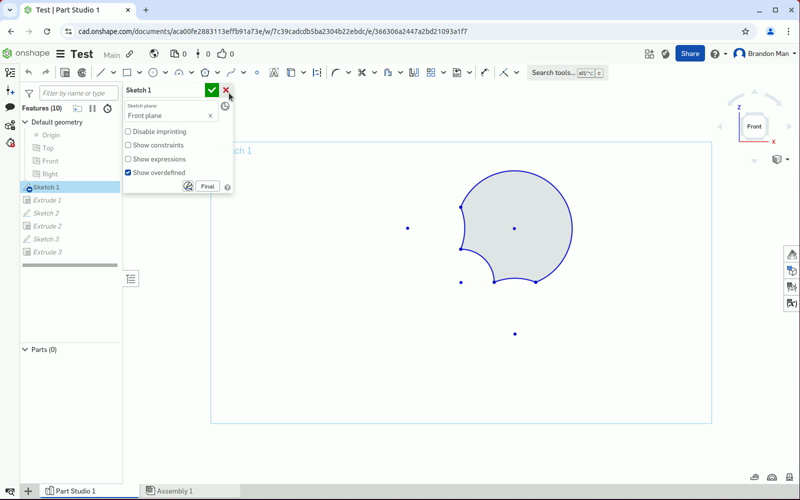
click(229, 92)
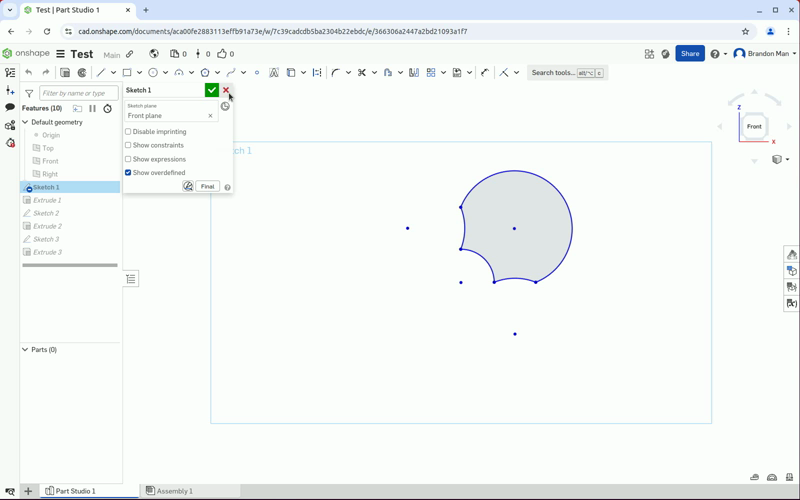
key(shift+s)
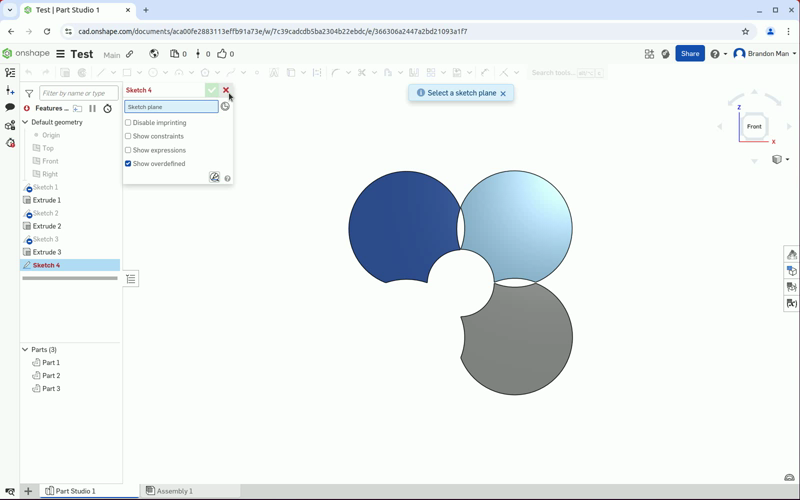
mouse_move(73, 163)
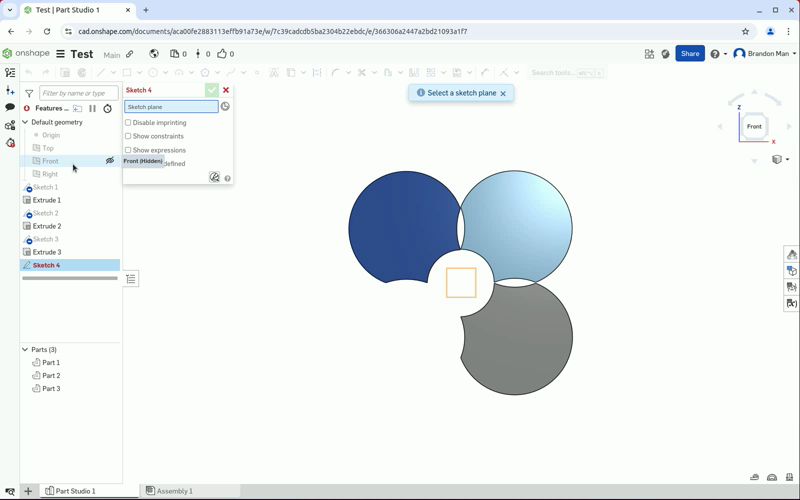
click(73, 163)
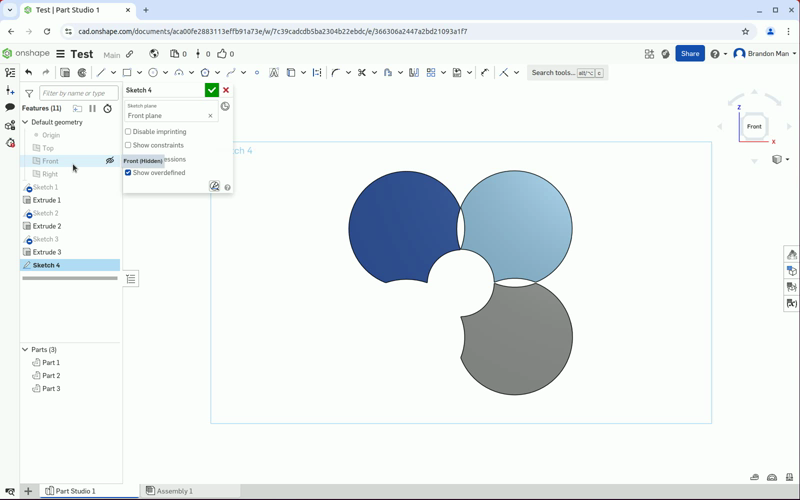
mouse_move(73, 352)
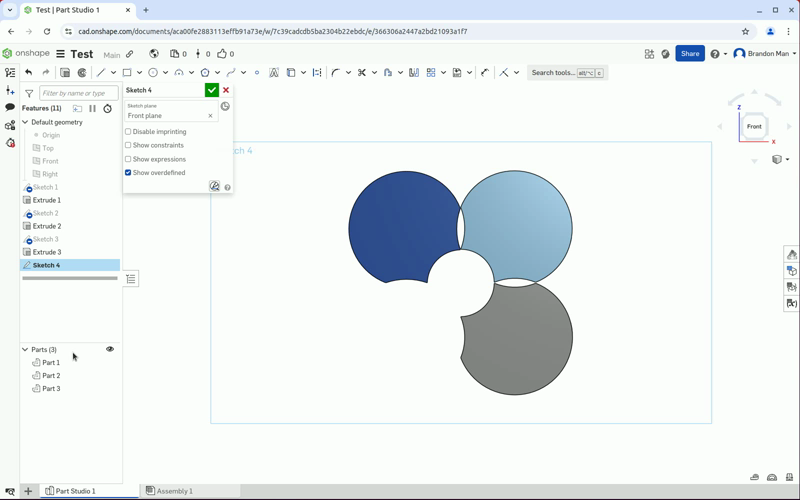
key(y)
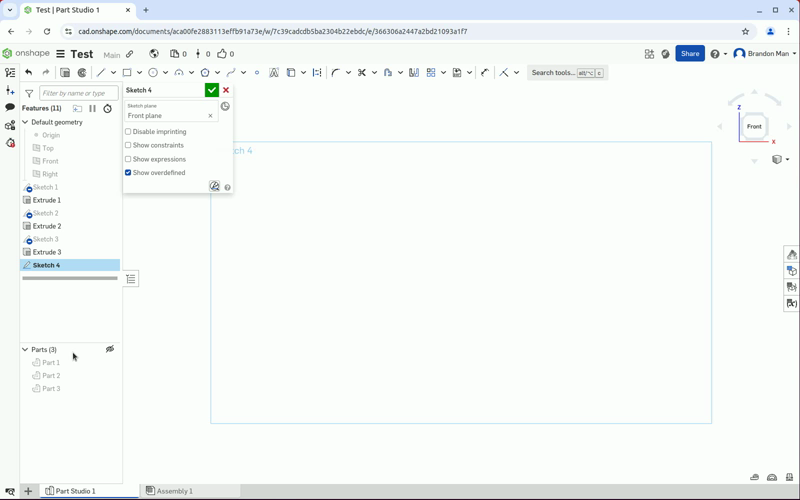
key(a)
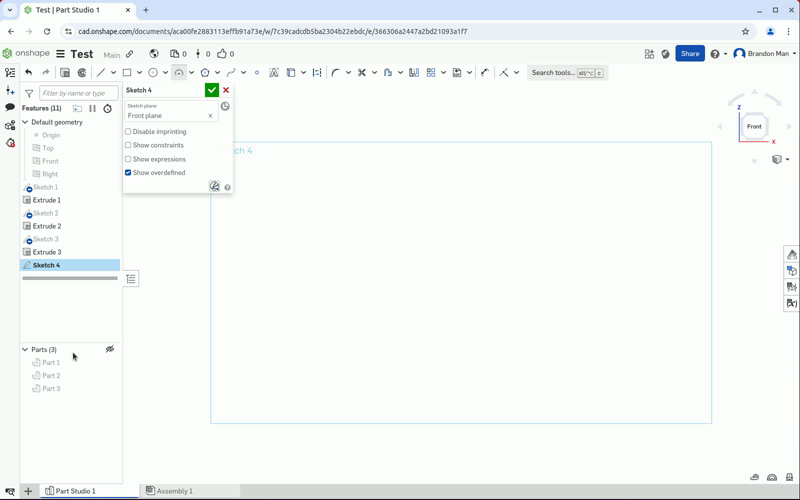
key_down(shift)
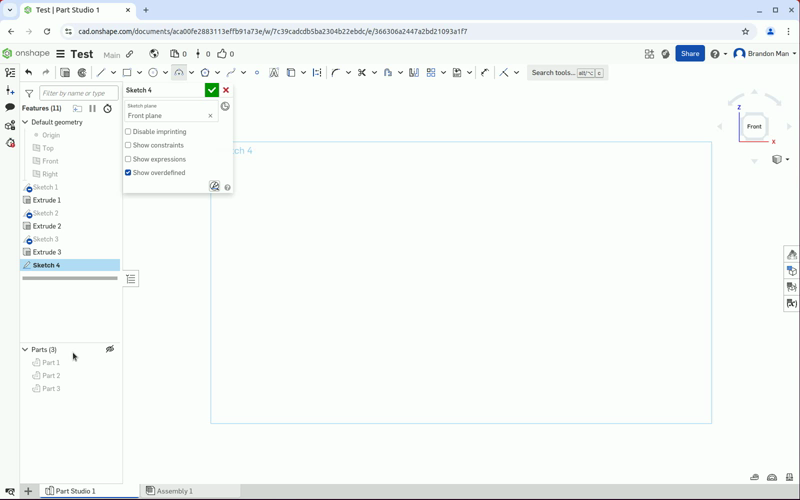
mouse_move(385, 282)
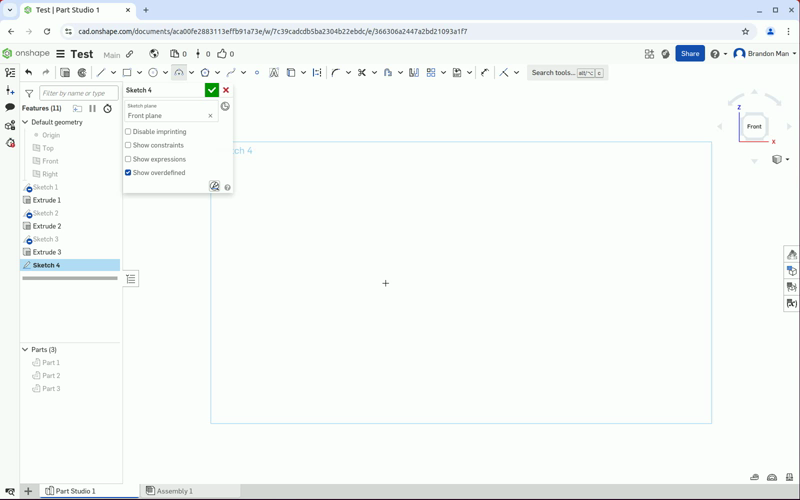
click(385, 282)
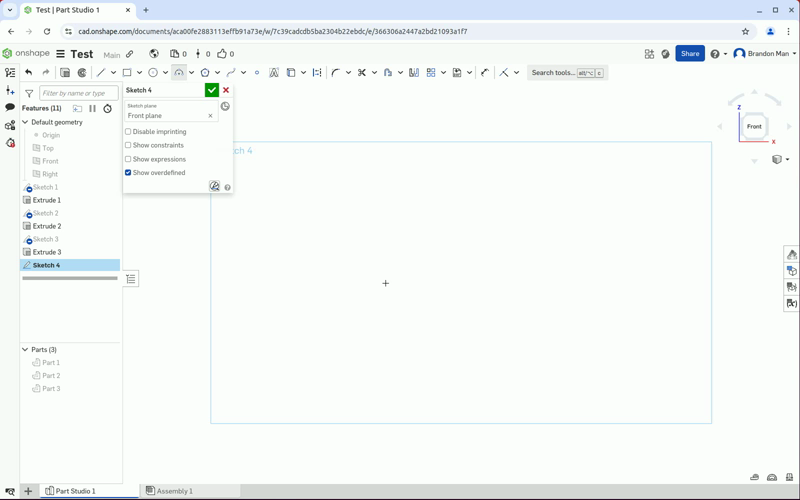
key_up(shift)
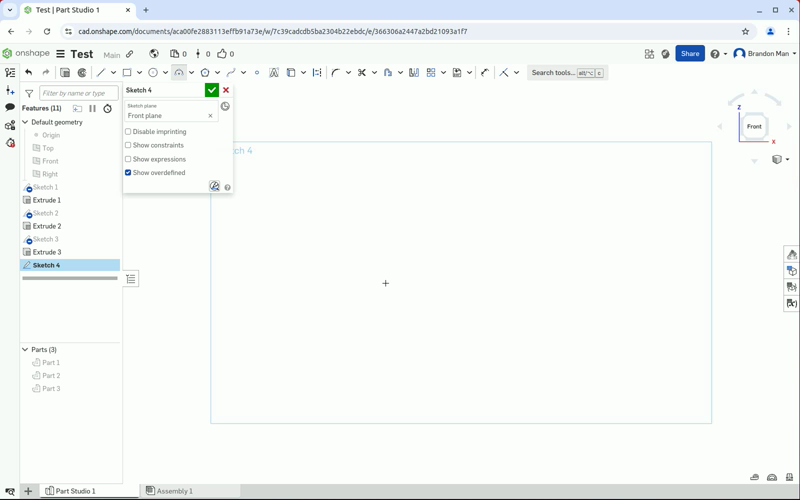
key_down(shift)
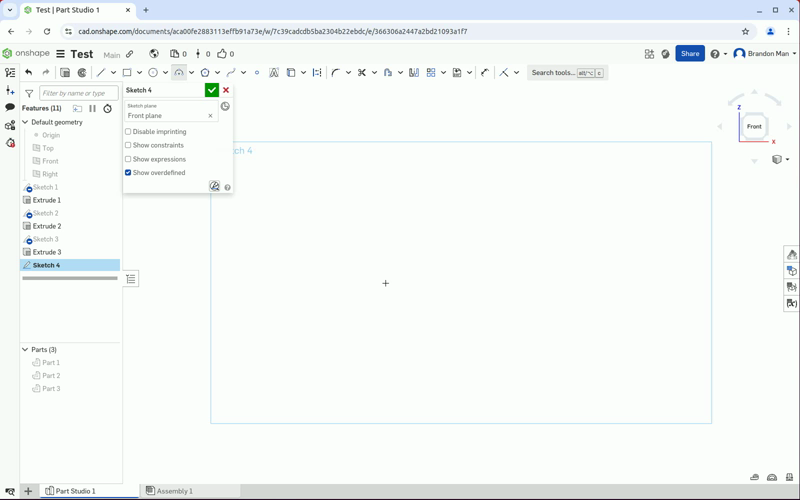
mouse_move(460, 357)
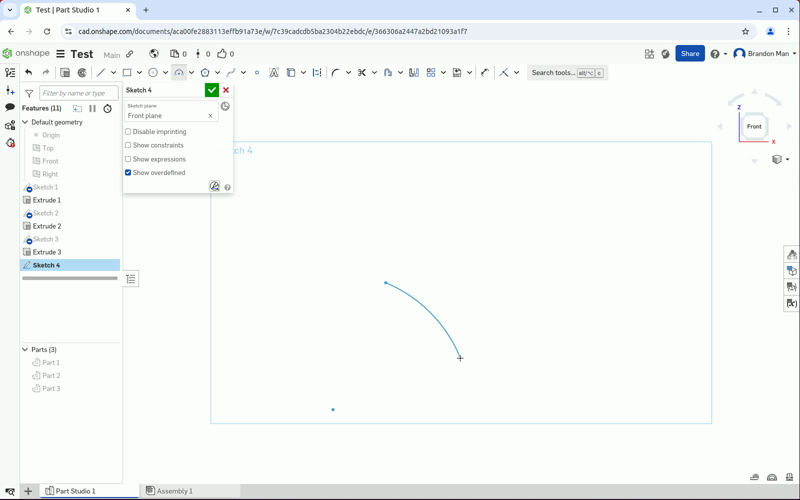
click(460, 357)
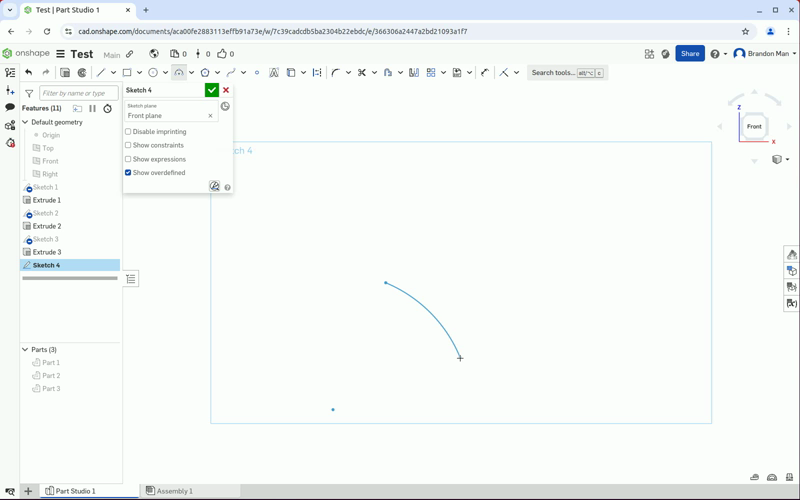
mouse_move(365, 377)
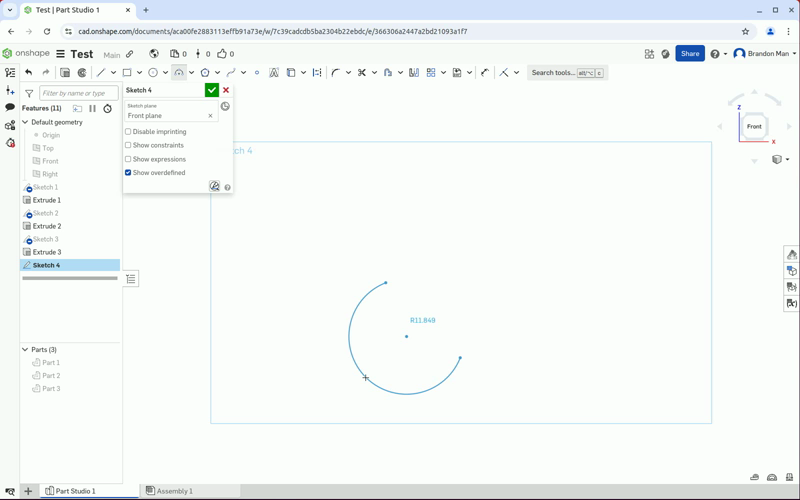
click(365, 377)
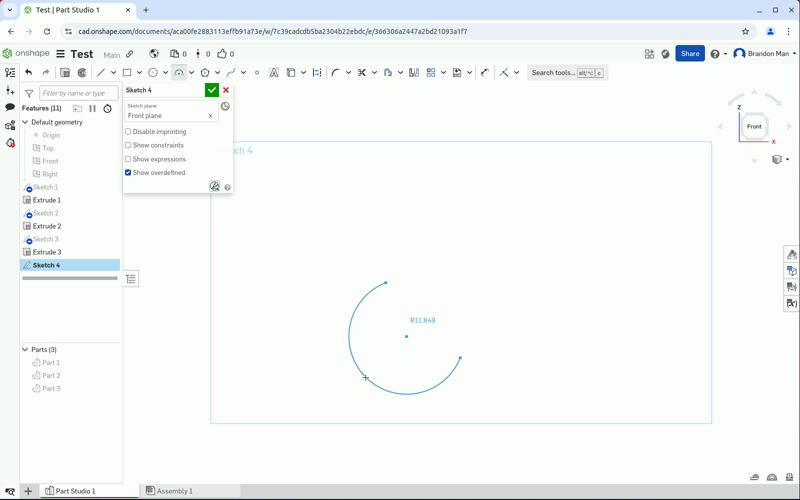
key_up(shift)
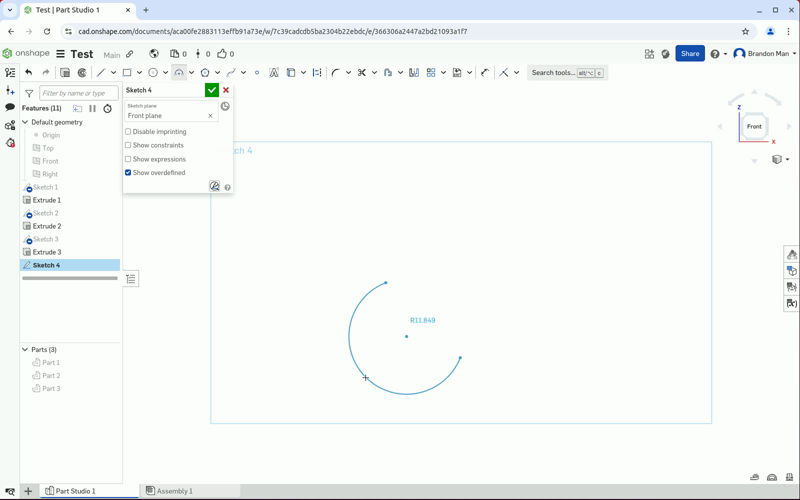
mouse_move(460, 357)
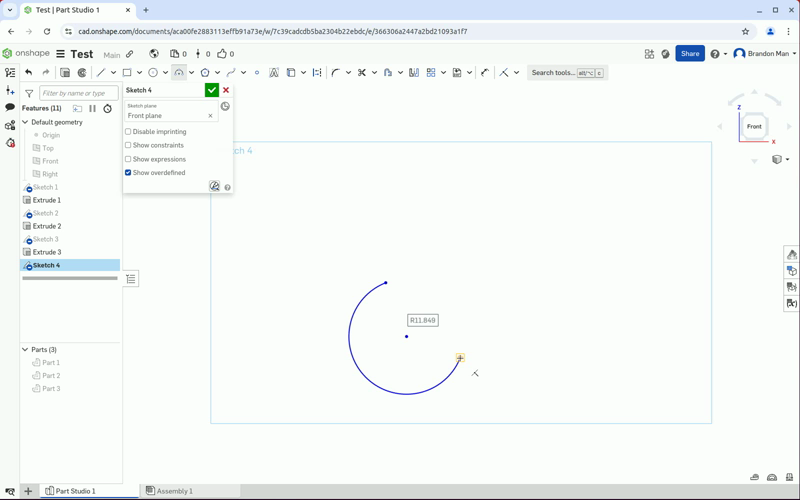
click(460, 357)
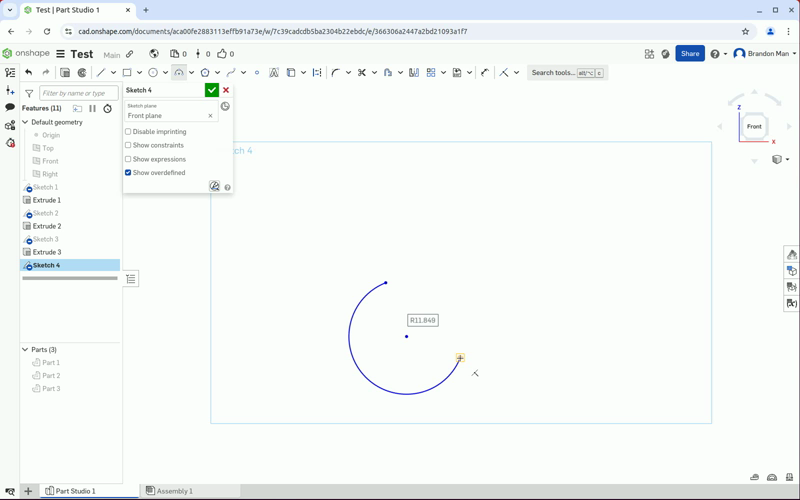
key_down(shift)
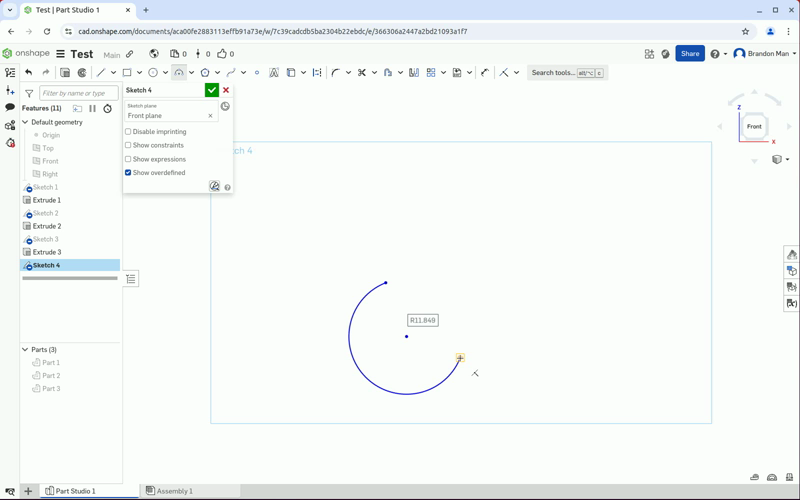
mouse_move(460, 316)
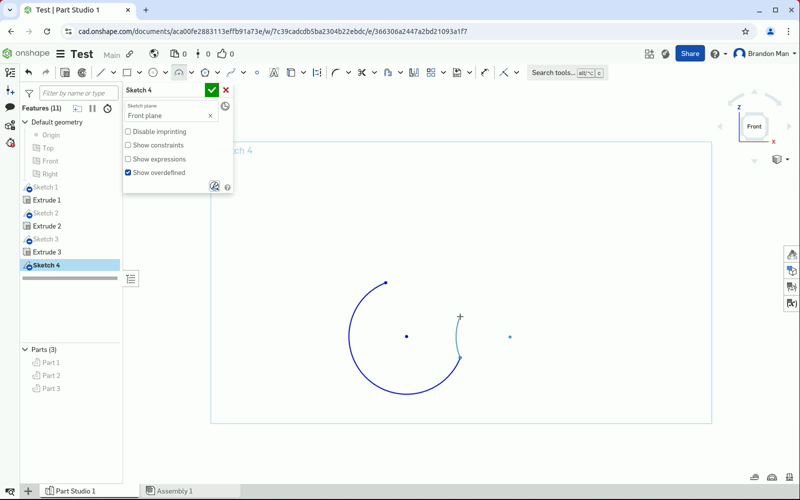
click(460, 316)
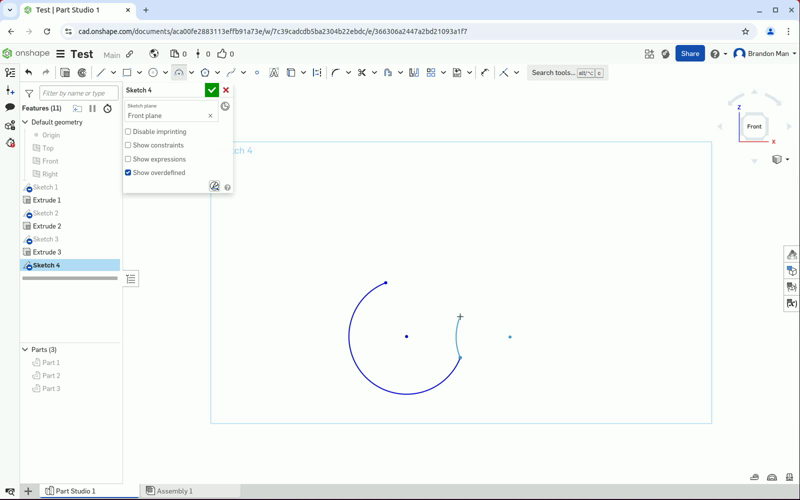
mouse_move(456, 336)
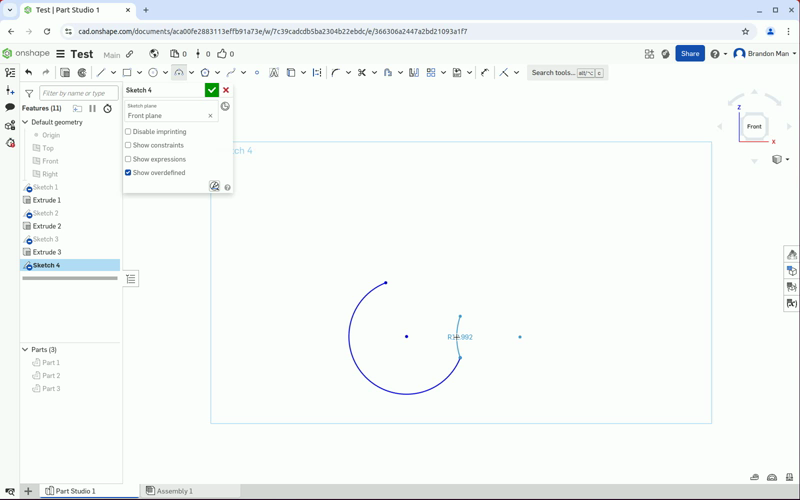
click(456, 336)
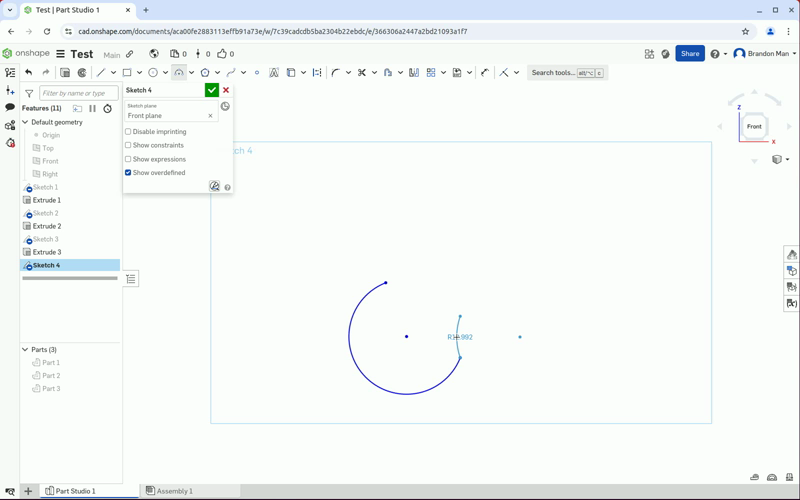
key_up(shift)
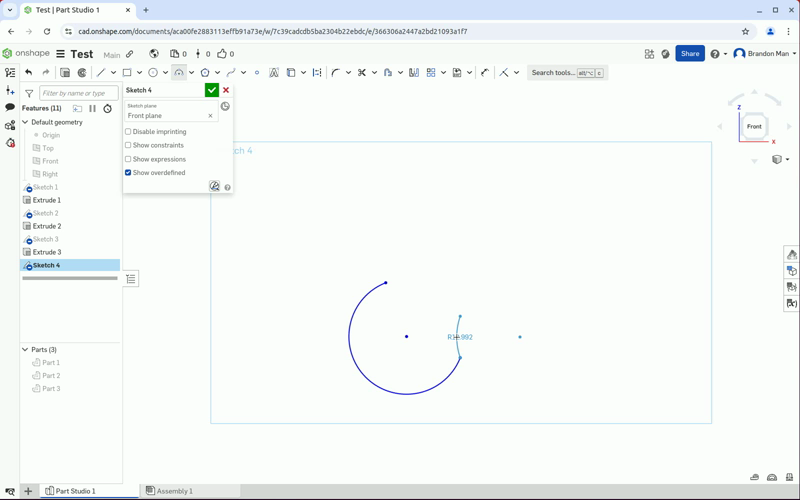
mouse_move(460, 316)
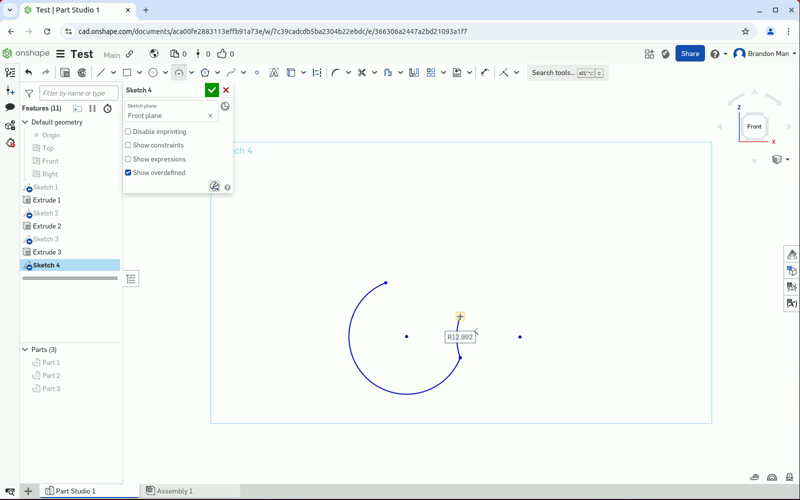
click(460, 316)
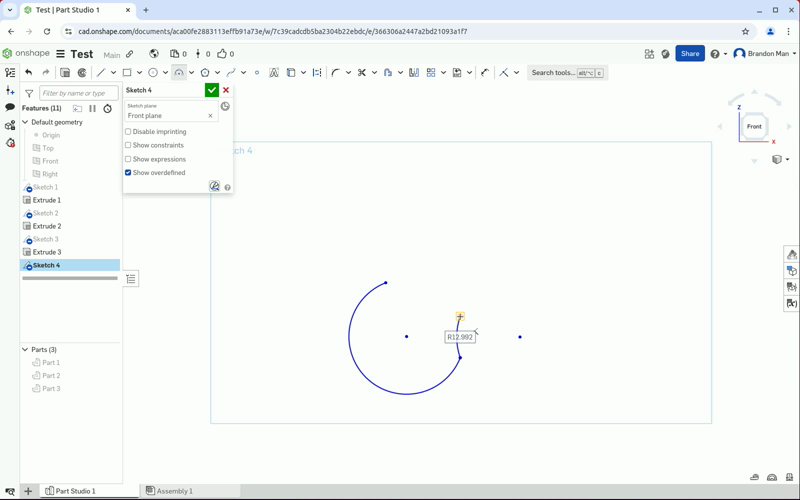
key_down(shift)
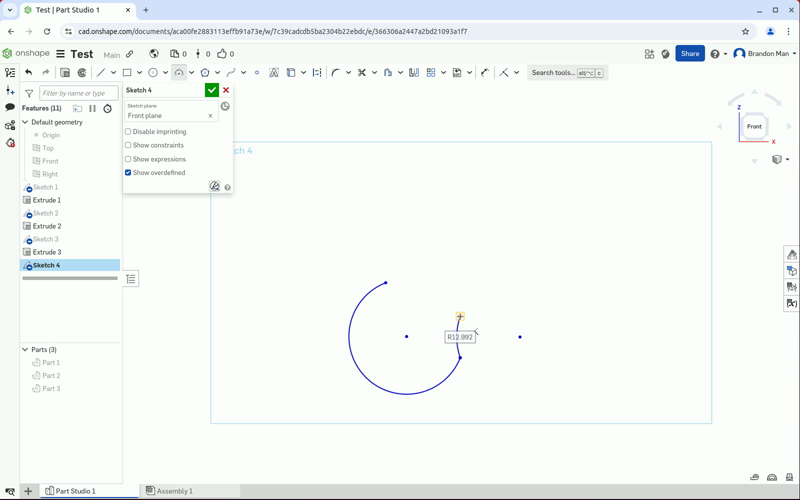
mouse_move(427, 282)
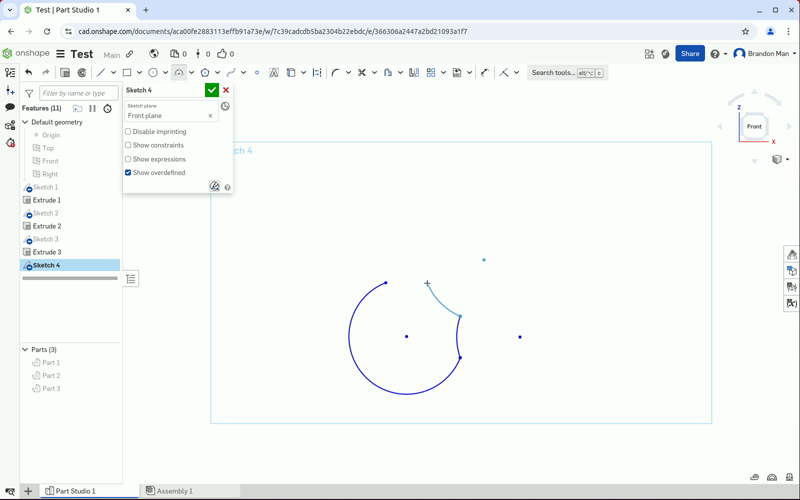
click(427, 282)
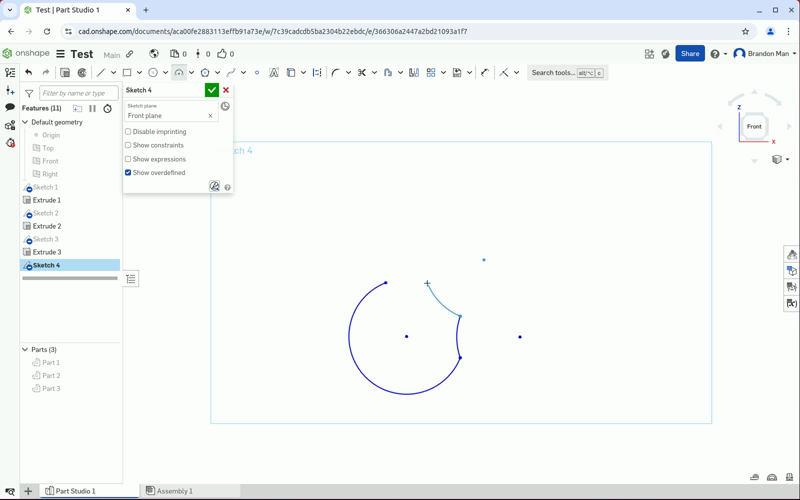
mouse_move(437, 306)
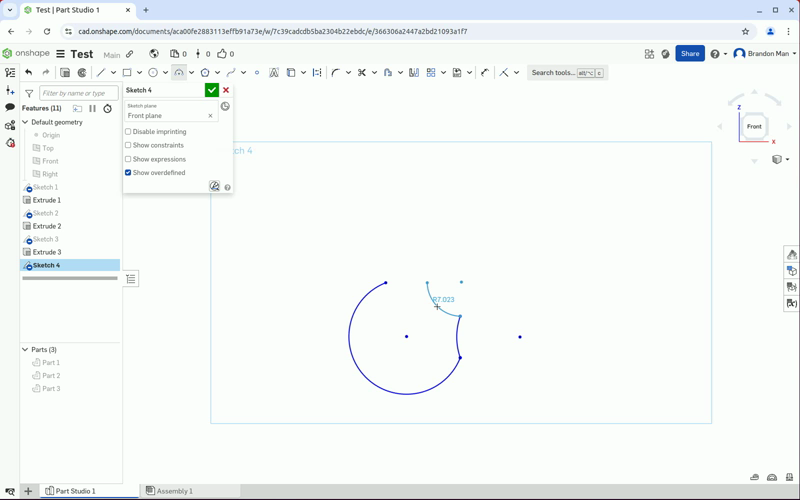
click(437, 306)
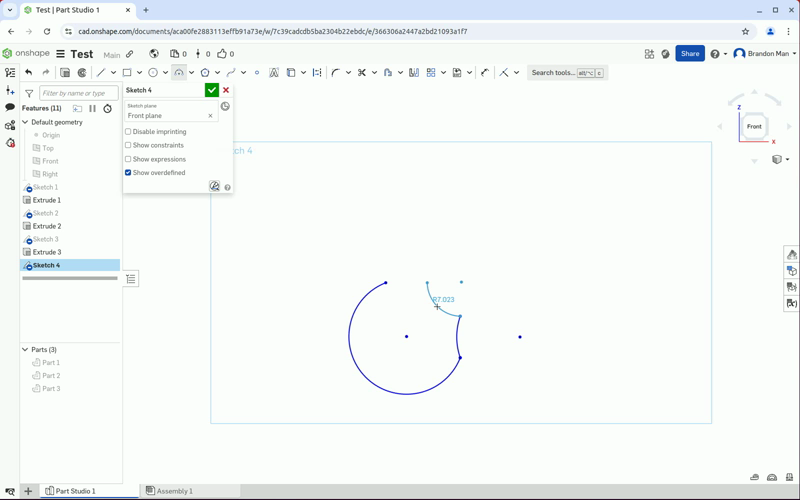
key_up(shift)
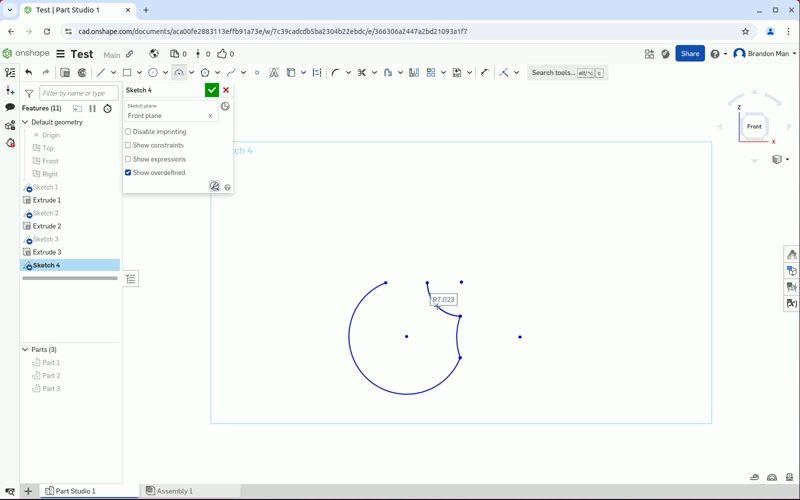
mouse_move(427, 282)
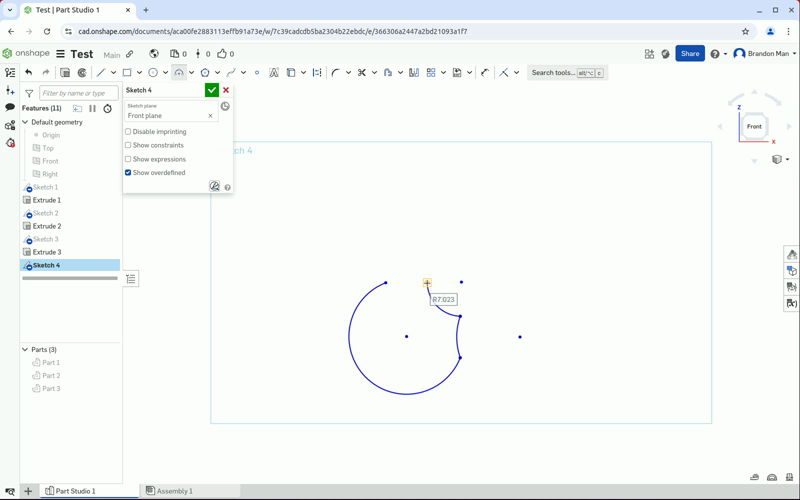
click(427, 282)
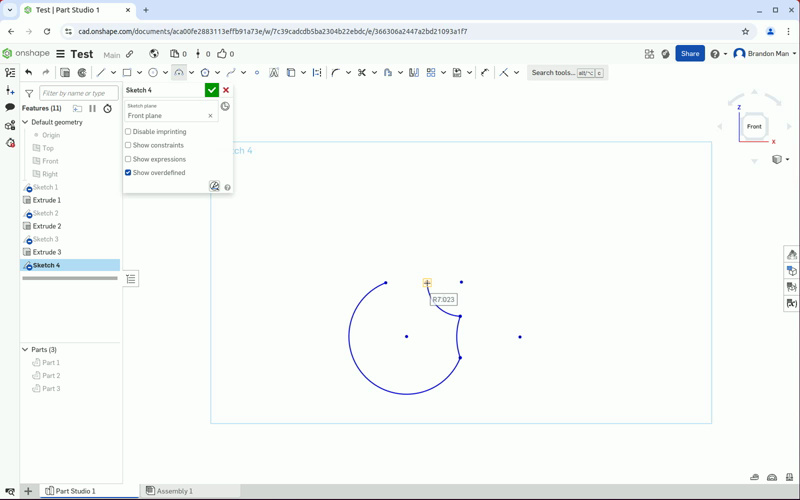
mouse_move(385, 282)
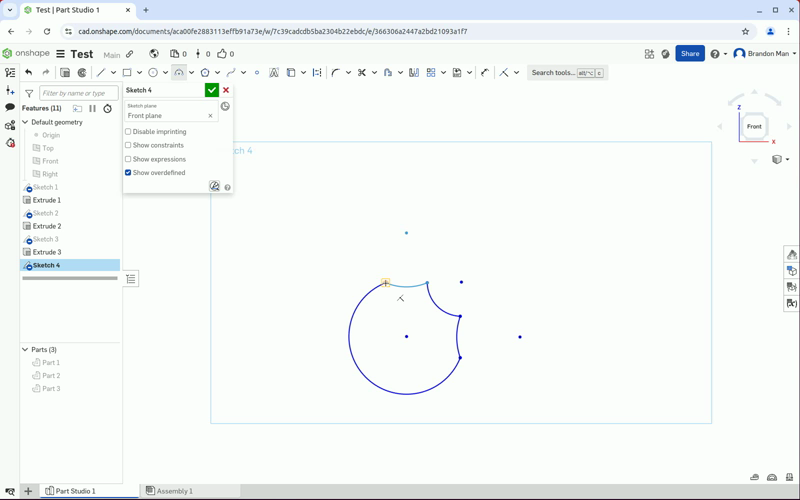
click(385, 282)
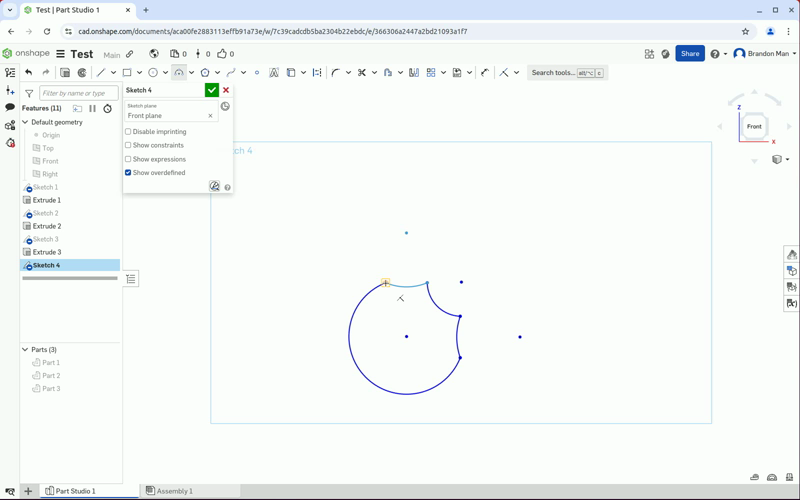
key_down(shift)
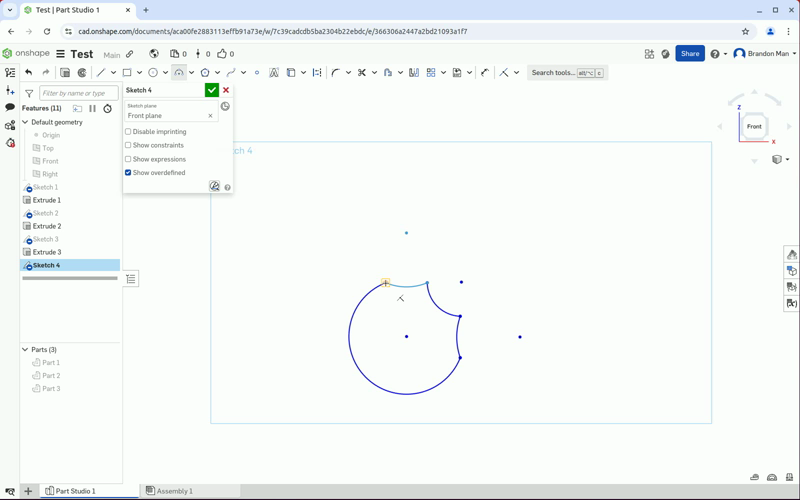
mouse_move(406, 286)
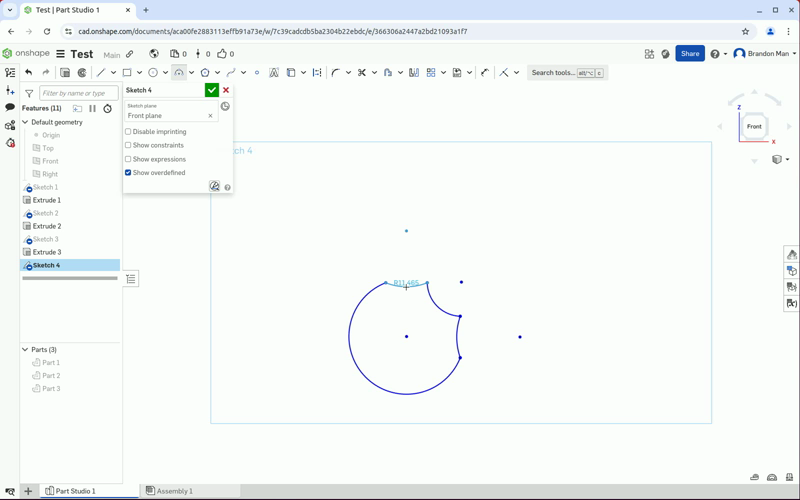
click(406, 286)
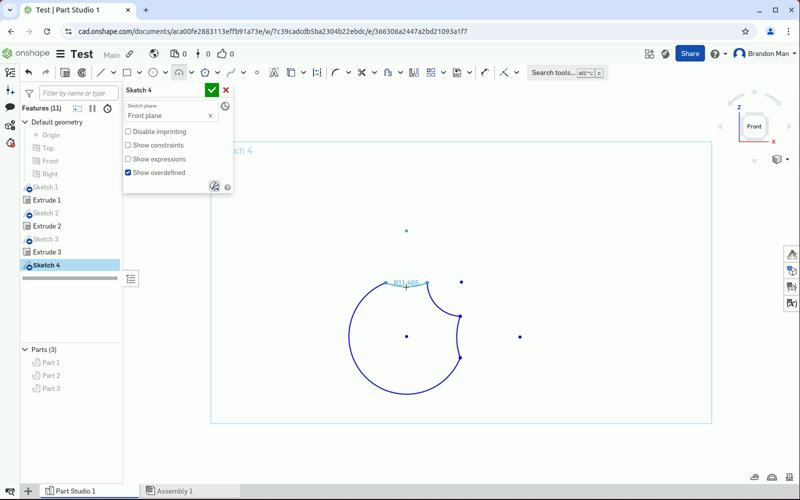
key_up(shift)
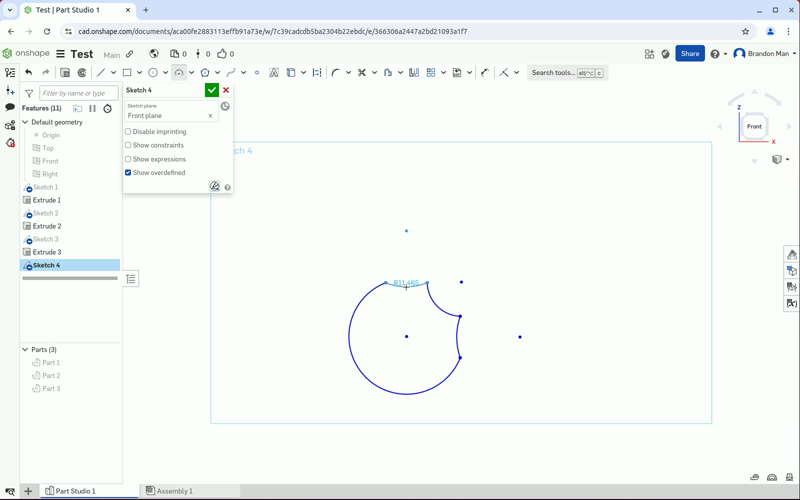
key(esc)
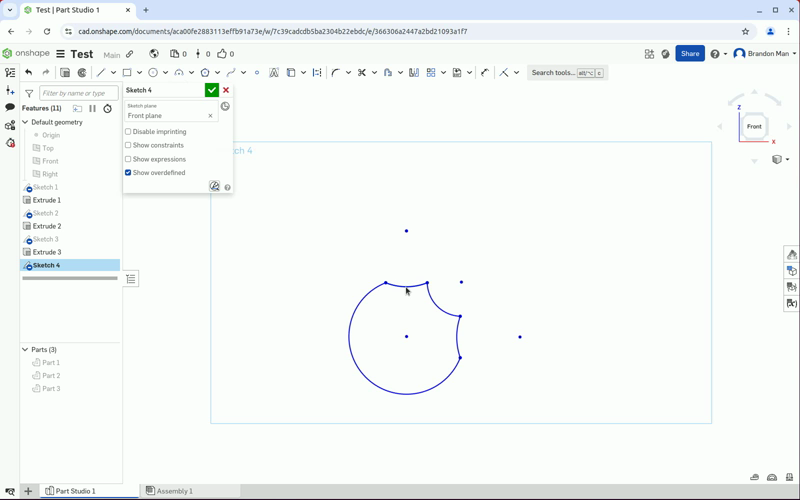
mouse_move(435, 329)
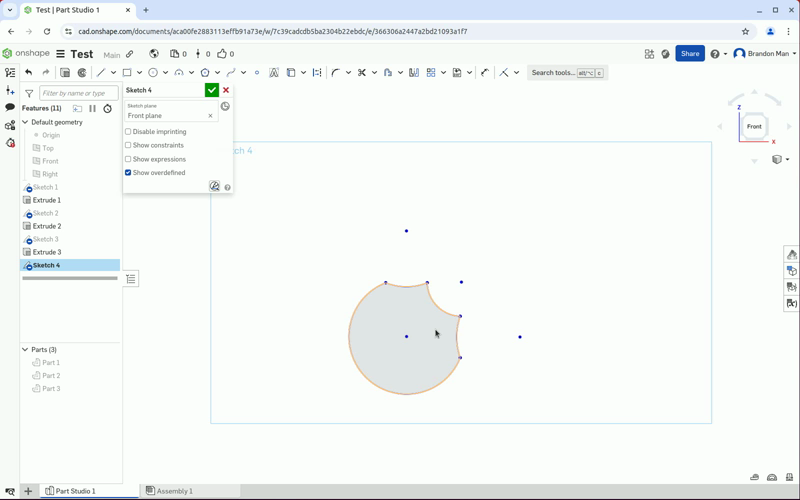
click(435, 329)
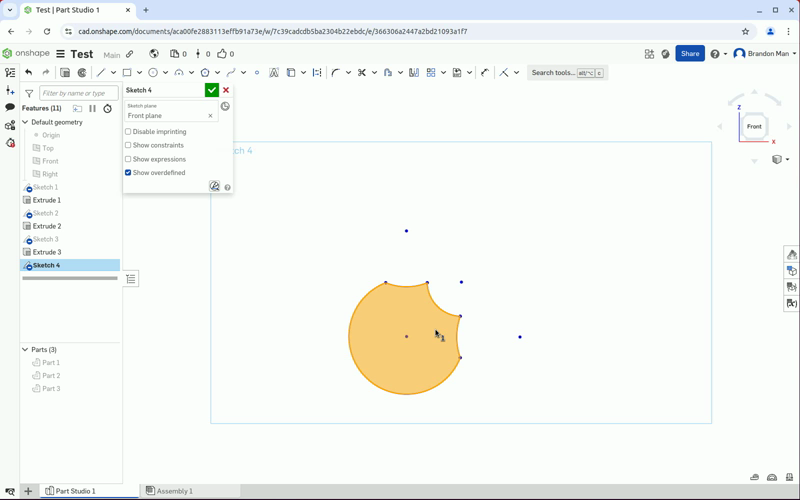
mouse_move(73, 352)
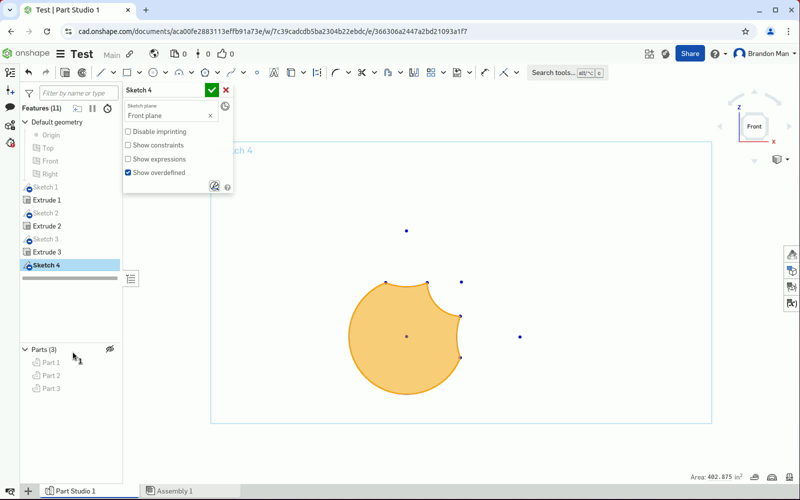
key(shift+y)
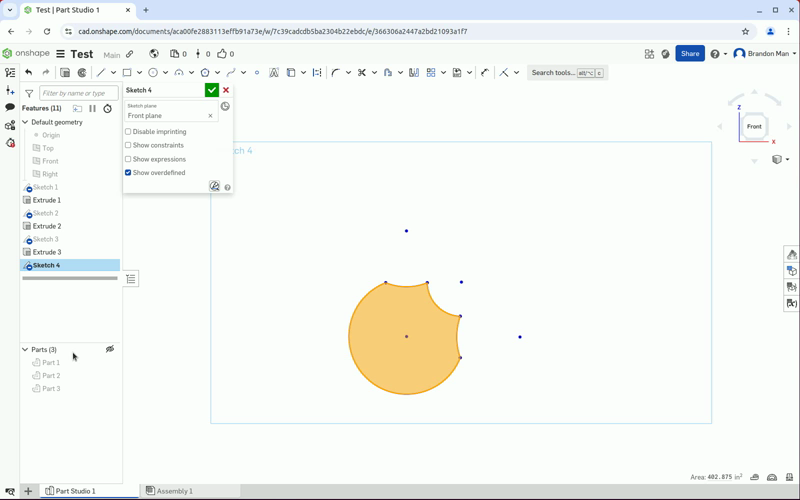
key(shift+e)
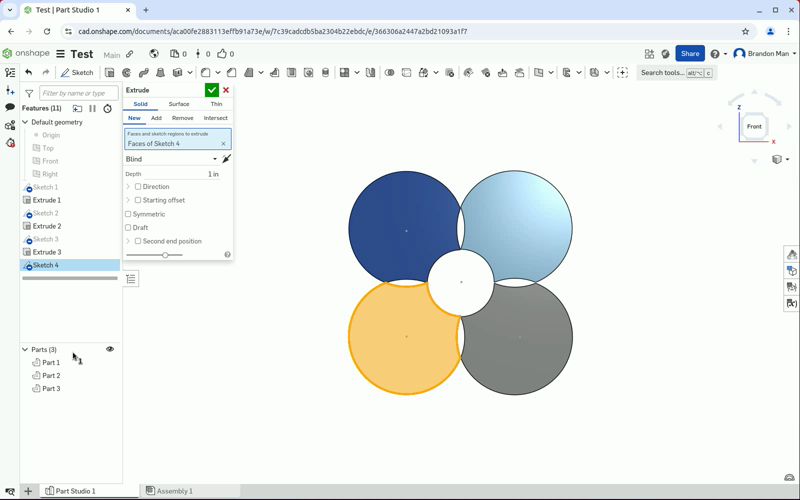
mouse_move(143, 106)
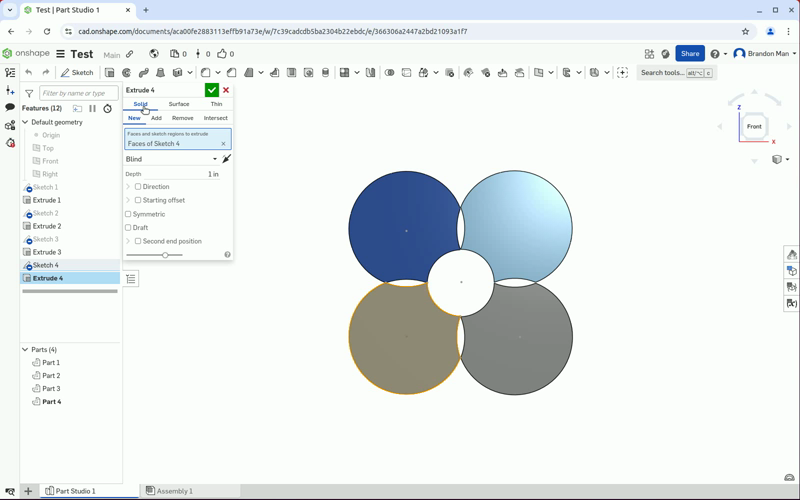
click(143, 106)
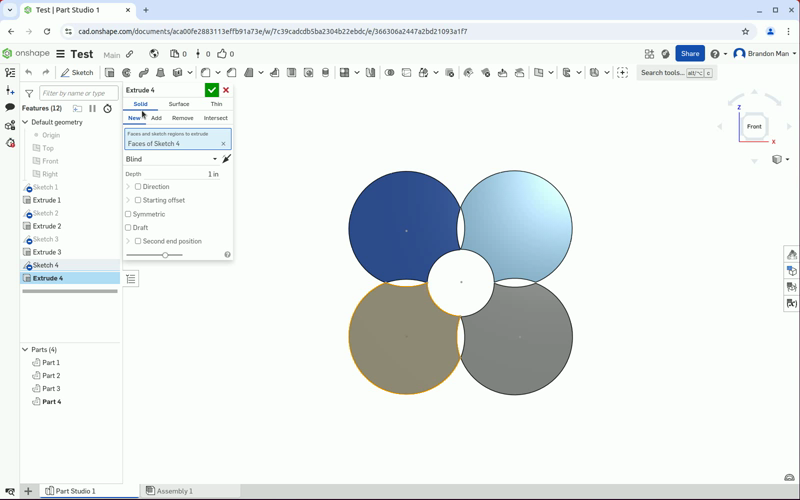
mouse_move(137, 120)
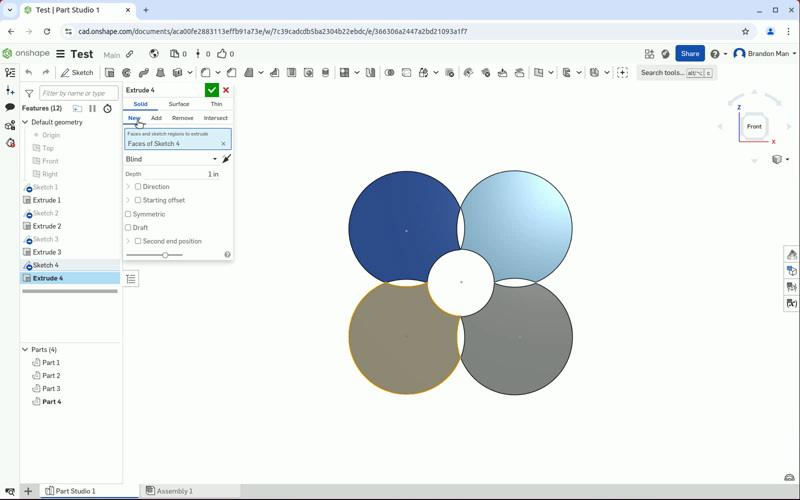
click(137, 120)
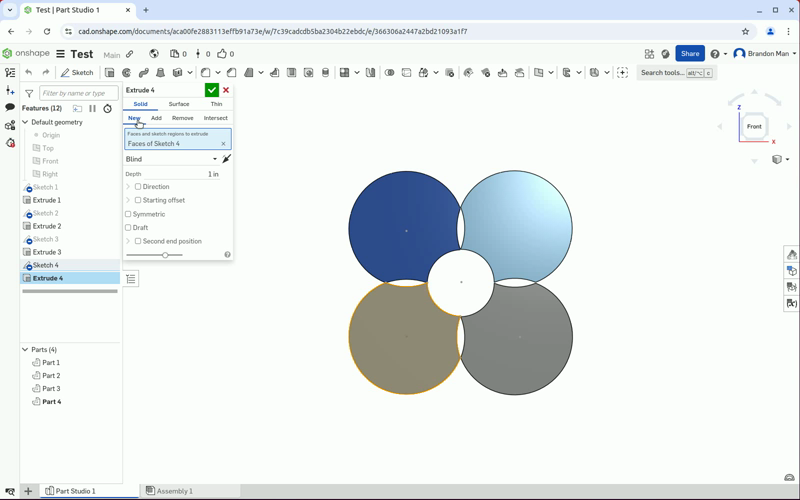
key(tab, 4)
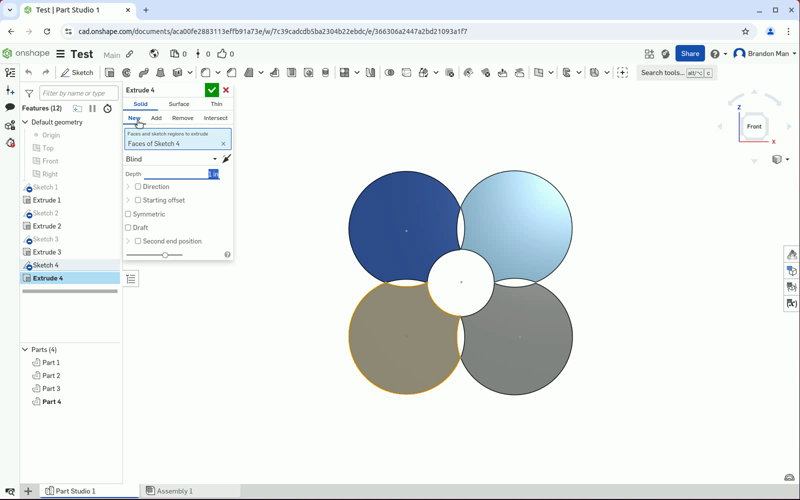
text(0.963)
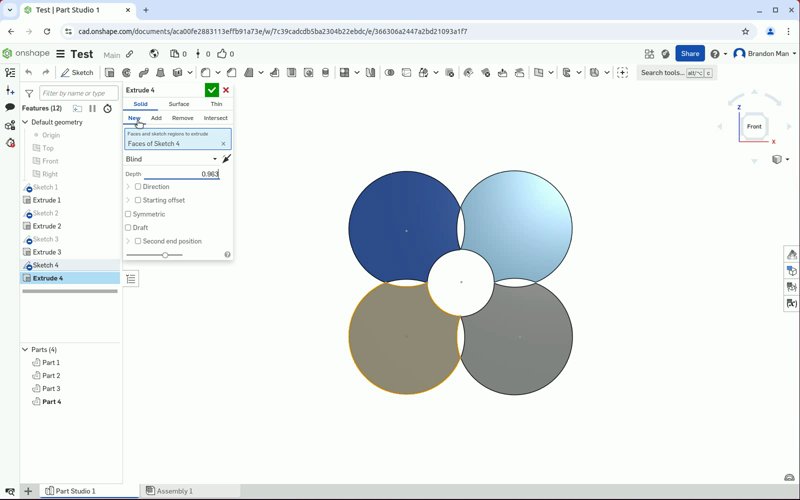
key(enter)
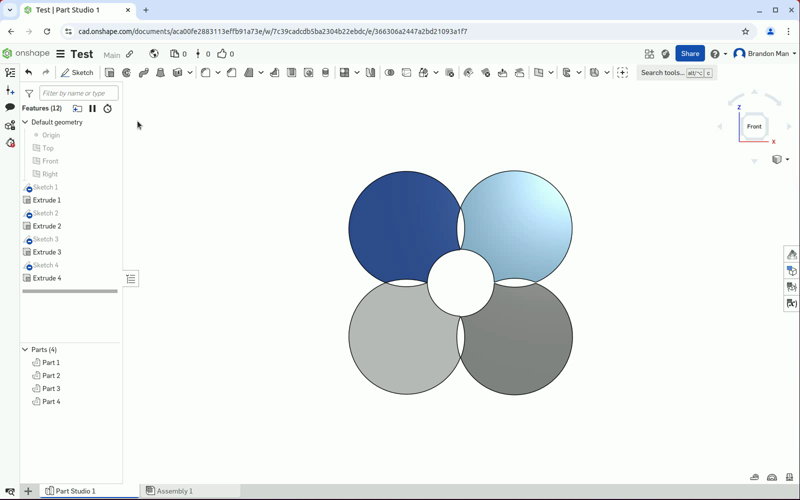
key(shift+h)
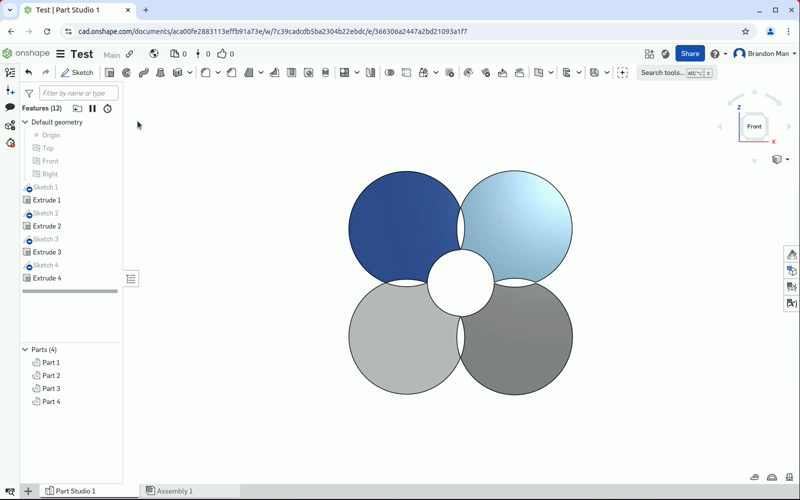
key(shift+h)
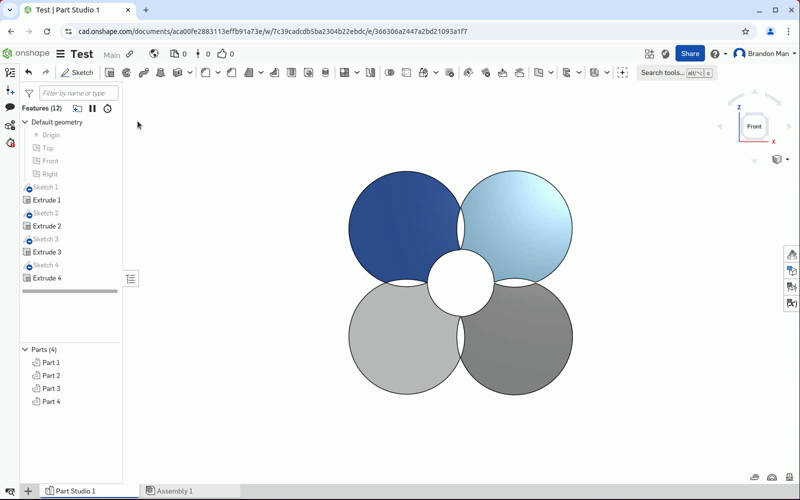
mouse_move(73, 189)
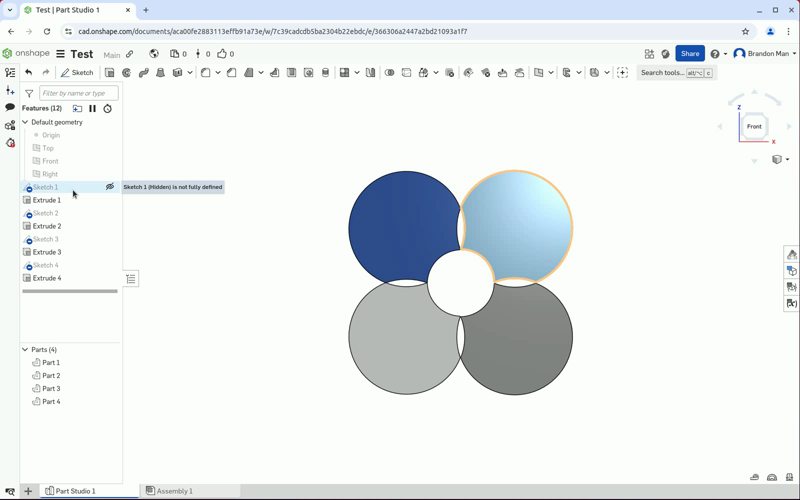
click(73, 189)
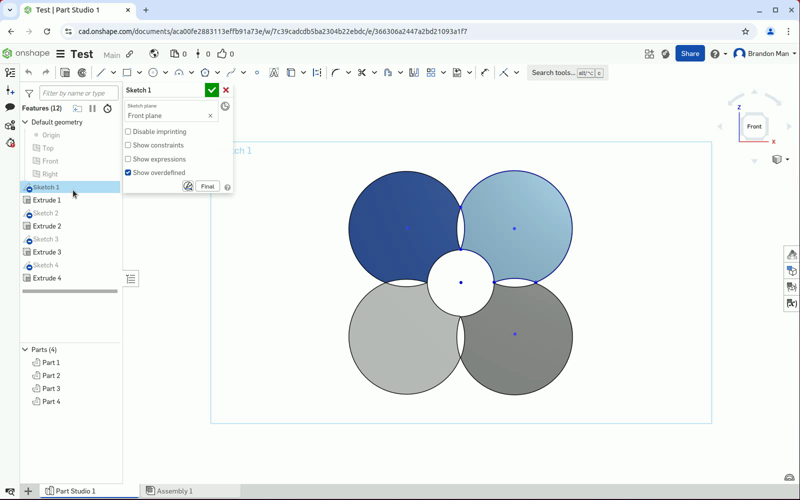
mouse_move(229, 92)
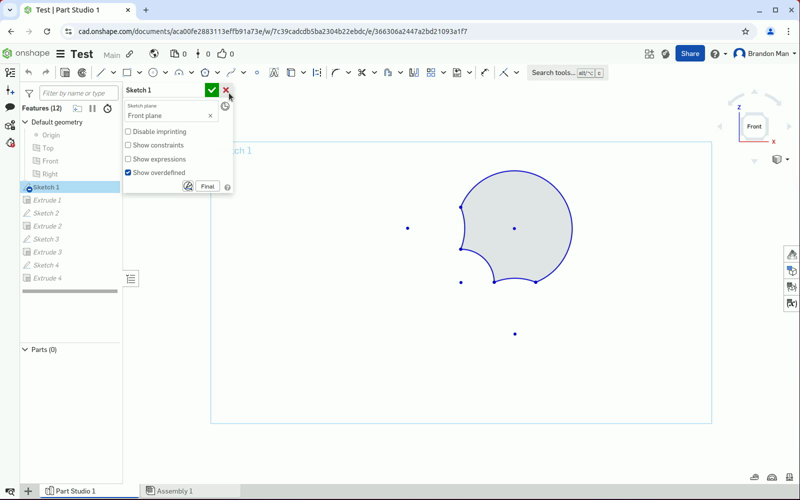
click(229, 92)
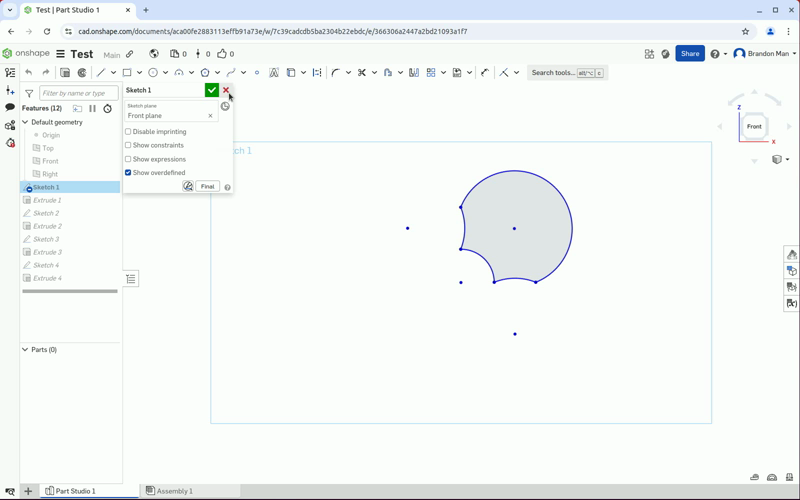
key(shift+s)
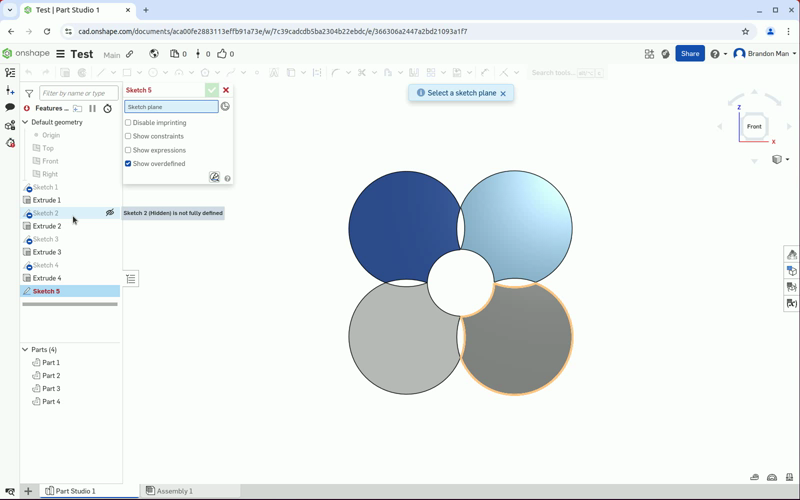
scroll(3)
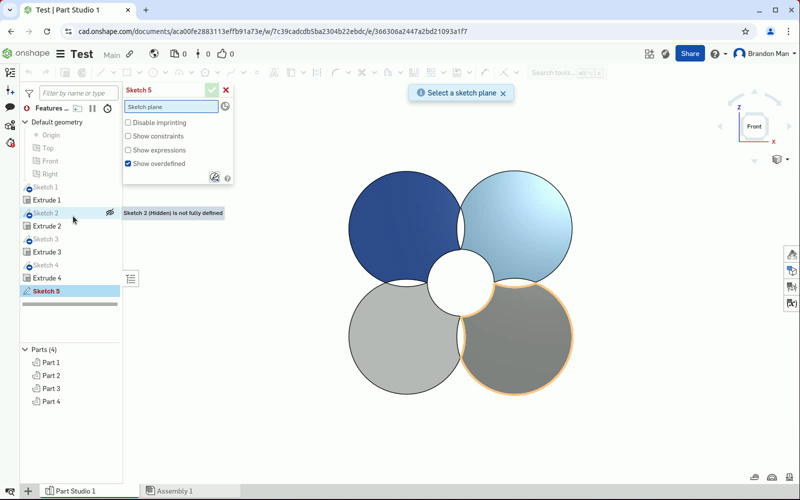
mouse_move(73, 163)
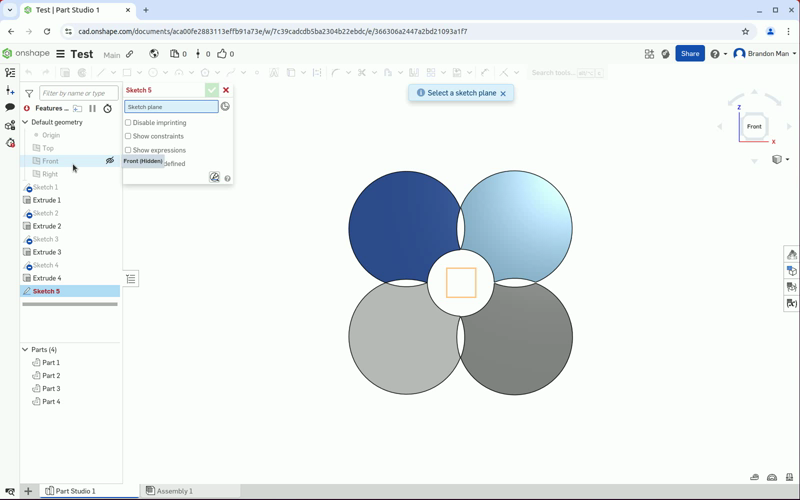
click(73, 163)
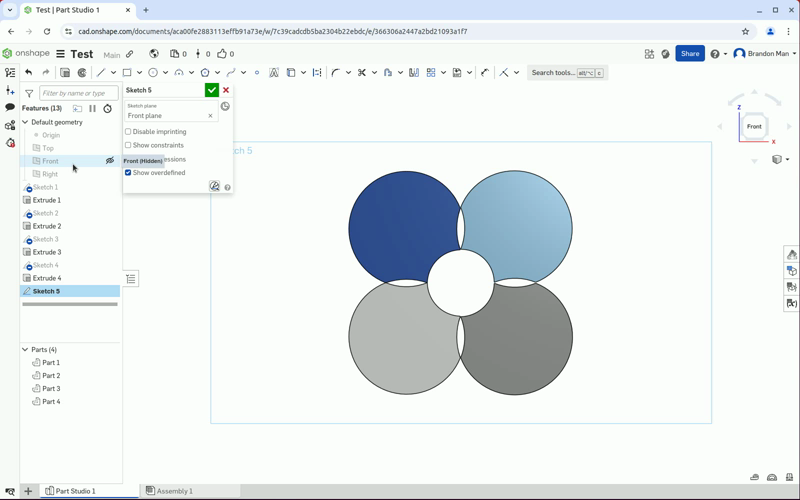
mouse_move(73, 352)
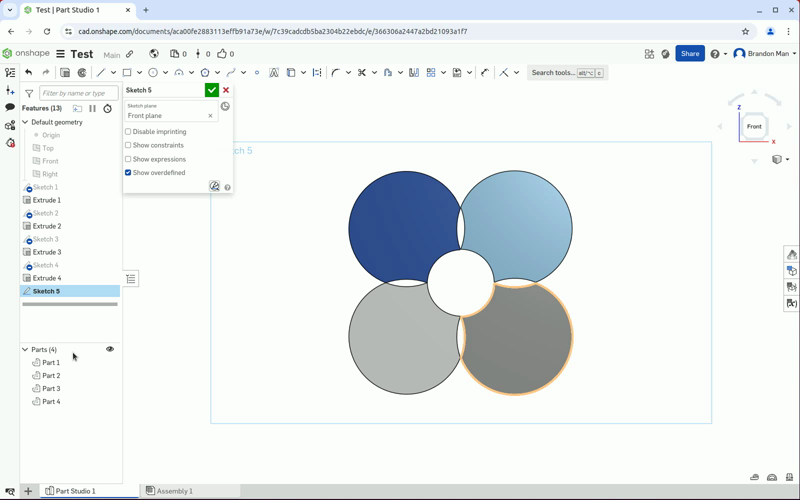
key(y)
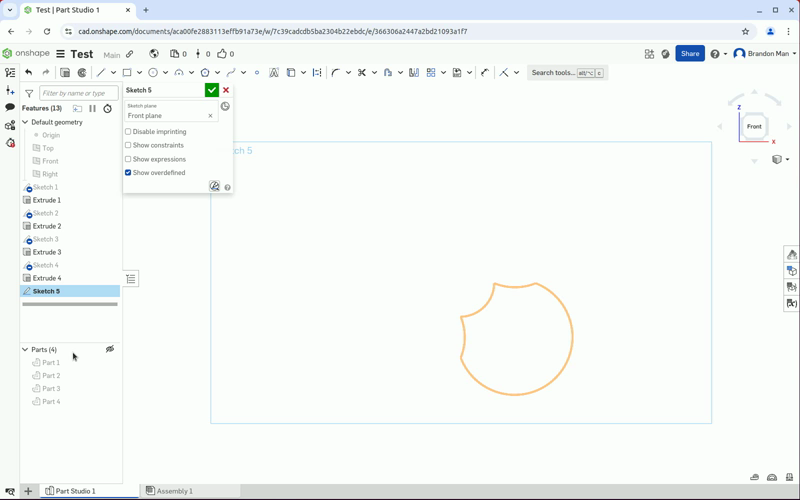
key(l)
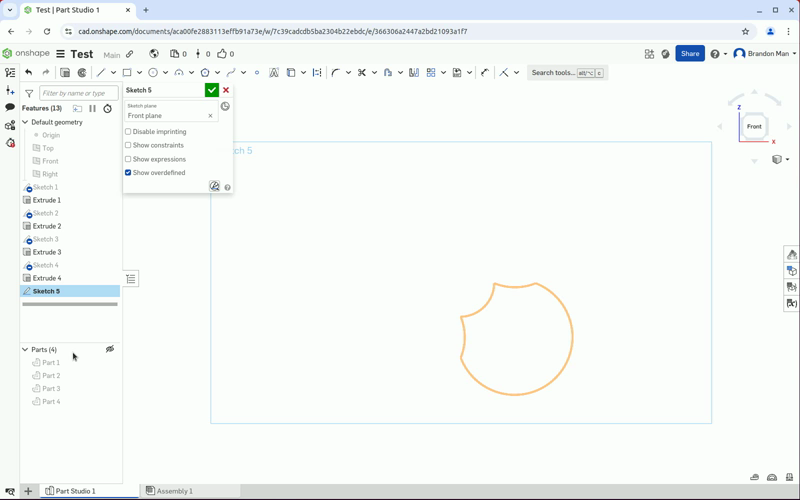
key_down(shift)
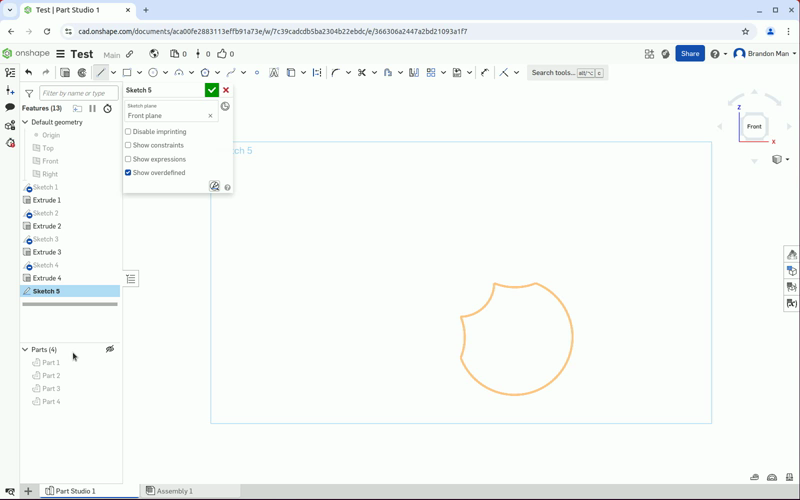
mouse_move(457, 316)
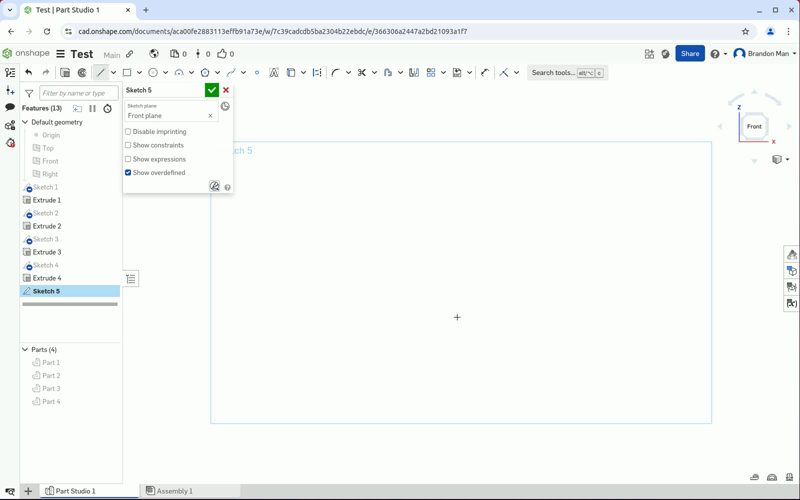
click(457, 316)
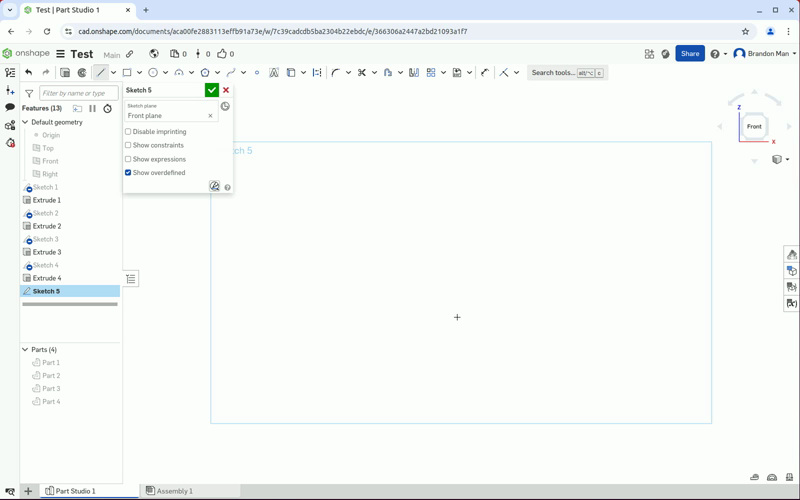
key_up(shift)
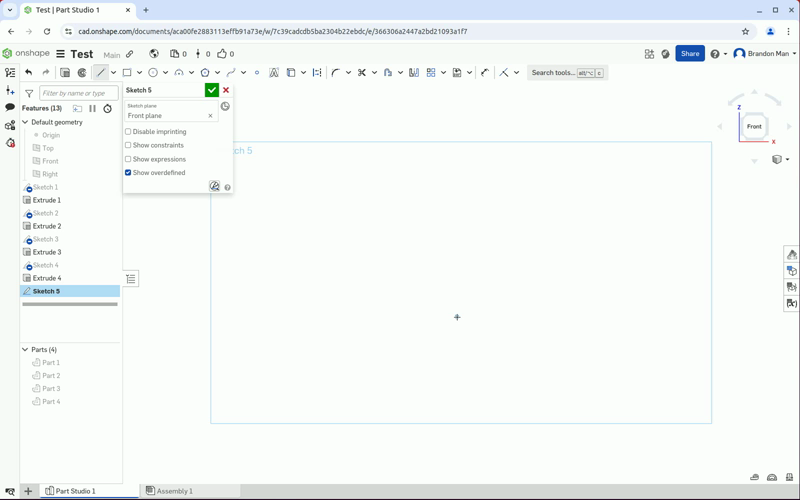
key_down(shift)
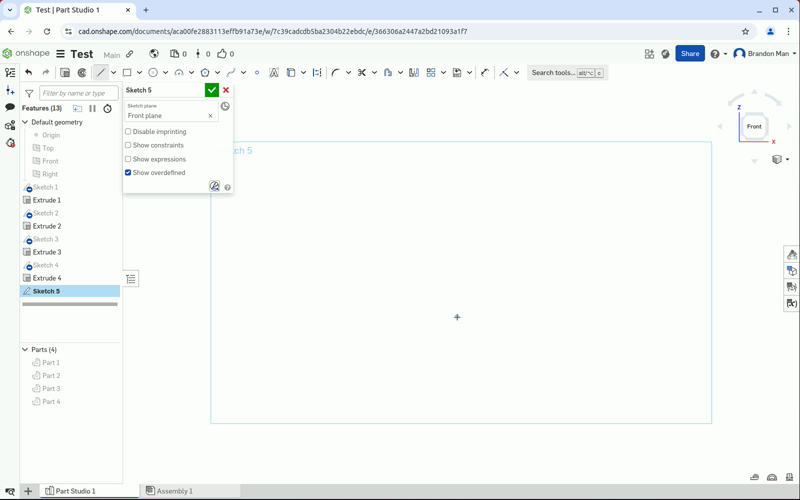
mouse_move(487, 316)
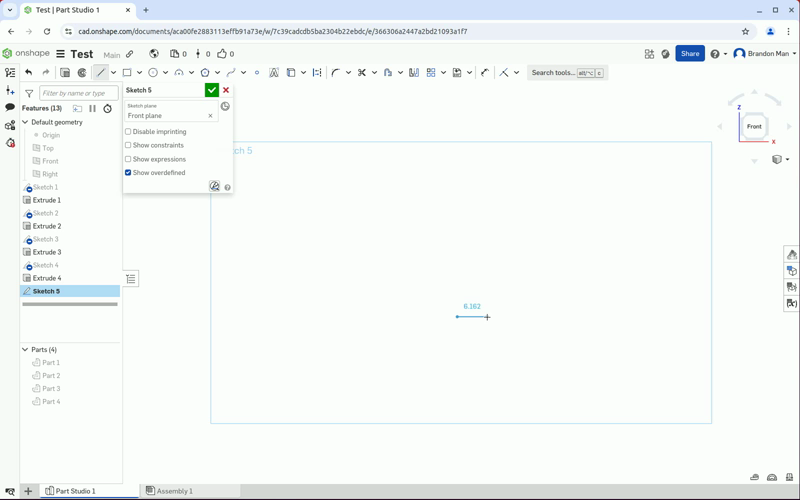
mouse_move(463, 316)
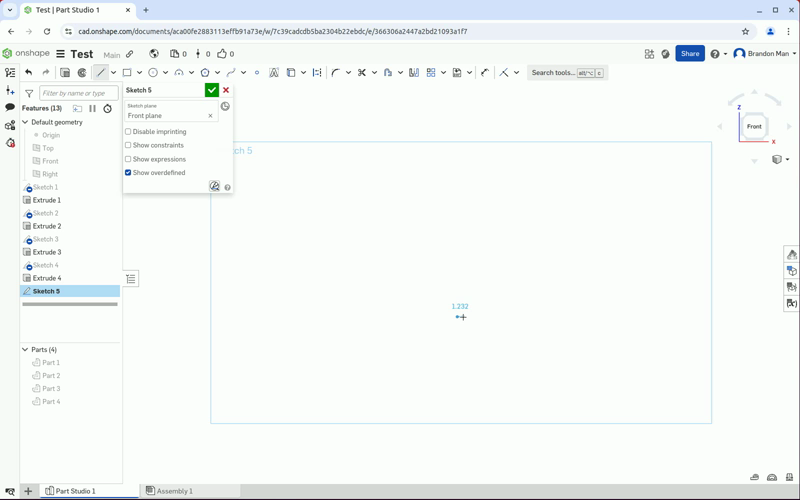
scroll(6)
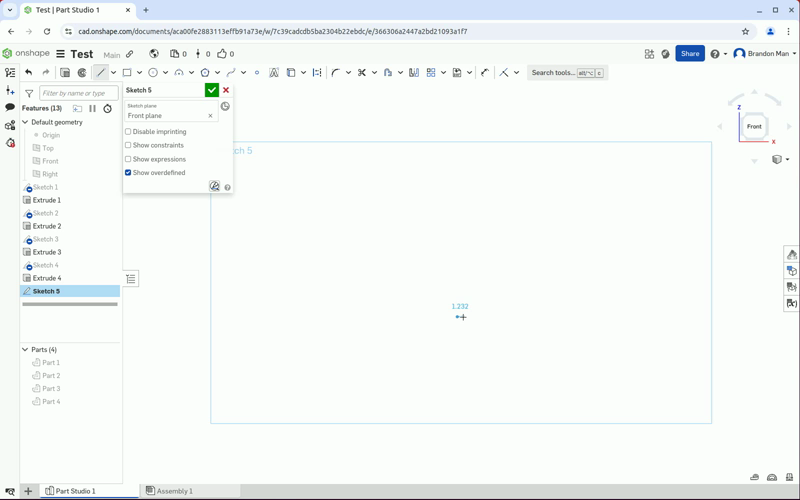
scroll(6)
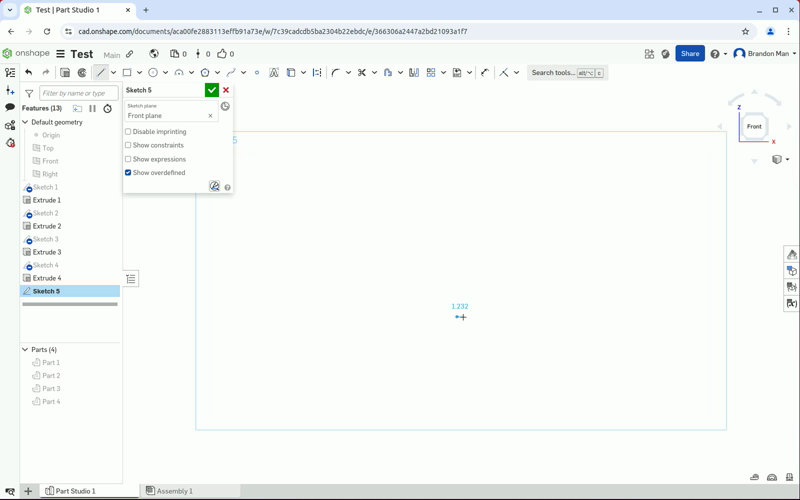
scroll(6)
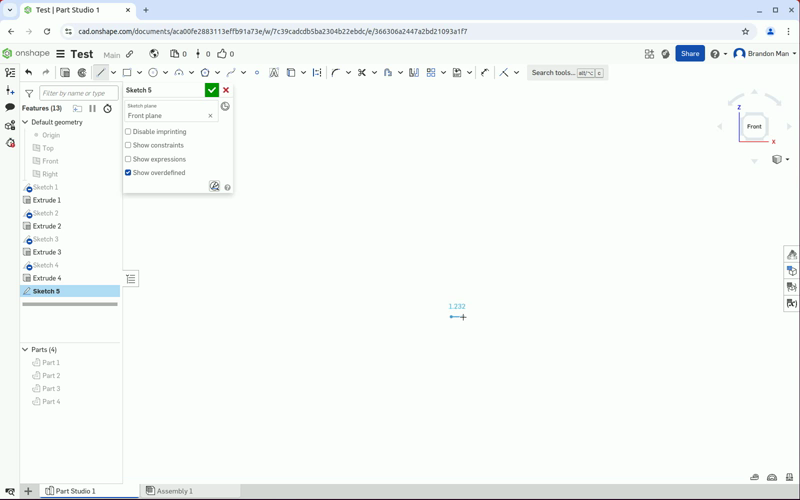
scroll(6)
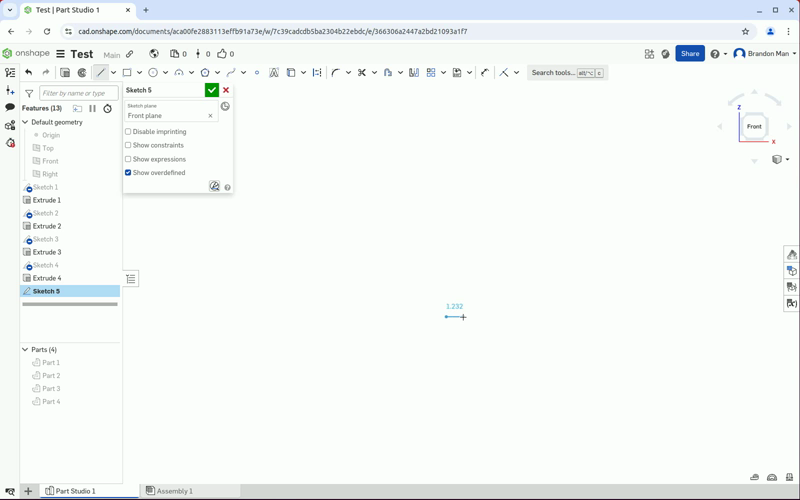
scroll(6)
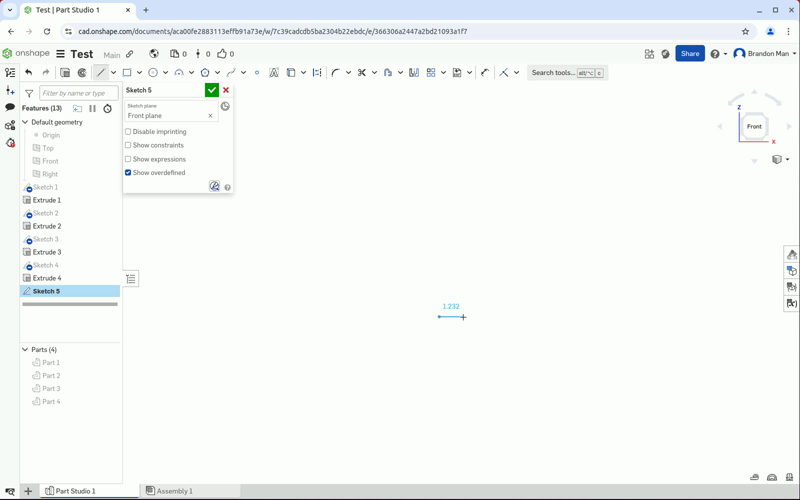
scroll(6)
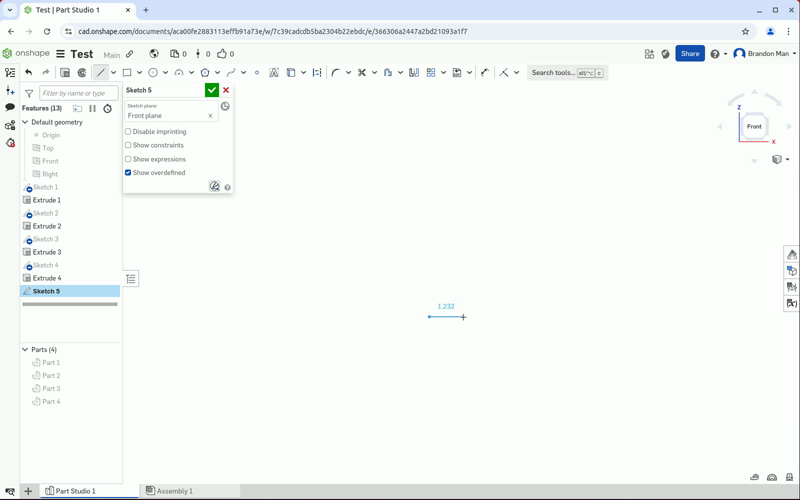
scroll(6)
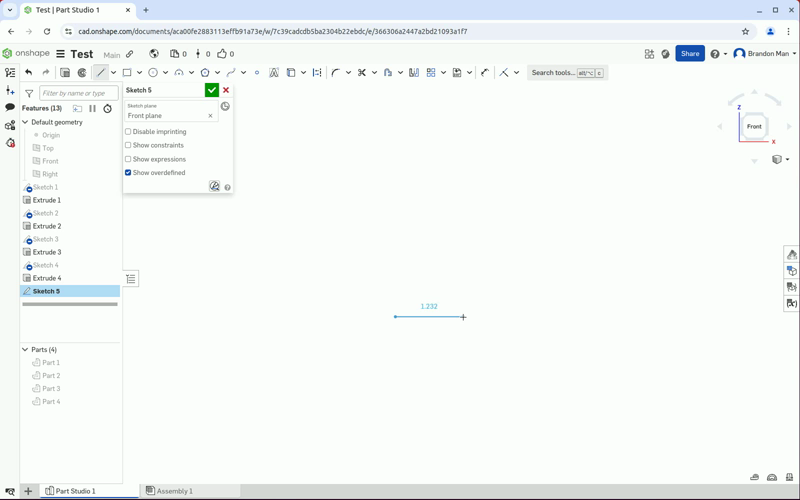
click(463, 316)
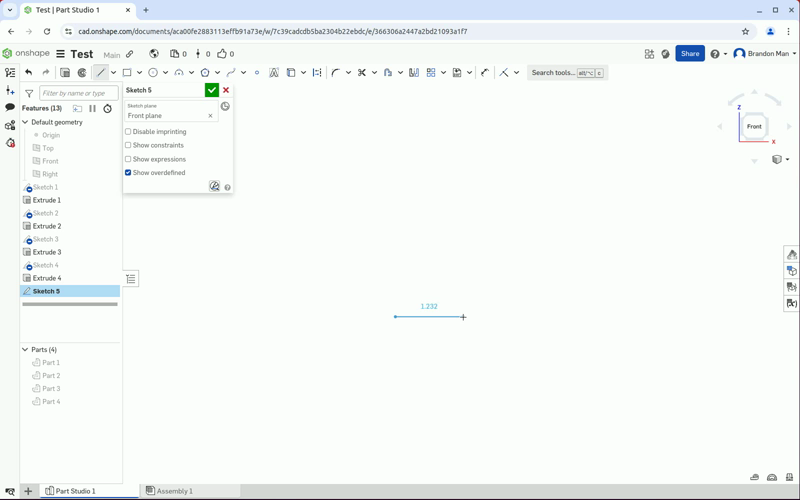
scroll(-6)
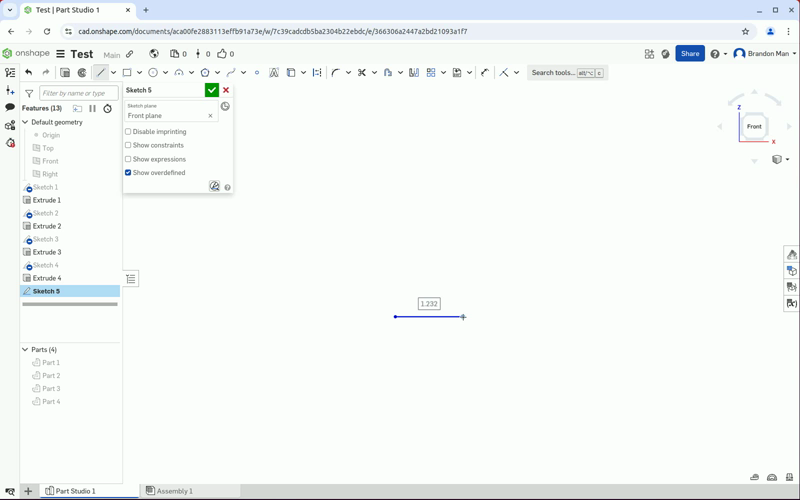
scroll(-6)
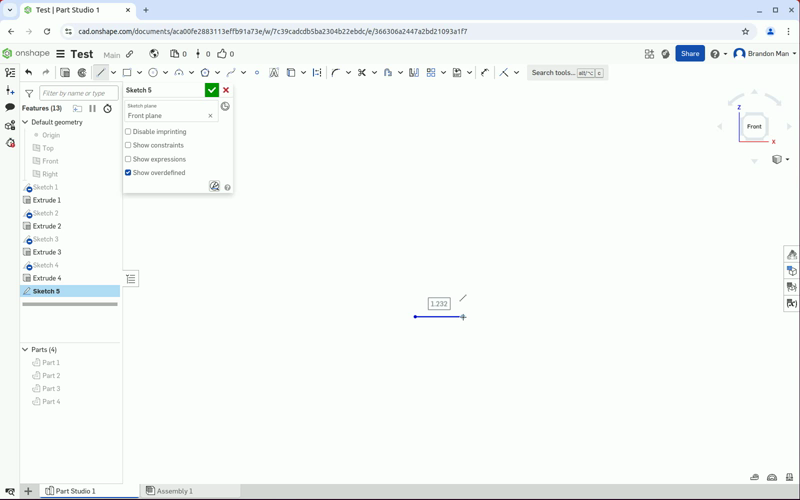
scroll(-6)
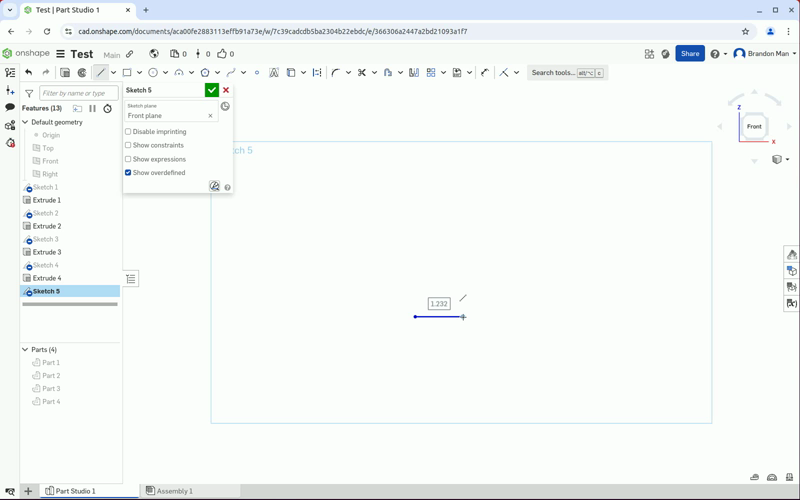
scroll(-6)
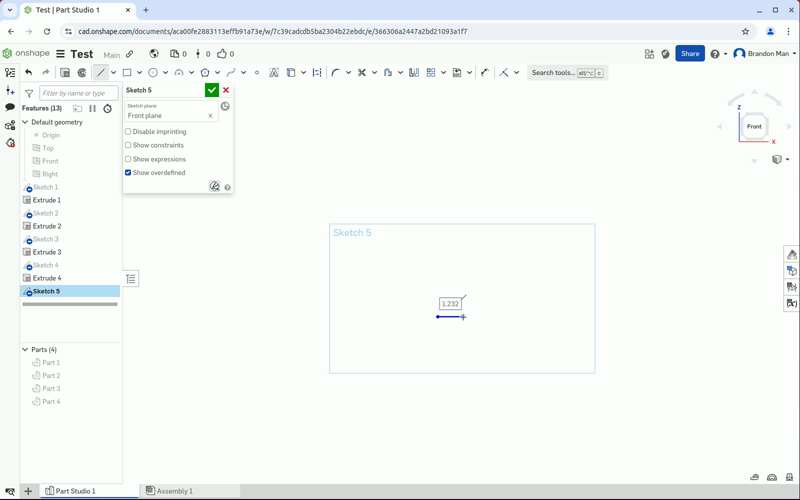
scroll(-6)
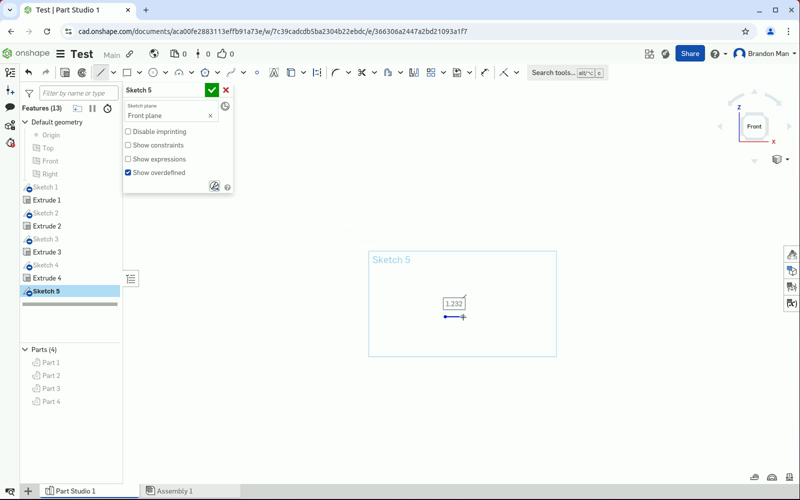
scroll(-6)
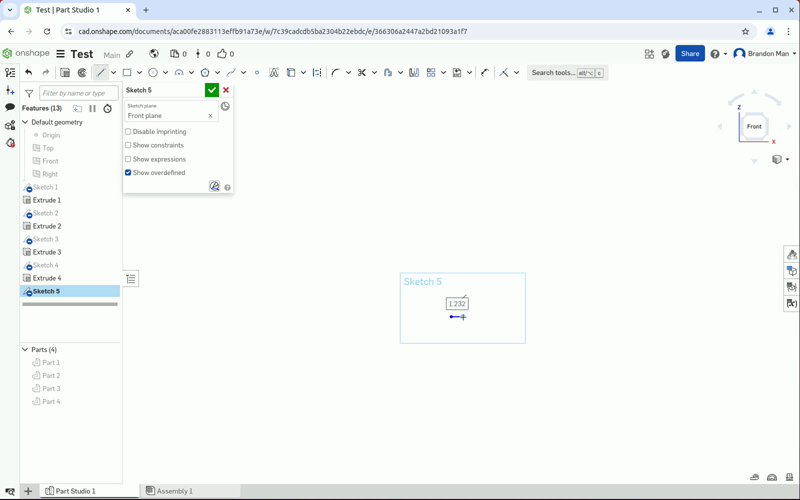
scroll(-6)
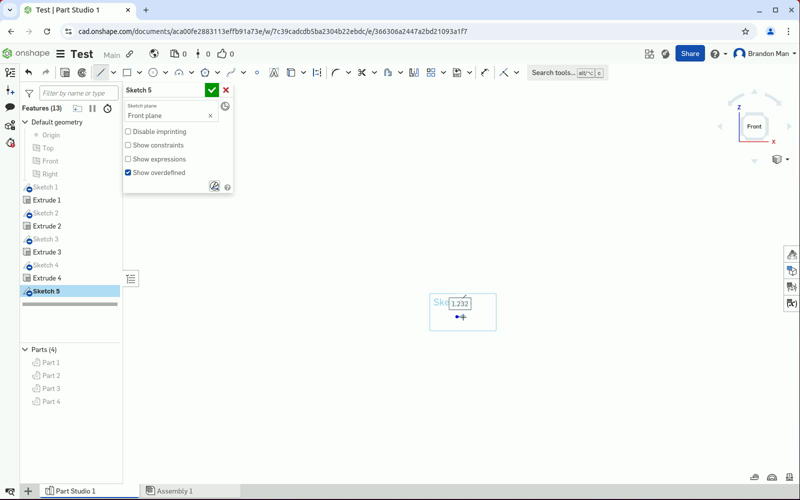
key_up(shift)
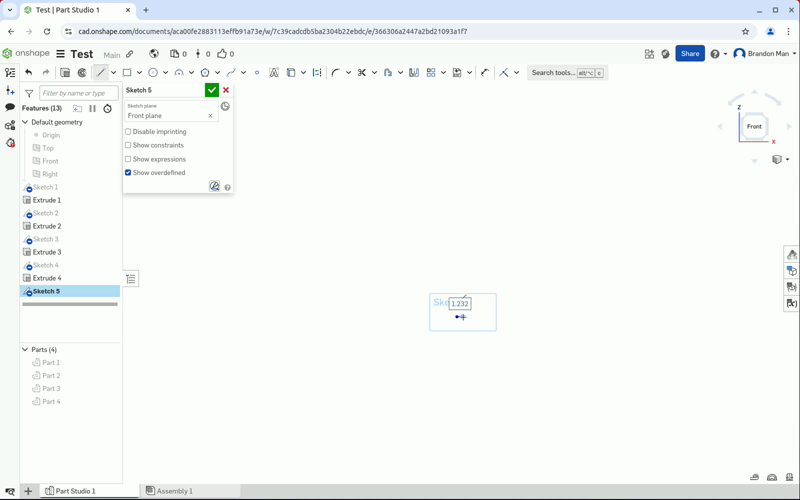
key_down(shift)
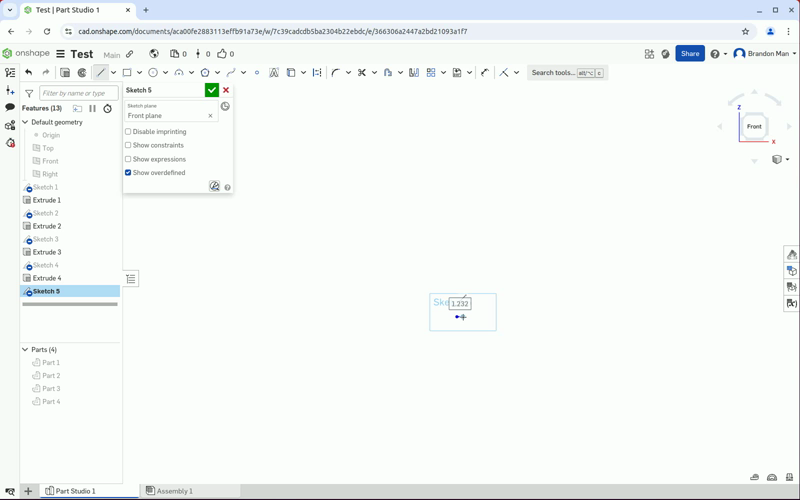
mouse_move(493, 316)
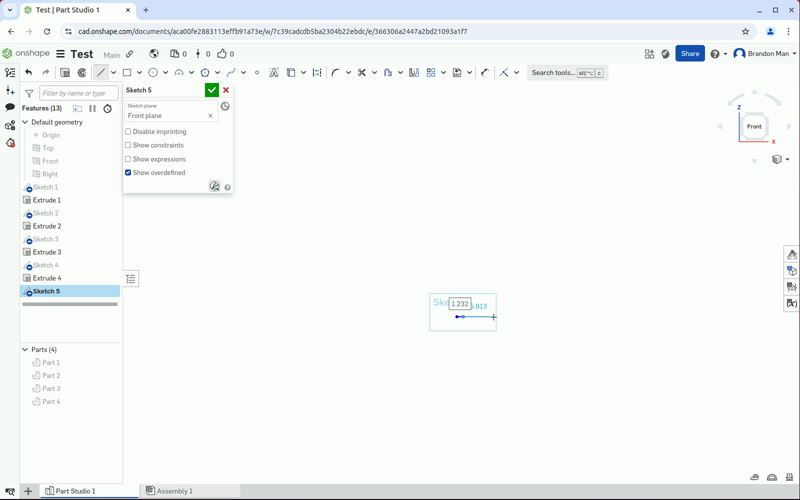
mouse_move(463, 298)
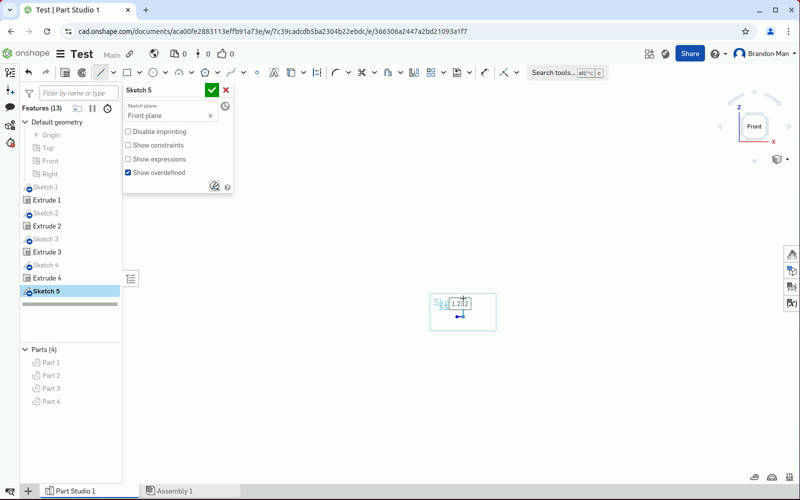
click(463, 298)
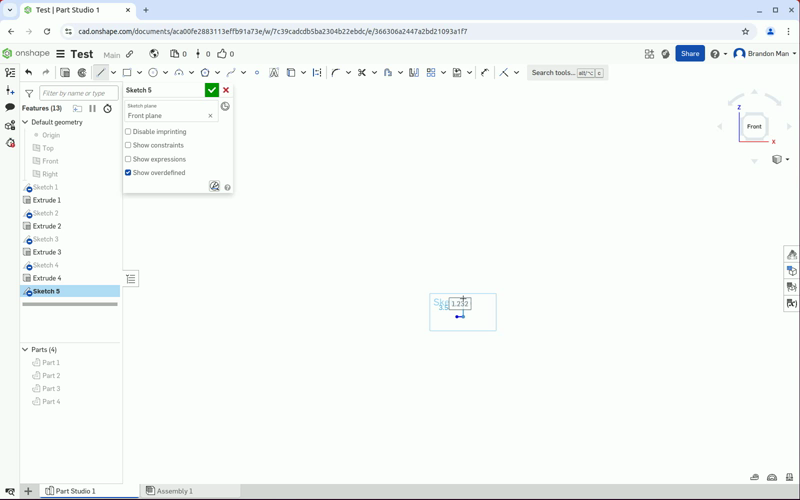
key_up(shift)
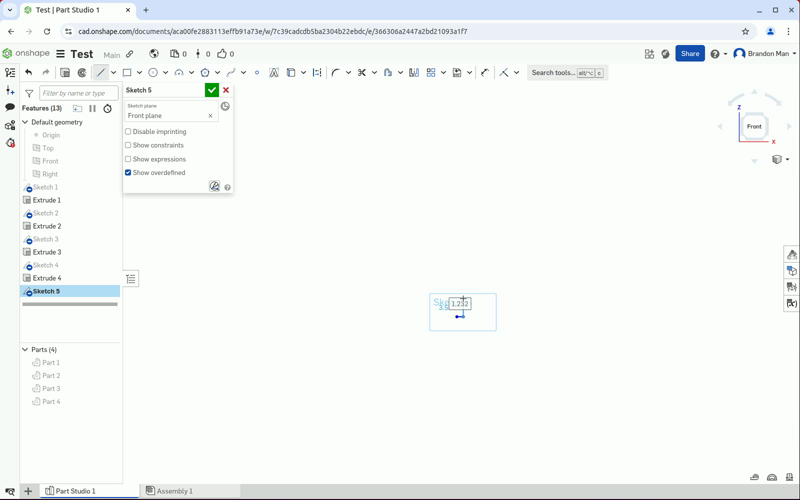
key(esc)
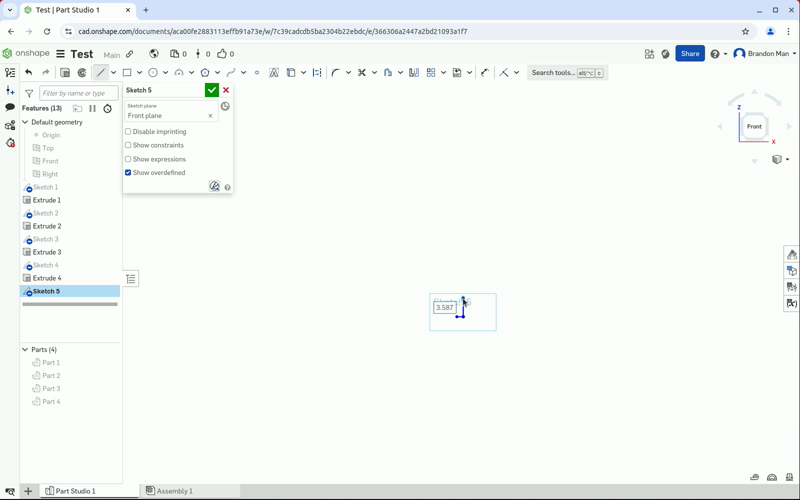
key(a)
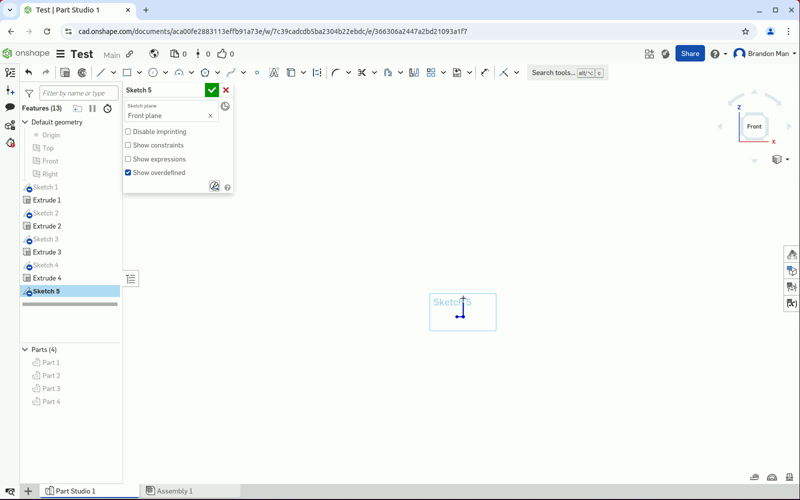
mouse_move(463, 298)
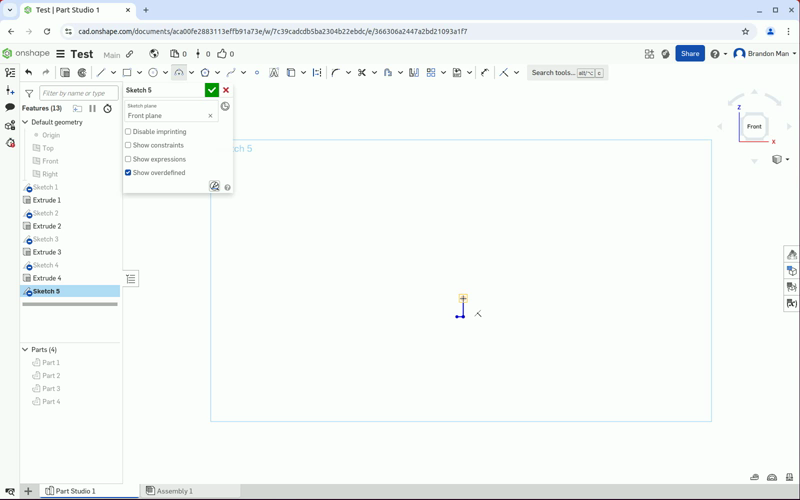
click(463, 298)
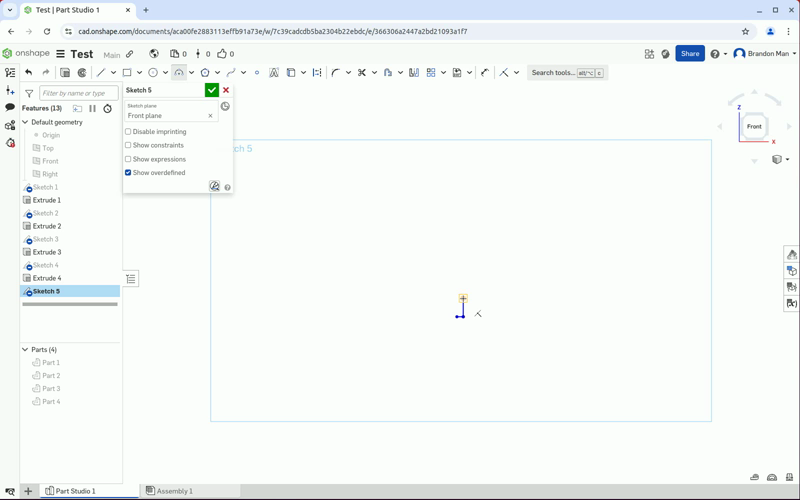
key_down(shift)
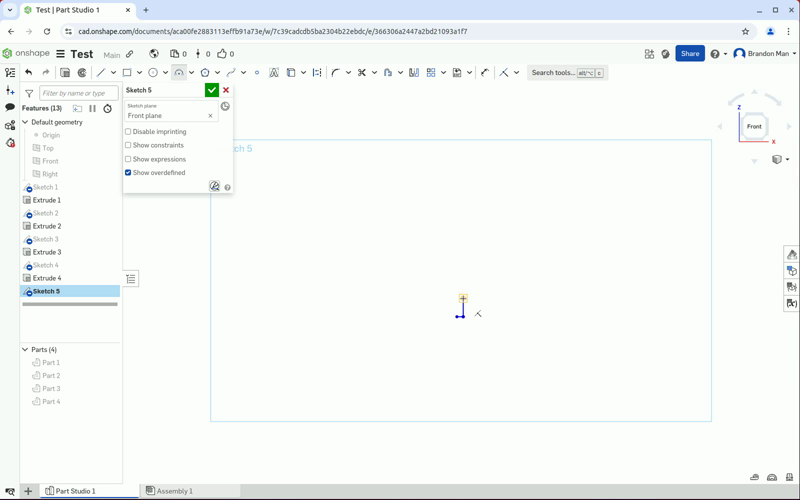
mouse_move(457, 298)
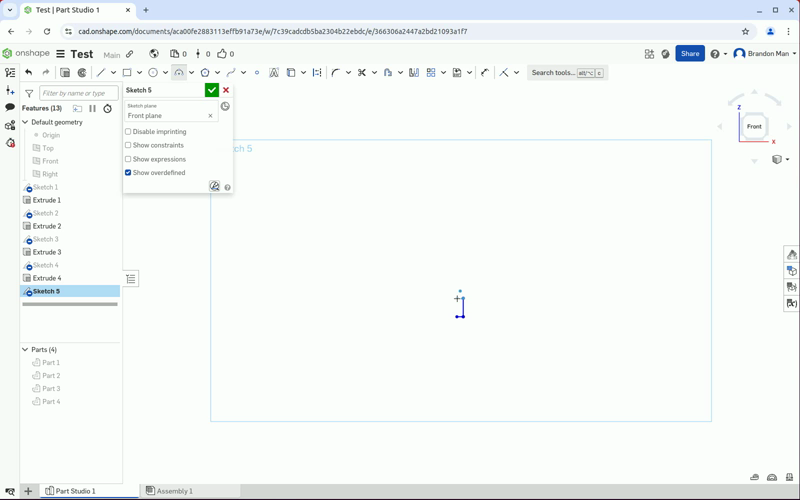
scroll(6)
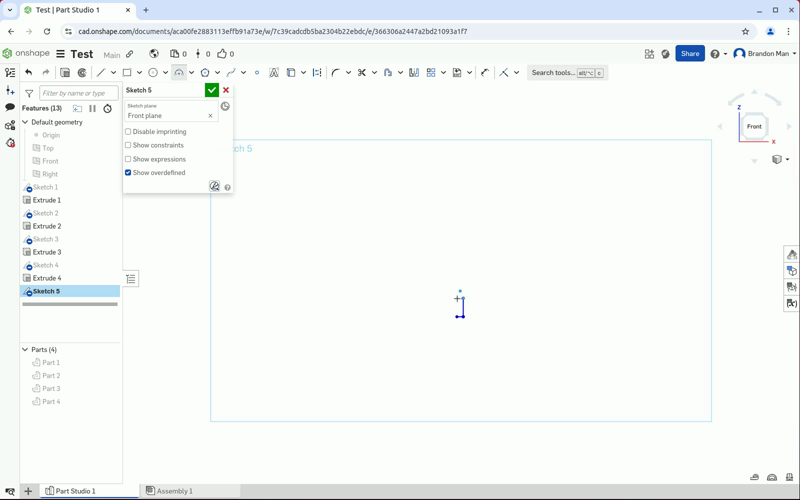
scroll(6)
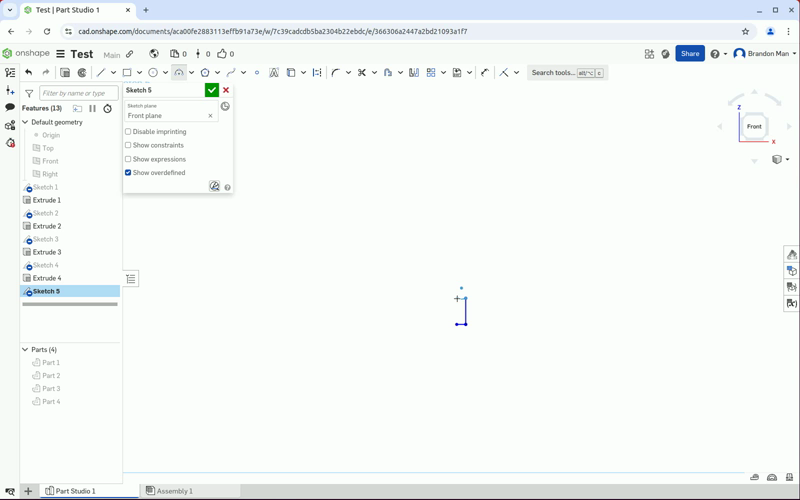
scroll(6)
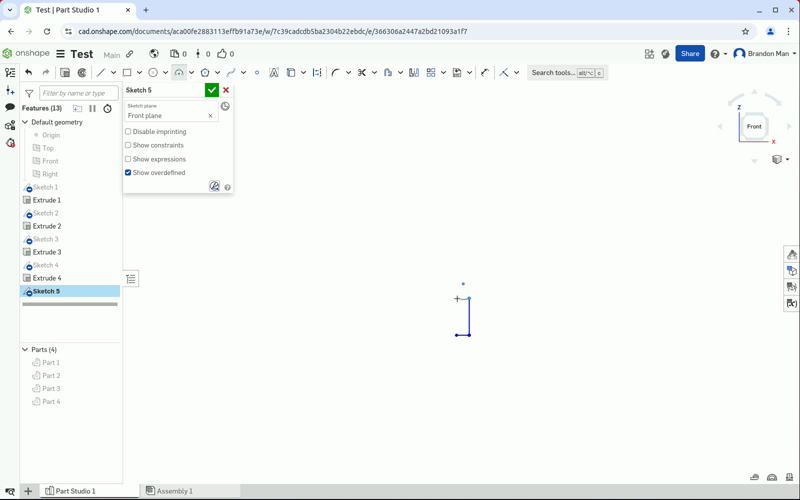
scroll(6)
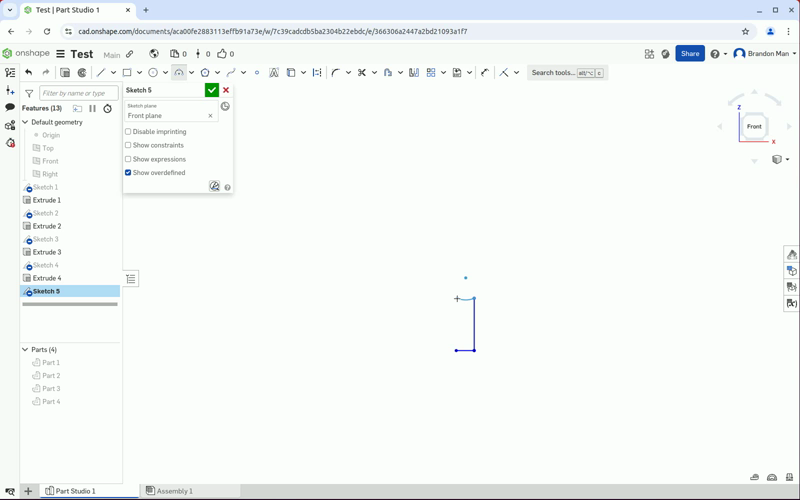
scroll(6)
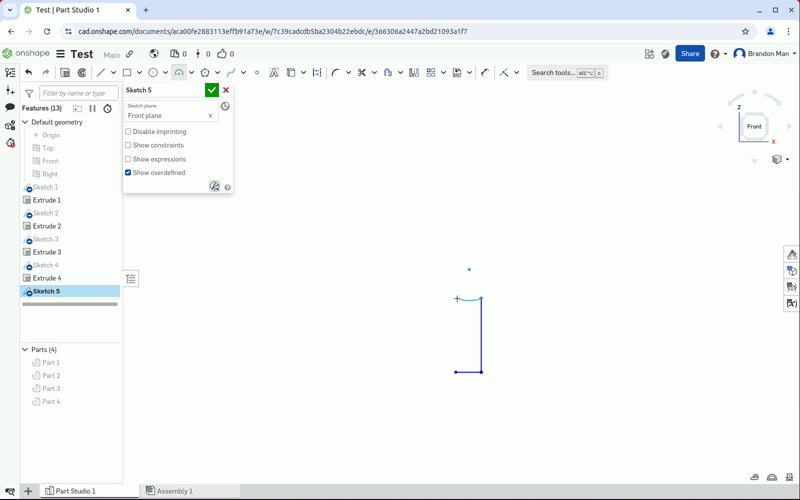
scroll(6)
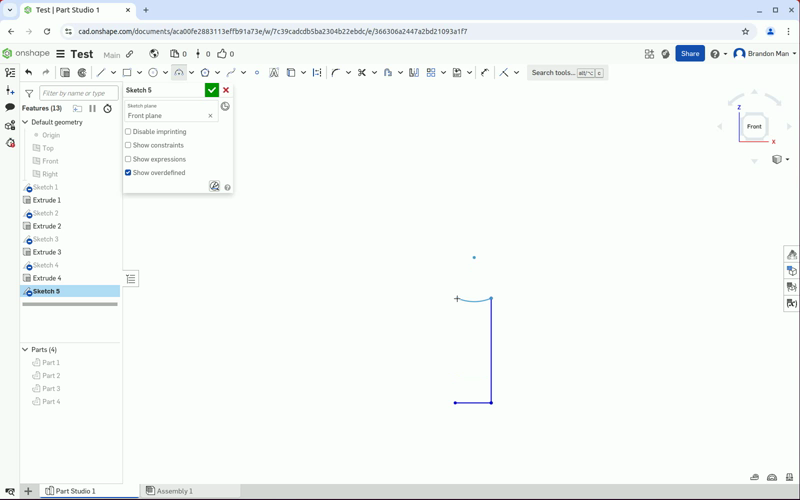
scroll(6)
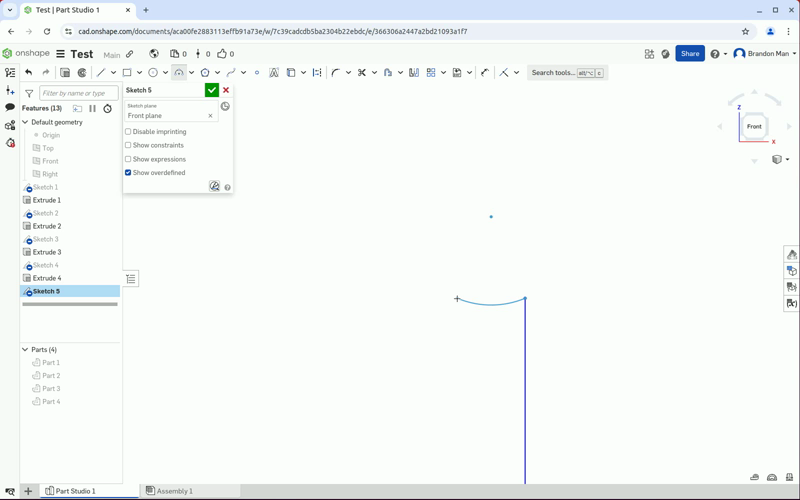
click(457, 298)
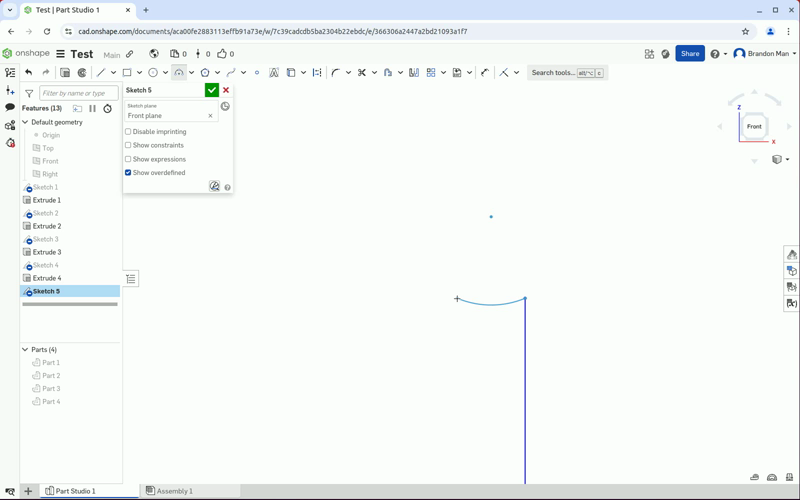
scroll(-6)
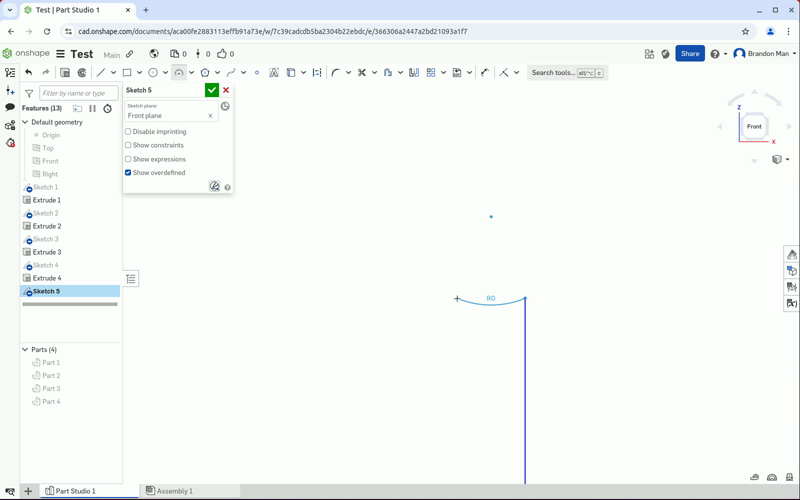
scroll(-6)
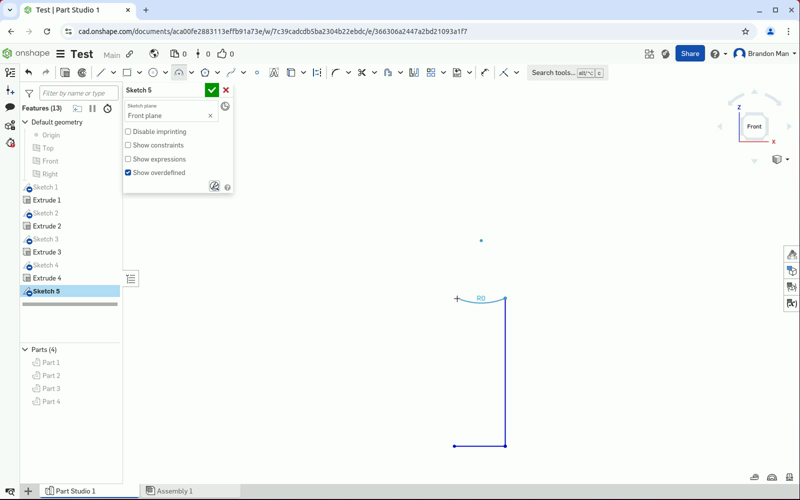
scroll(-6)
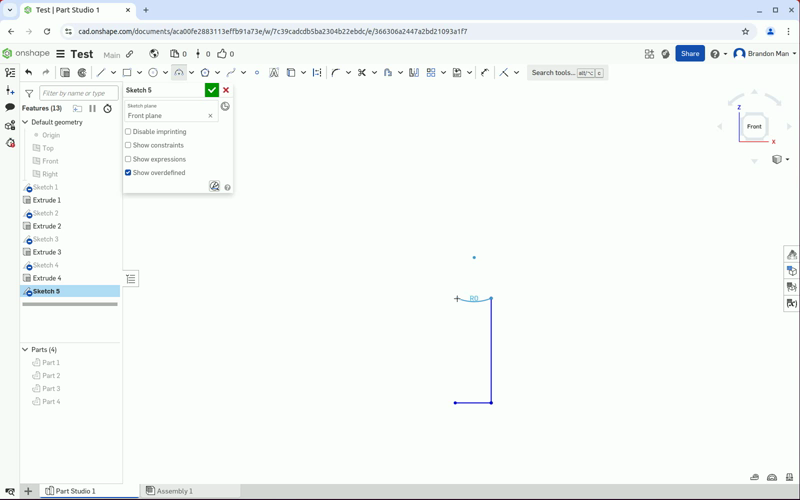
scroll(-6)
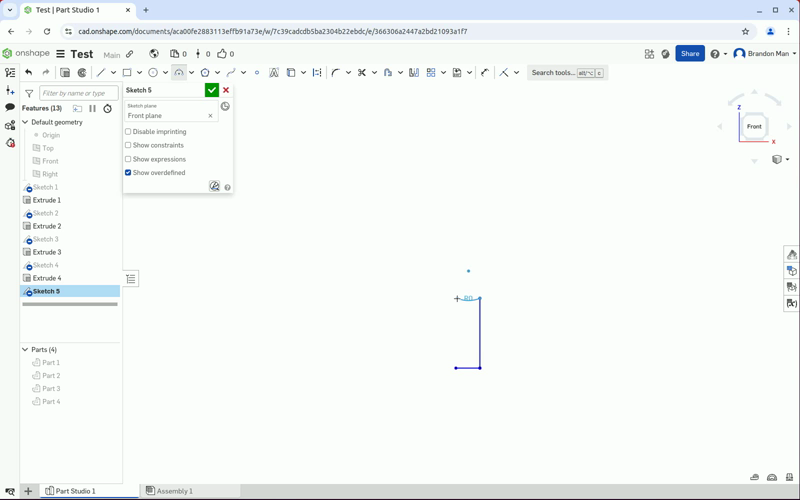
scroll(-6)
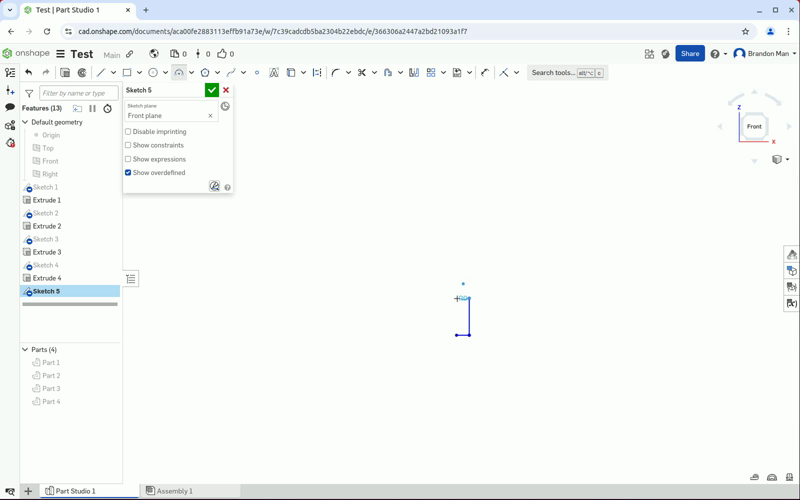
scroll(-6)
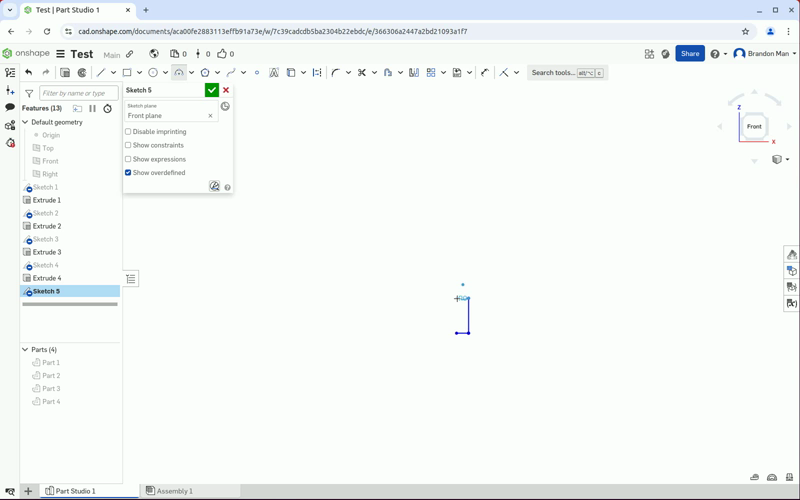
scroll(-6)
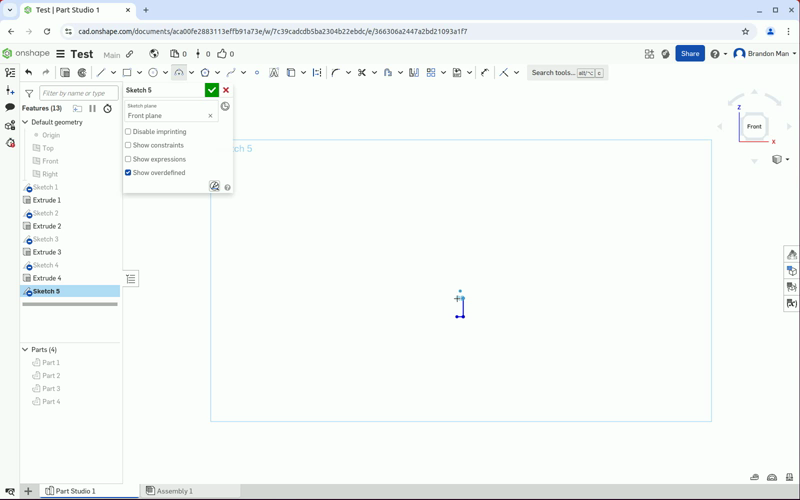
mouse_move(460, 267)
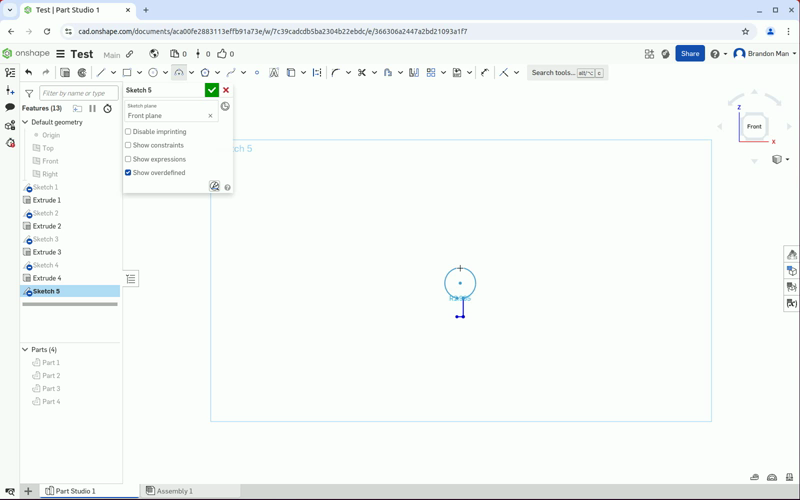
scroll(6)
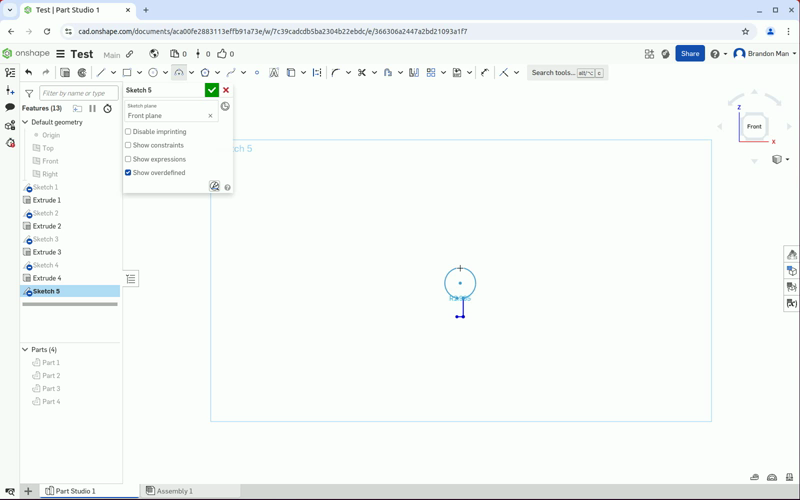
scroll(6)
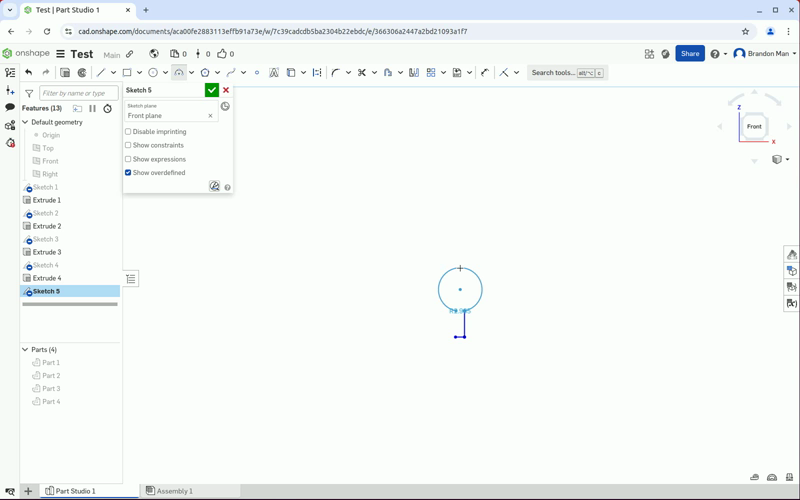
scroll(6)
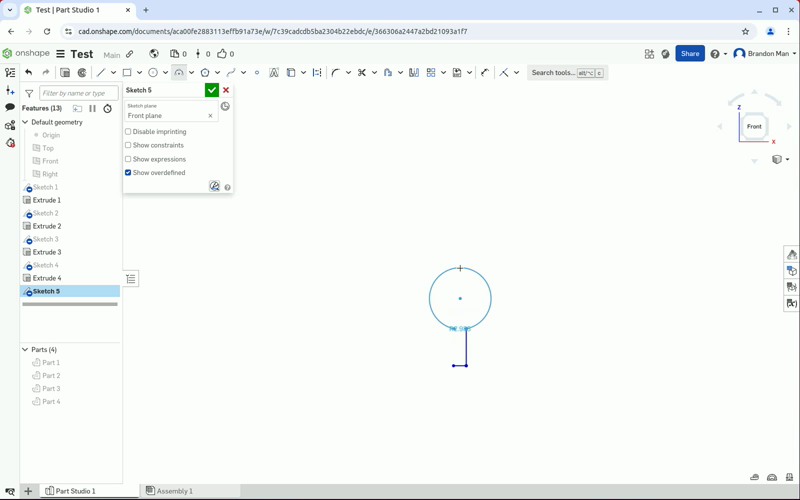
scroll(6)
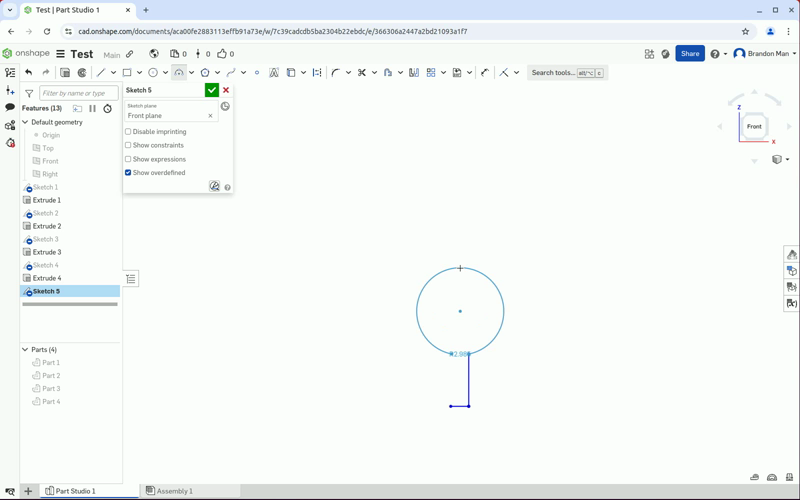
scroll(6)
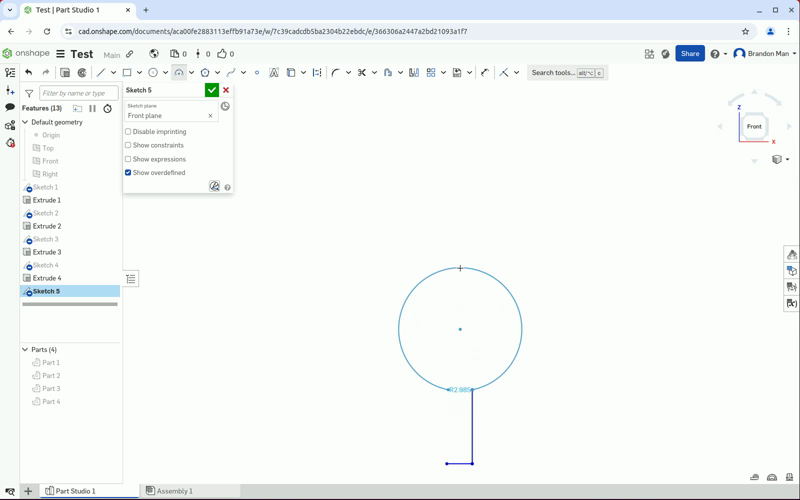
scroll(6)
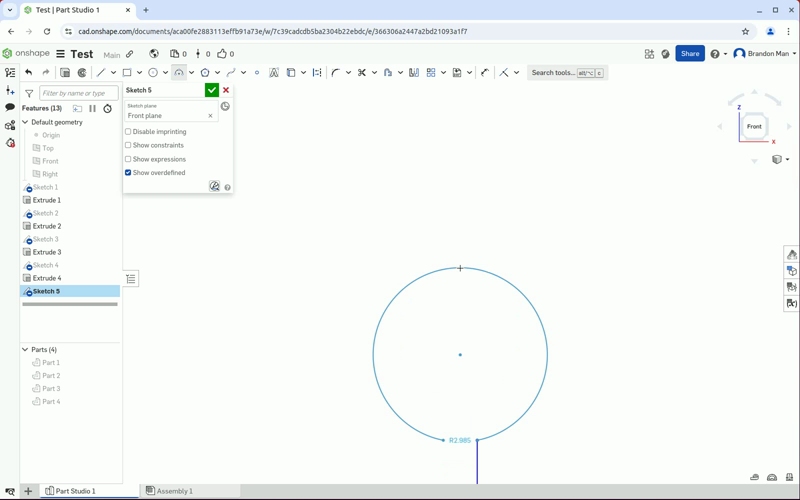
scroll(6)
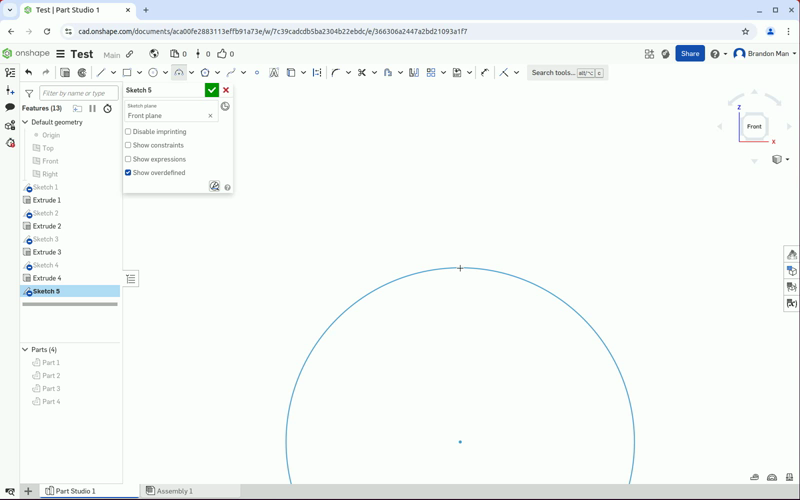
click(460, 267)
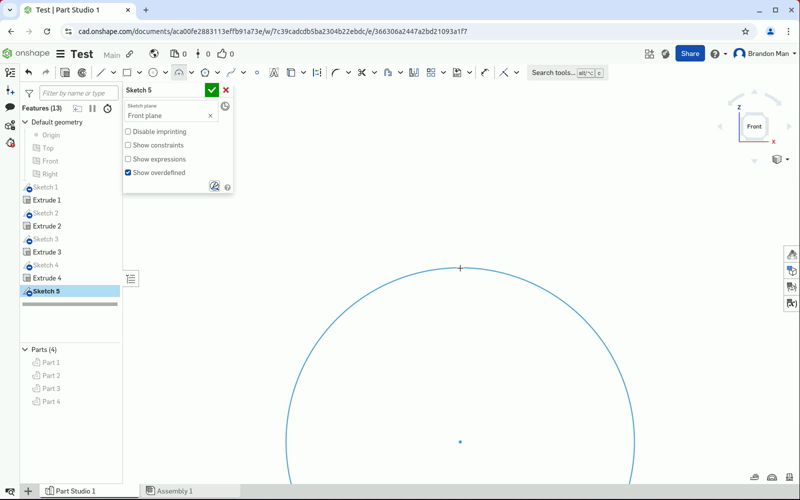
scroll(-6)
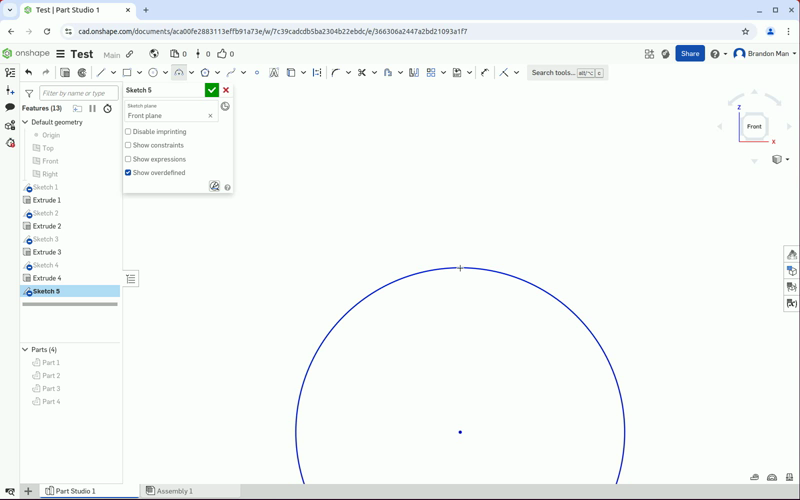
scroll(-6)
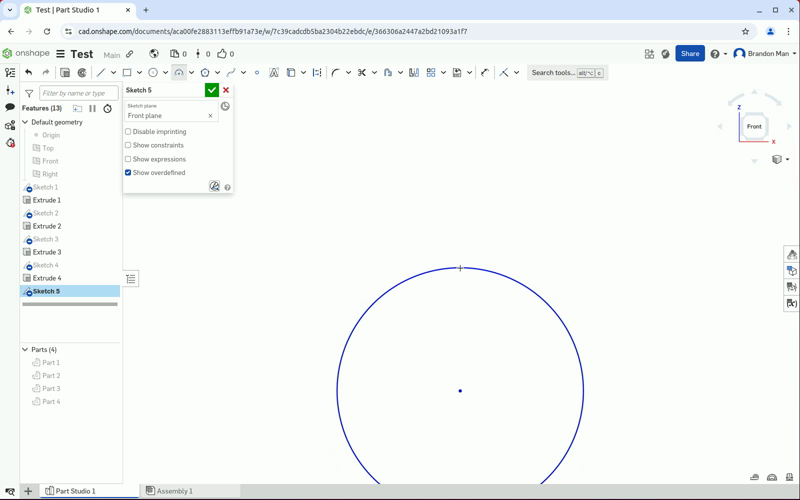
scroll(-6)
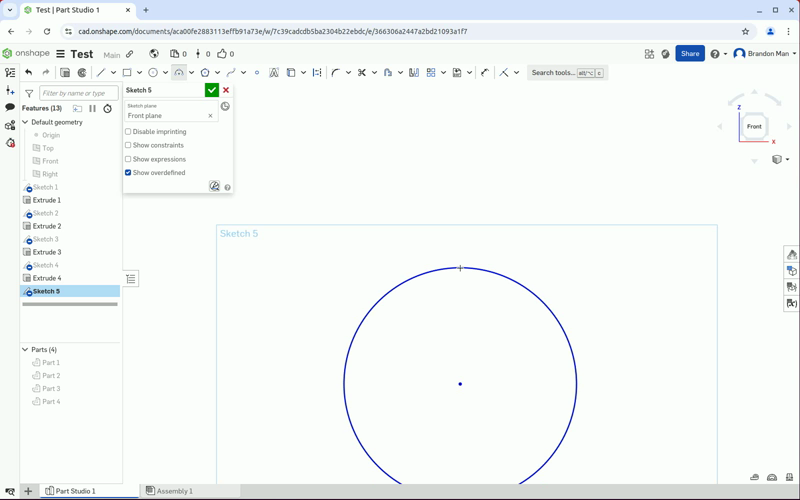
scroll(-6)
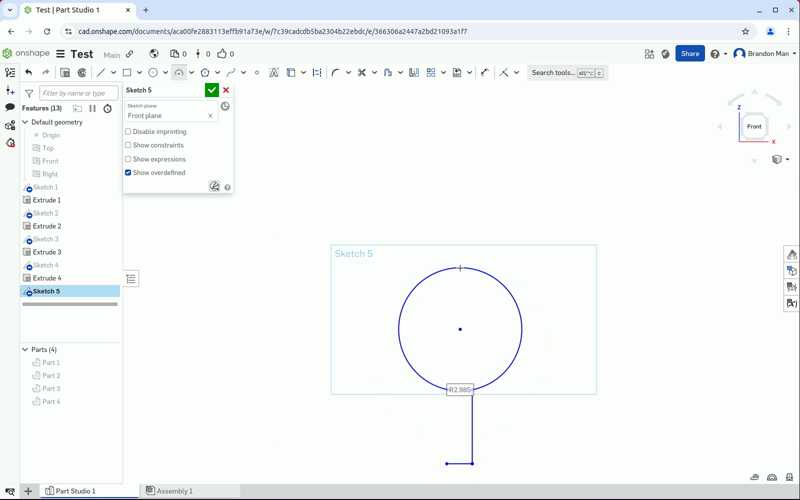
scroll(-6)
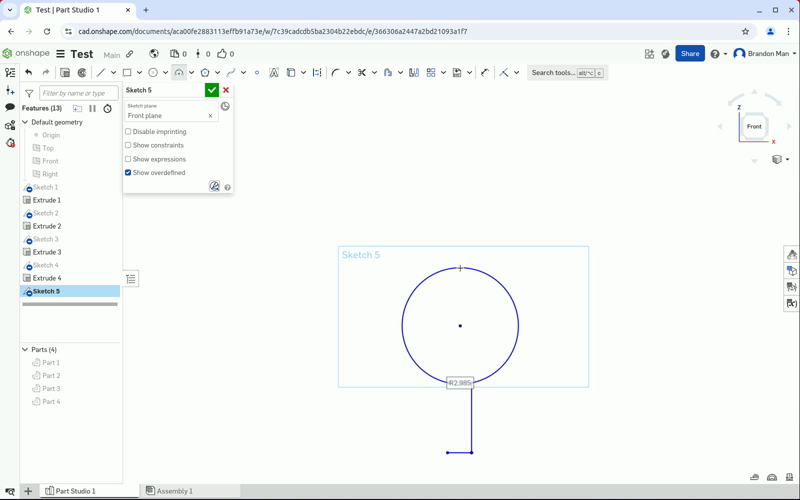
scroll(-6)
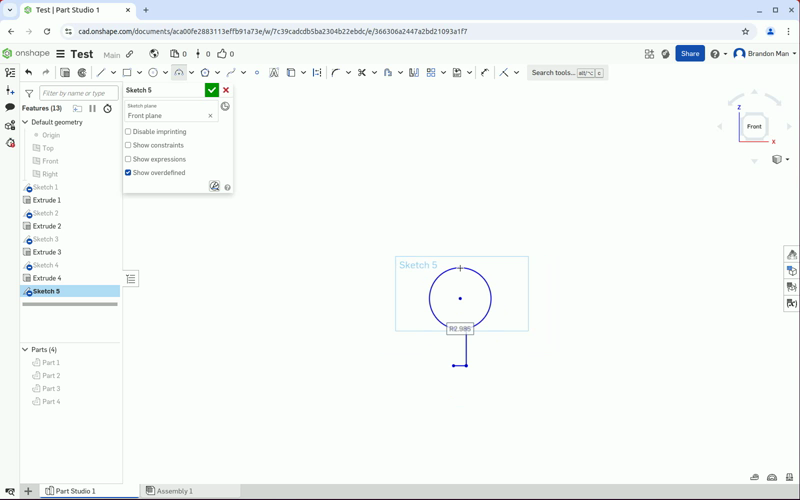
scroll(-6)
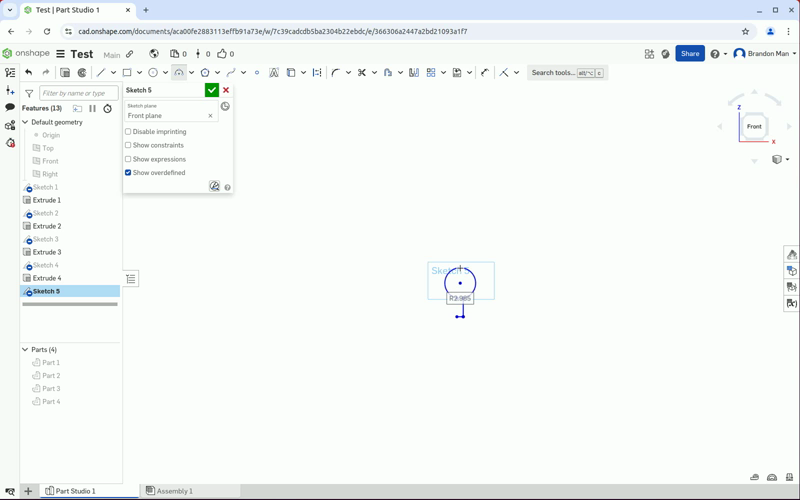
key_up(shift)
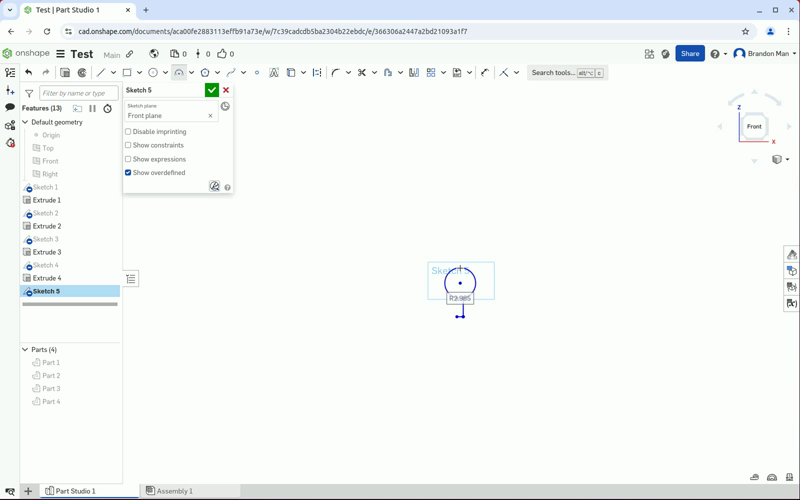
key(esc)
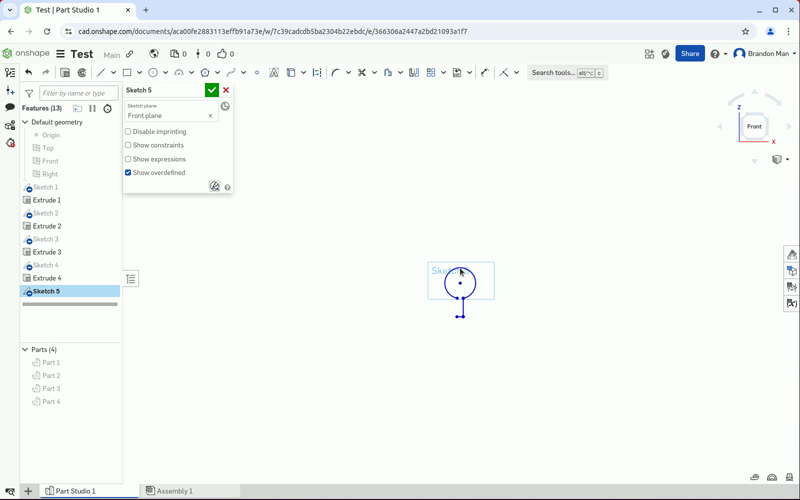
key(l)
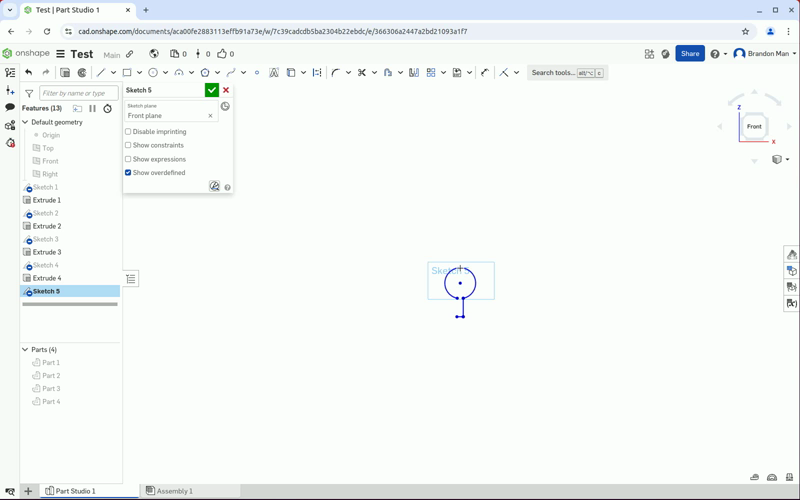
mouse_move(457, 298)
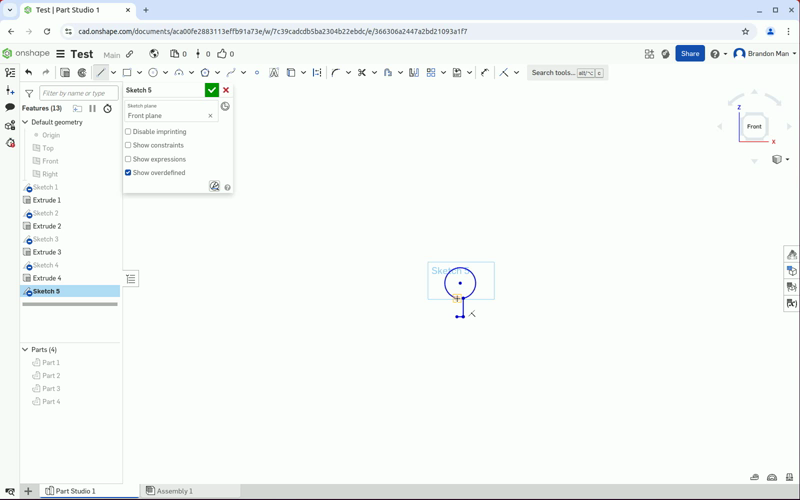
click(457, 298)
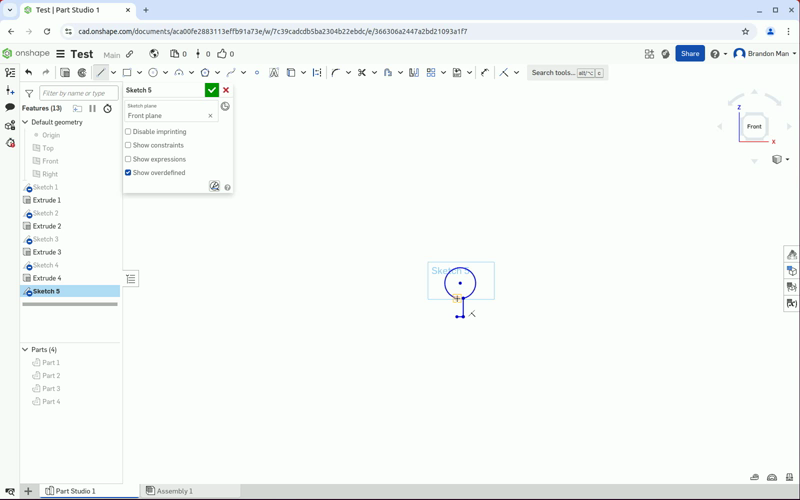
mouse_move(487, 298)
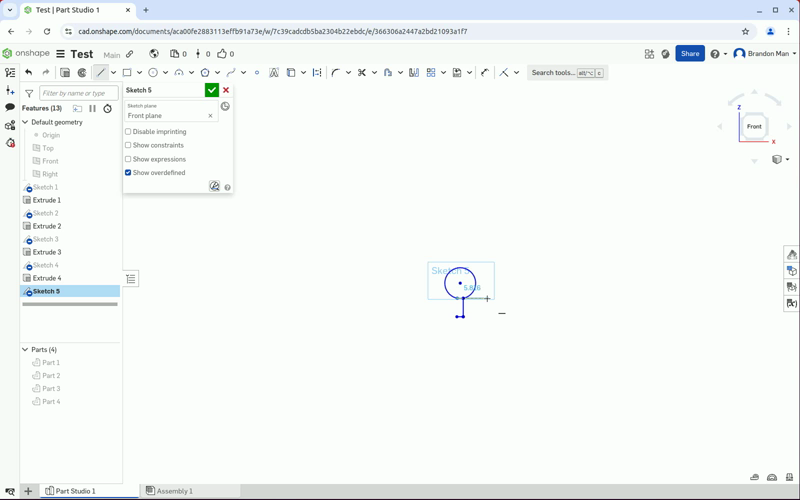
key_down(shift)
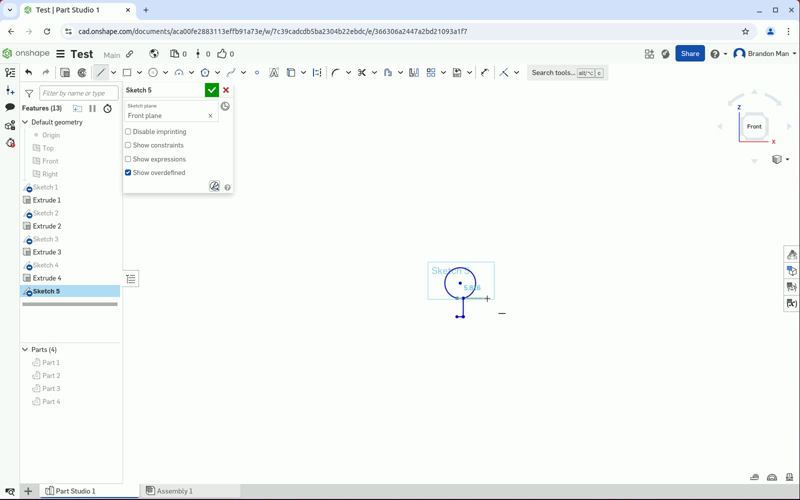
mouse_move(457, 316)
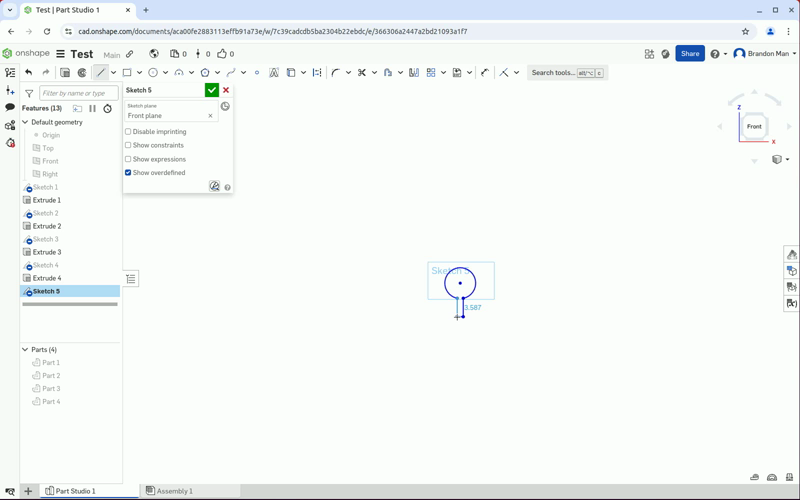
key_up(shift)
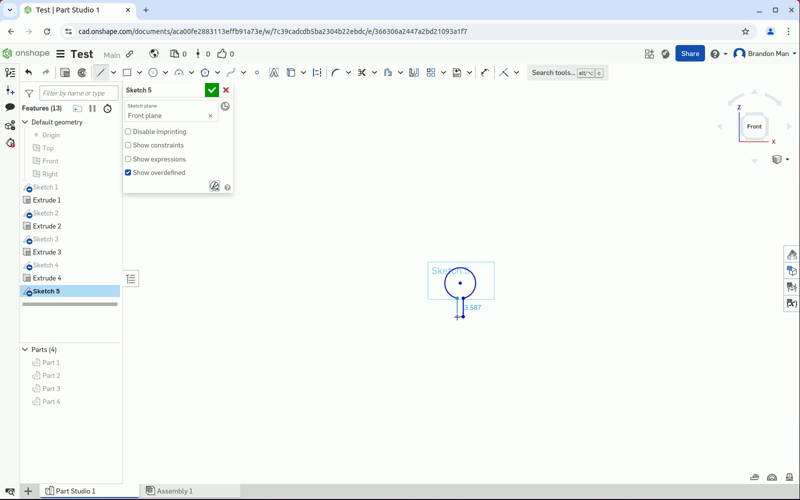
click(457, 316)
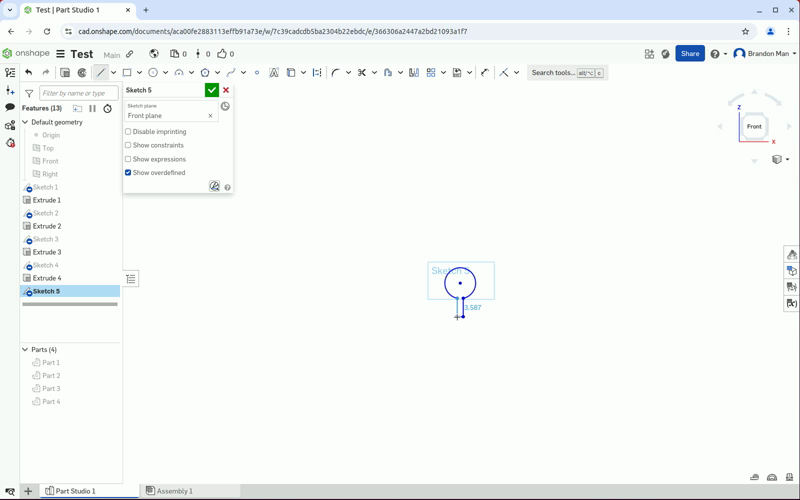
key(esc)
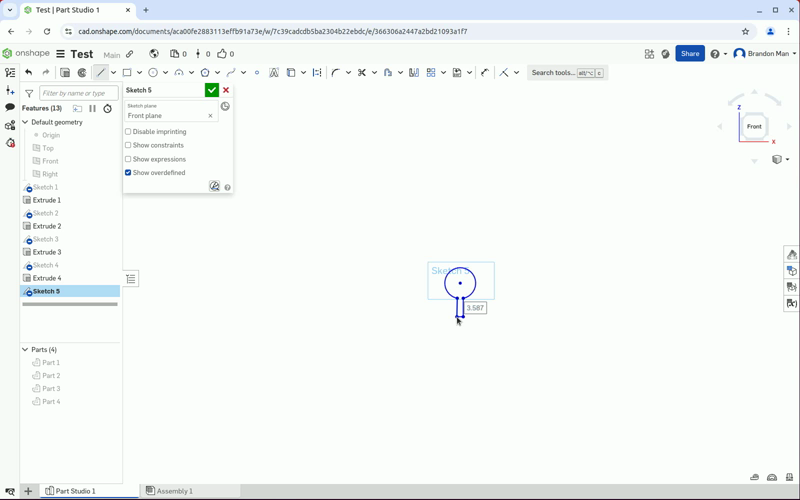
mouse_move(450, 290)
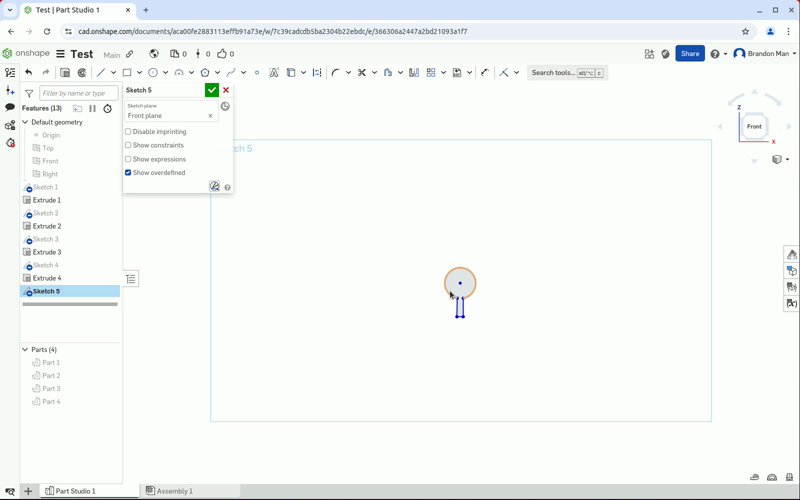
scroll(6)
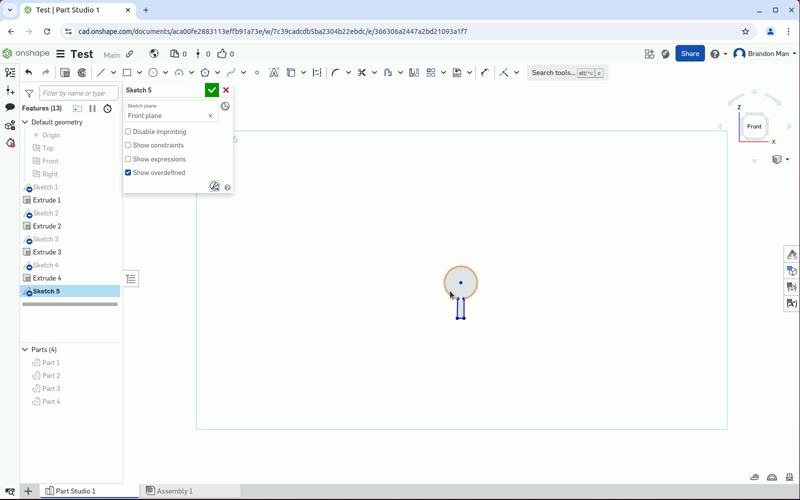
scroll(6)
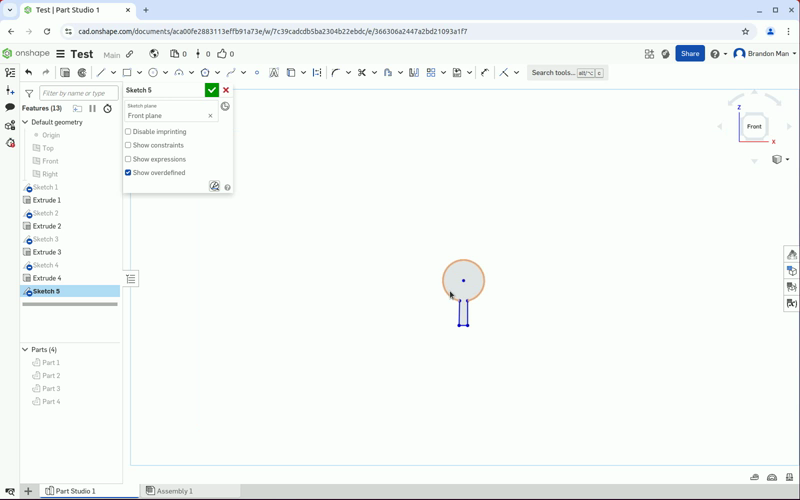
scroll(6)
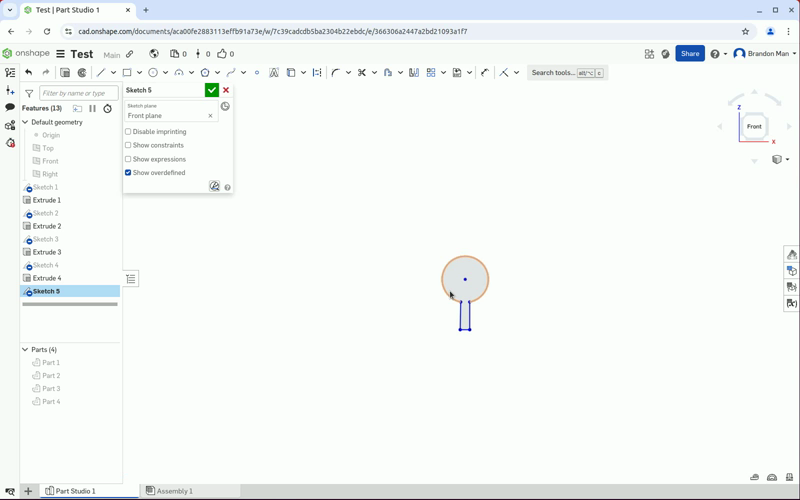
scroll(6)
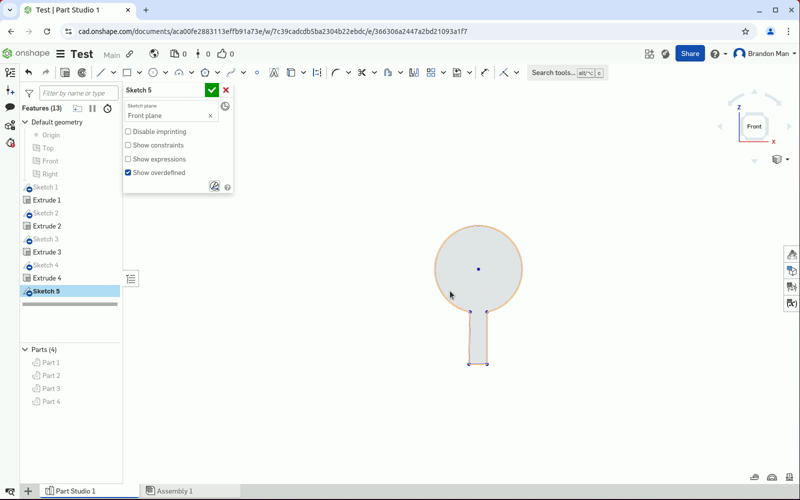
scroll(6)
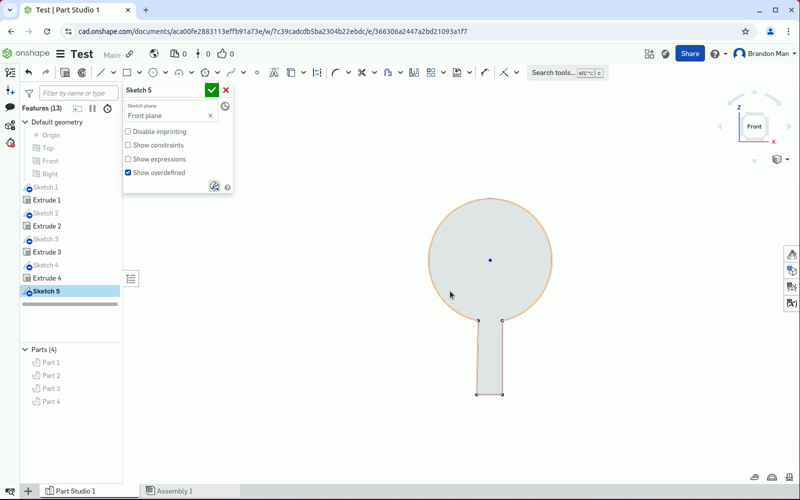
scroll(6)
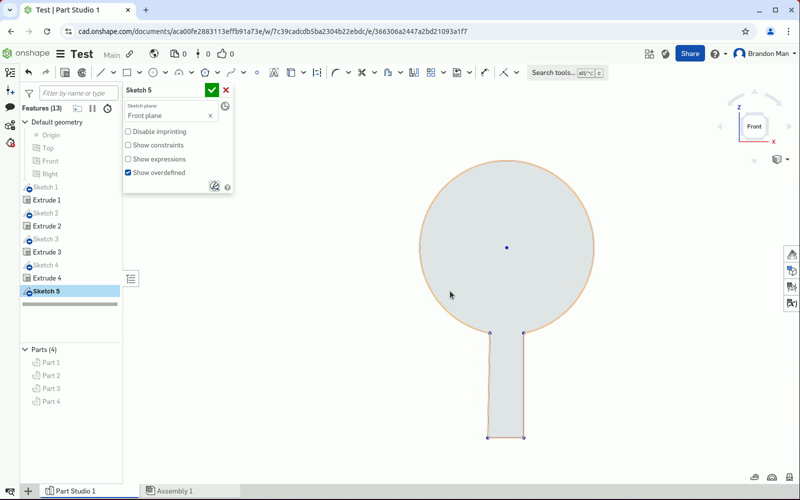
scroll(6)
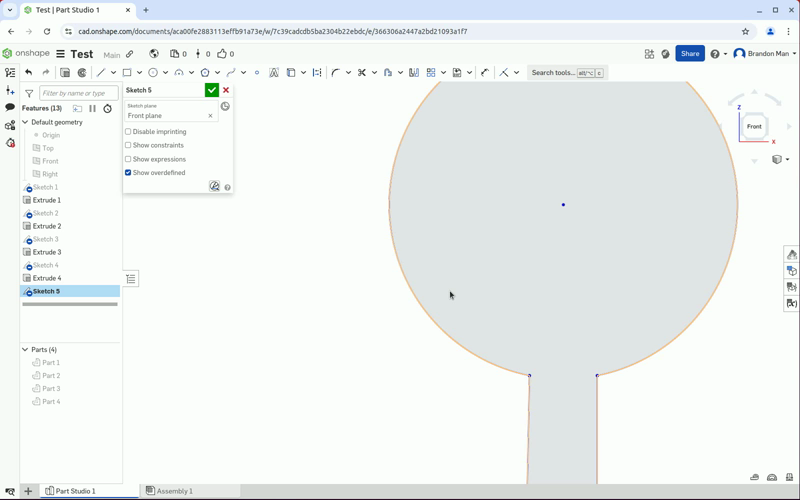
click(450, 290)
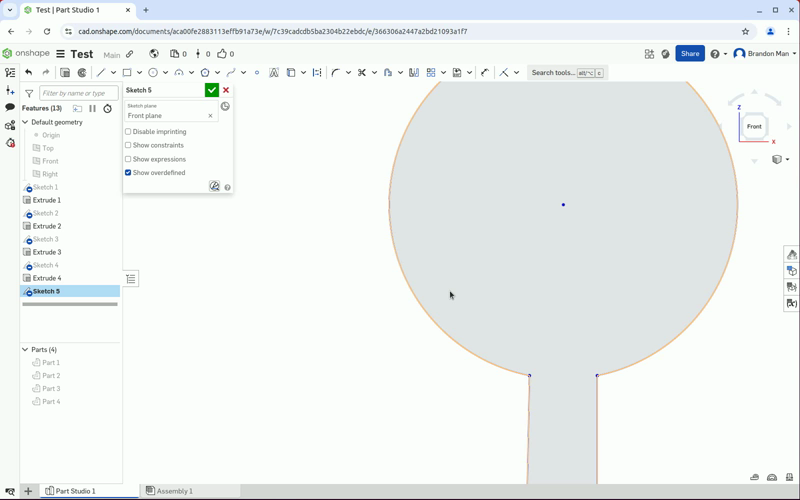
scroll(-6)
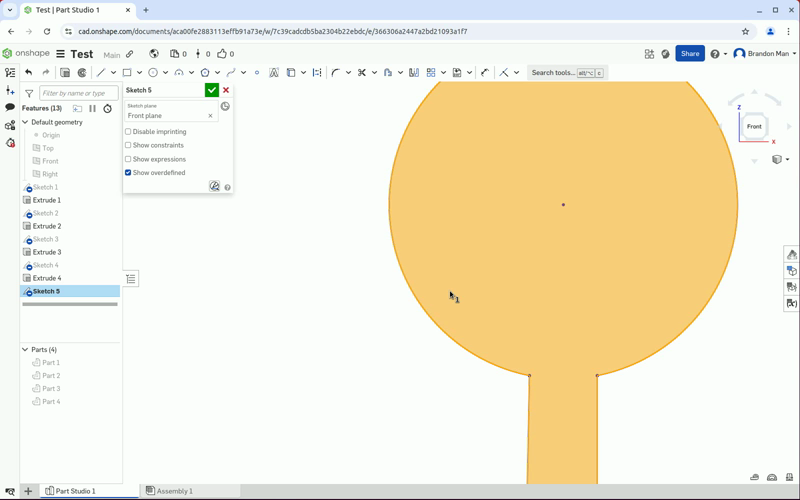
scroll(-6)
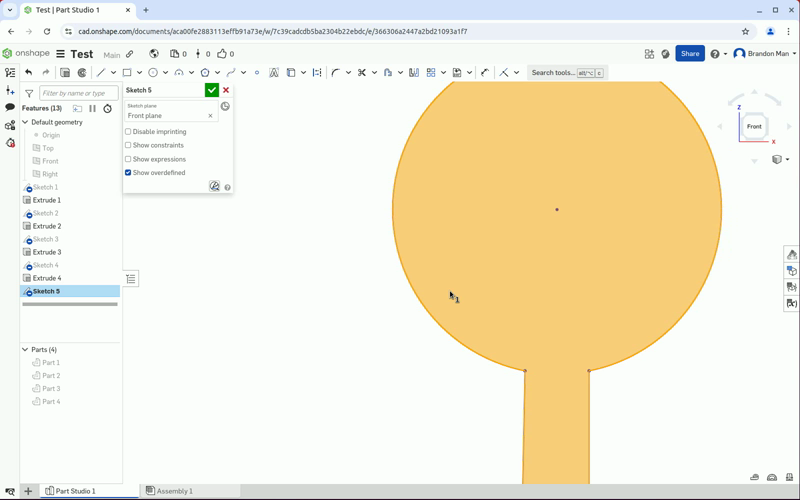
scroll(-6)
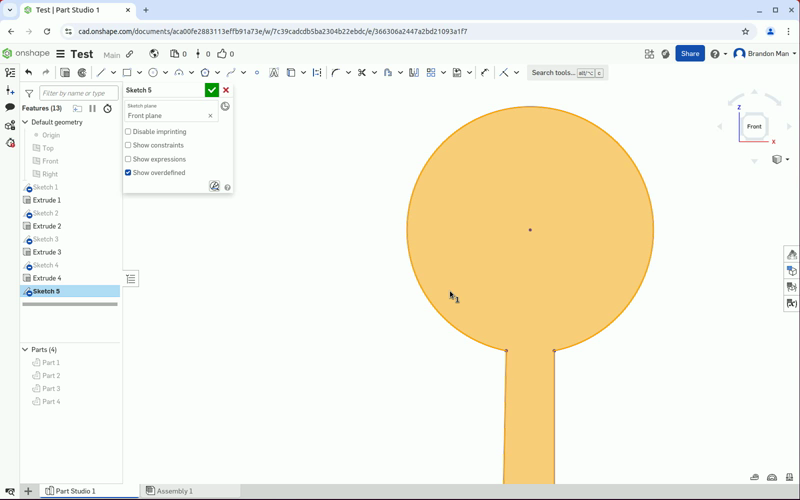
scroll(-6)
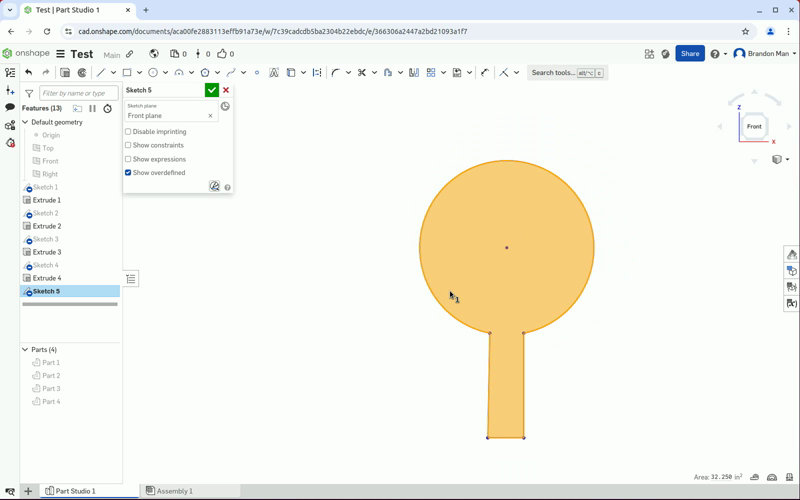
scroll(-6)
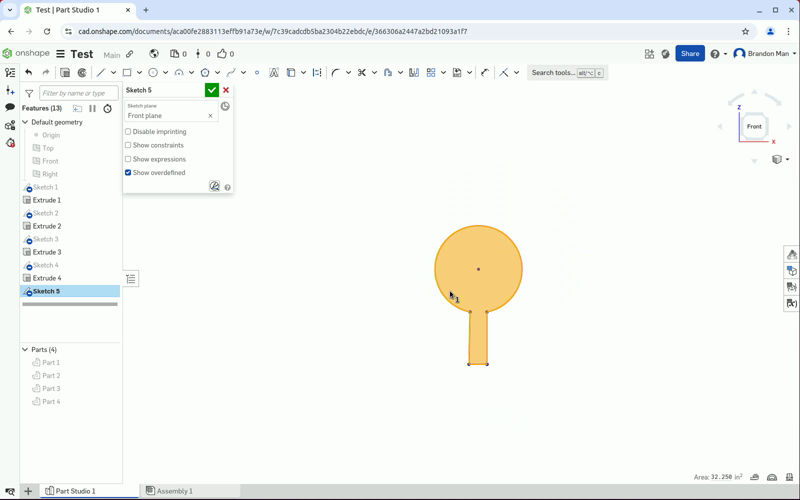
scroll(-6)
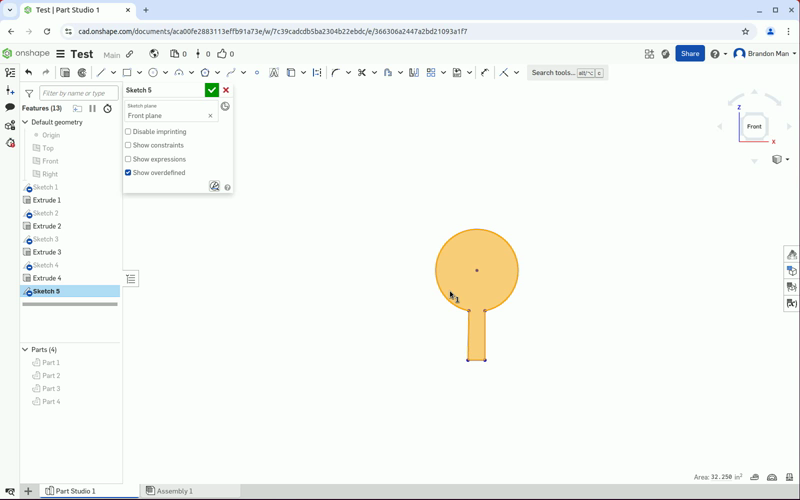
scroll(-6)
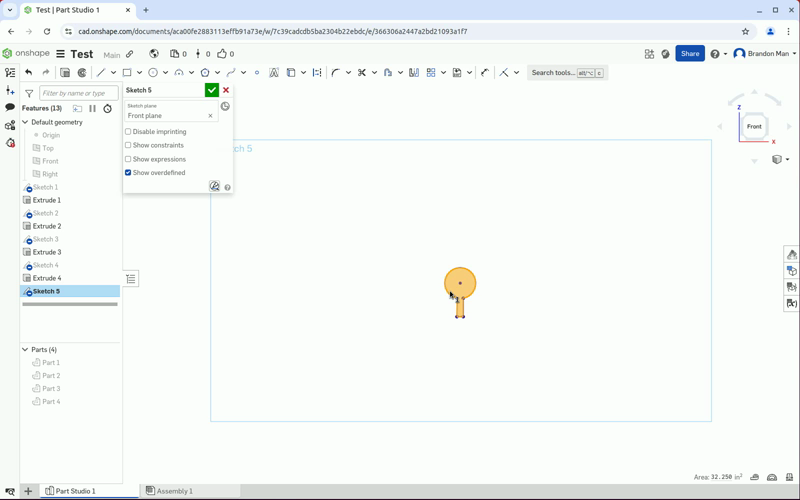
mouse_move(73, 352)
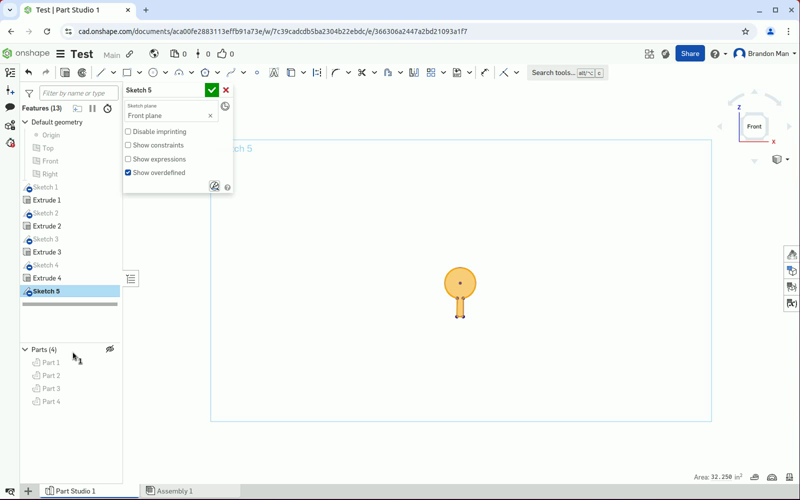
key(shift+y)
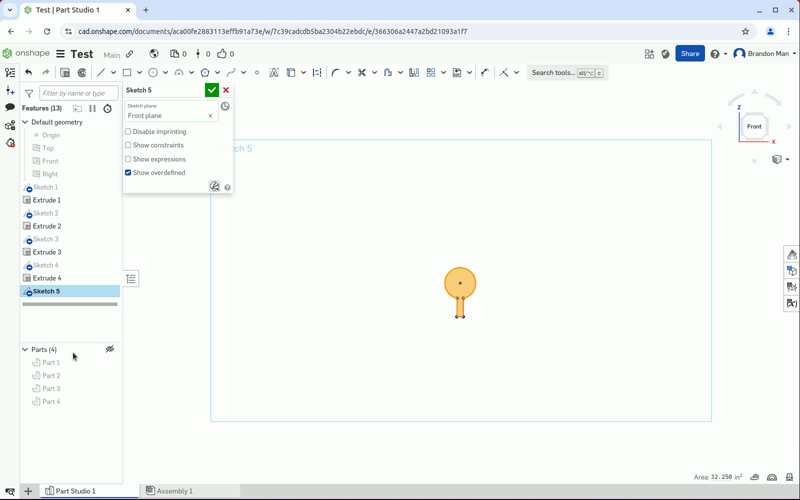
key(shift+e)
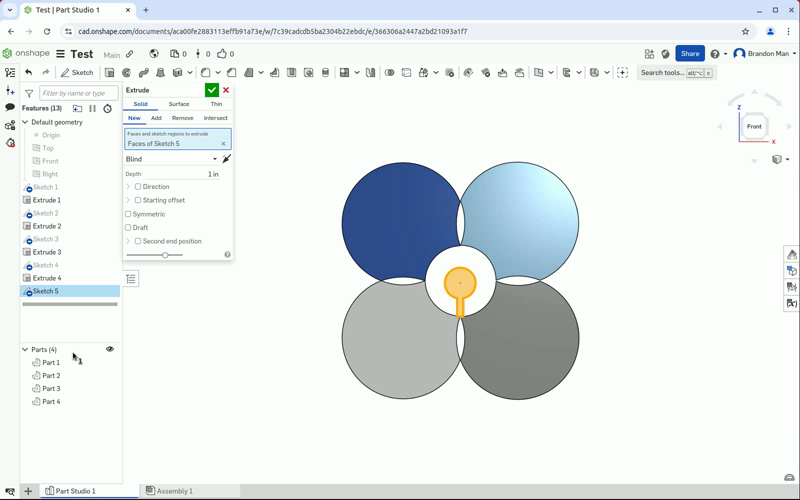
mouse_move(143, 106)
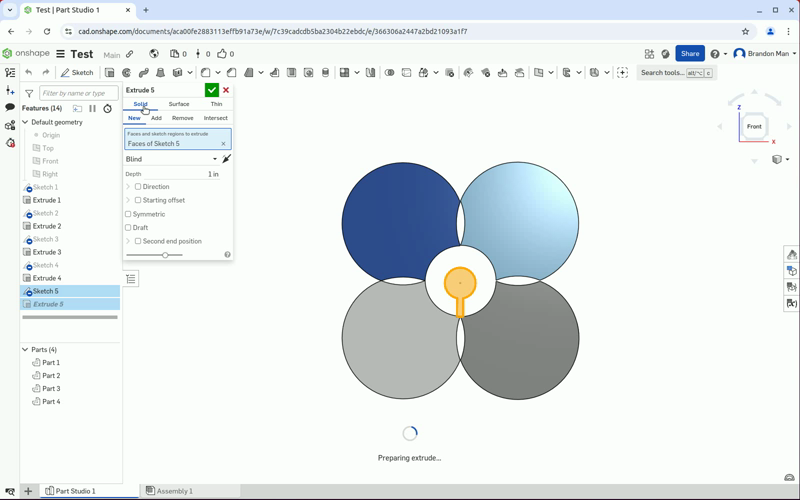
click(143, 106)
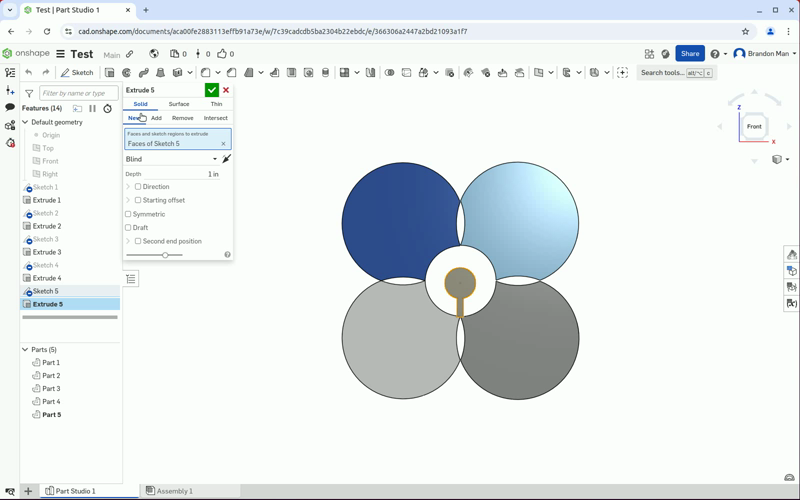
mouse_move(137, 120)
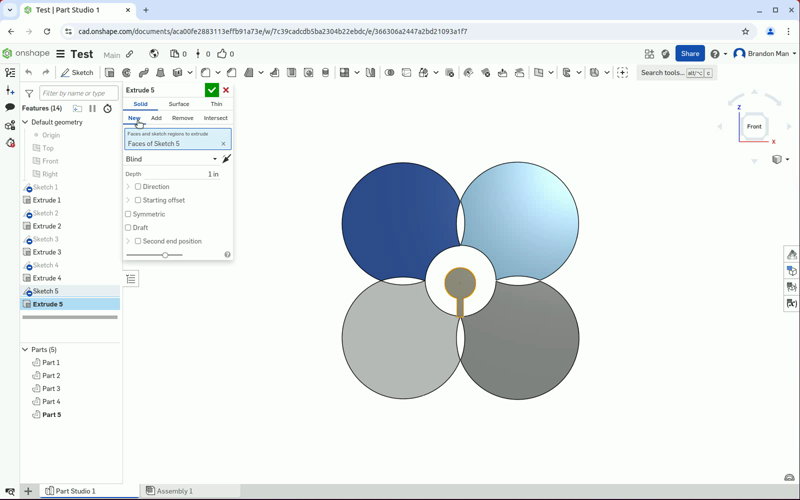
click(137, 120)
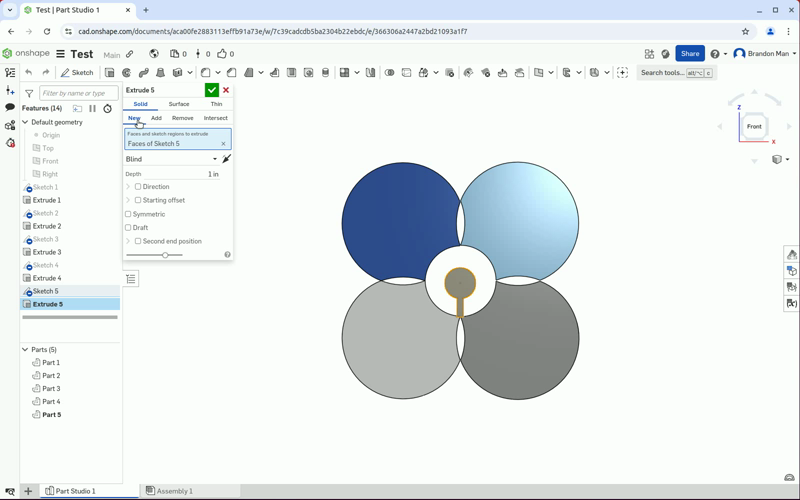
key(tab, 4)
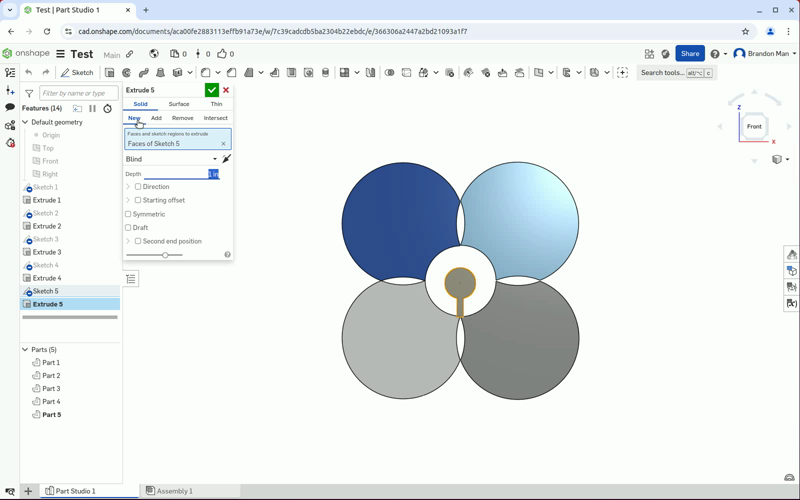
text(0.963)
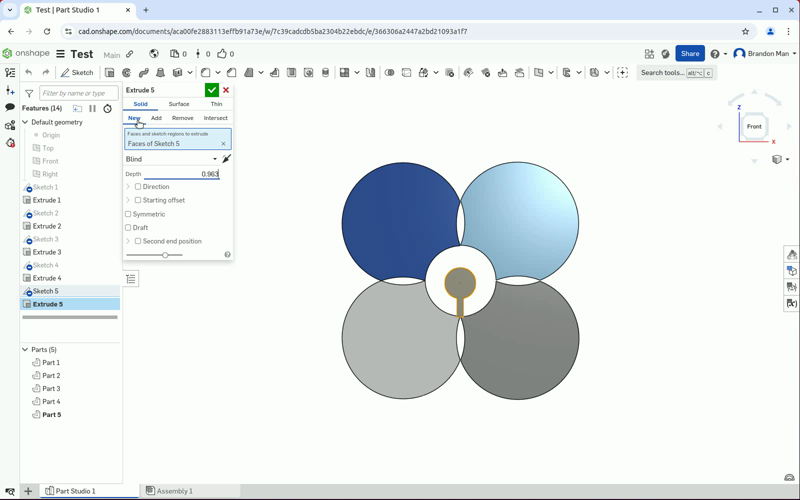
key(enter)
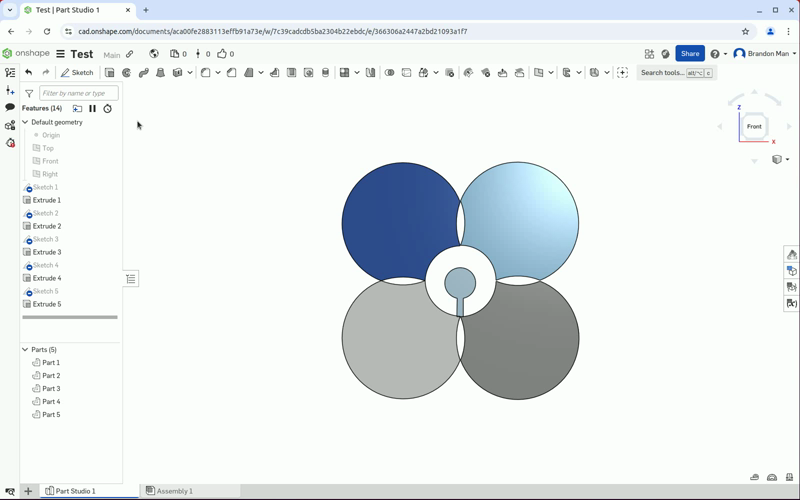
key(shift+h)
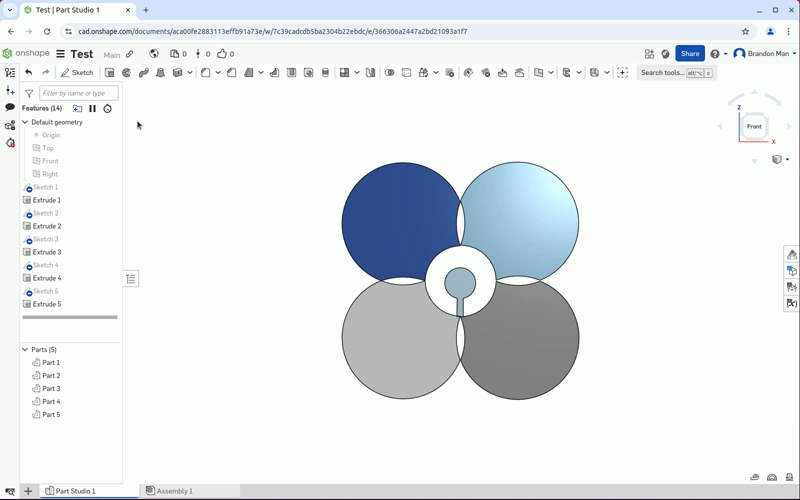
key(shift+h)
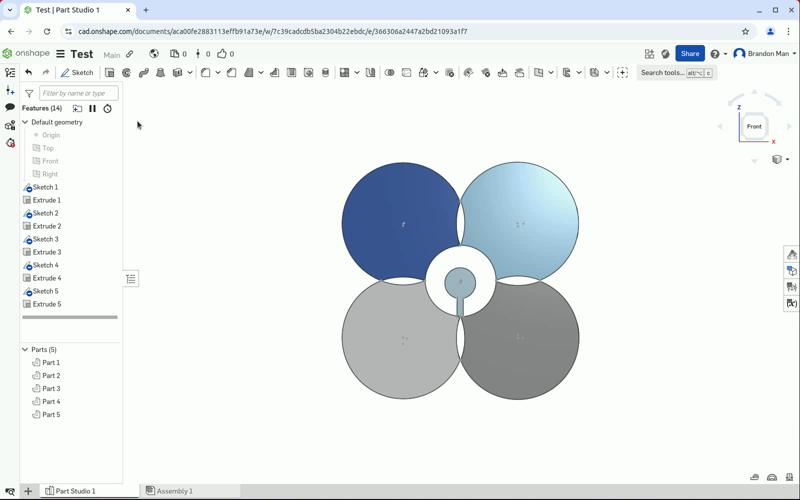
key(shift+7)
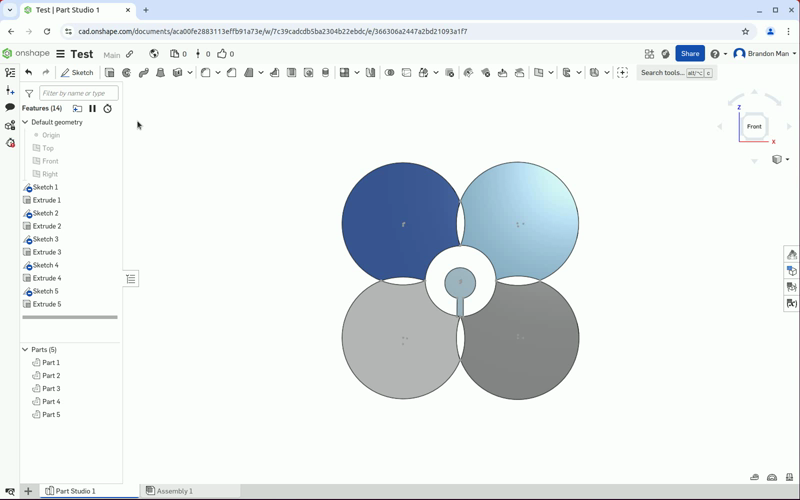
key(left, 2)
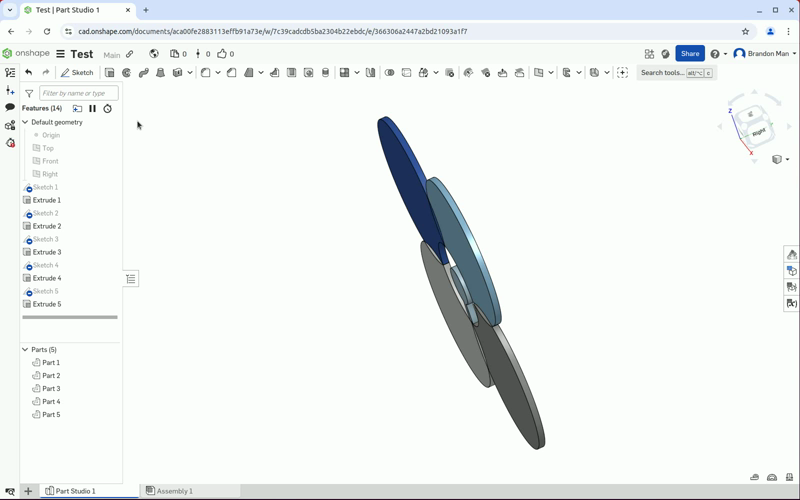
key(down, 2)
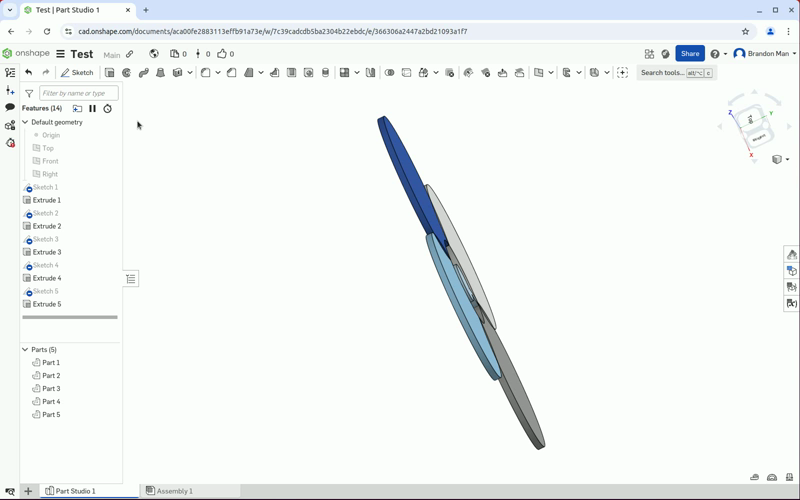
key(up, 2)
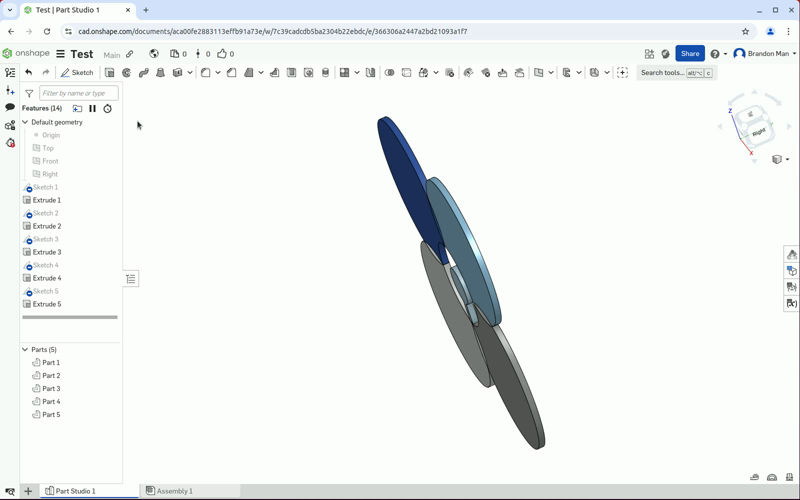
key(right, 2)
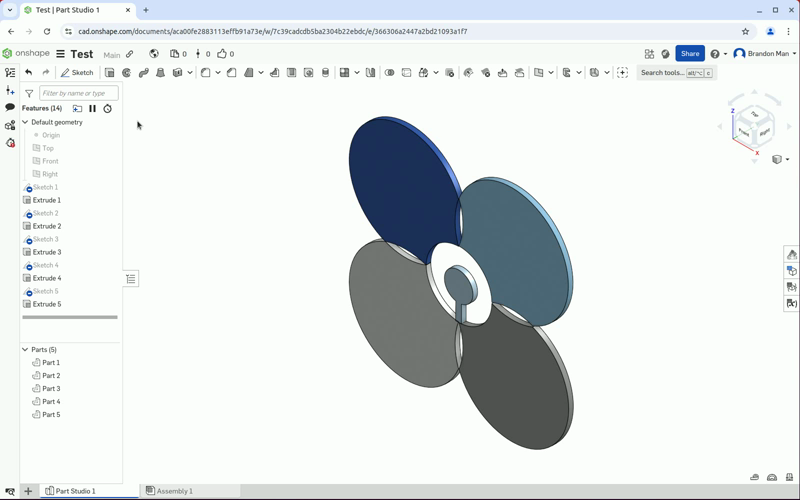
mouse_move(73, 189)
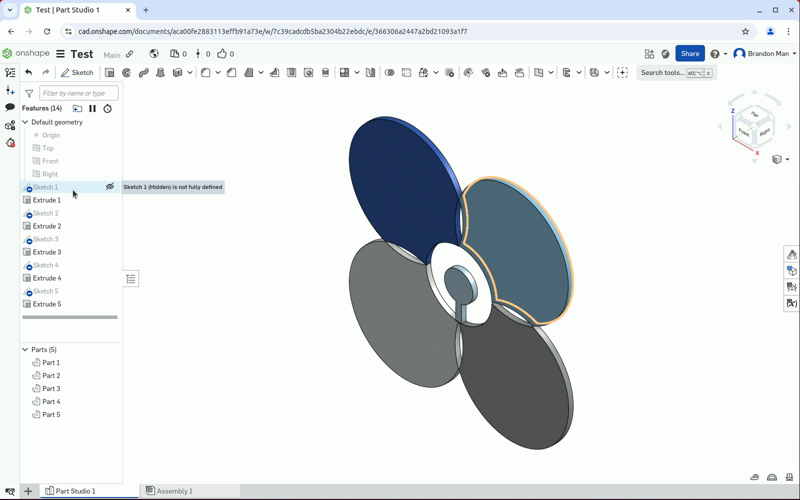
click(73, 189)